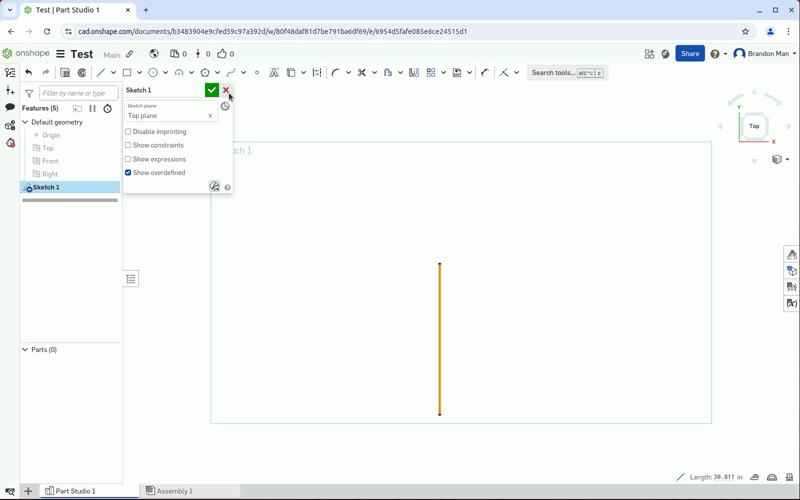
key(shift+h)
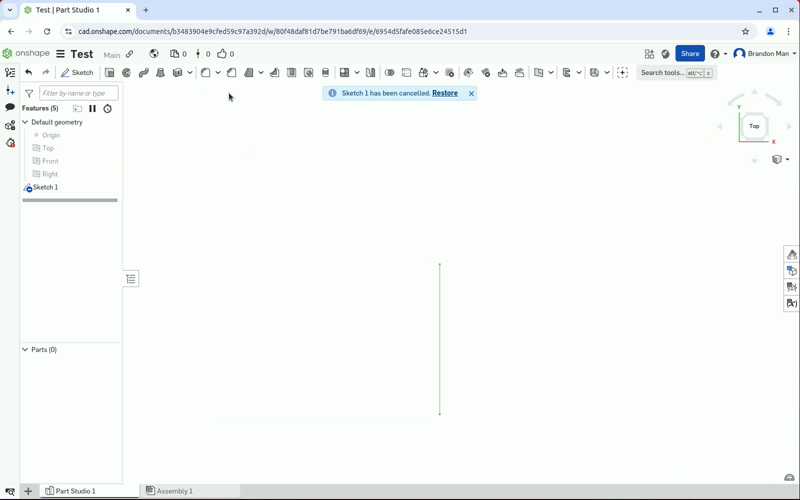
key(shift+s)
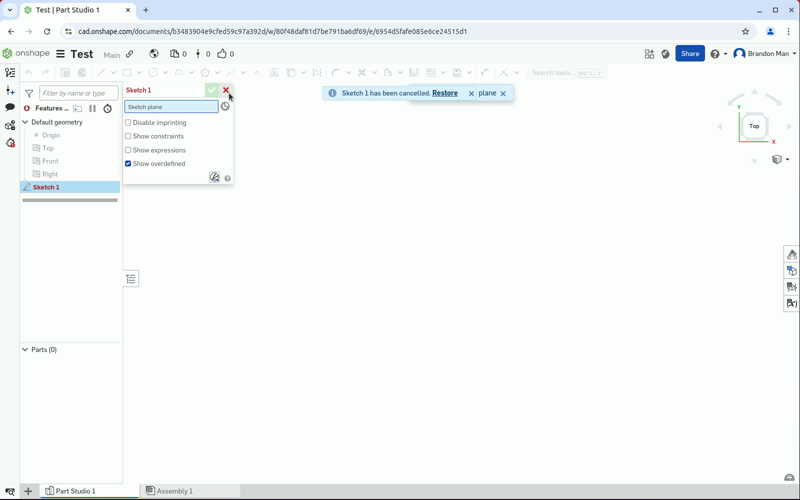
mouse_move(73, 150)
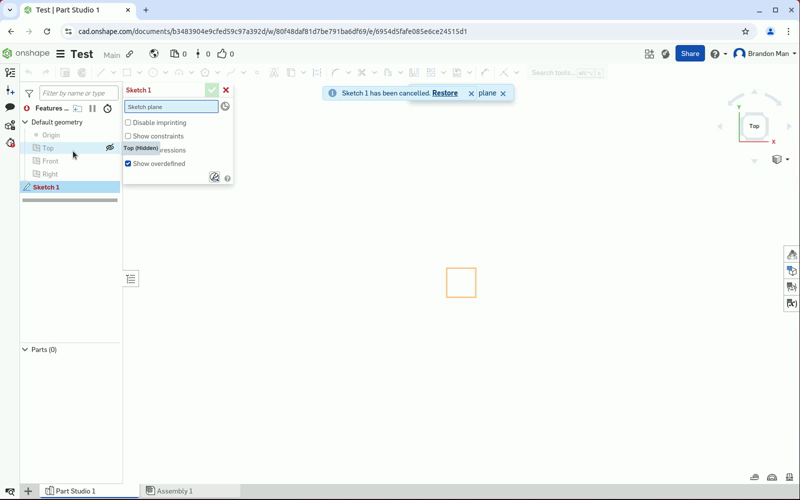
click(73, 150)
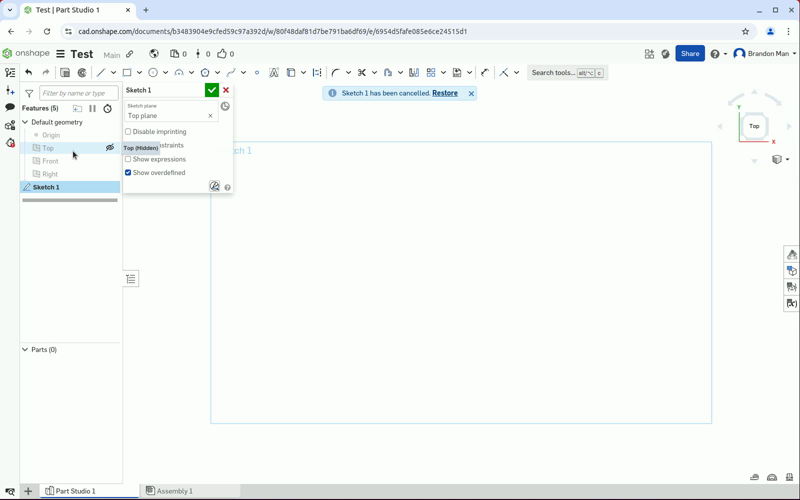
mouse_move(73, 352)
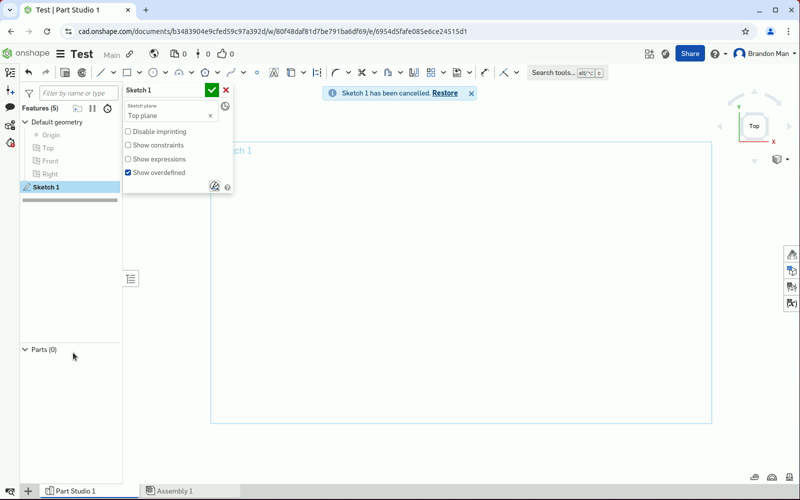
key(y)
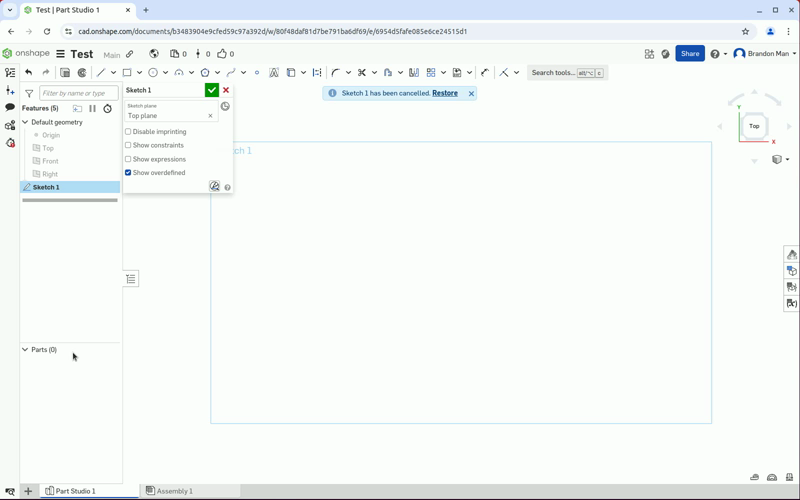
key(l)
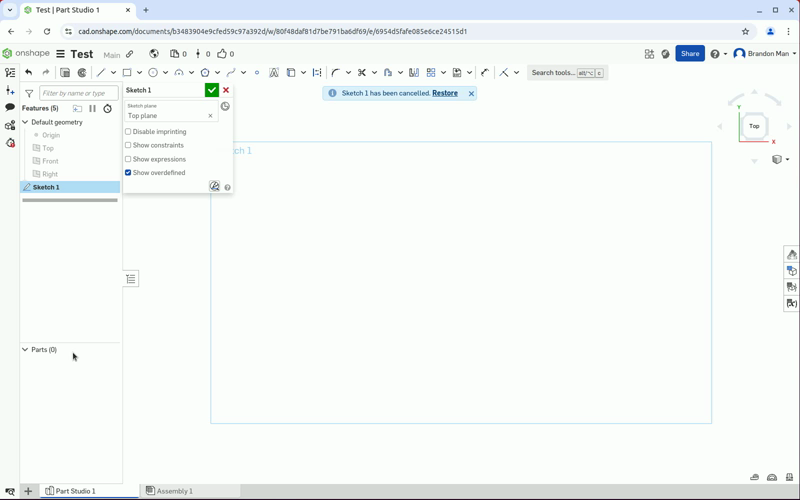
key_down(shift)
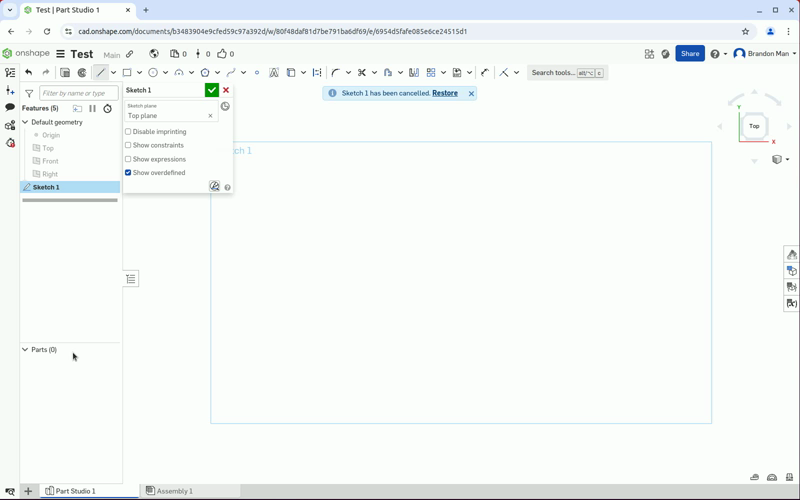
mouse_move(404, 288)
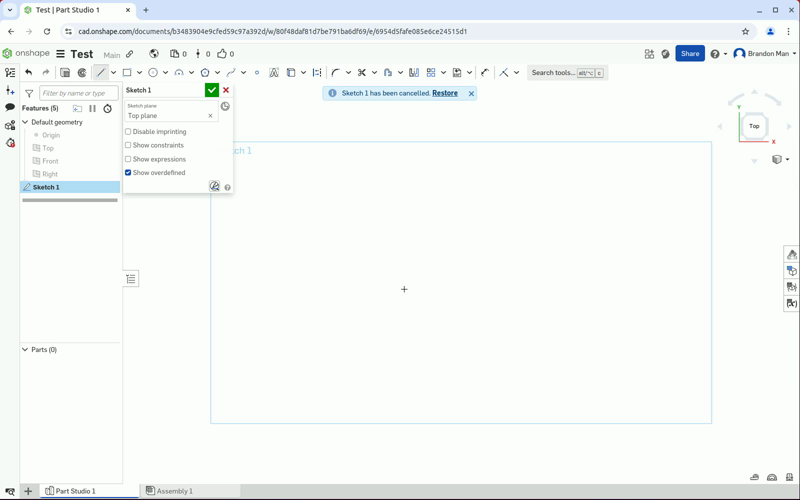
click(404, 288)
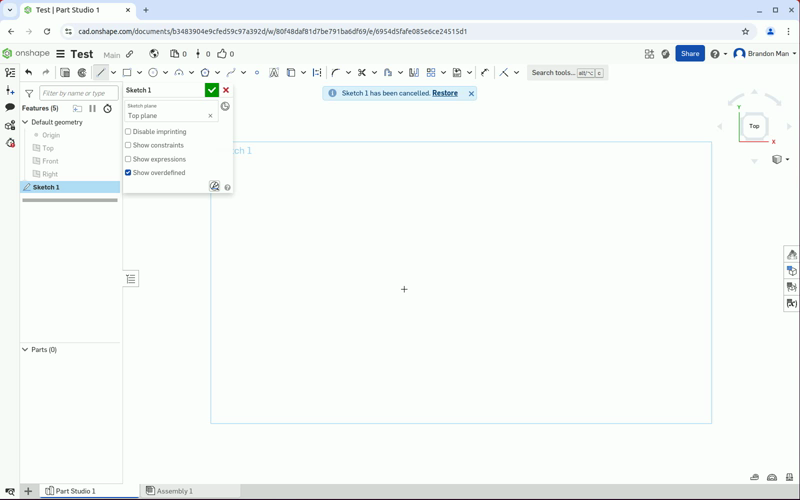
key_up(shift)
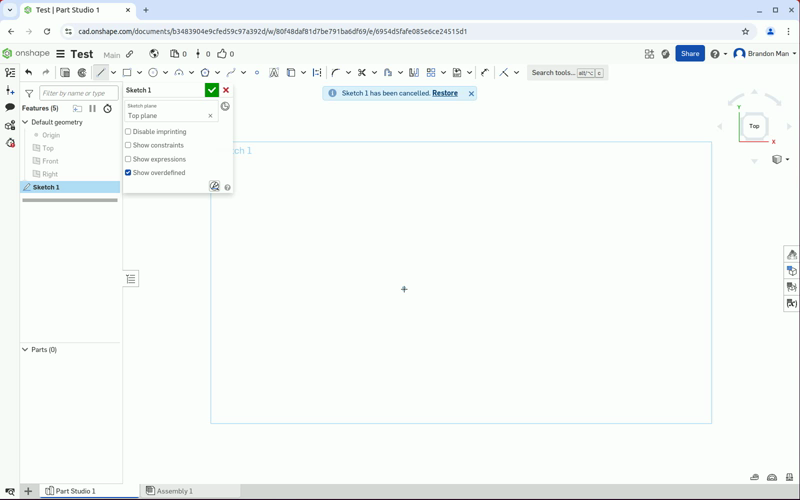
key_down(shift)
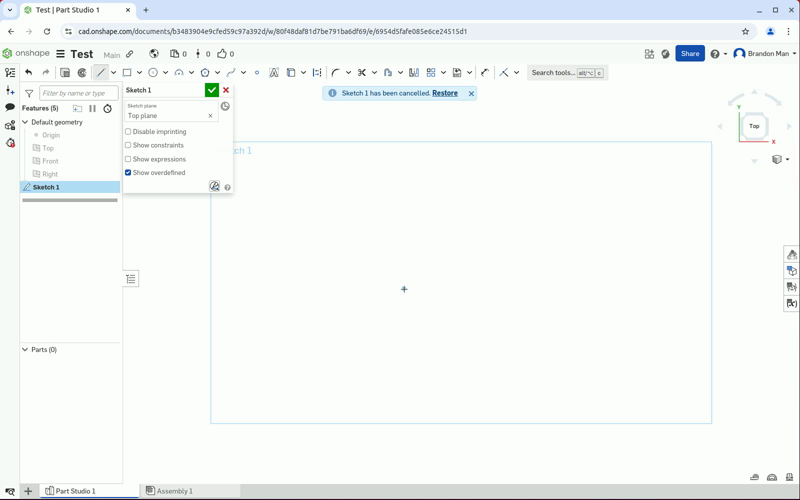
mouse_move(434, 288)
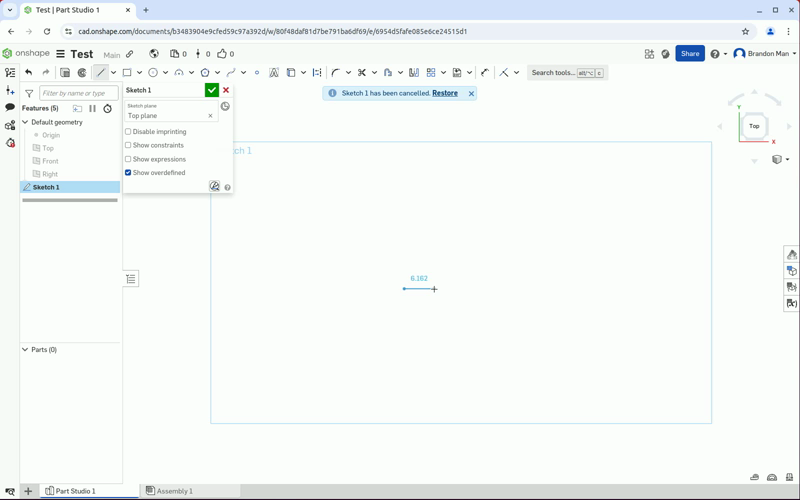
mouse_move(449, 288)
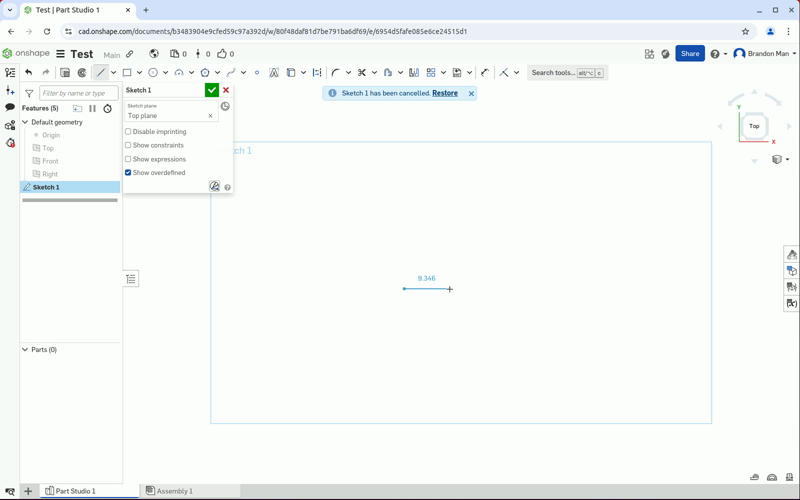
click(449, 288)
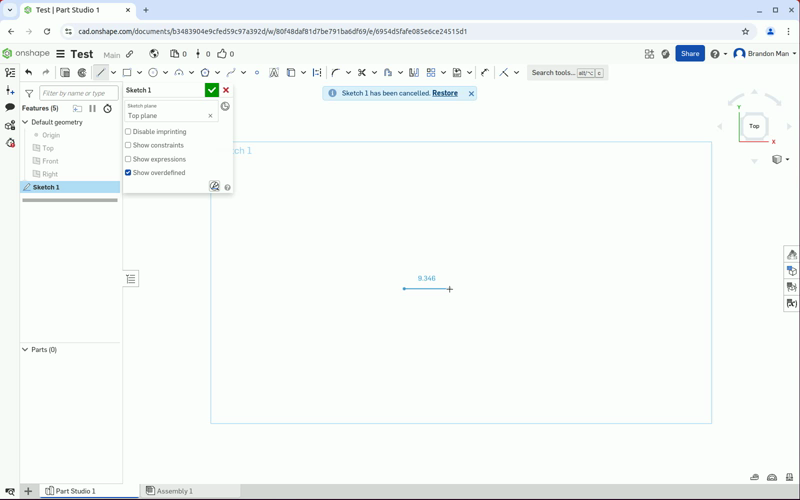
key_up(shift)
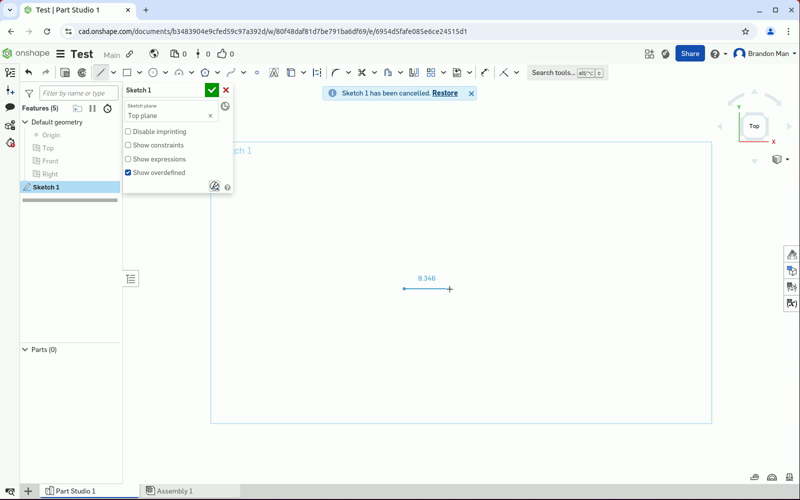
key_down(shift)
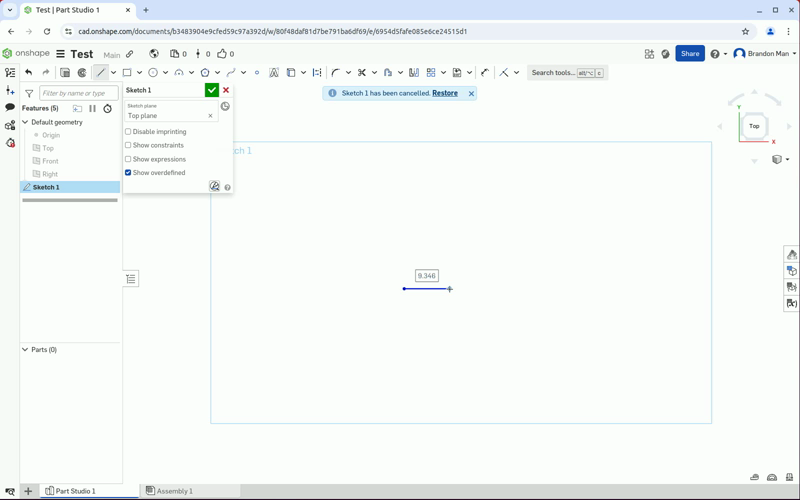
mouse_move(479, 288)
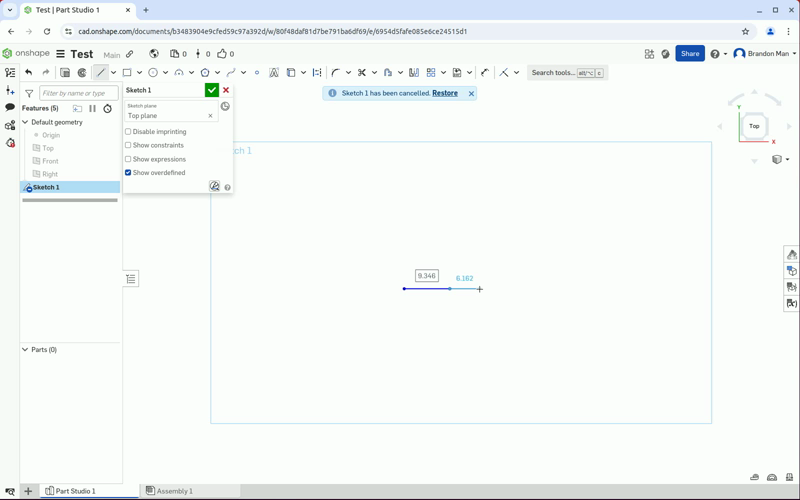
mouse_move(449, 285)
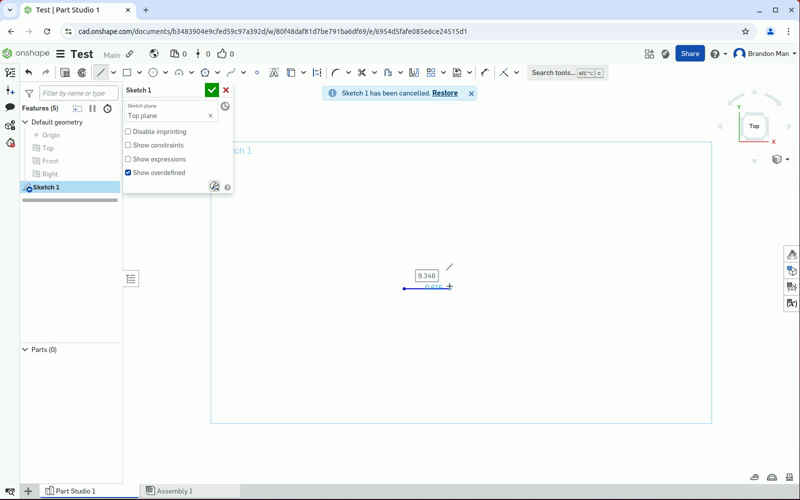
scroll(6)
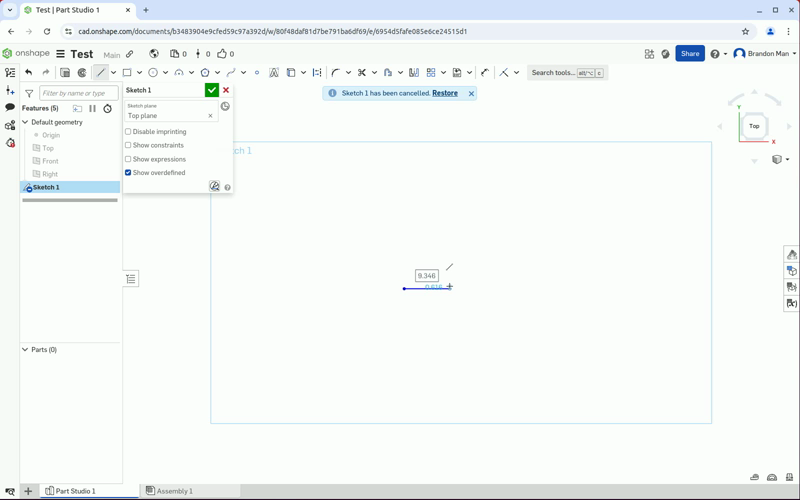
scroll(6)
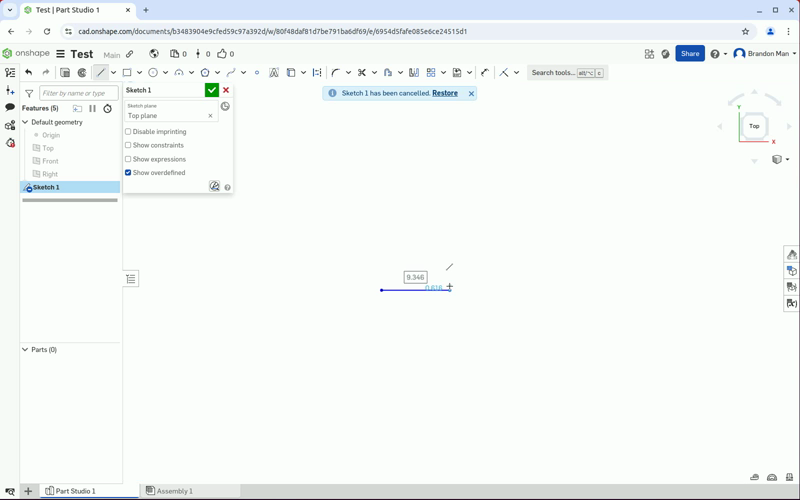
scroll(6)
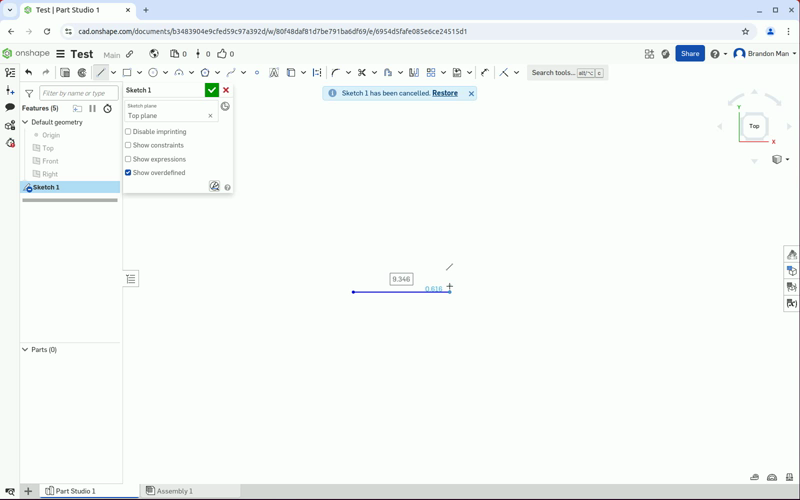
scroll(6)
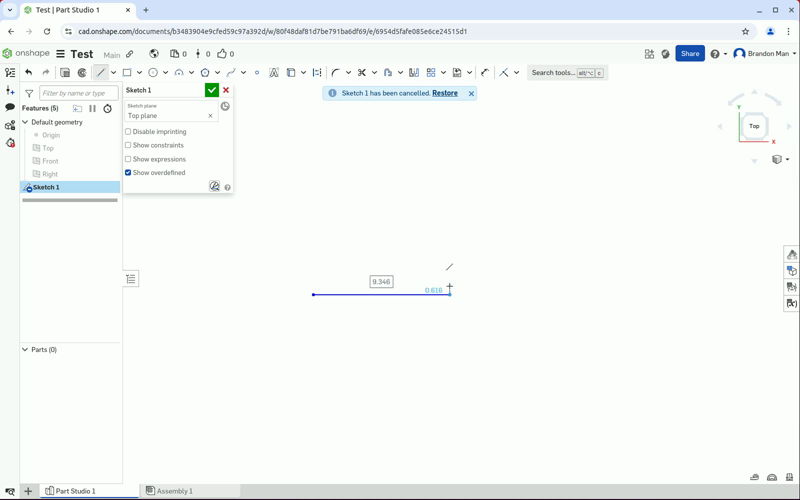
scroll(6)
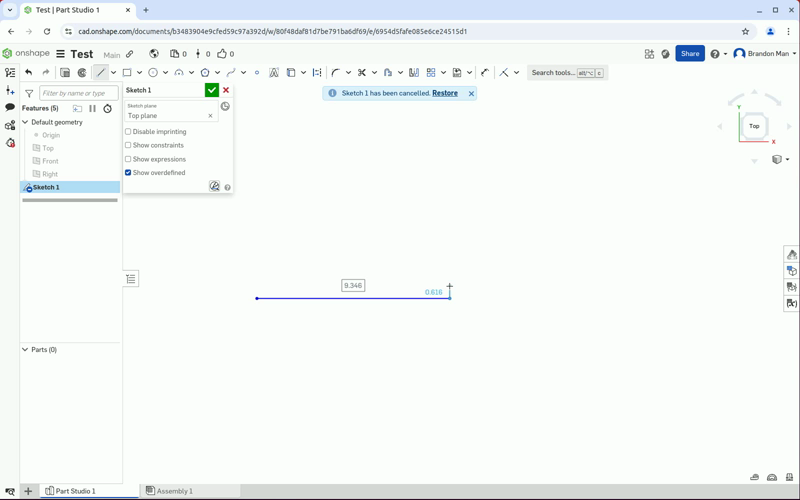
scroll(6)
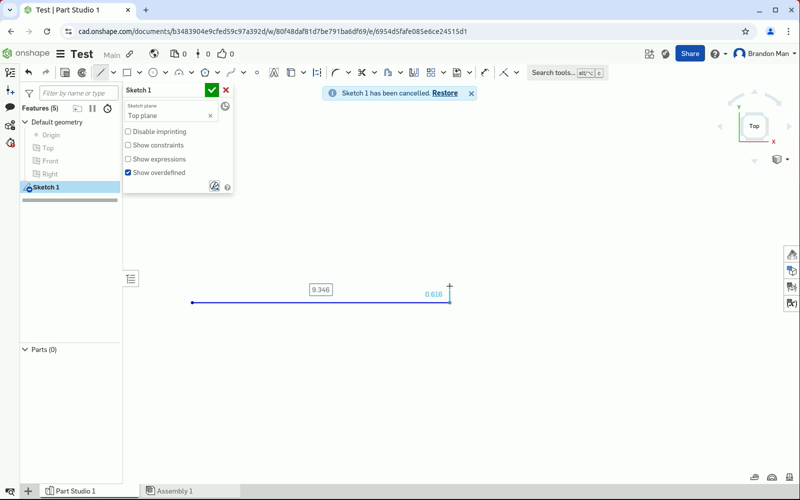
scroll(6)
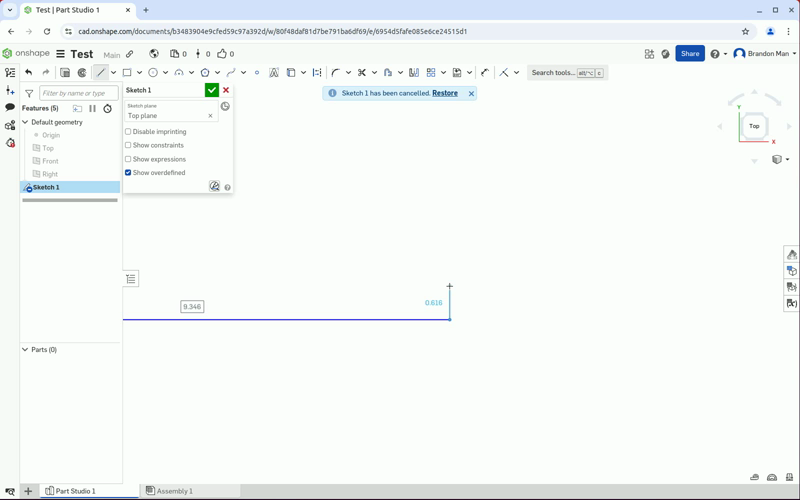
click(449, 285)
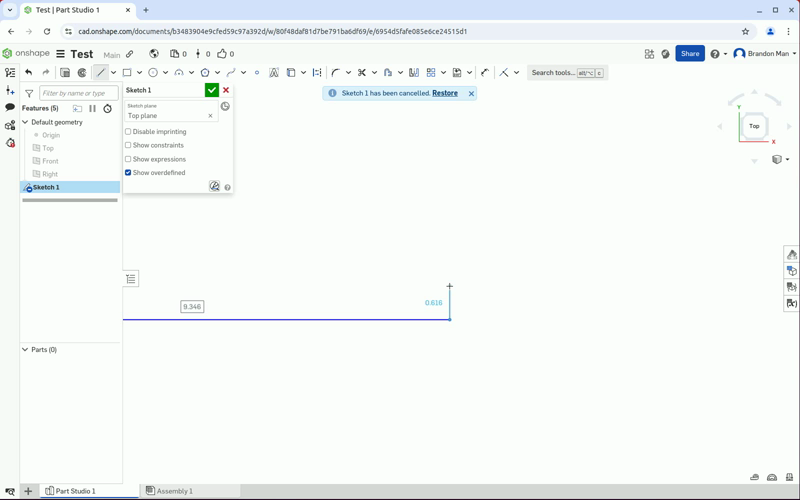
scroll(-6)
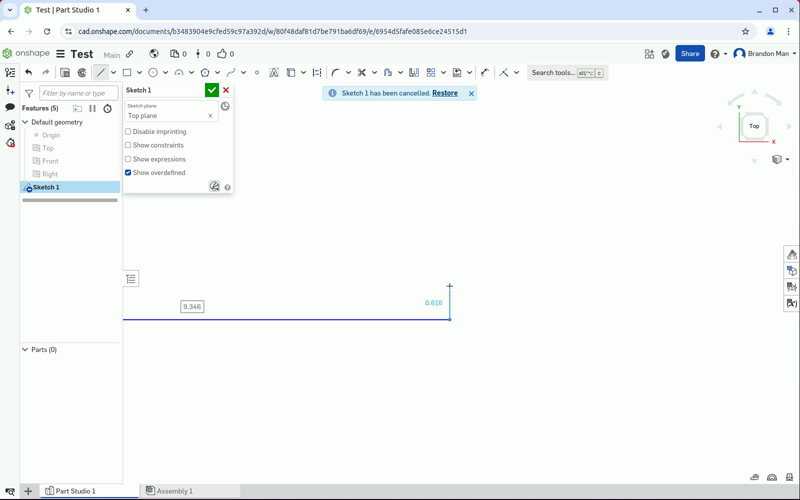
scroll(-6)
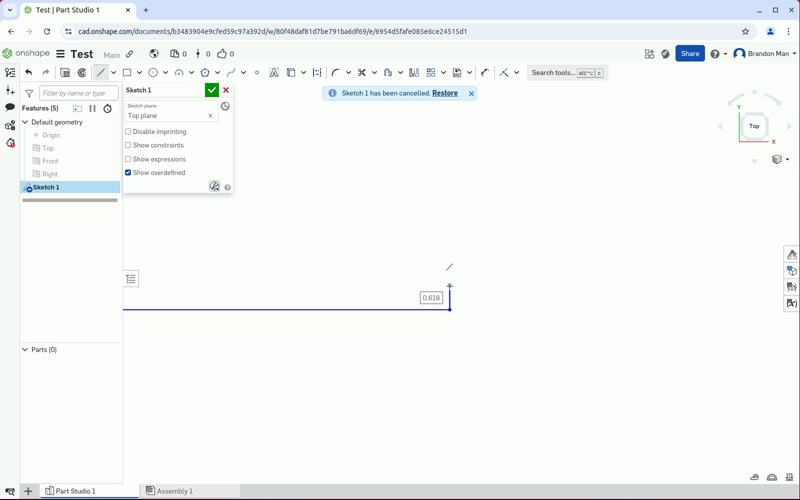
scroll(-6)
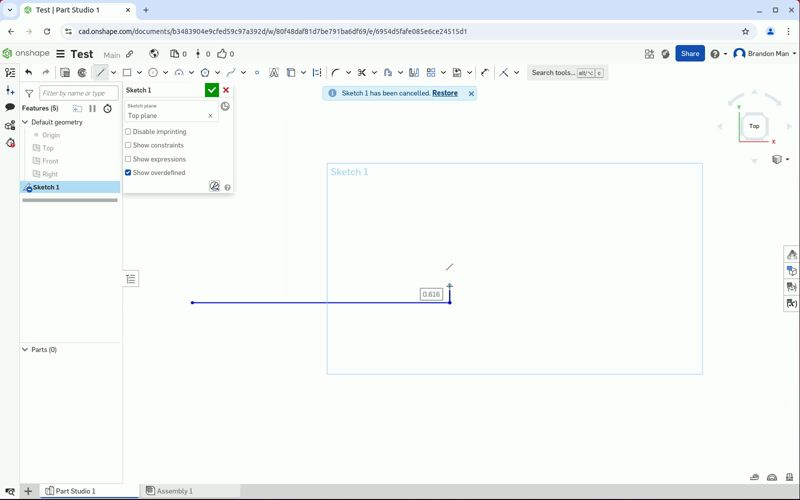
scroll(-6)
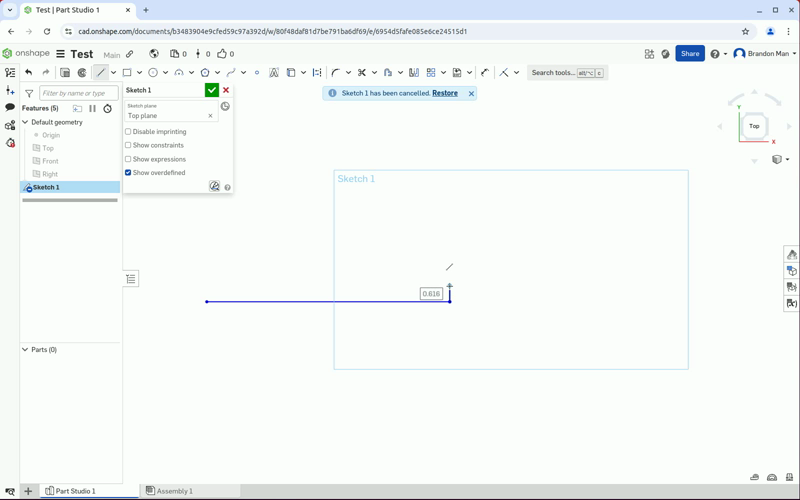
scroll(-6)
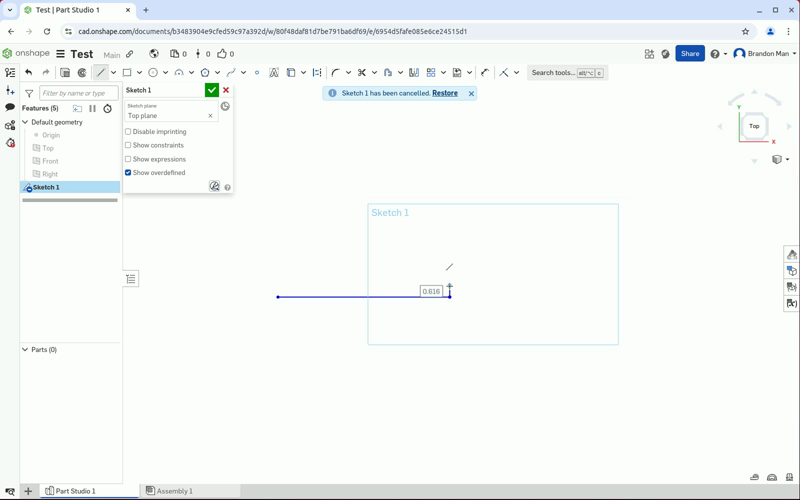
scroll(-6)
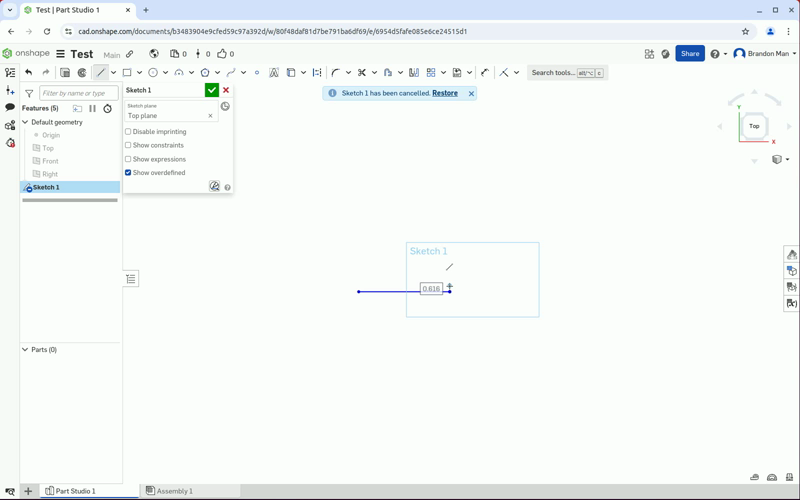
scroll(-6)
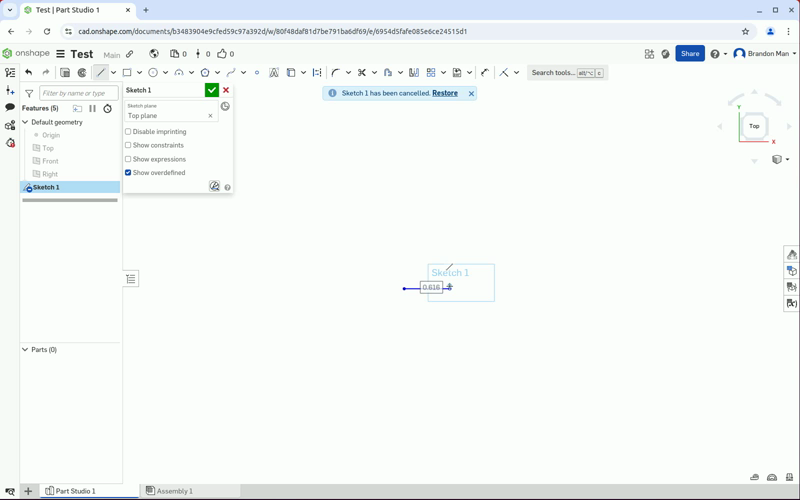
key_up(shift)
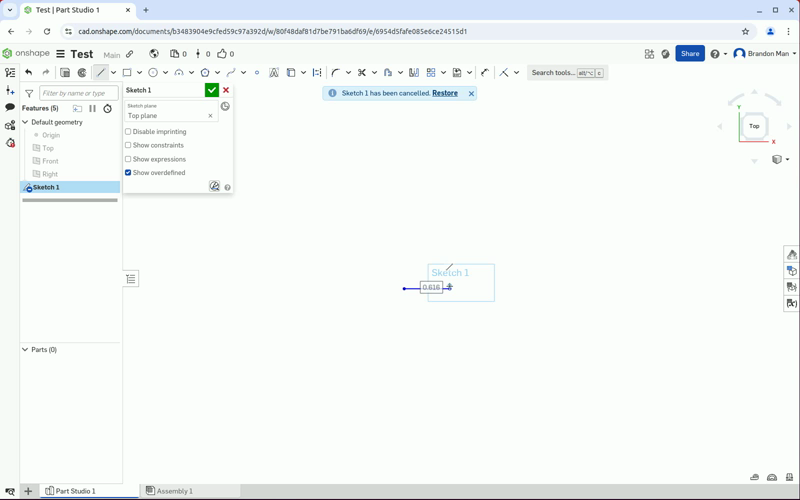
key(esc)
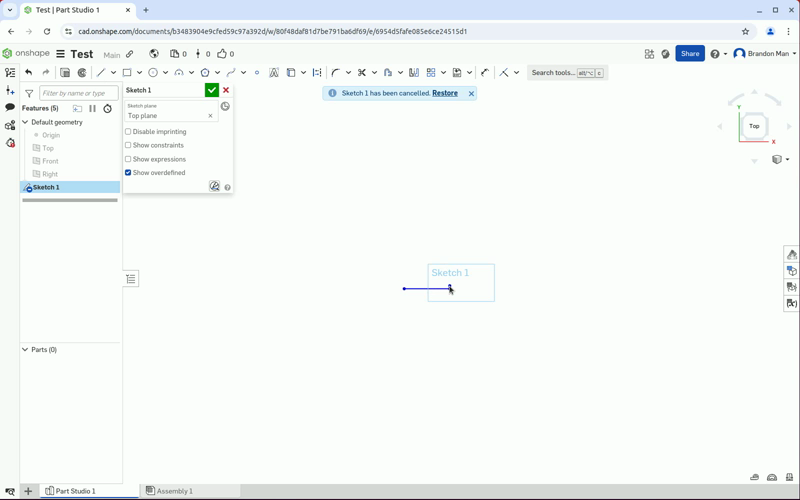
key(a)
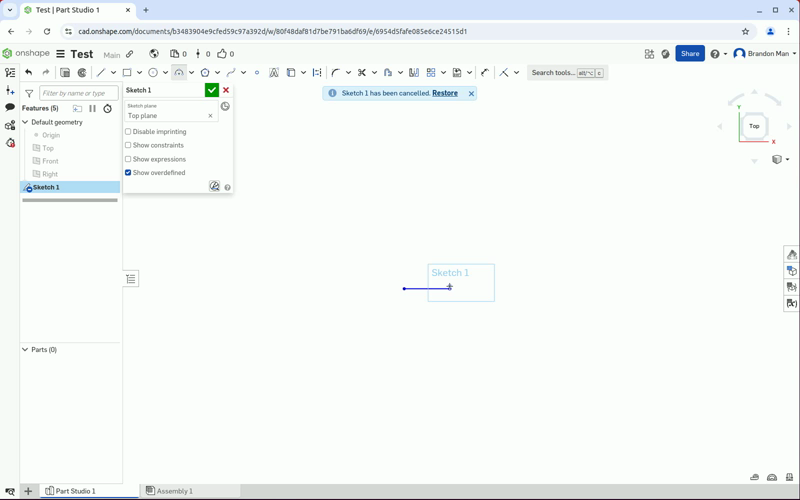
mouse_move(449, 285)
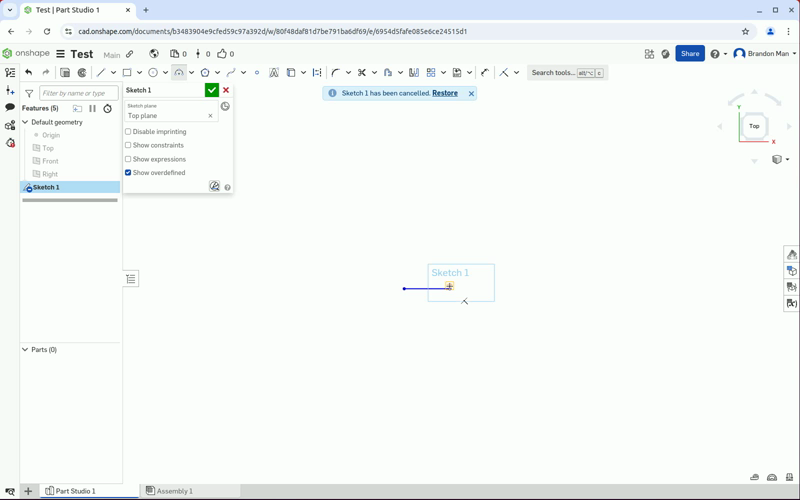
scroll(6)
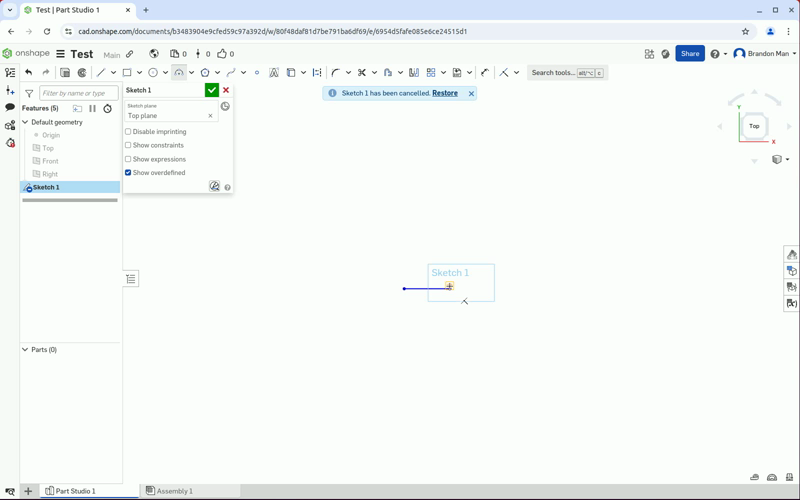
scroll(6)
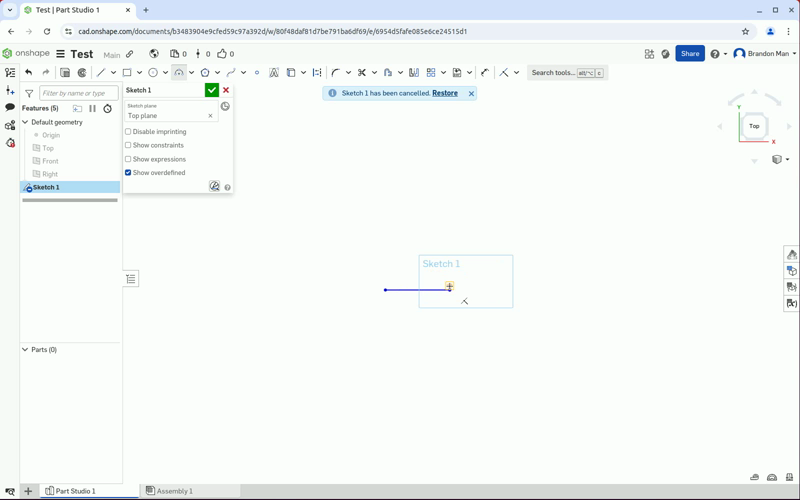
scroll(6)
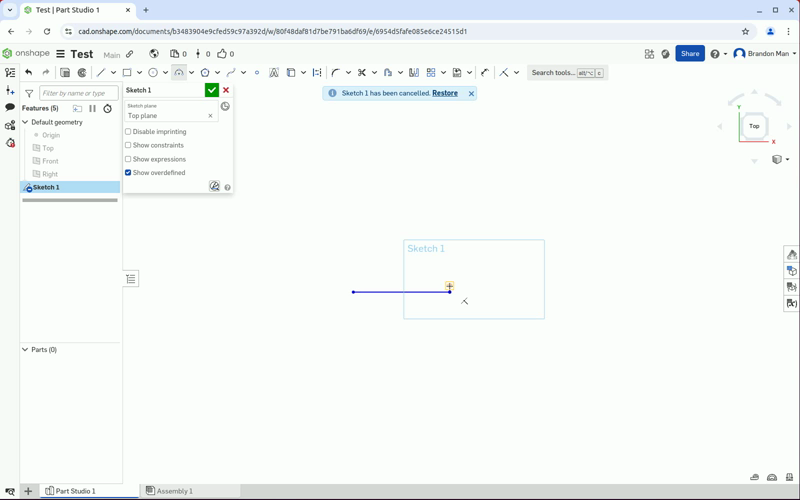
scroll(6)
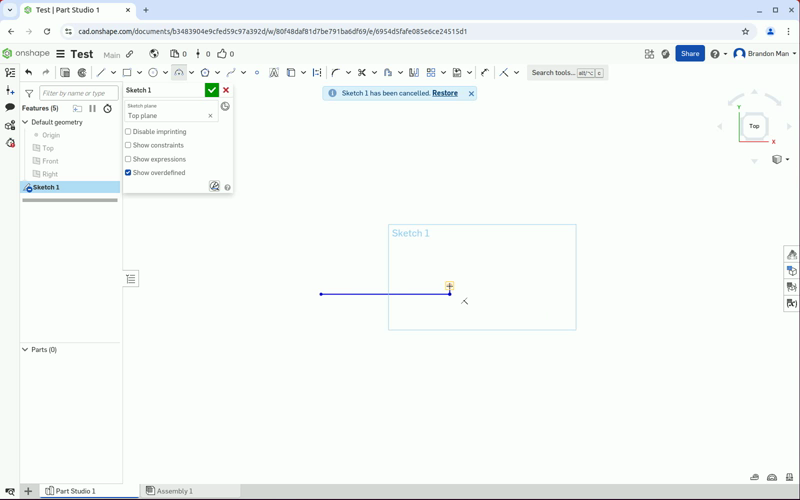
scroll(6)
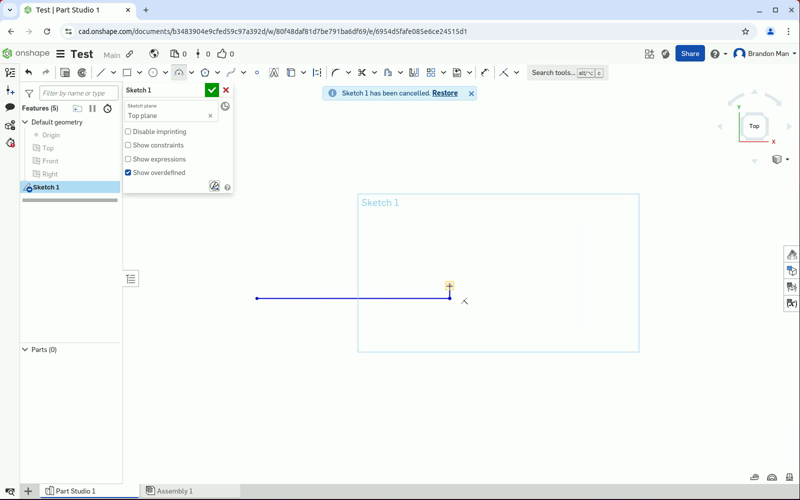
scroll(6)
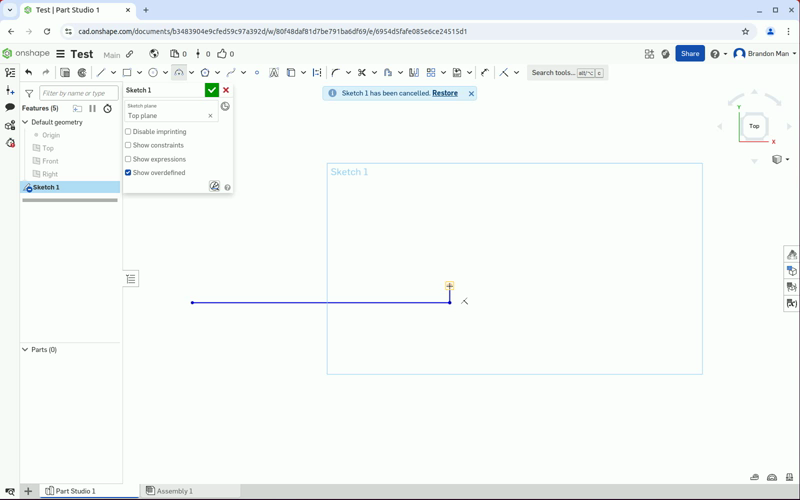
scroll(6)
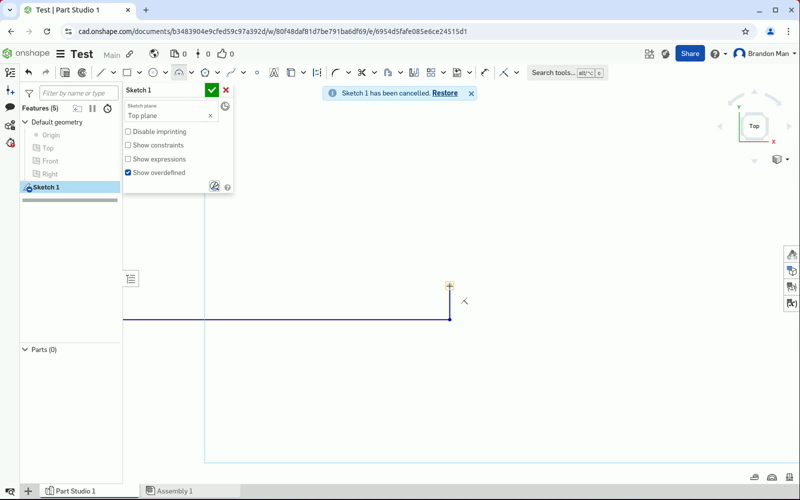
click(449, 285)
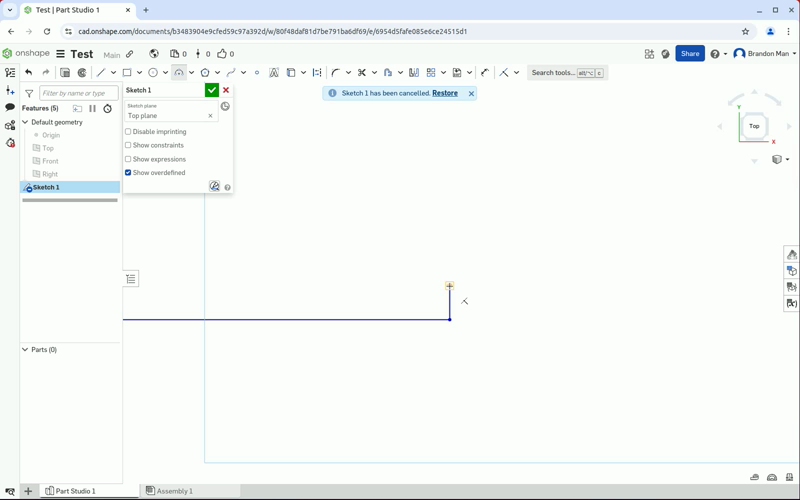
scroll(-6)
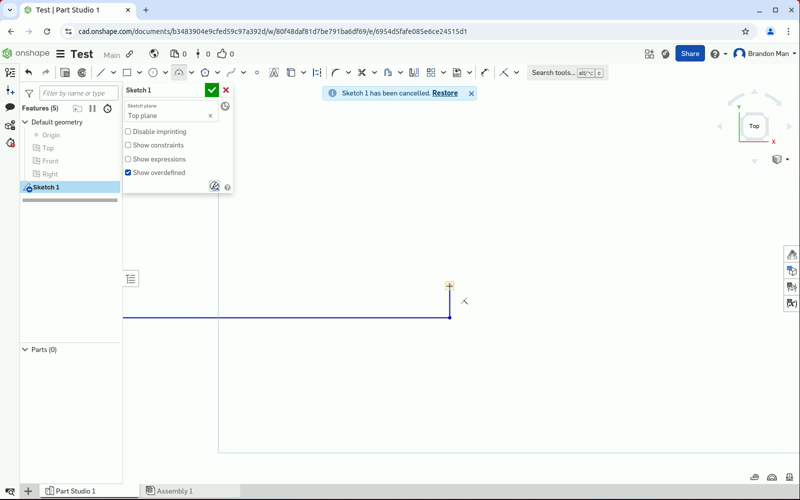
scroll(-6)
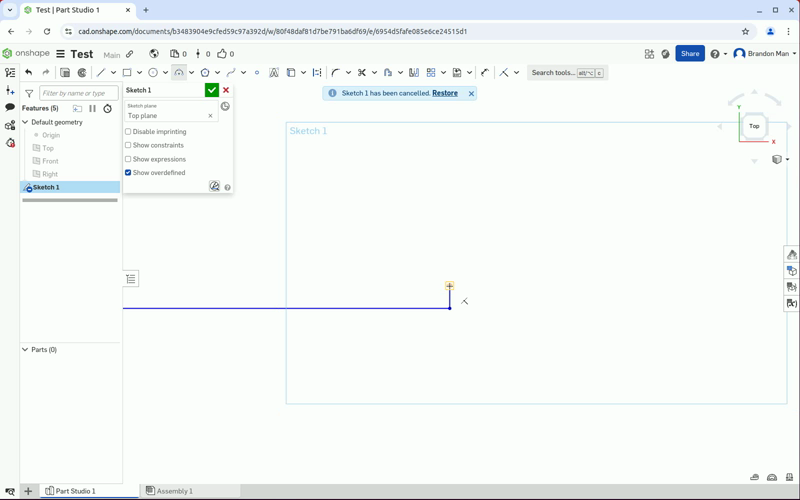
scroll(-6)
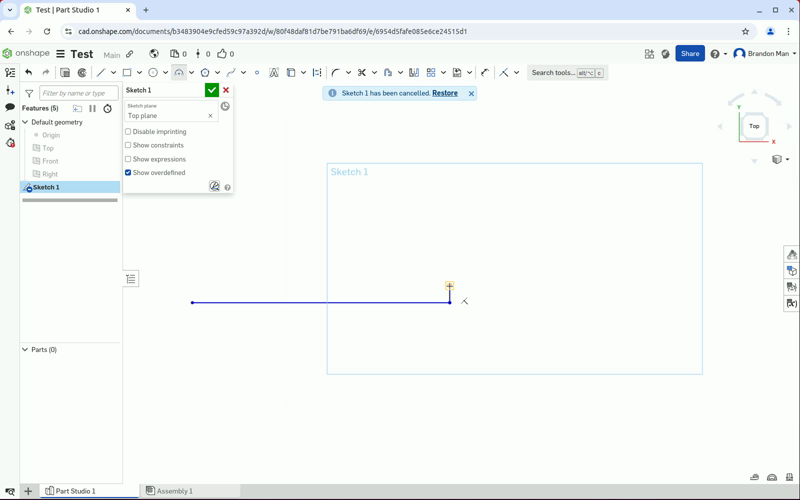
scroll(-6)
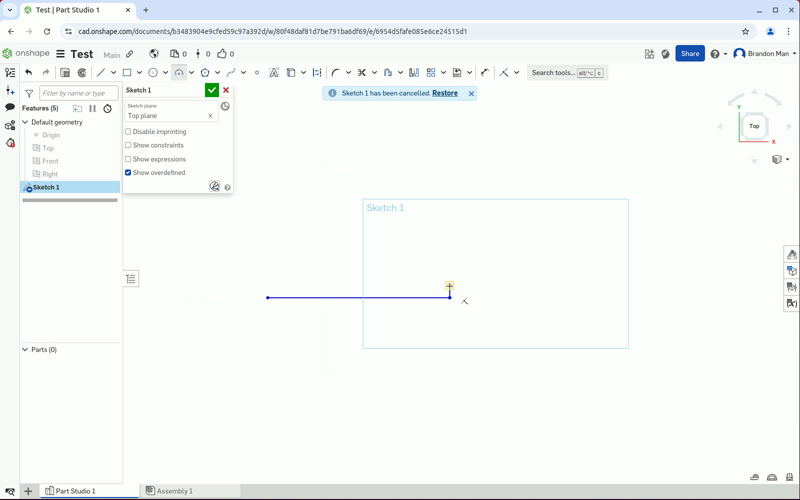
scroll(-6)
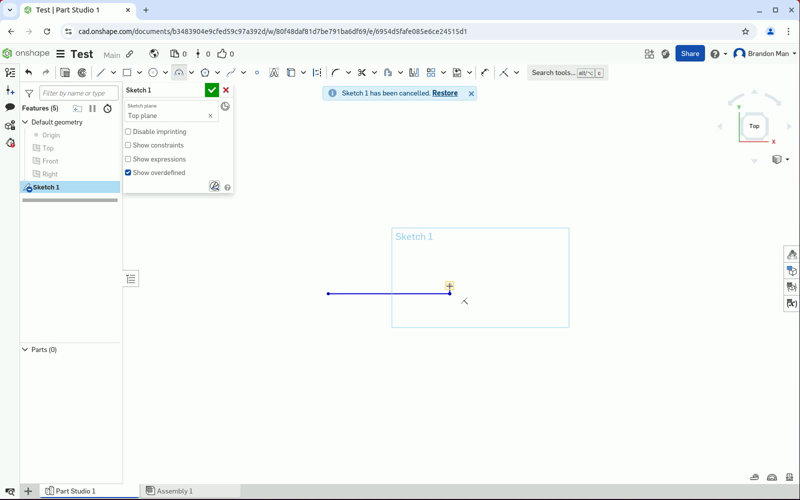
scroll(-6)
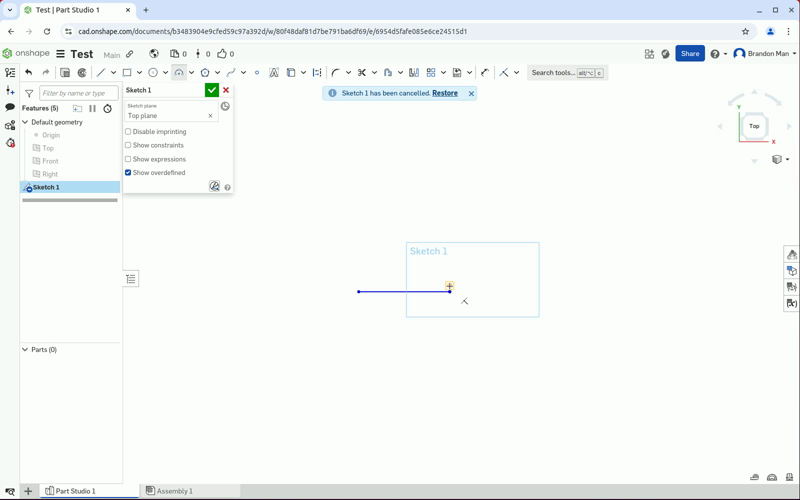
scroll(-6)
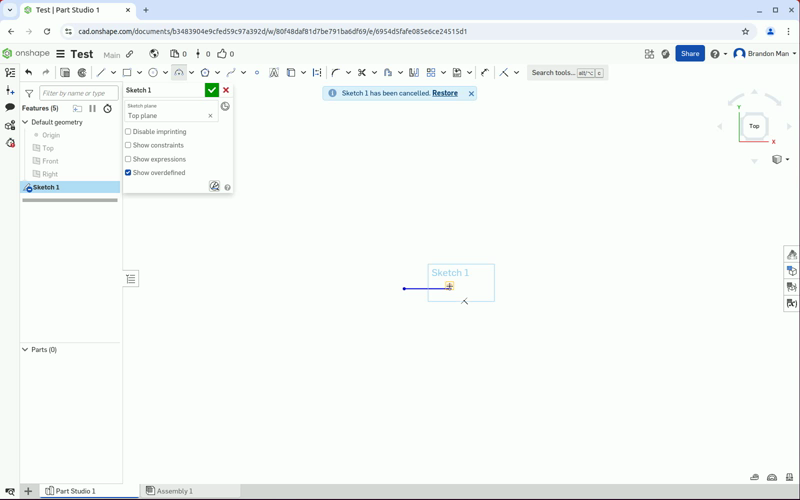
key_down(shift)
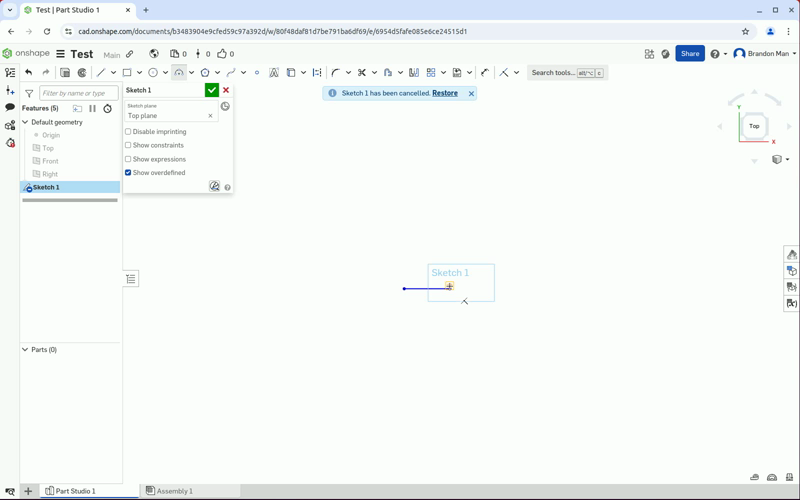
mouse_move(449, 280)
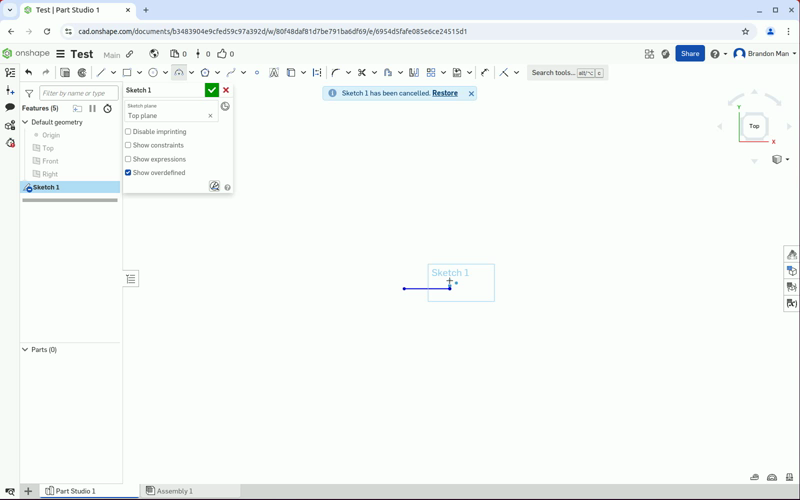
scroll(6)
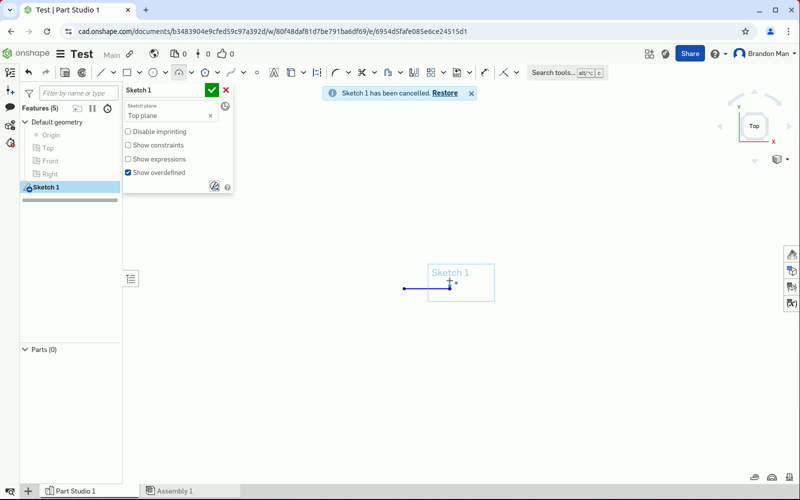
scroll(6)
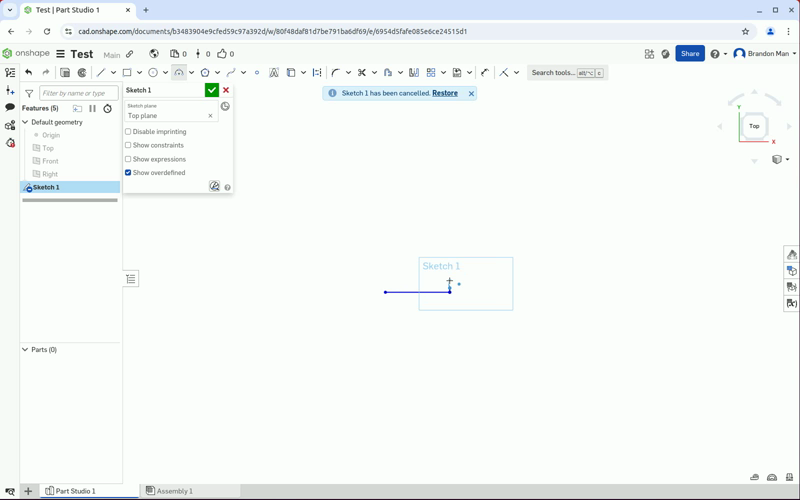
scroll(6)
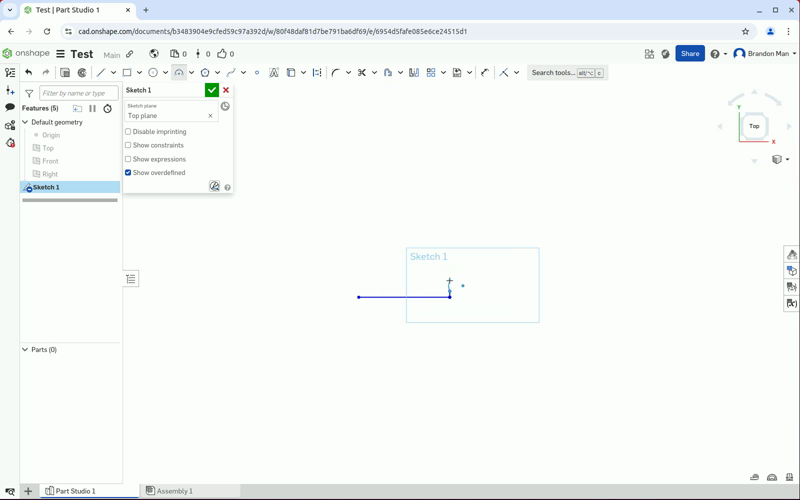
scroll(6)
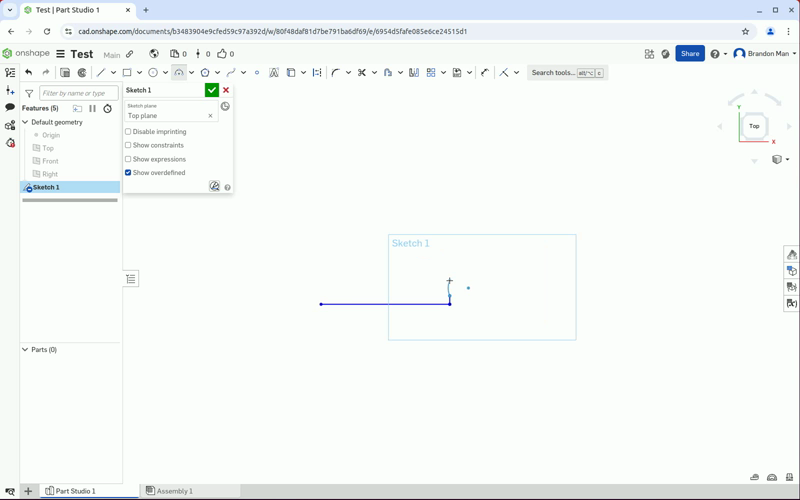
scroll(6)
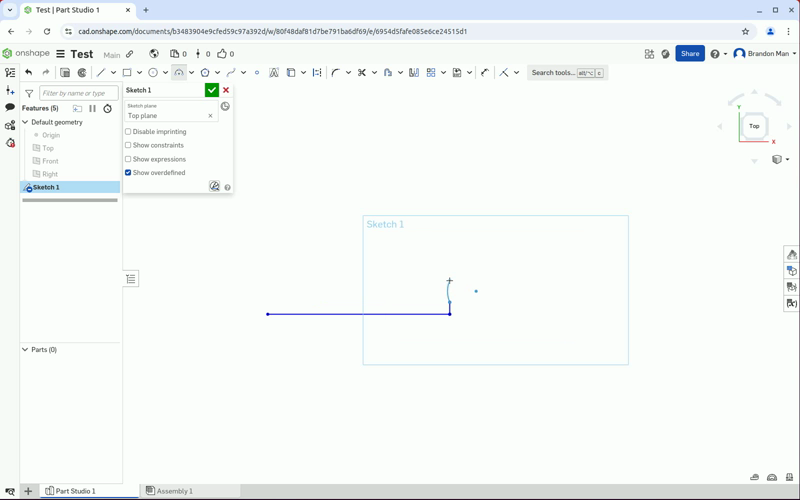
scroll(6)
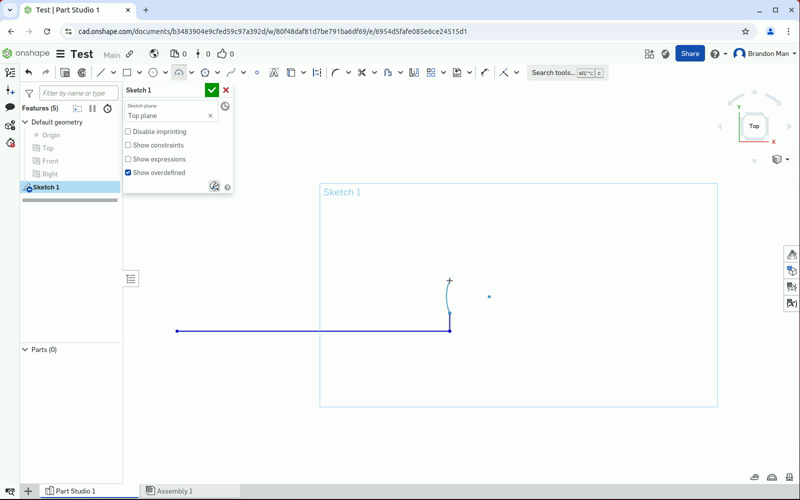
scroll(6)
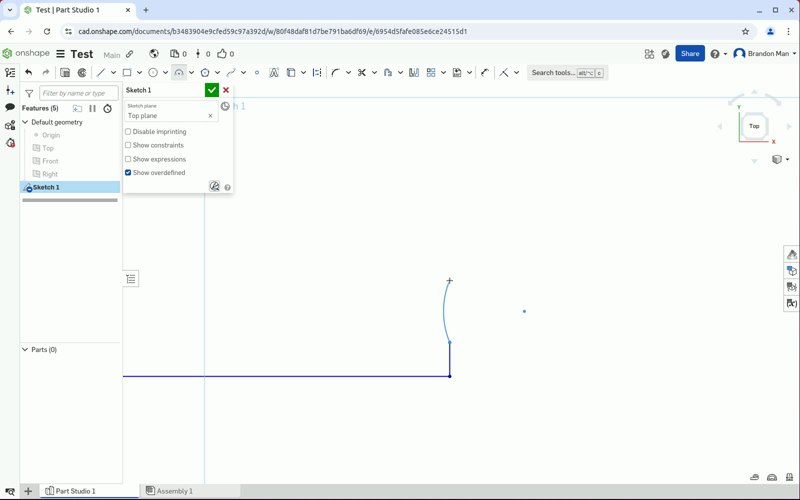
click(449, 280)
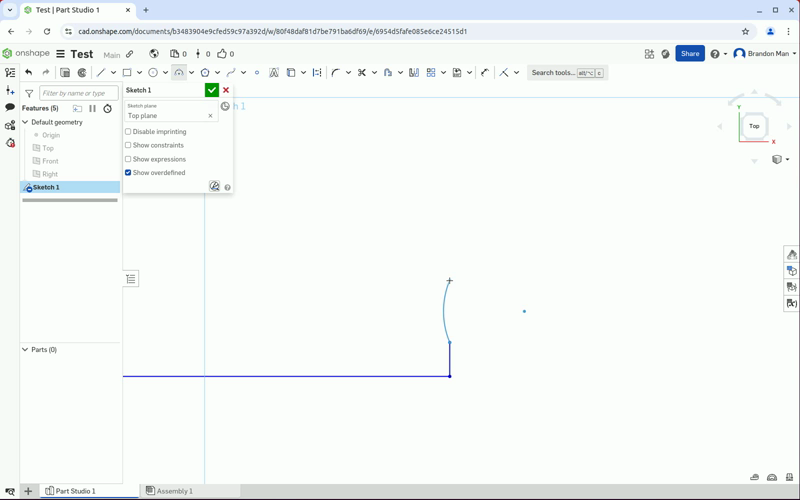
scroll(-6)
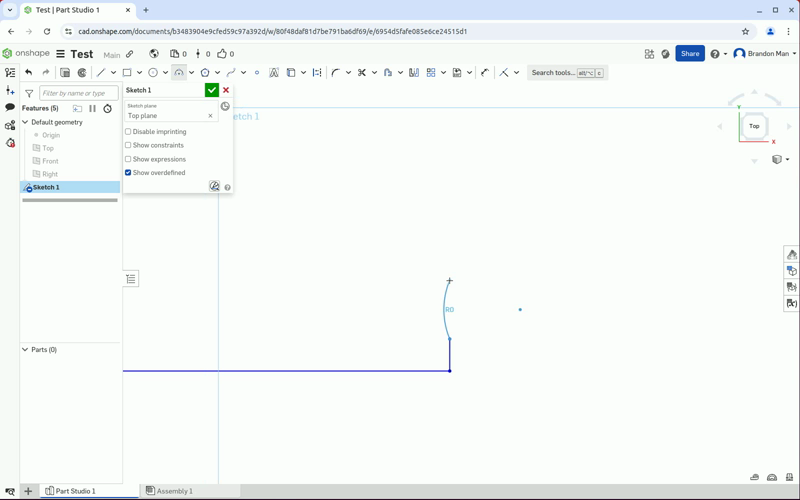
scroll(-6)
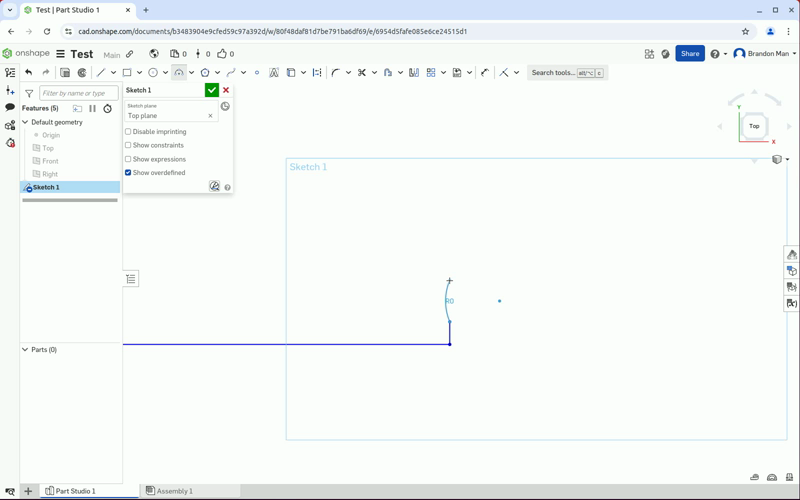
scroll(-6)
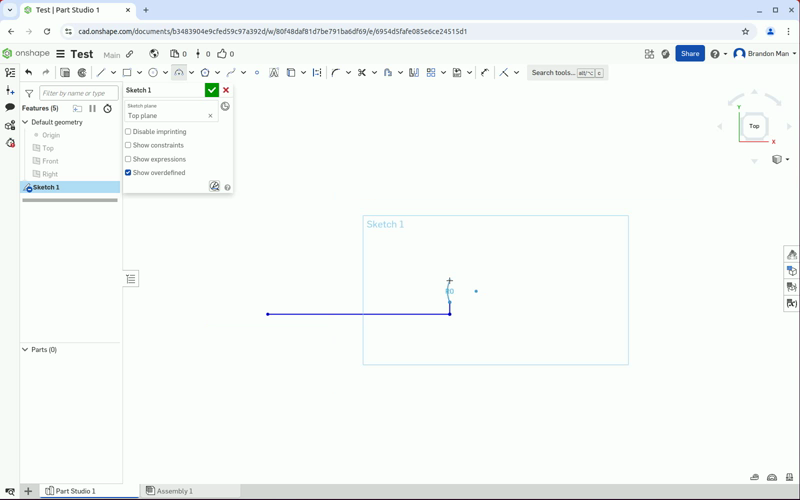
scroll(-6)
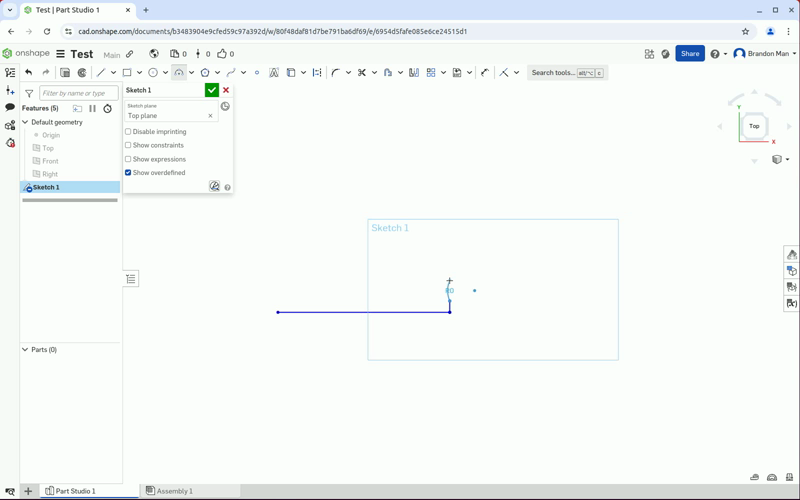
scroll(-6)
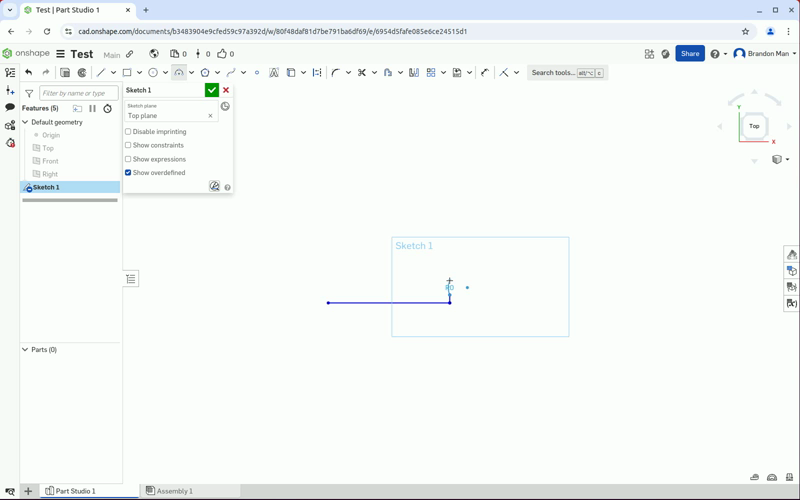
scroll(-6)
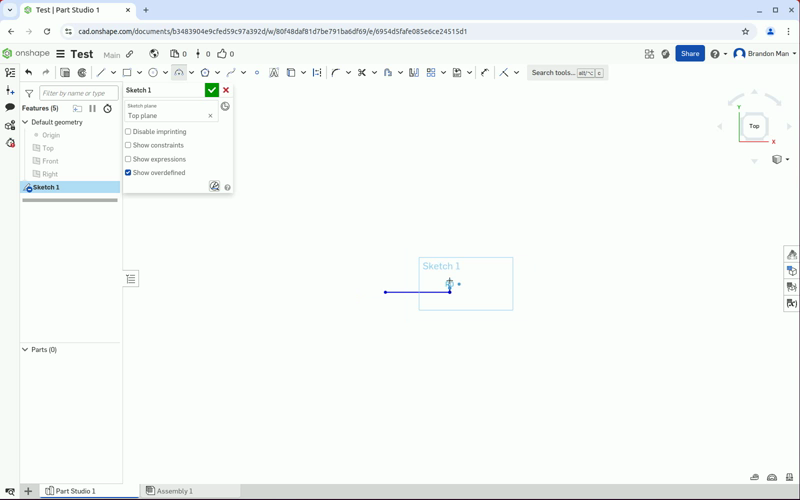
scroll(-6)
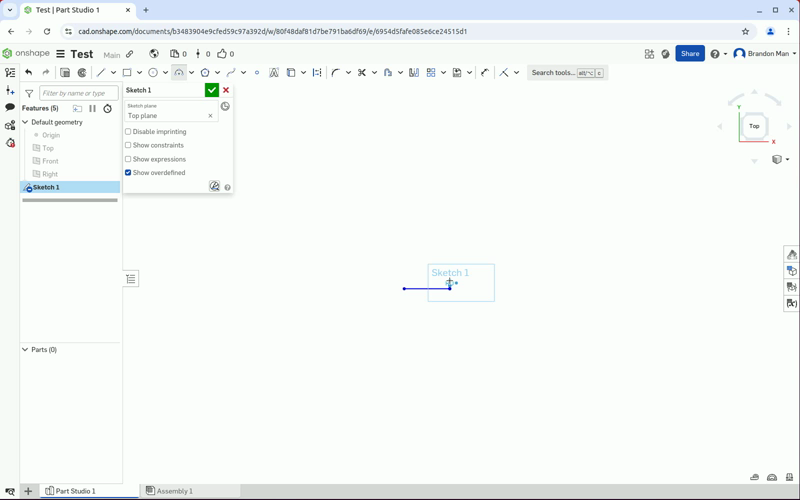
mouse_move(447, 282)
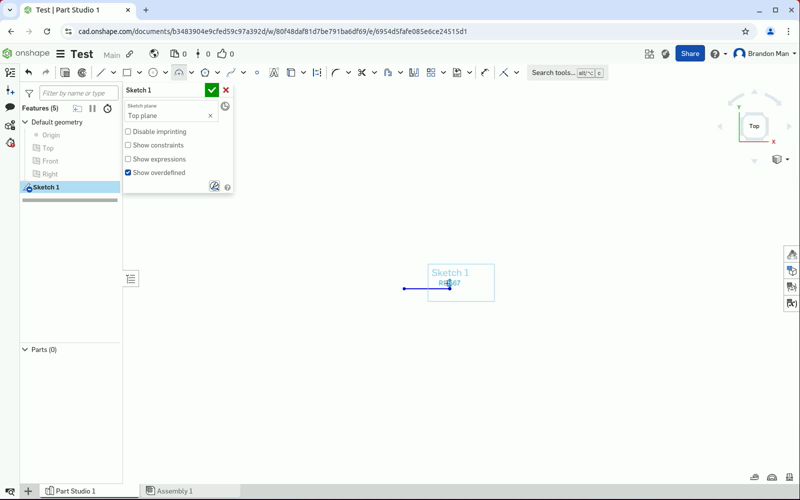
scroll(6)
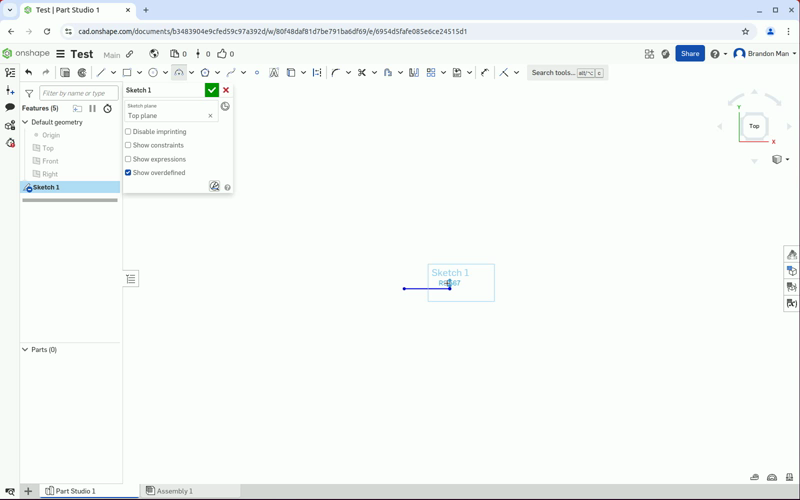
scroll(6)
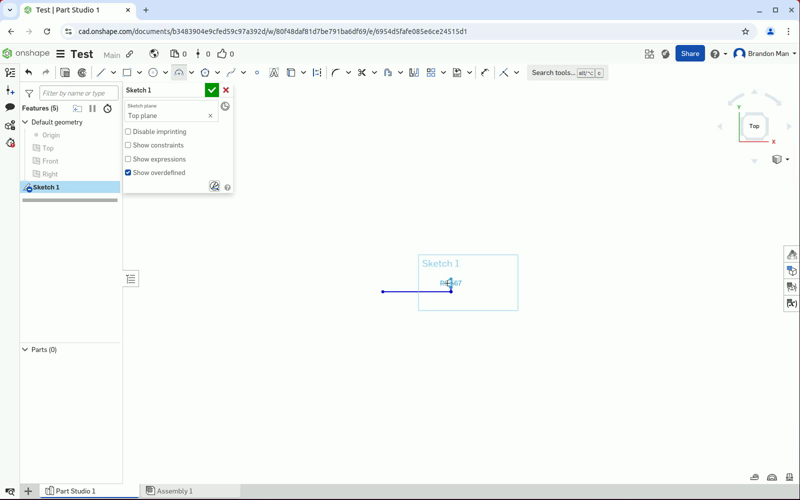
scroll(6)
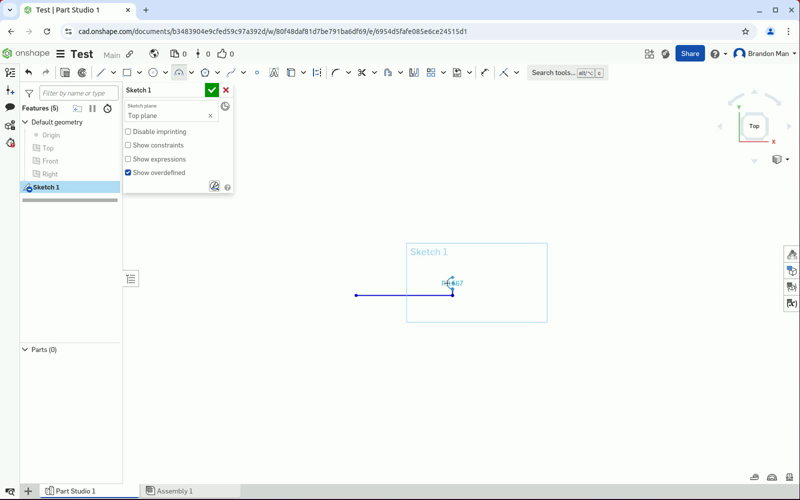
scroll(6)
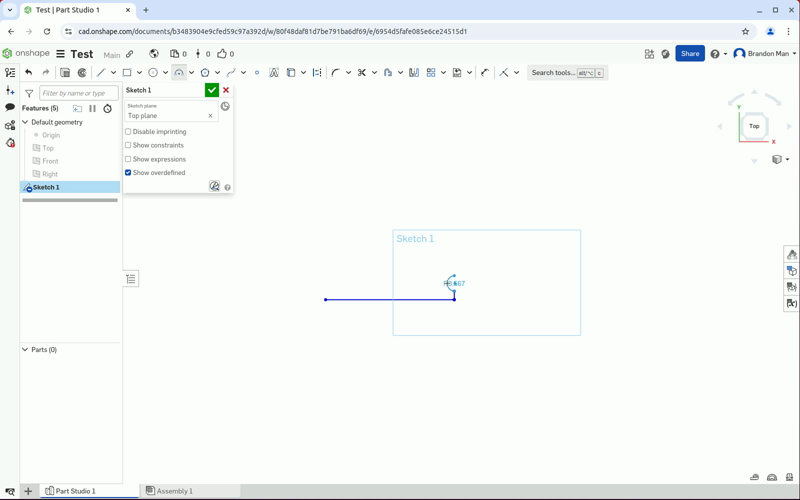
scroll(6)
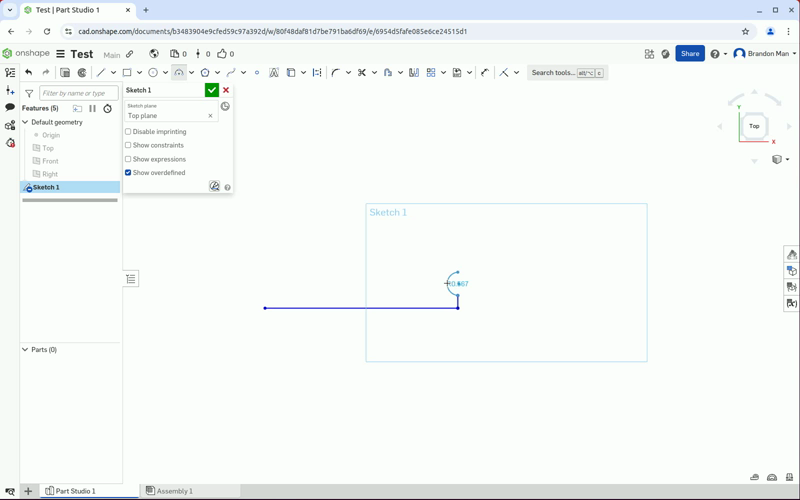
scroll(6)
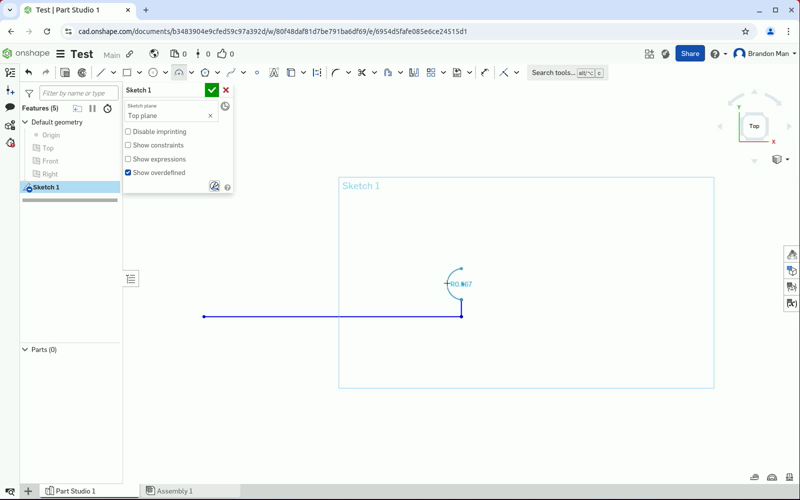
scroll(6)
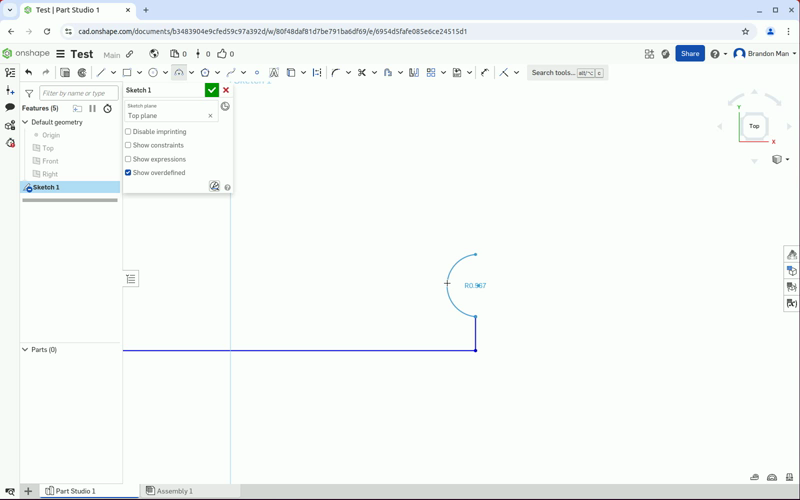
click(447, 282)
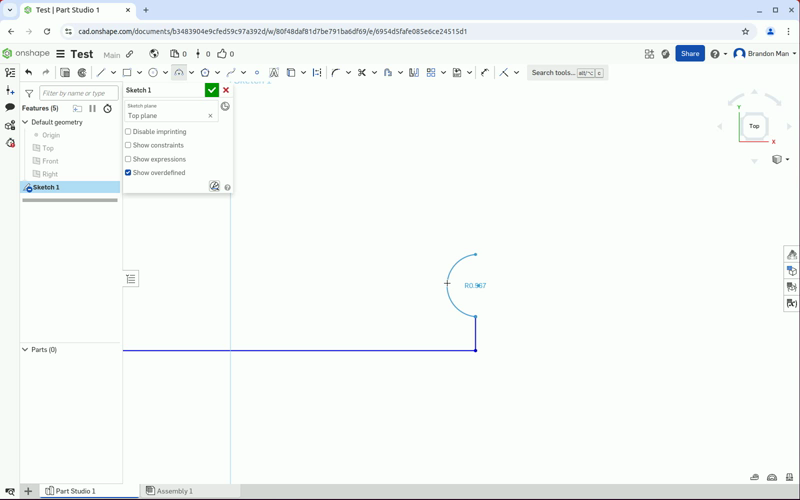
scroll(-6)
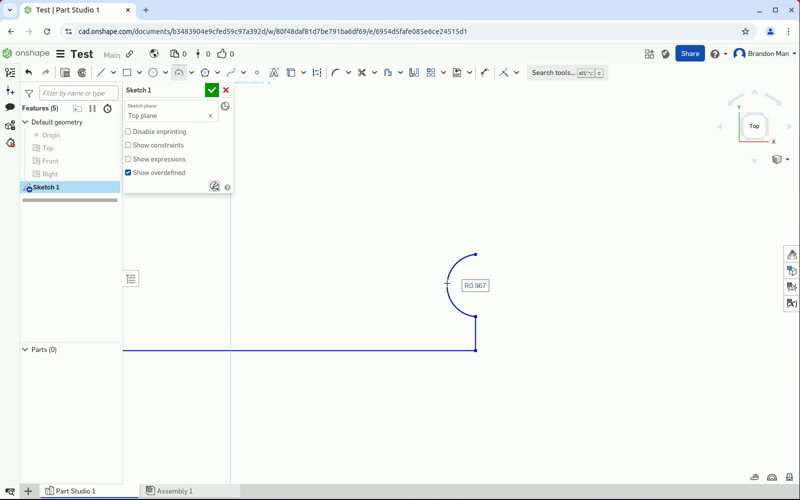
scroll(-6)
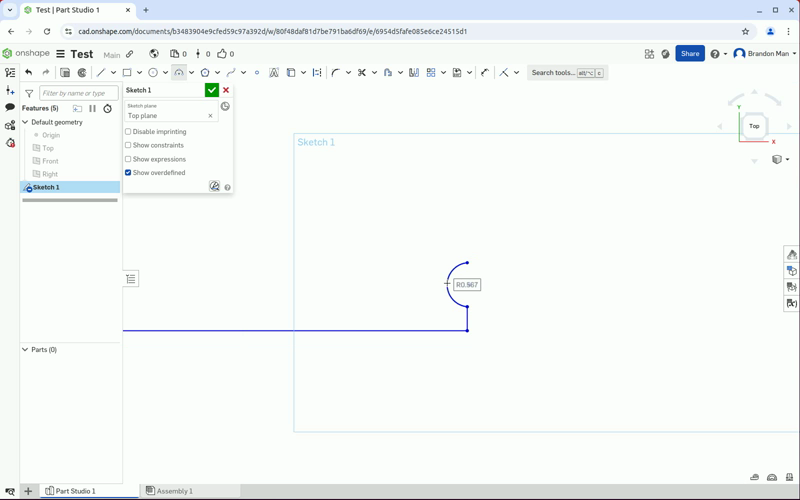
scroll(-6)
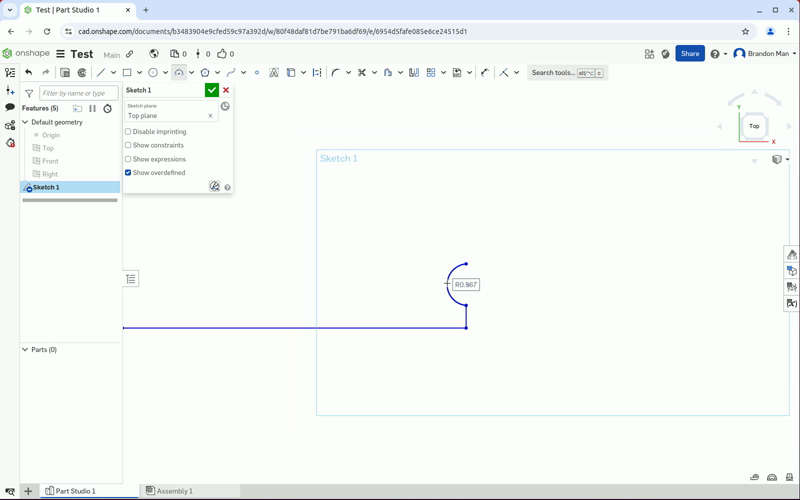
scroll(-6)
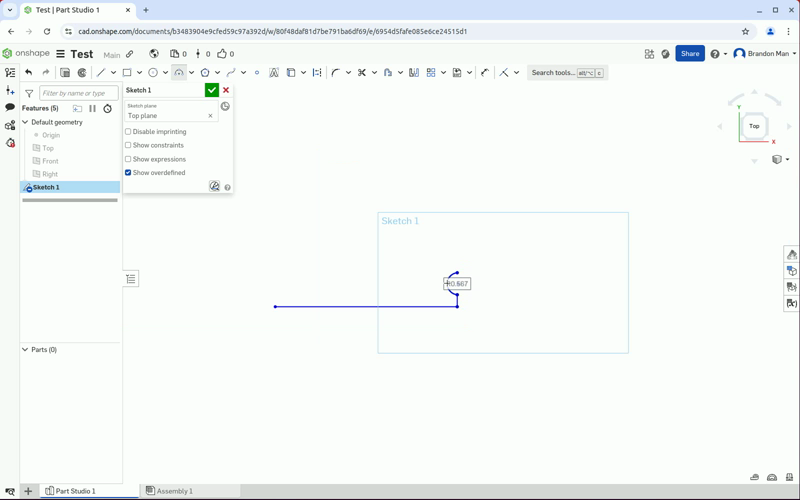
scroll(-6)
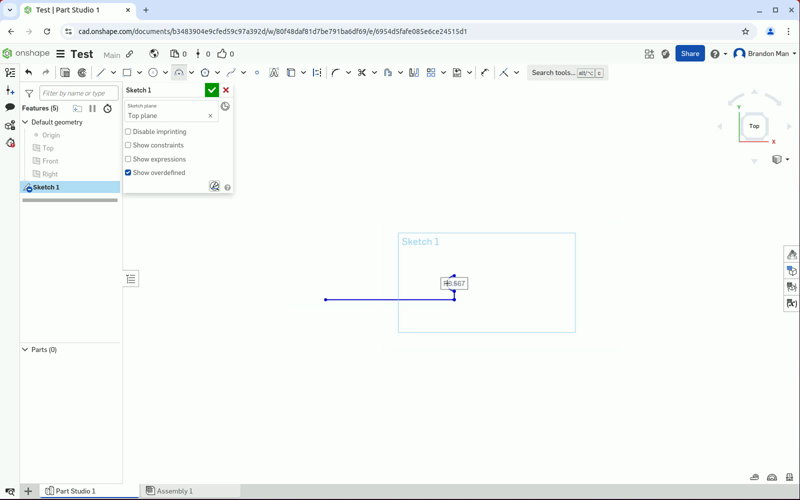
scroll(-6)
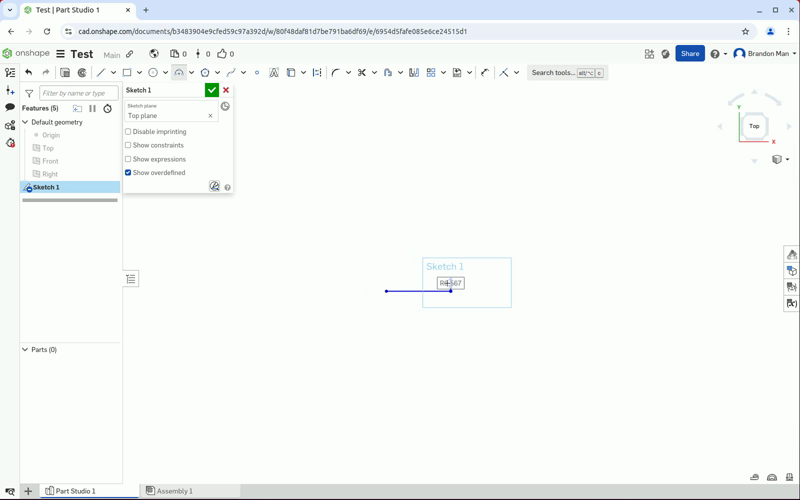
scroll(-6)
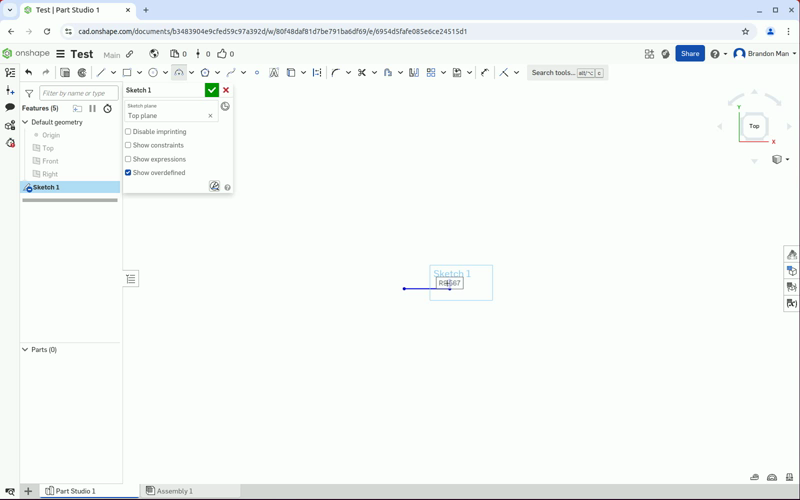
key_up(shift)
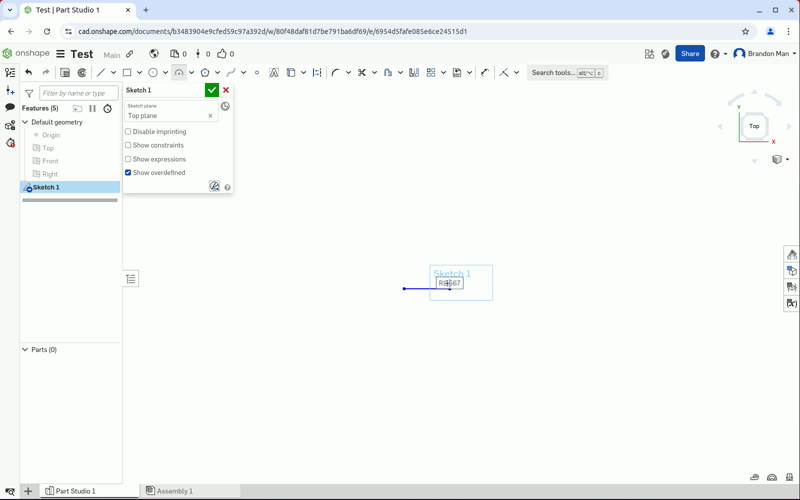
key(esc)
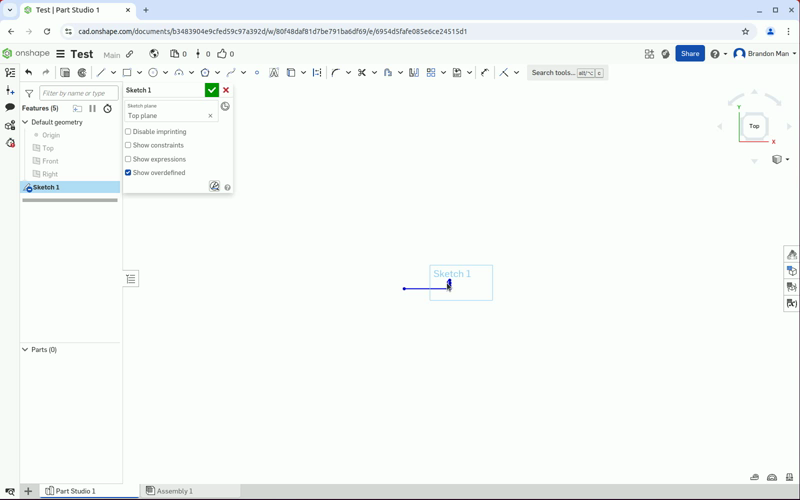
key(l)
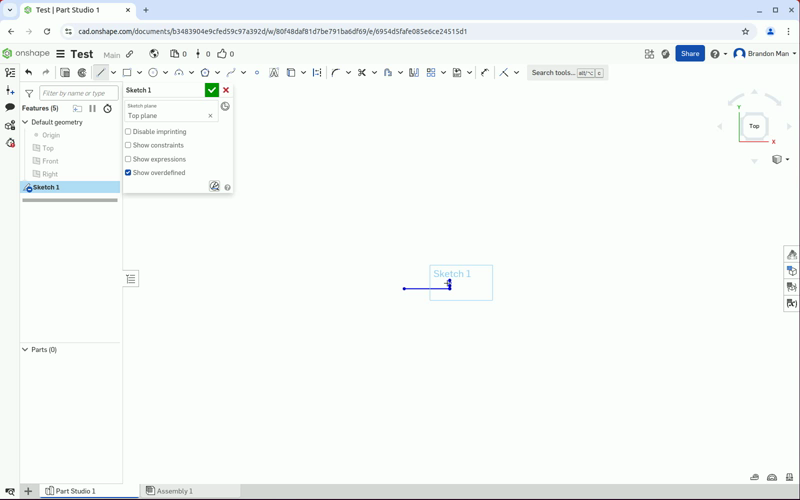
mouse_move(449, 280)
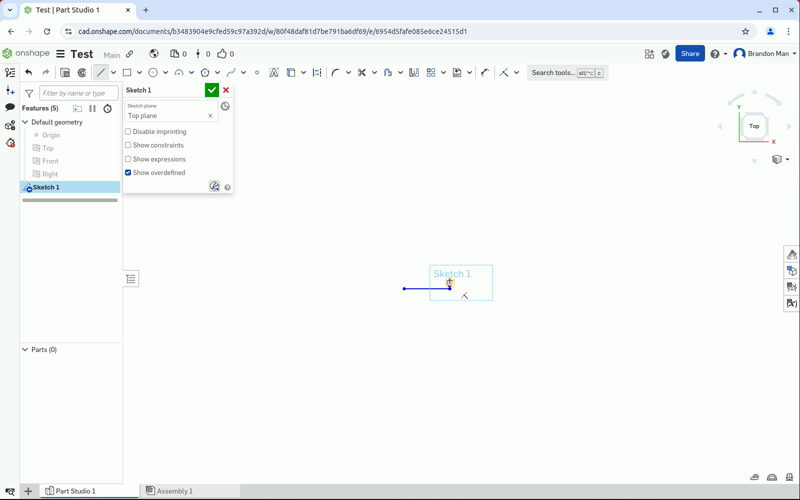
scroll(6)
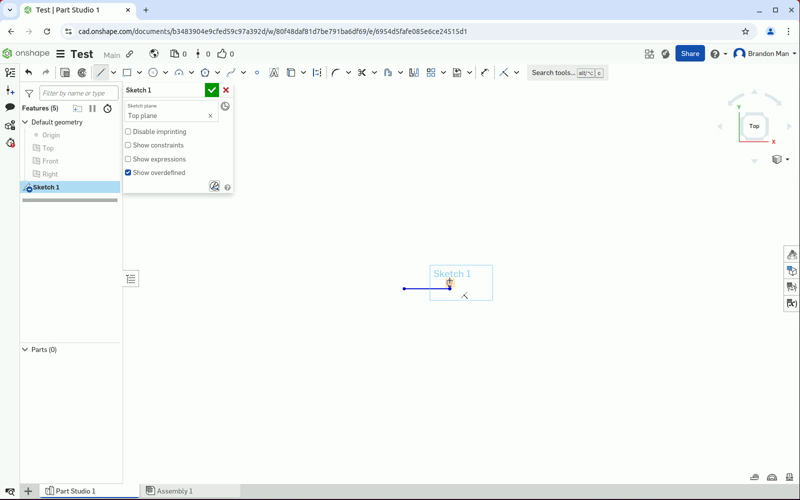
scroll(6)
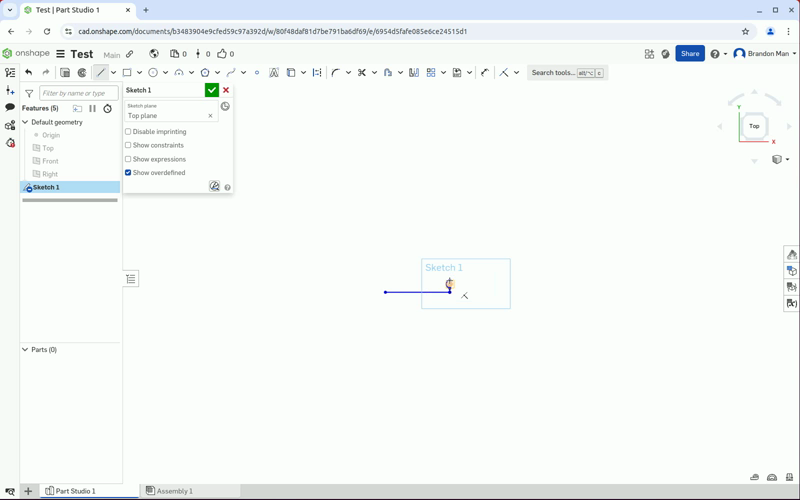
scroll(6)
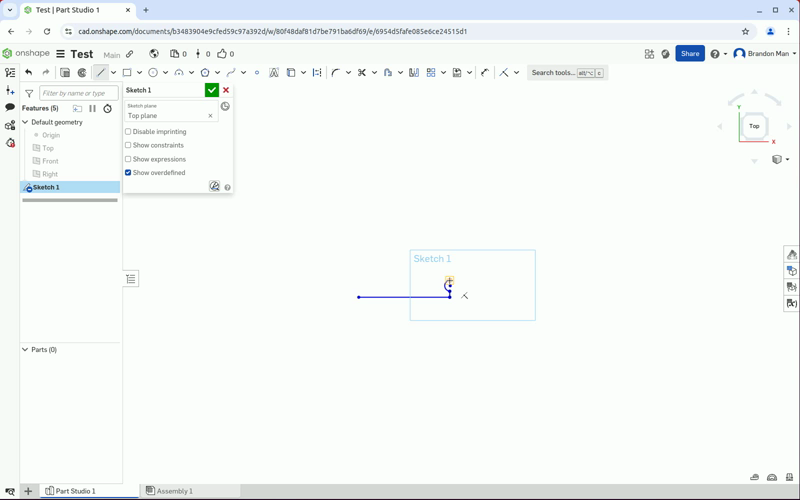
scroll(6)
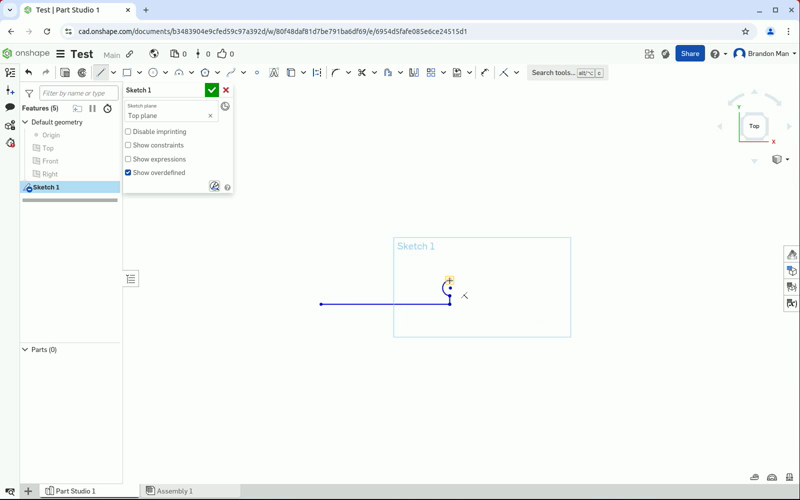
scroll(6)
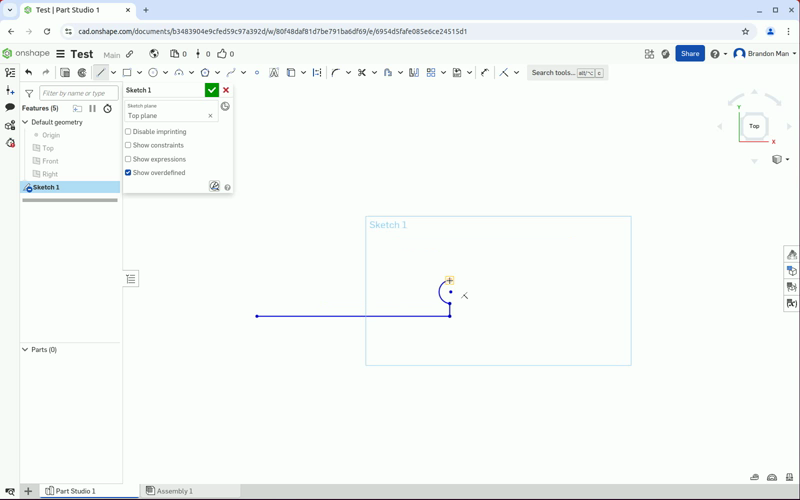
scroll(6)
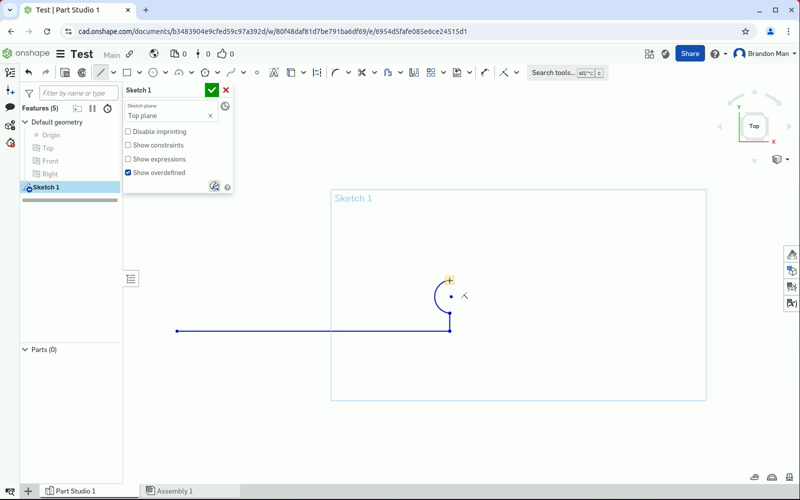
scroll(6)
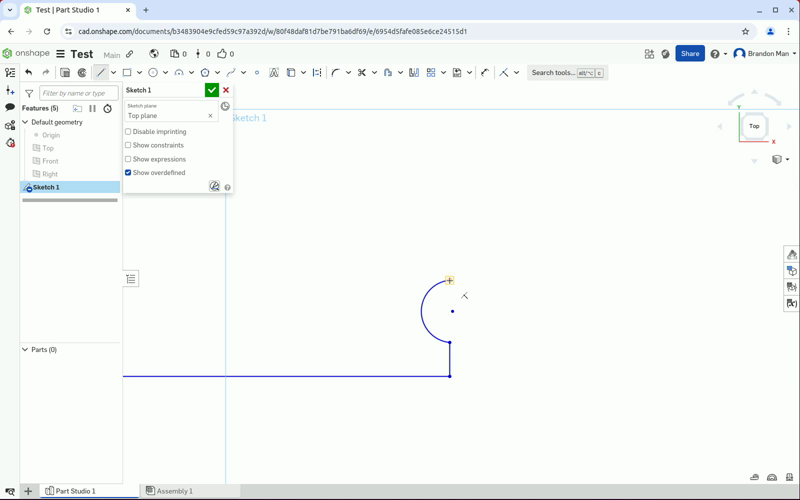
click(449, 280)
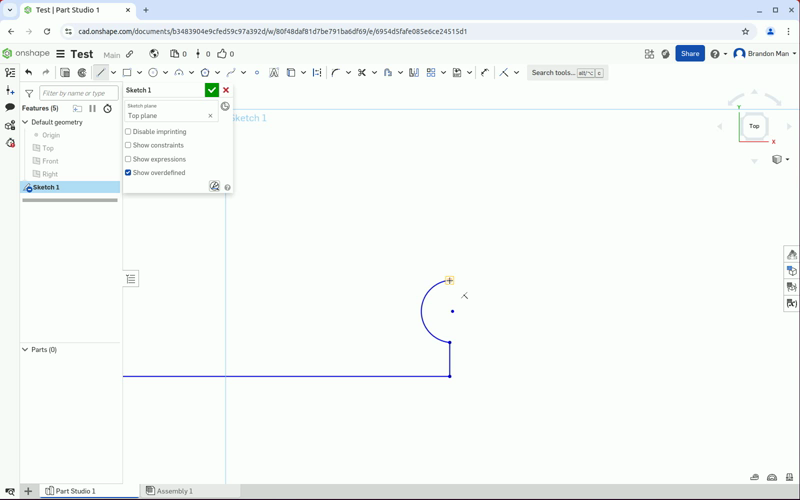
scroll(-6)
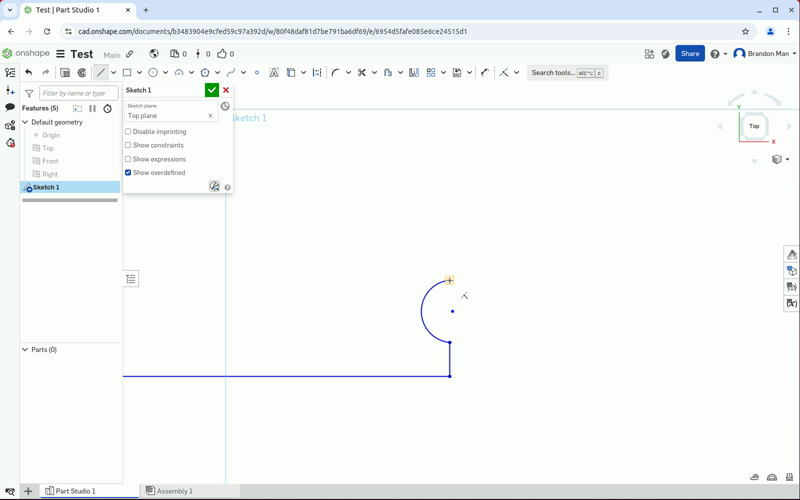
scroll(-6)
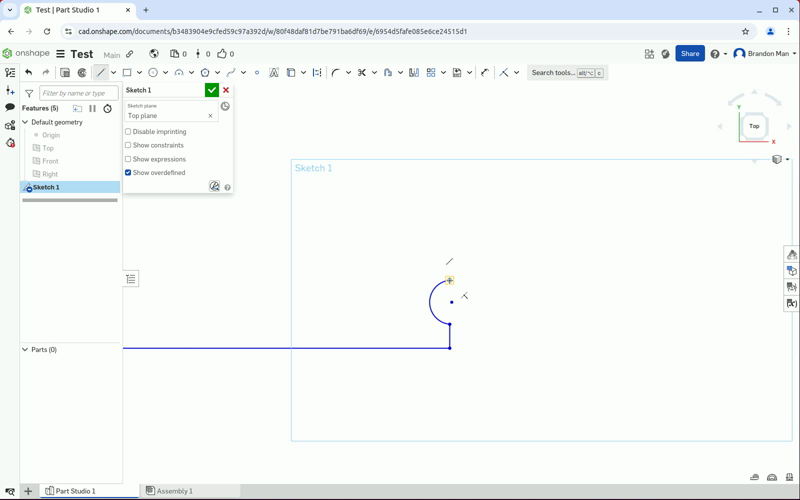
scroll(-6)
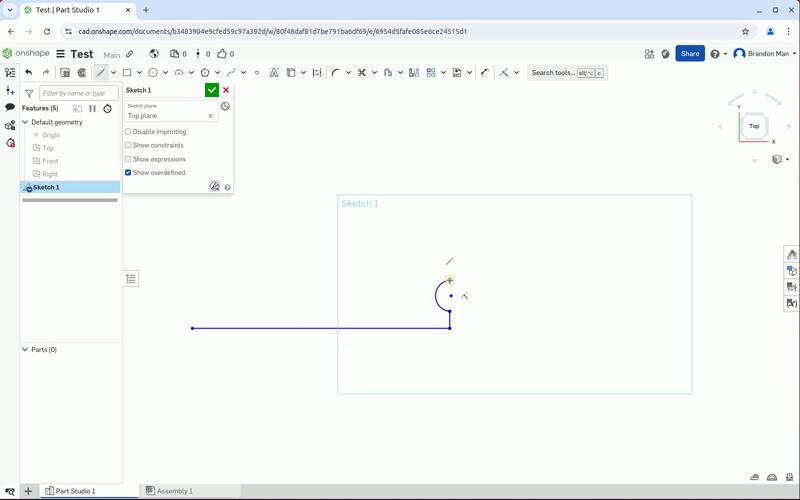
scroll(-6)
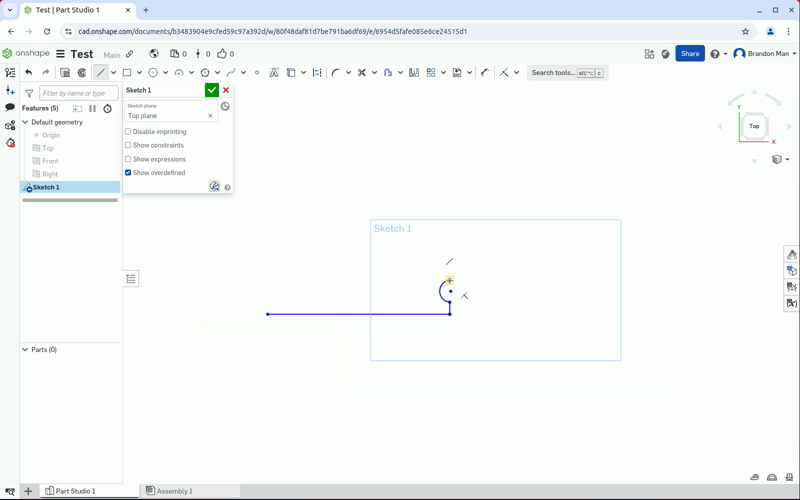
scroll(-6)
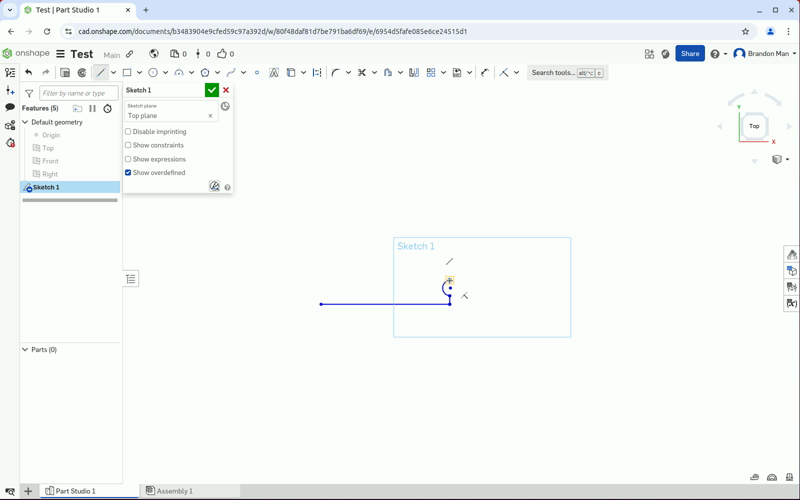
scroll(-6)
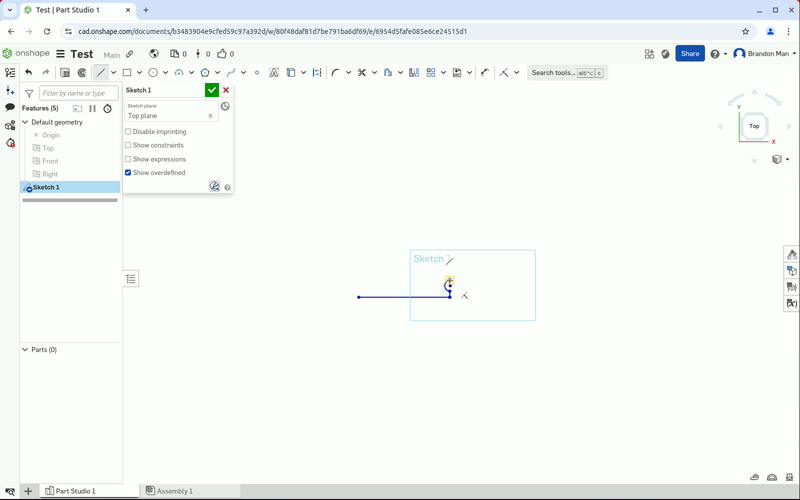
scroll(-6)
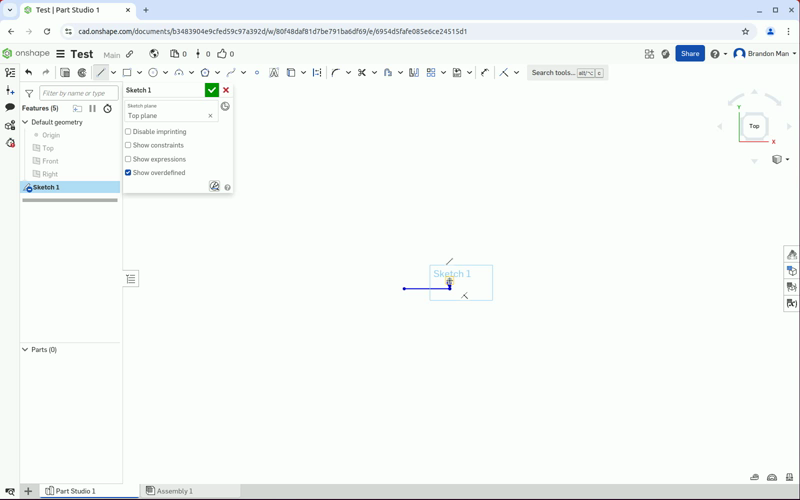
key_down(shift)
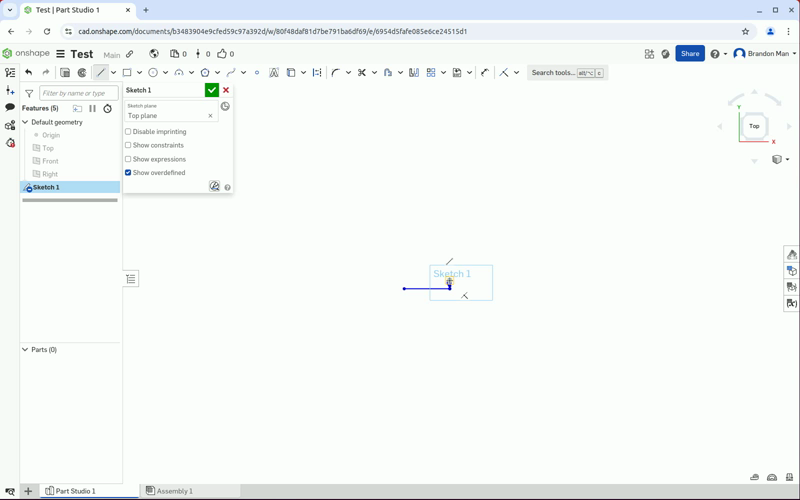
mouse_move(479, 280)
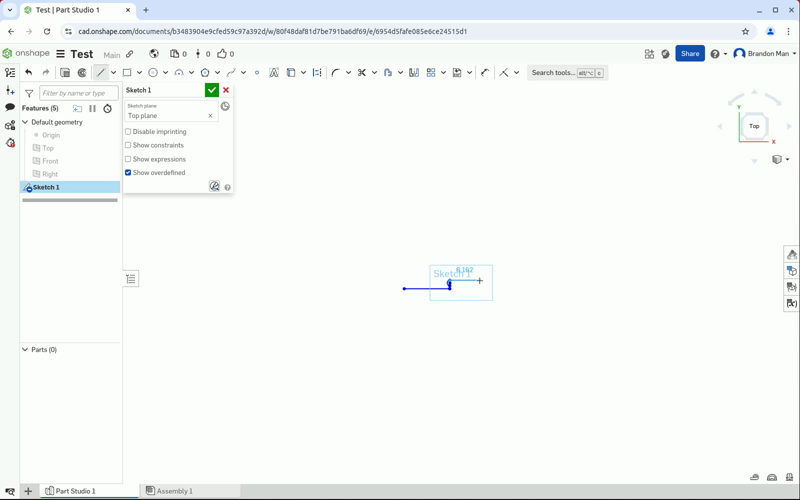
mouse_move(449, 277)
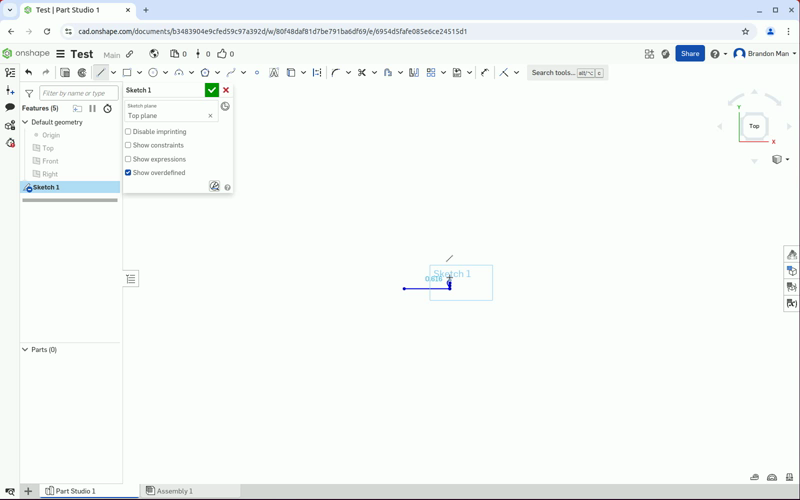
scroll(6)
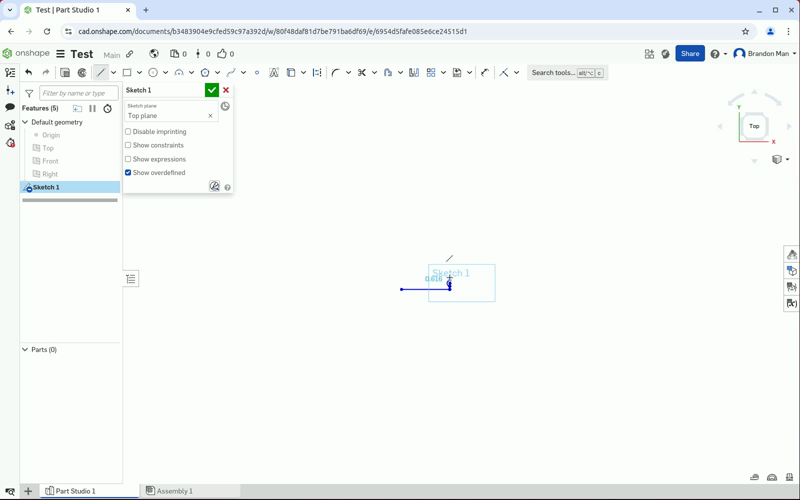
scroll(6)
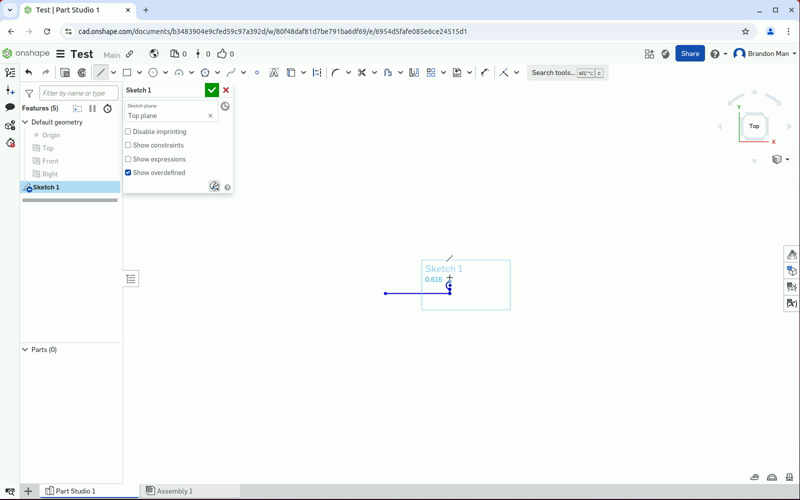
scroll(6)
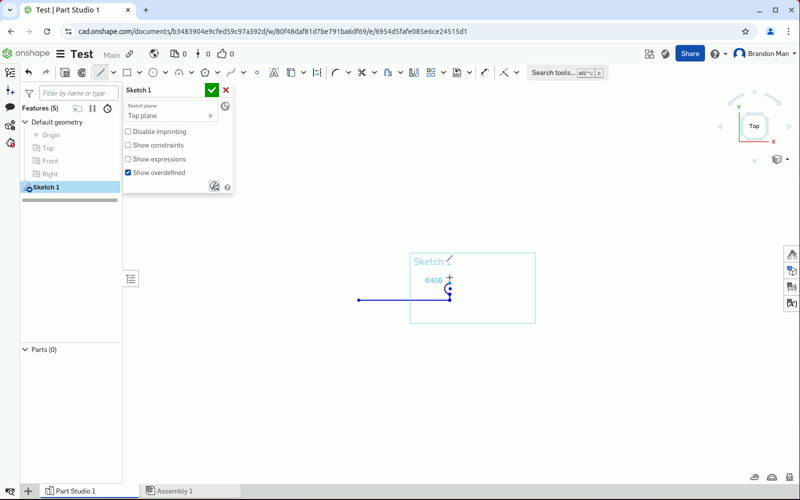
scroll(6)
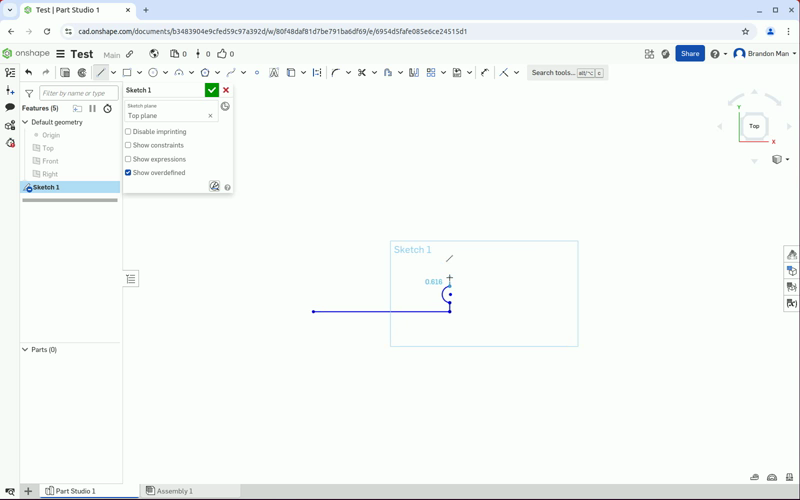
scroll(6)
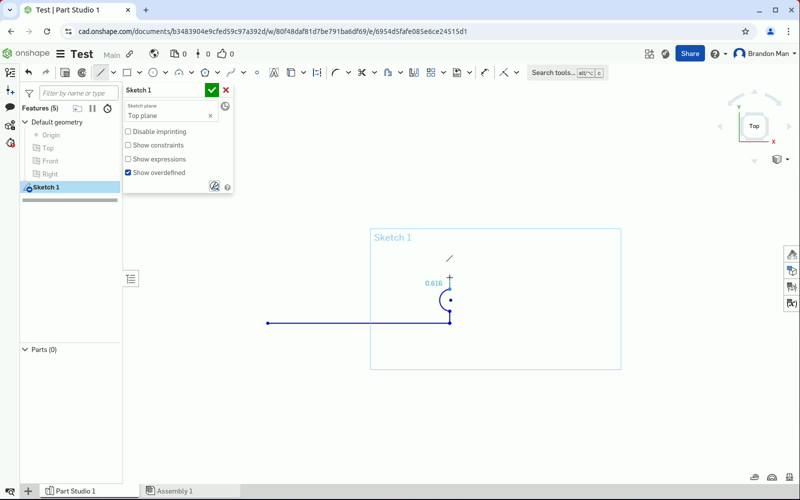
scroll(6)
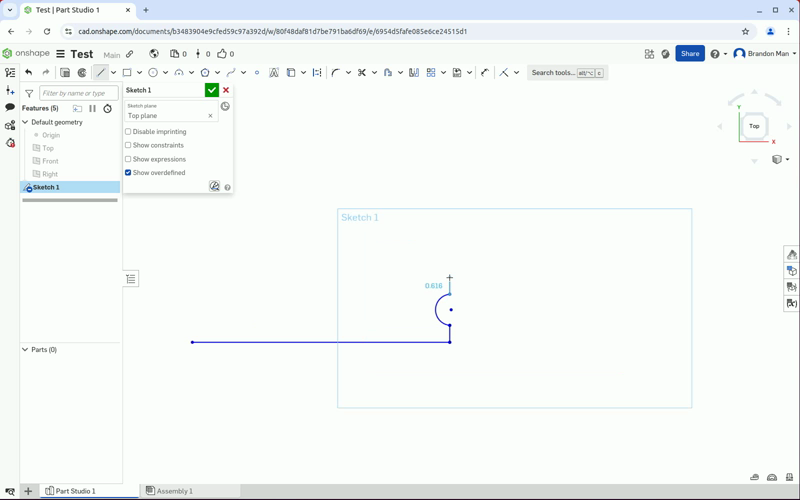
scroll(6)
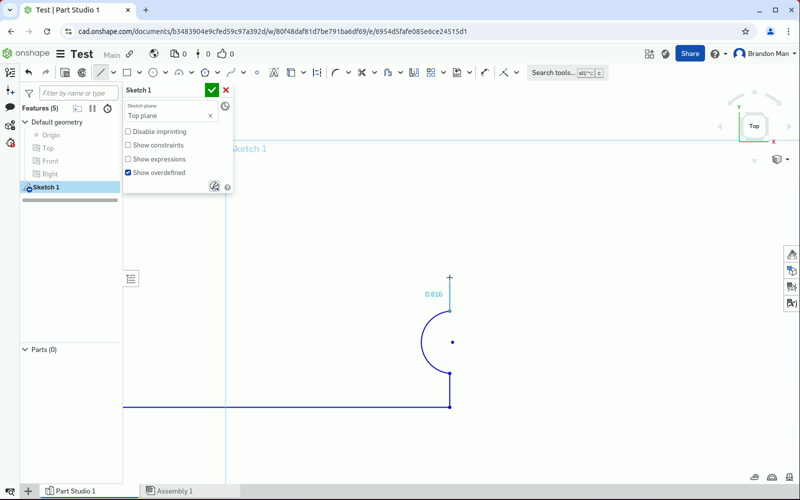
click(449, 277)
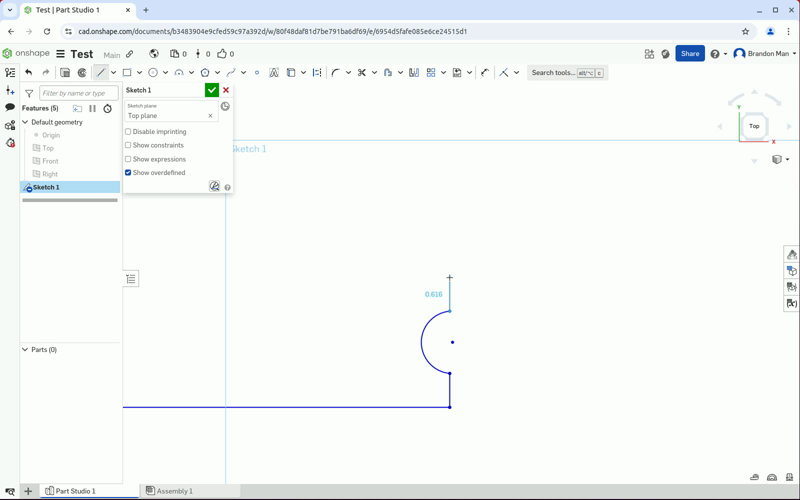
scroll(-6)
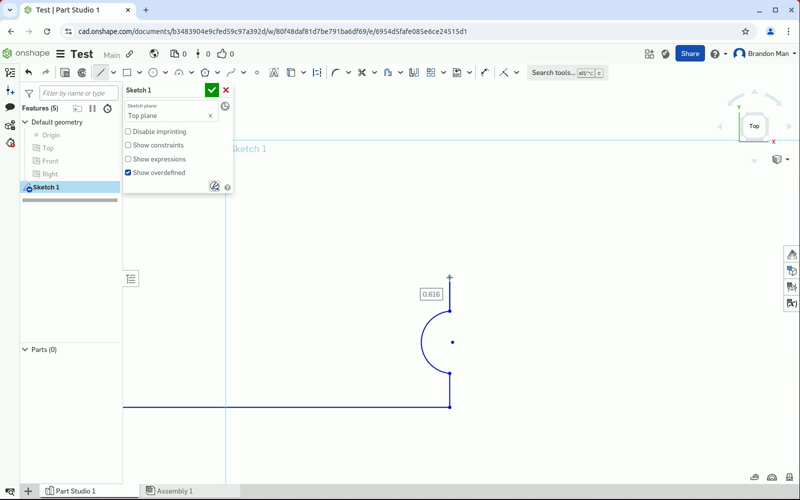
scroll(-6)
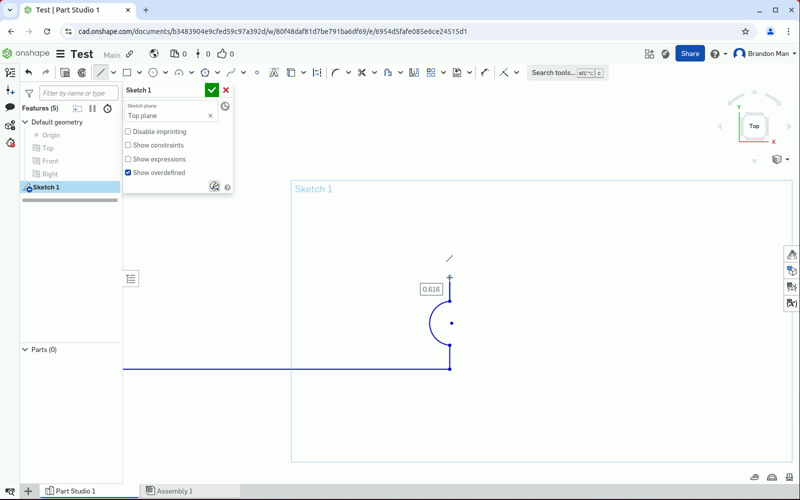
scroll(-6)
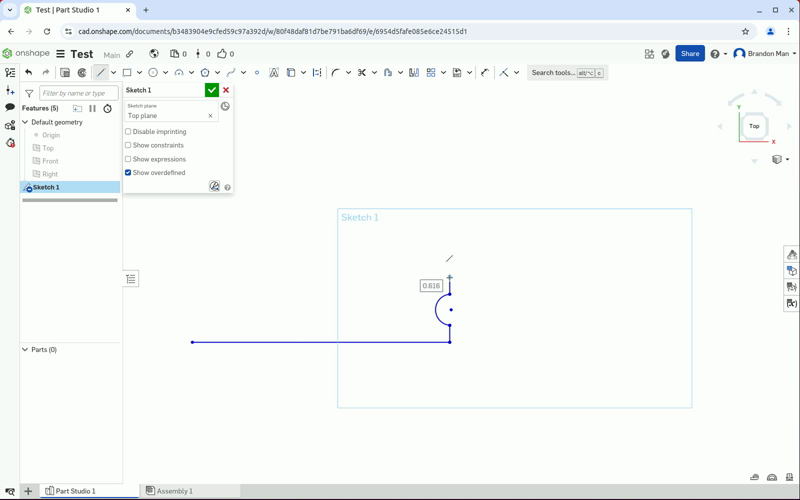
scroll(-6)
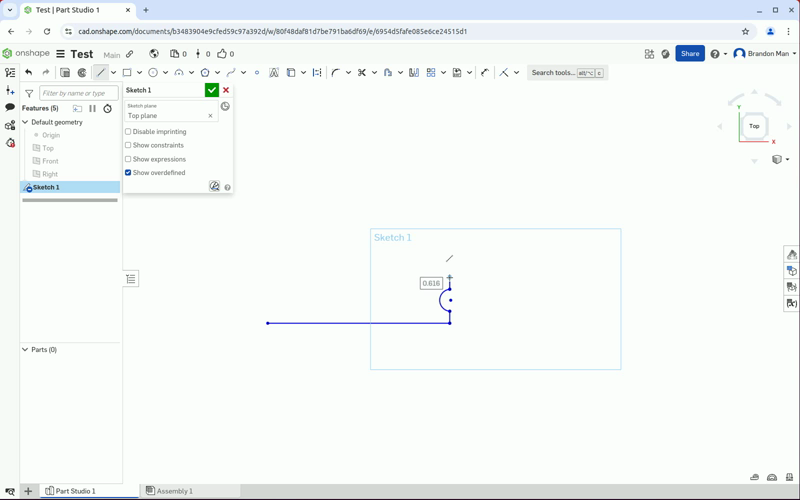
scroll(-6)
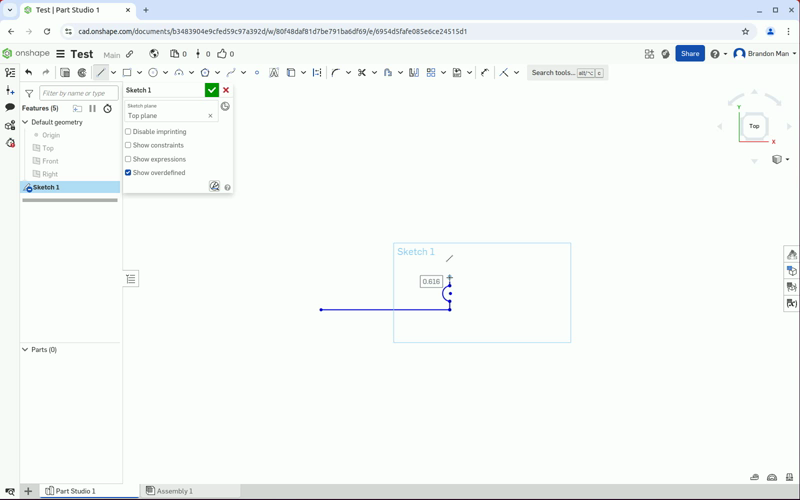
scroll(-6)
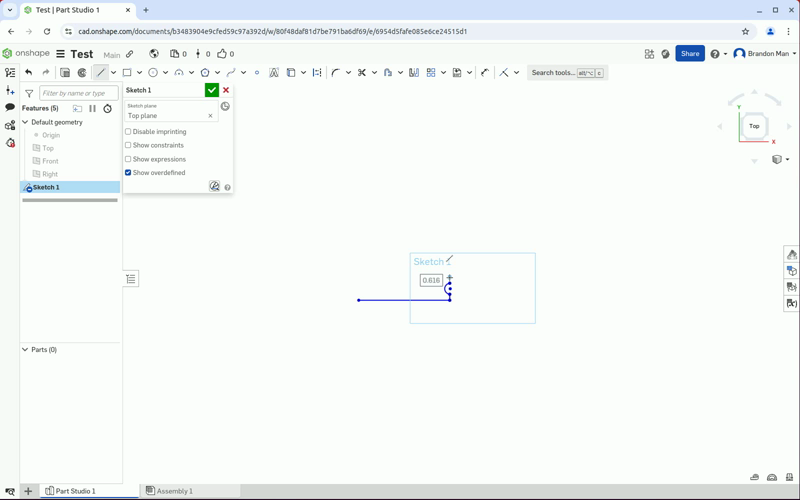
scroll(-6)
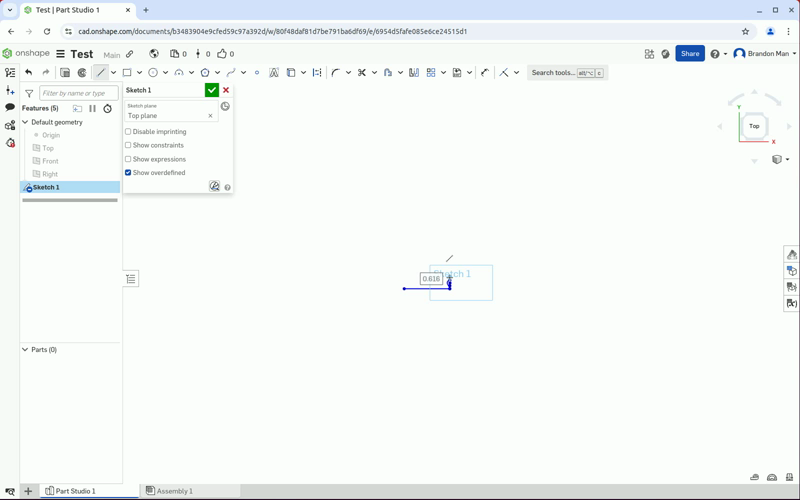
key_up(shift)
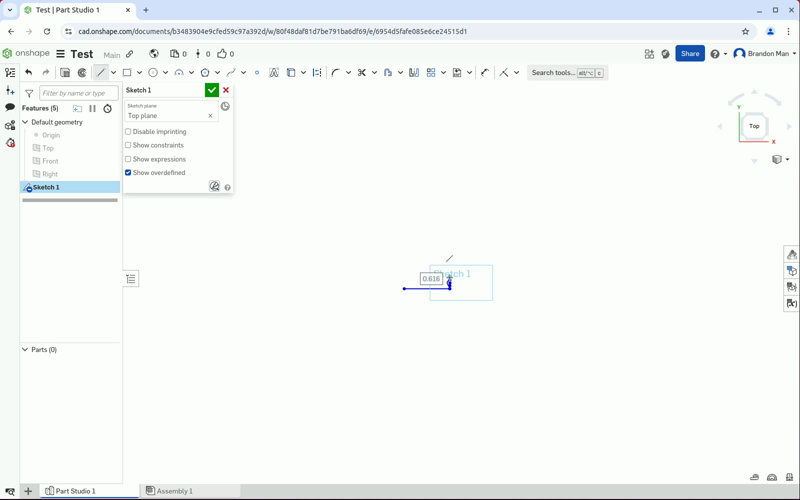
key_down(shift)
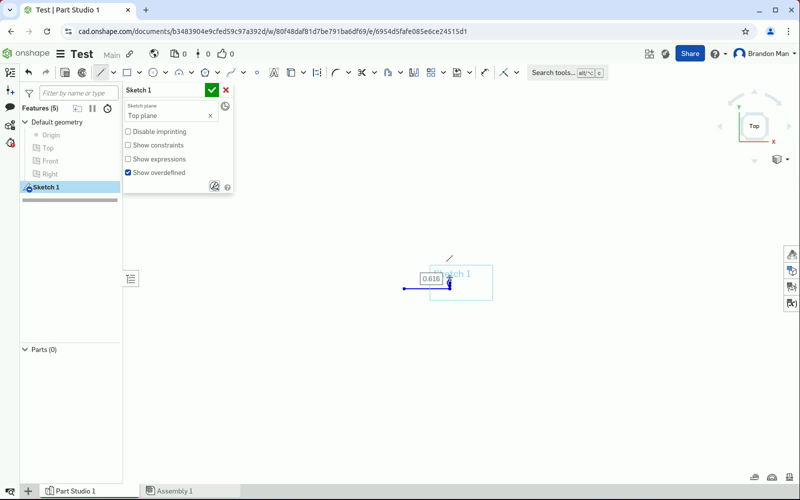
mouse_move(479, 277)
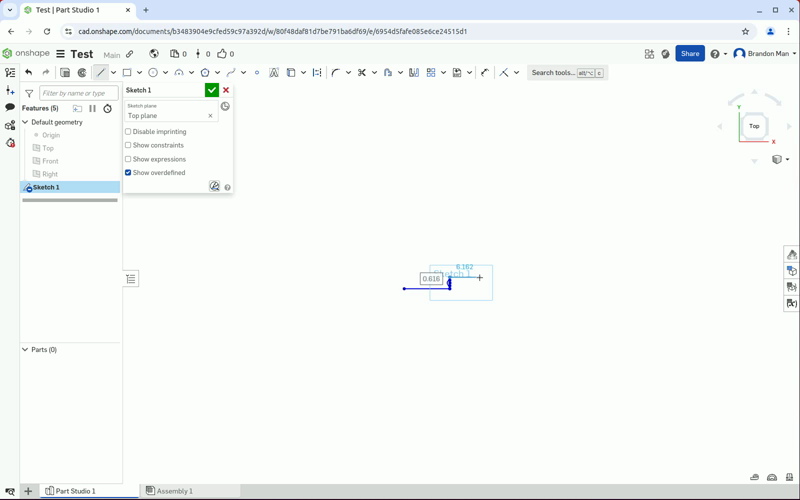
mouse_move(416, 277)
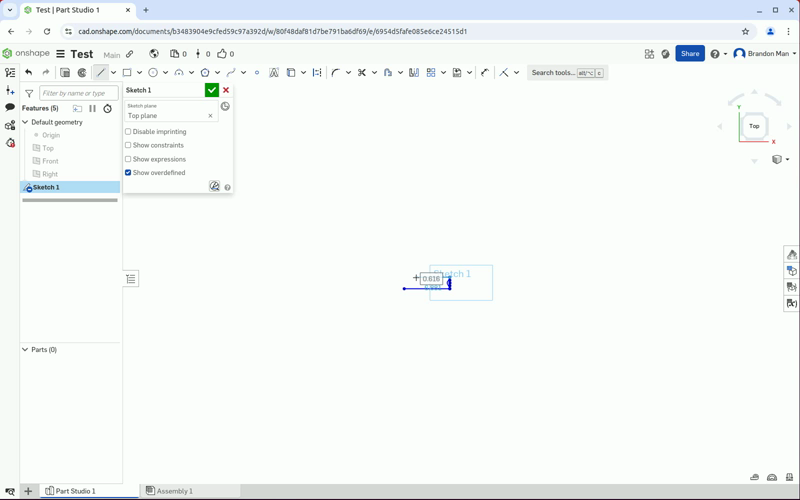
click(416, 277)
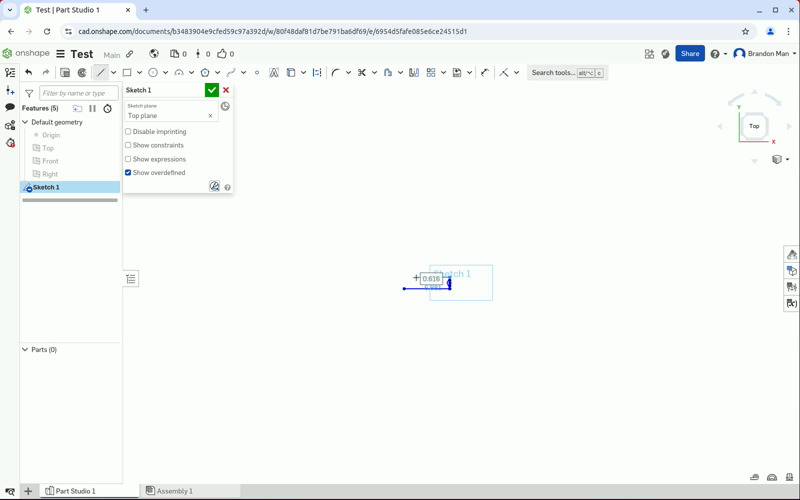
key_up(shift)
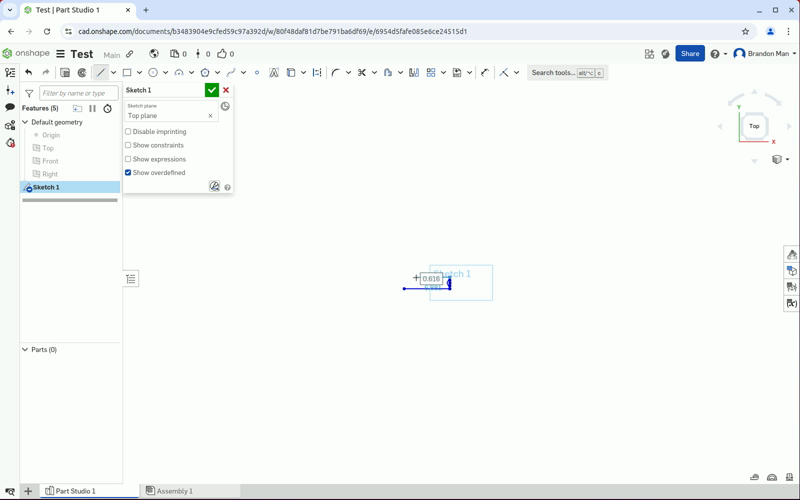
key_down(shift)
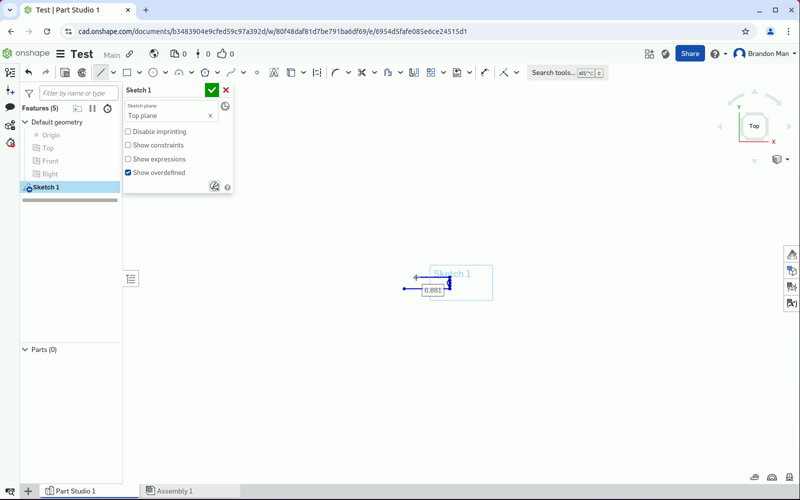
mouse_move(446, 277)
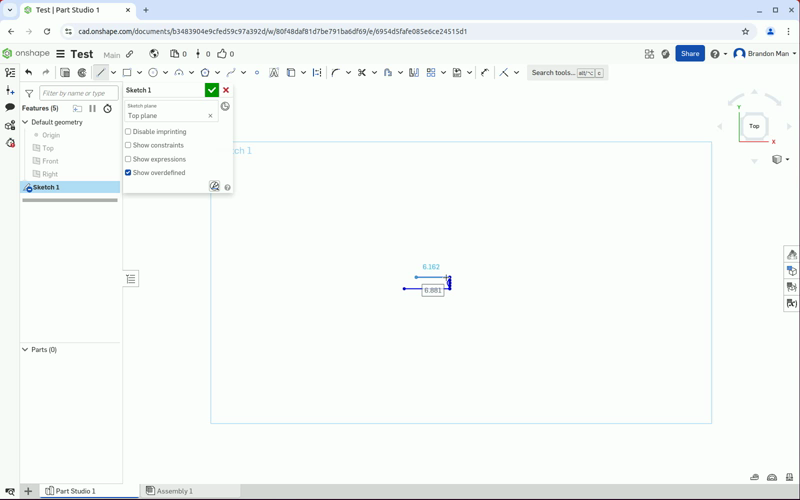
mouse_move(404, 277)
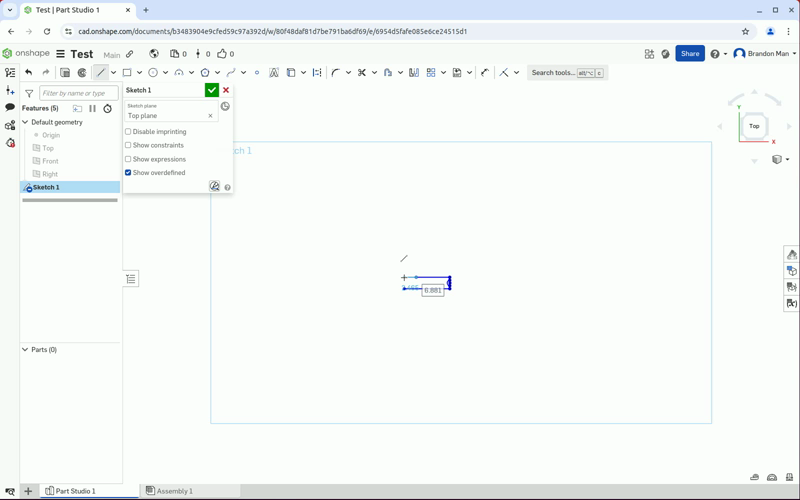
click(404, 277)
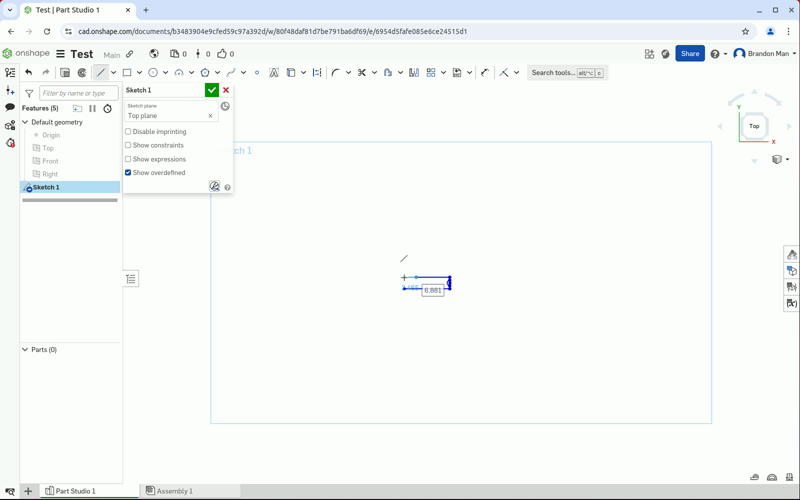
key_up(shift)
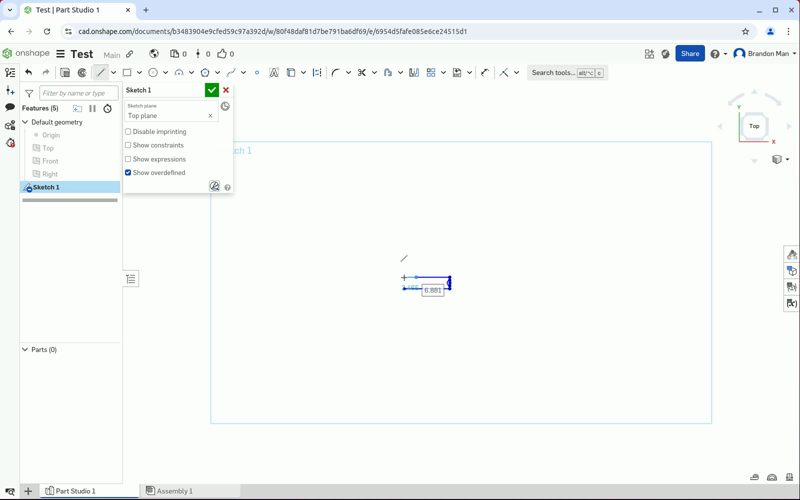
mouse_move(434, 277)
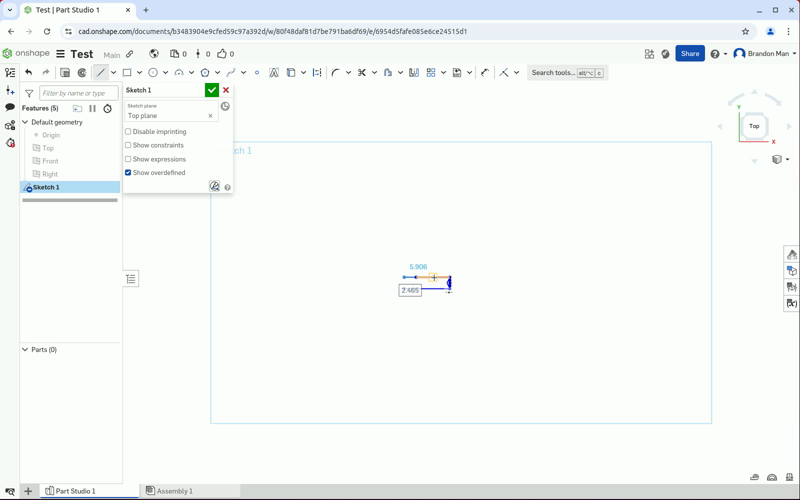
key_down(shift)
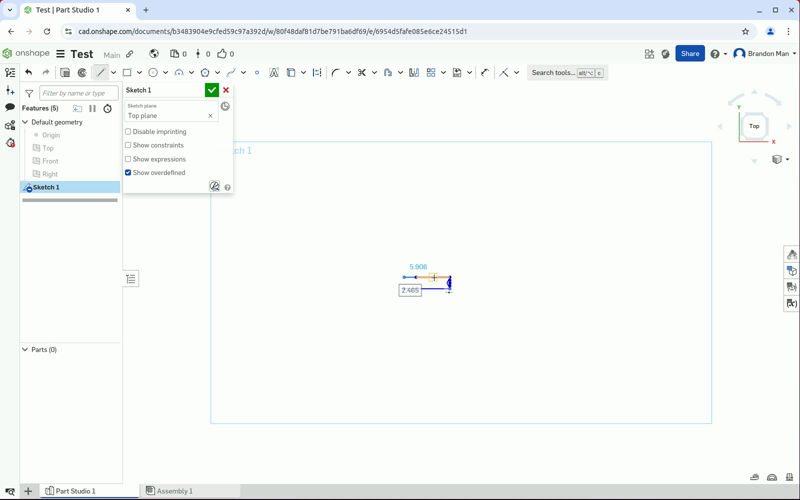
mouse_move(404, 288)
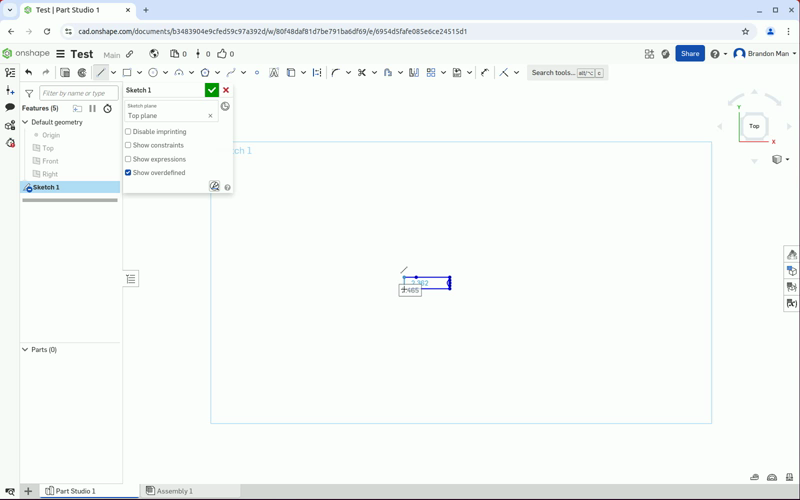
key_up(shift)
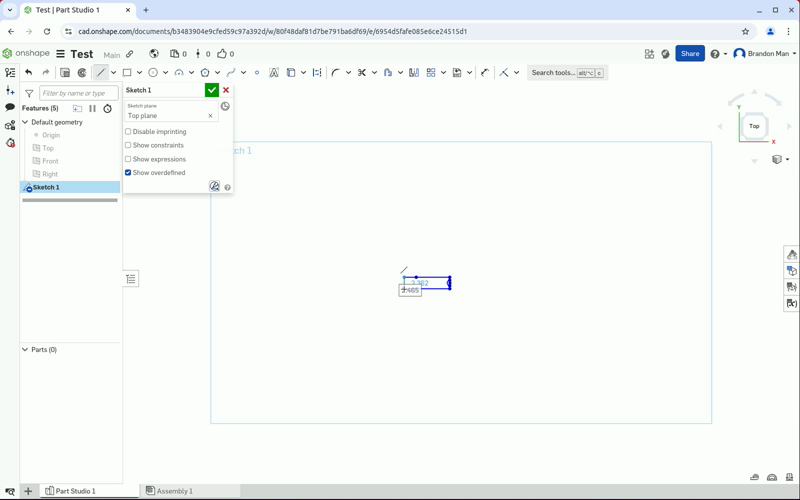
click(404, 288)
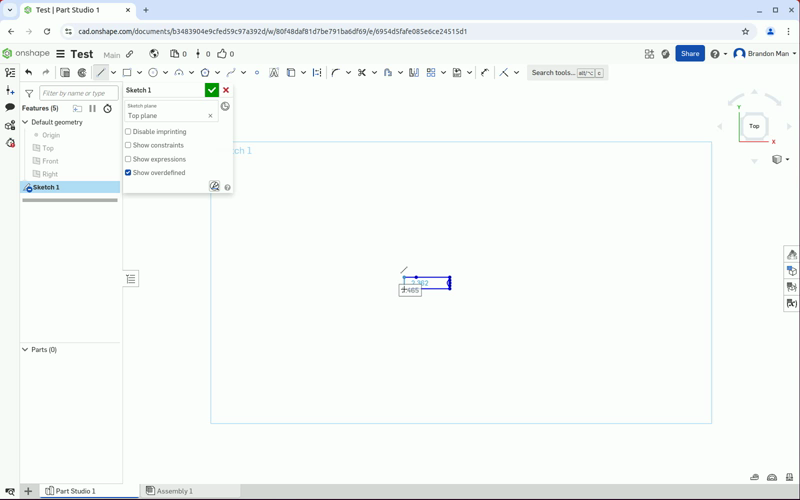
key(esc)
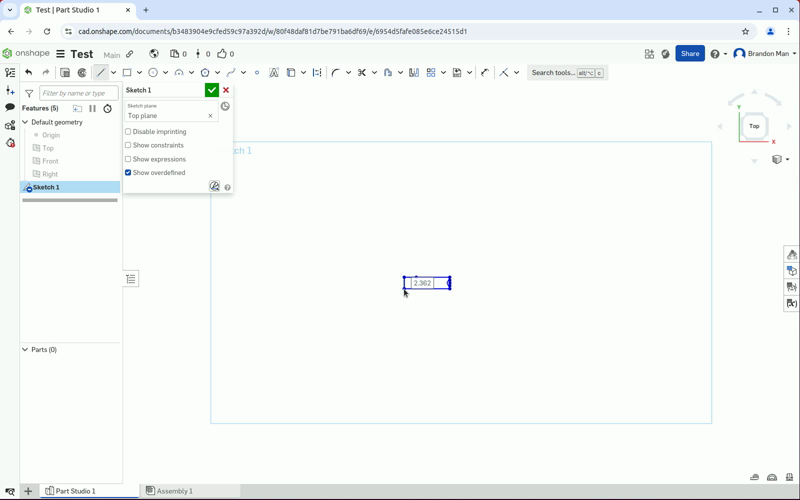
key(c)
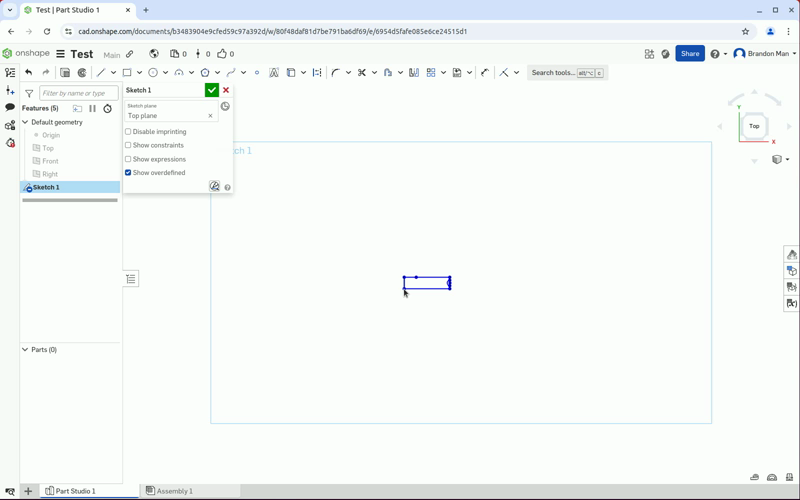
key_down(shift)
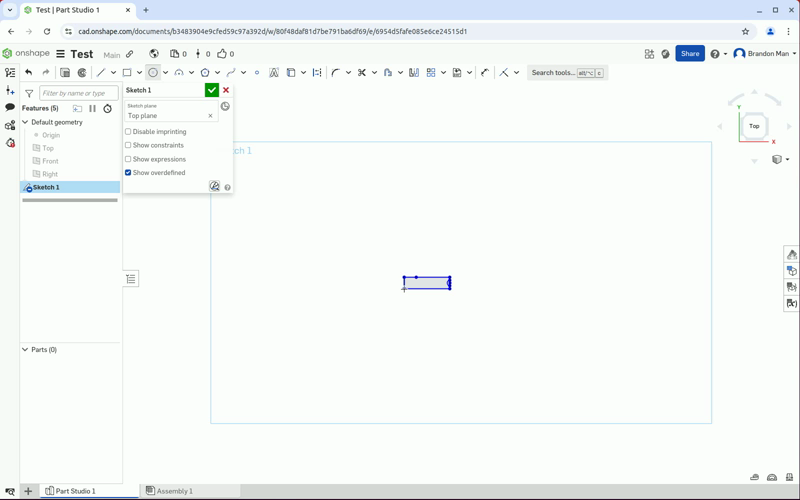
mouse_move(416, 282)
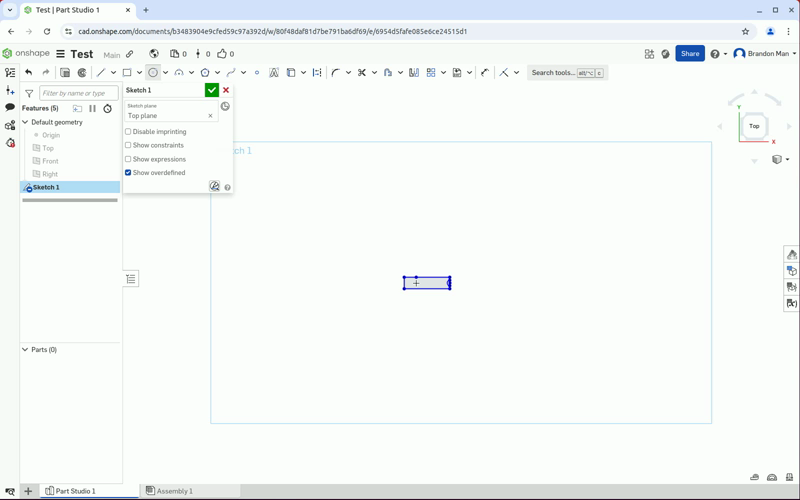
click(416, 282)
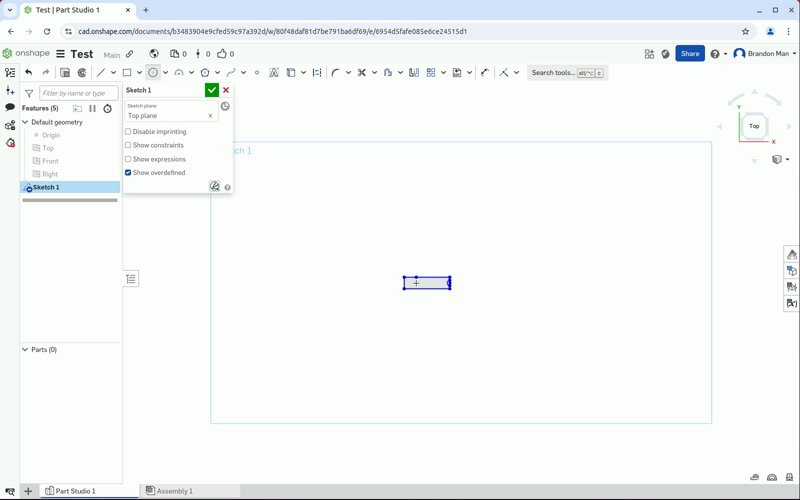
key_up(shift)
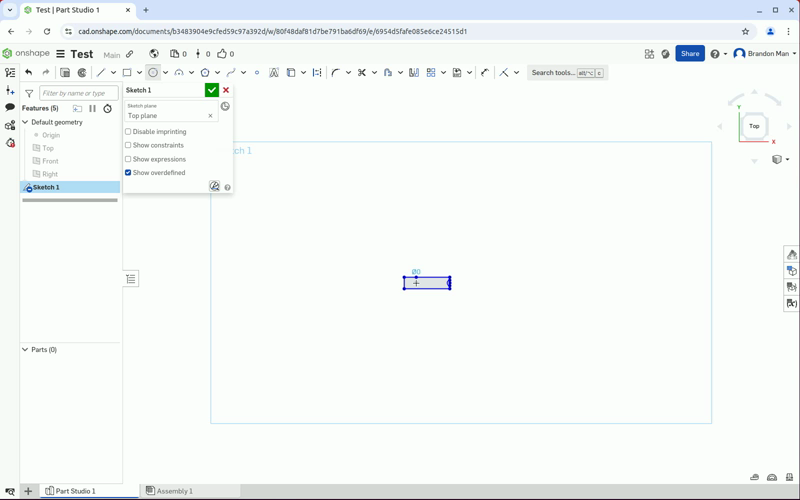
mouse_move(419, 282)
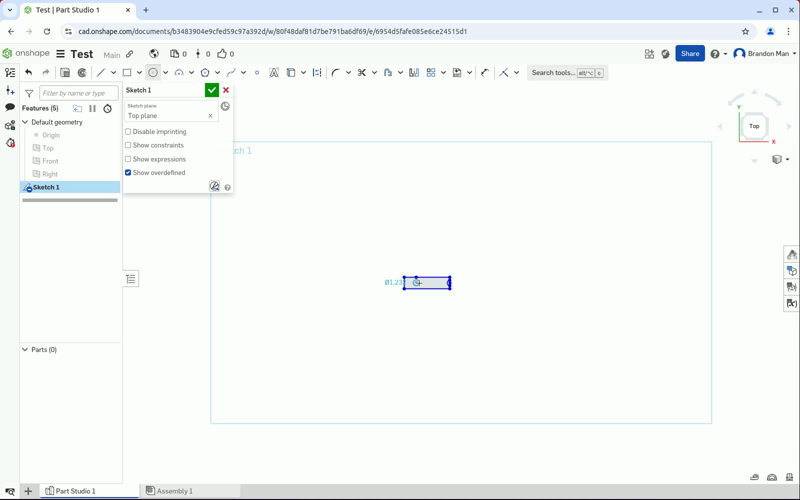
click(419, 282)
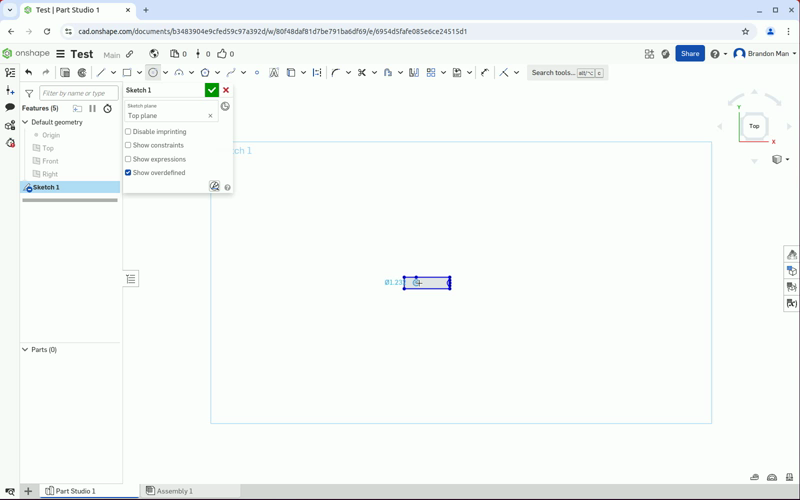
key(esc)
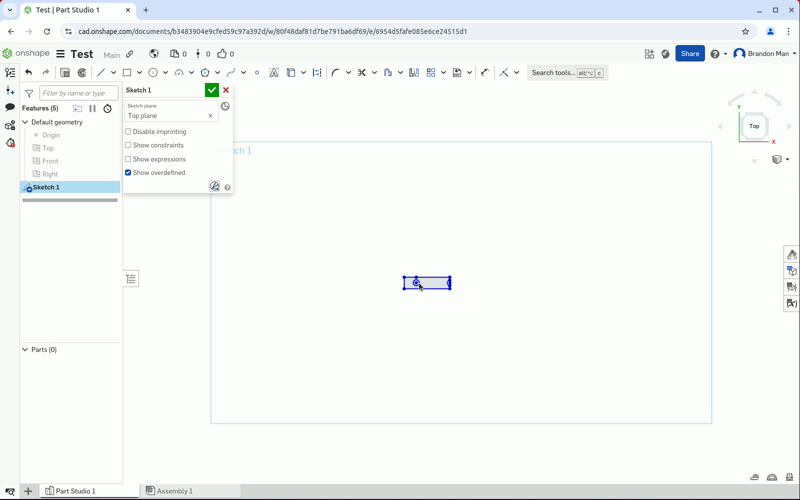
mouse_move(434, 285)
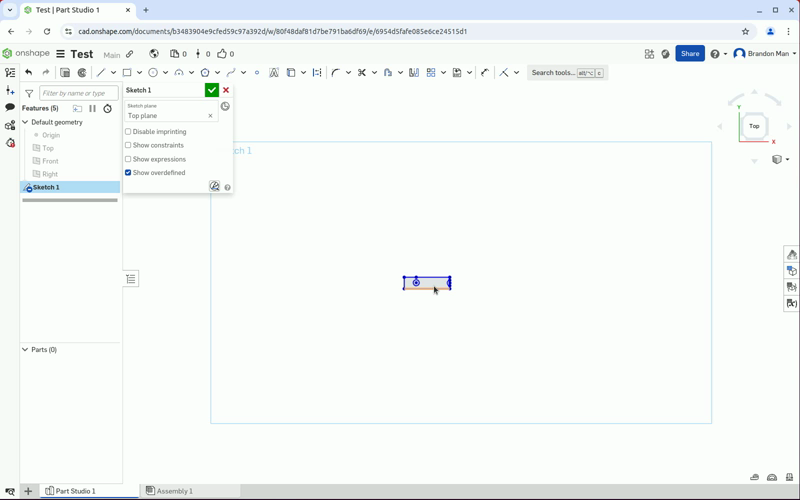
scroll(6)
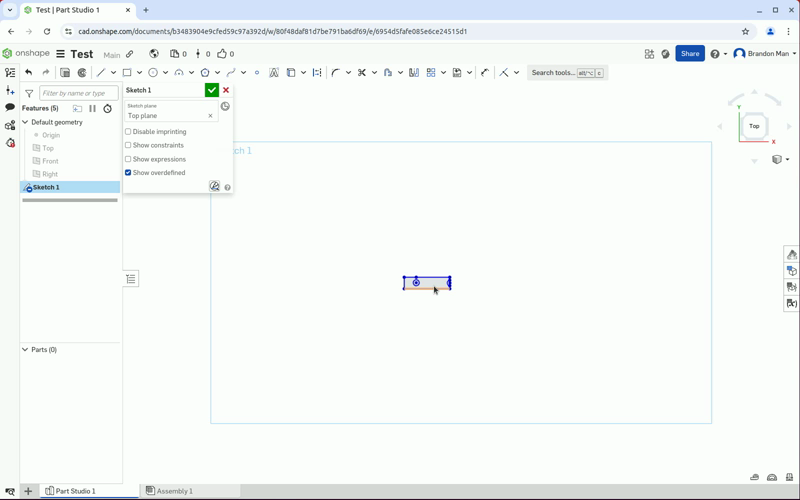
scroll(6)
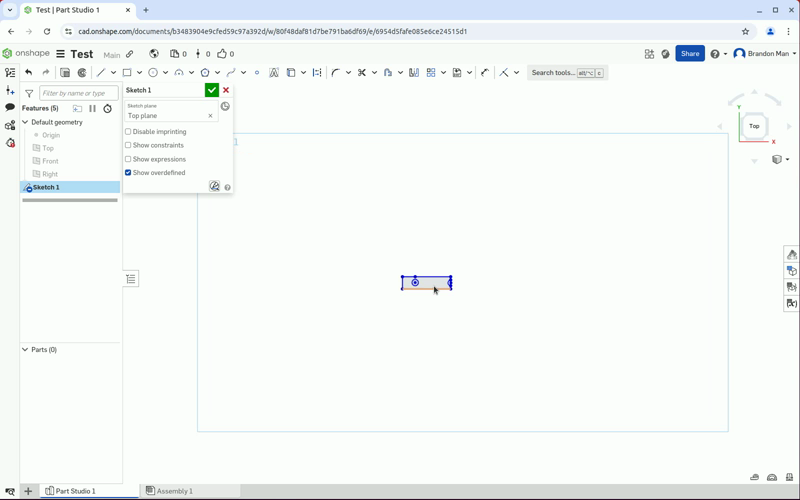
scroll(6)
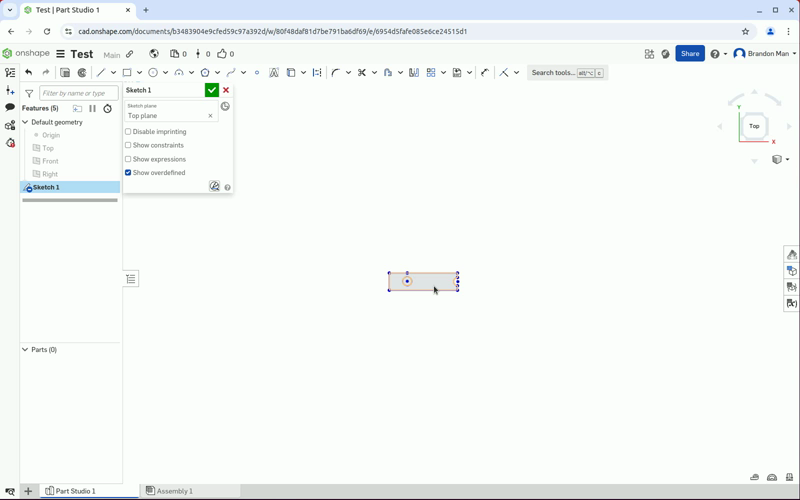
scroll(6)
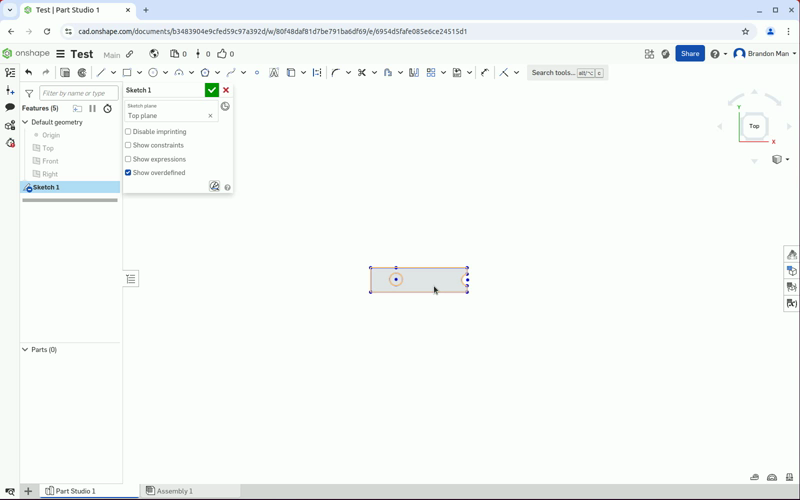
scroll(6)
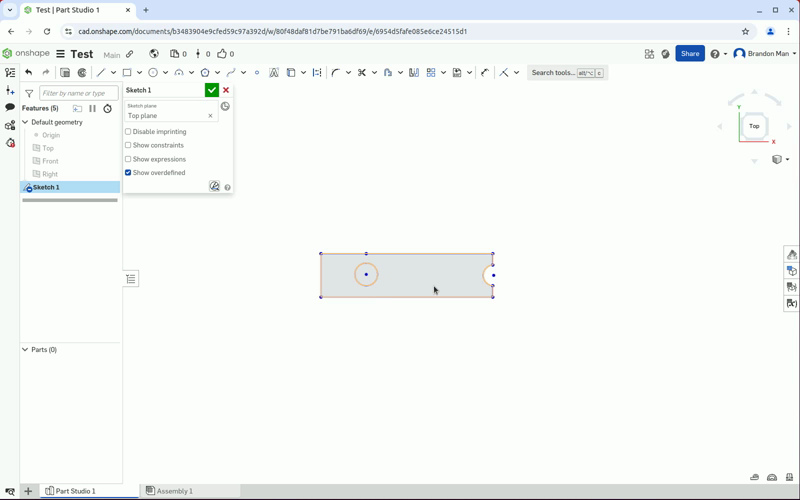
scroll(6)
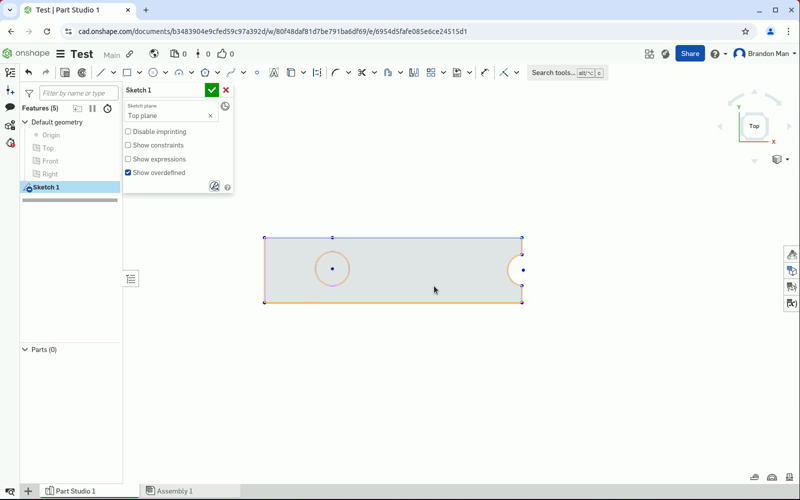
scroll(6)
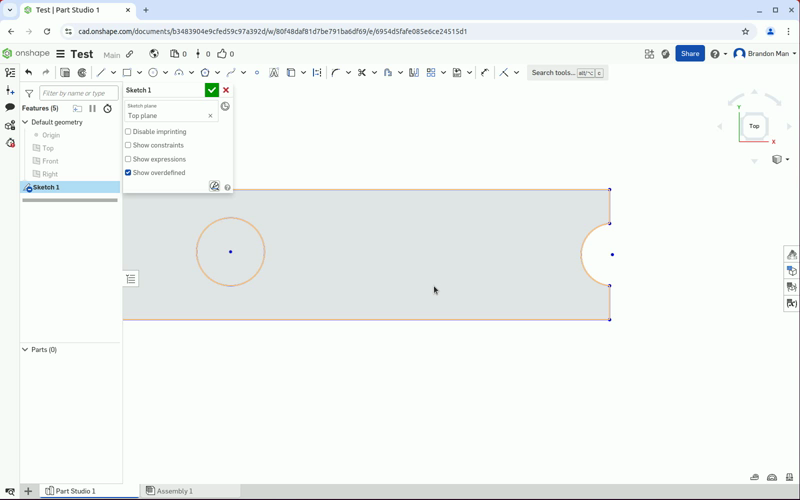
click(434, 285)
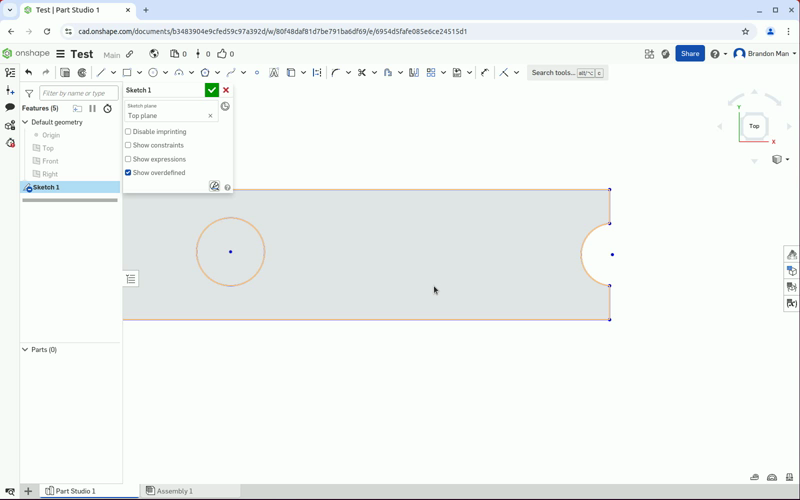
scroll(-6)
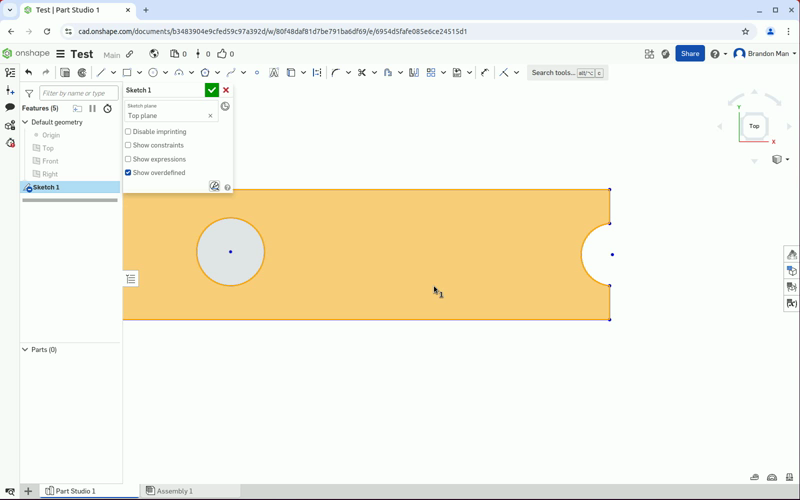
scroll(-6)
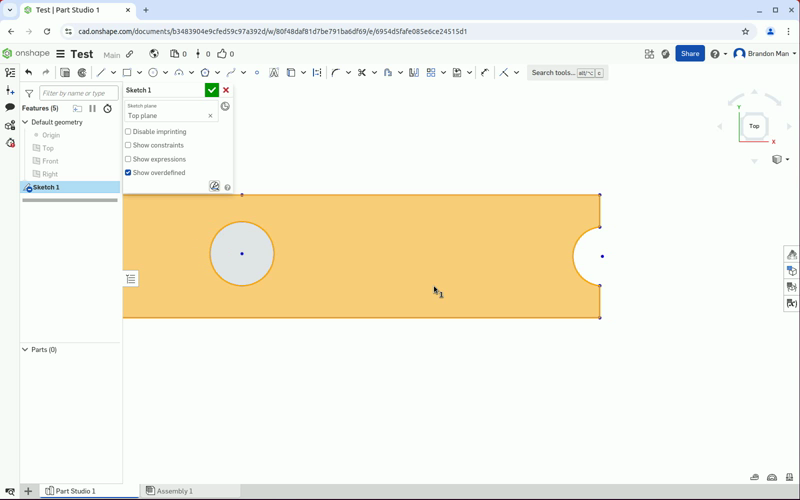
scroll(-6)
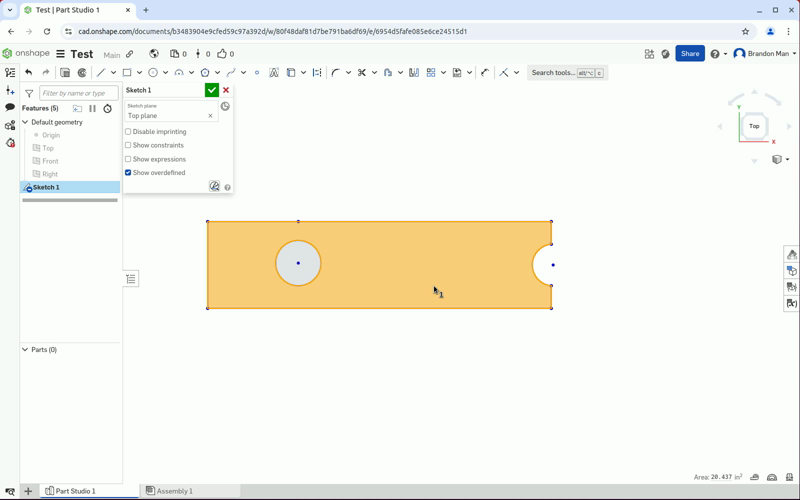
scroll(-6)
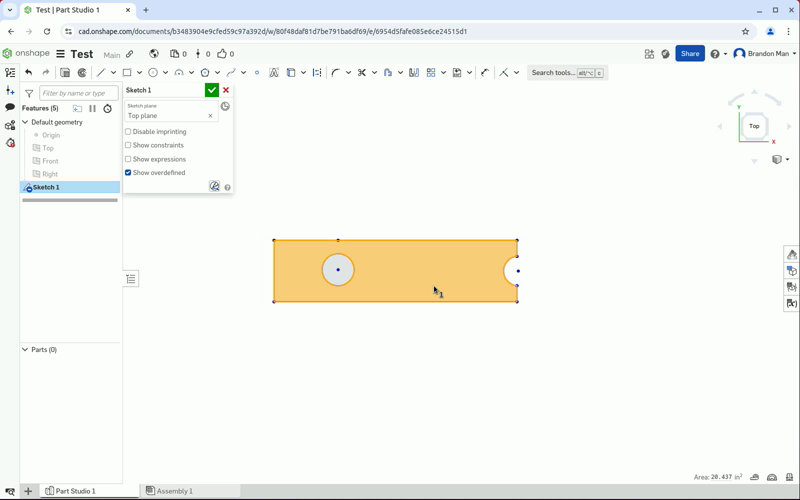
scroll(-6)
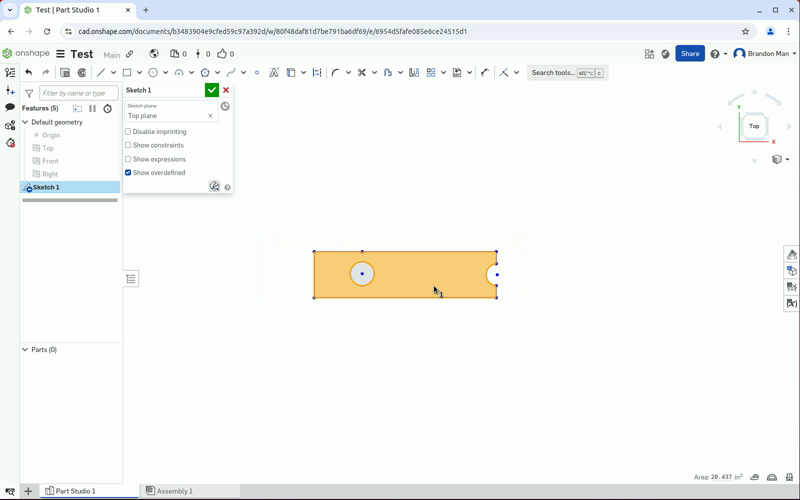
scroll(-6)
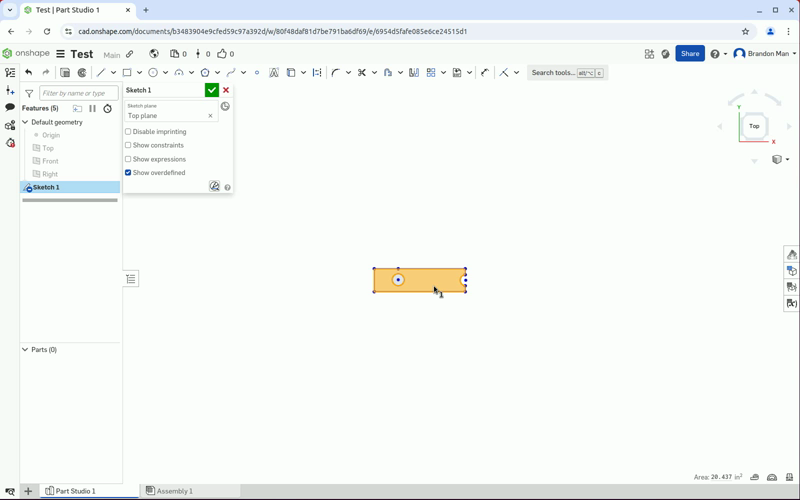
scroll(-6)
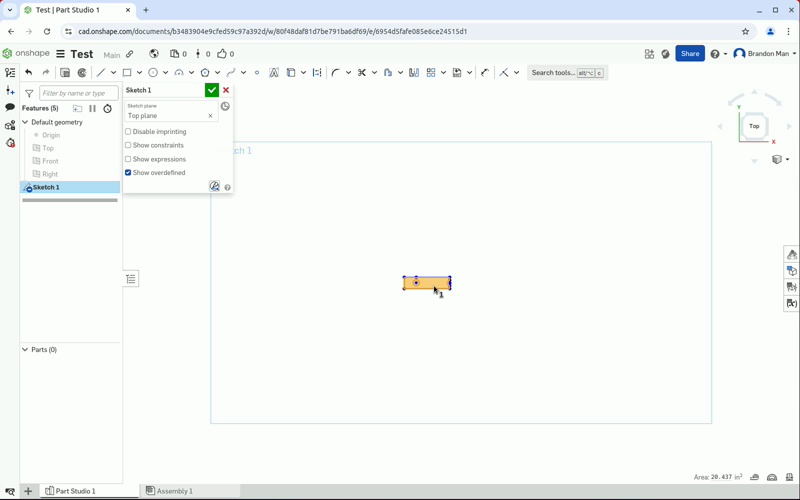
mouse_move(73, 352)
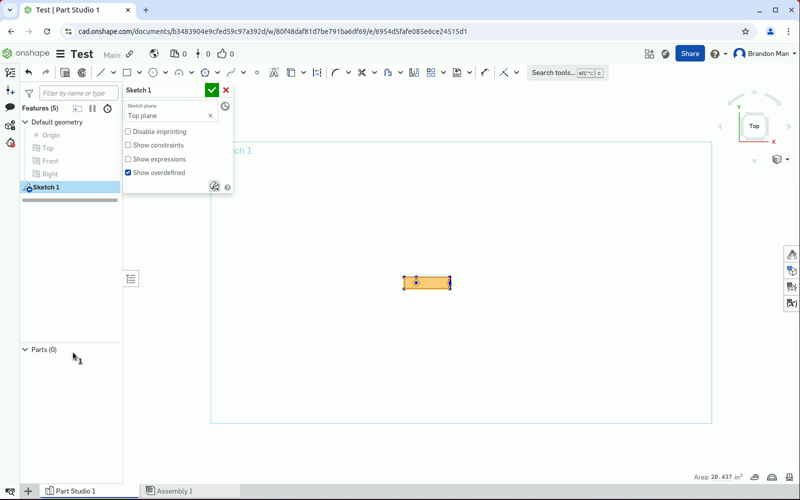
key(shift+y)
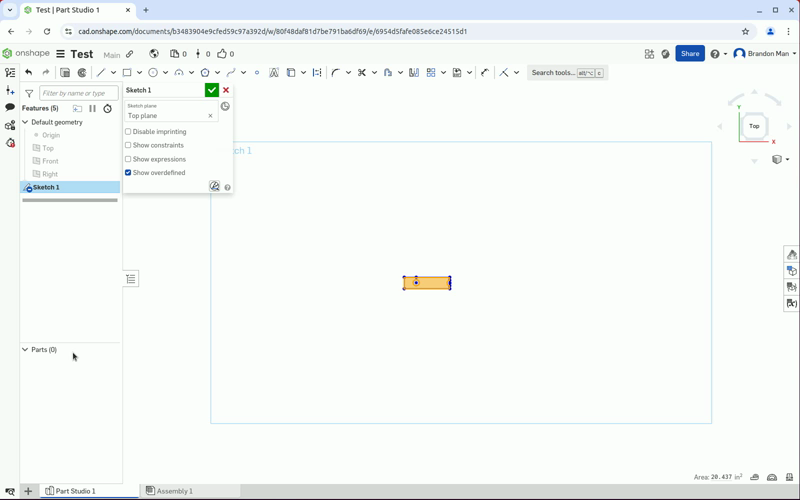
key(shift+e)
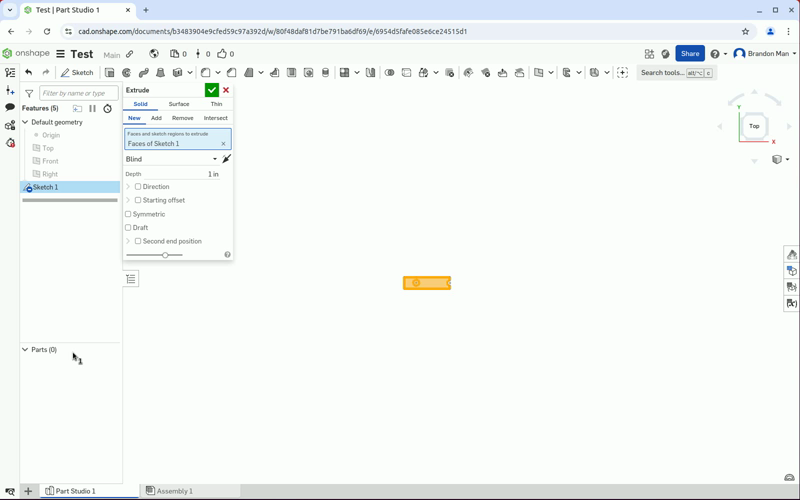
mouse_move(143, 106)
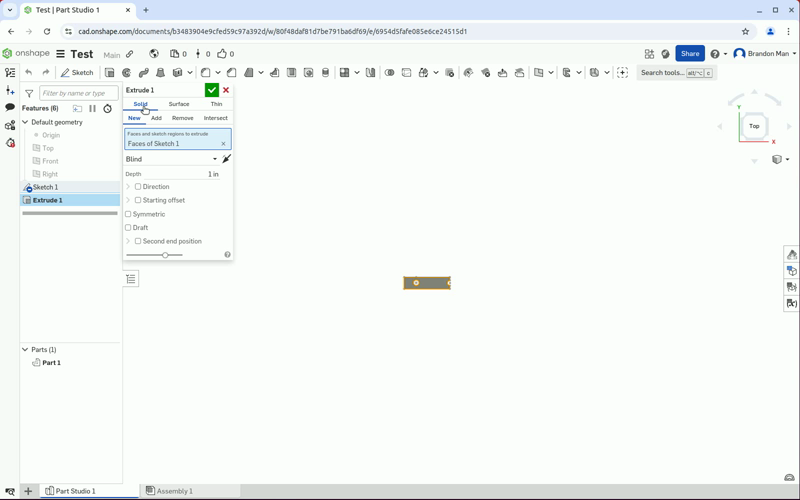
click(143, 106)
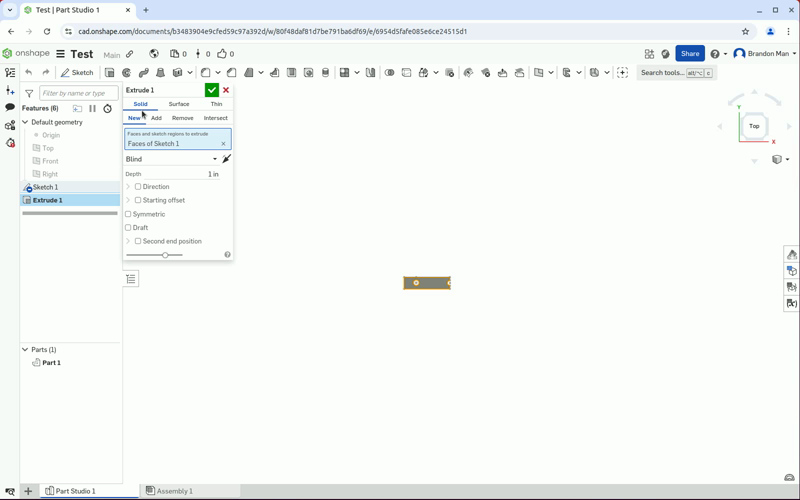
mouse_move(137, 120)
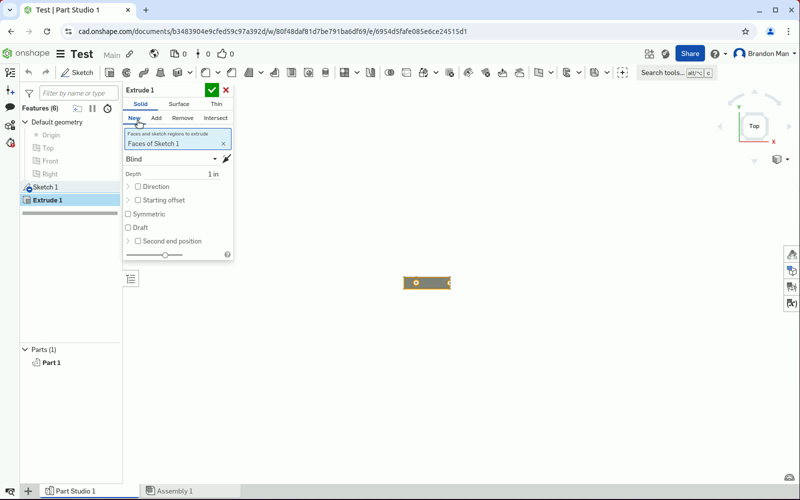
click(137, 120)
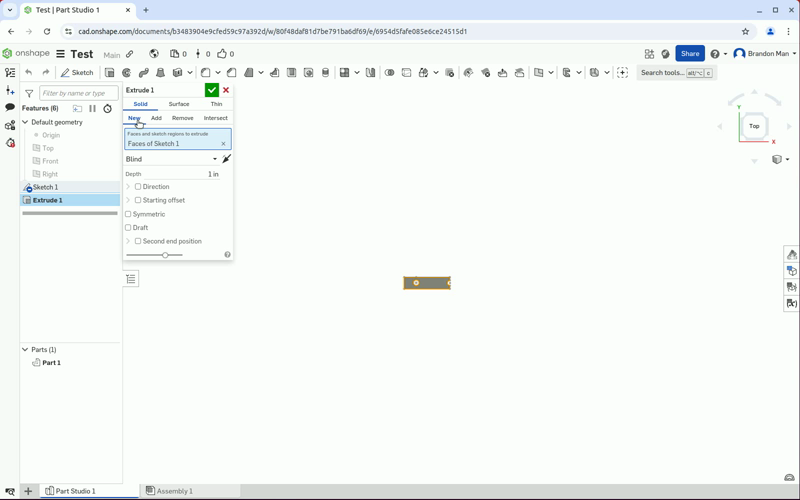
key(tab, 4)
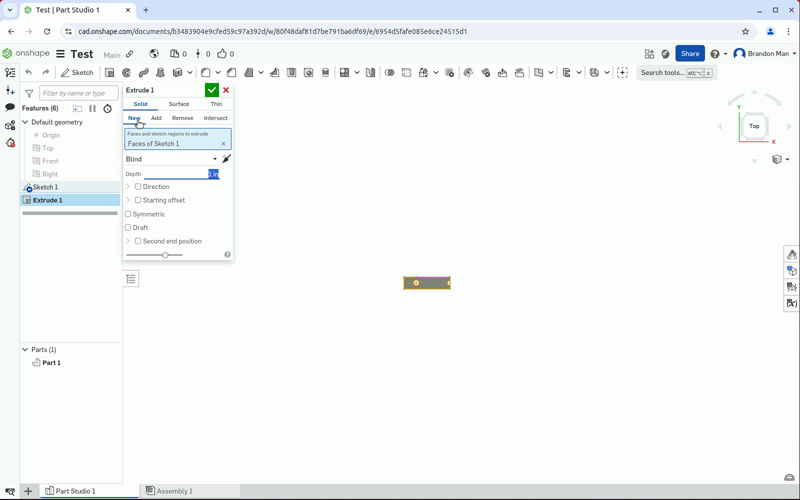
text(2.408)
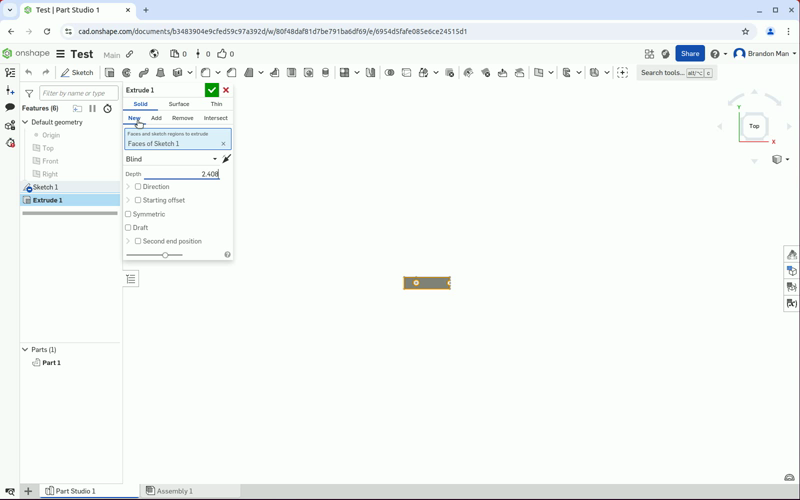
key(tab, 3)
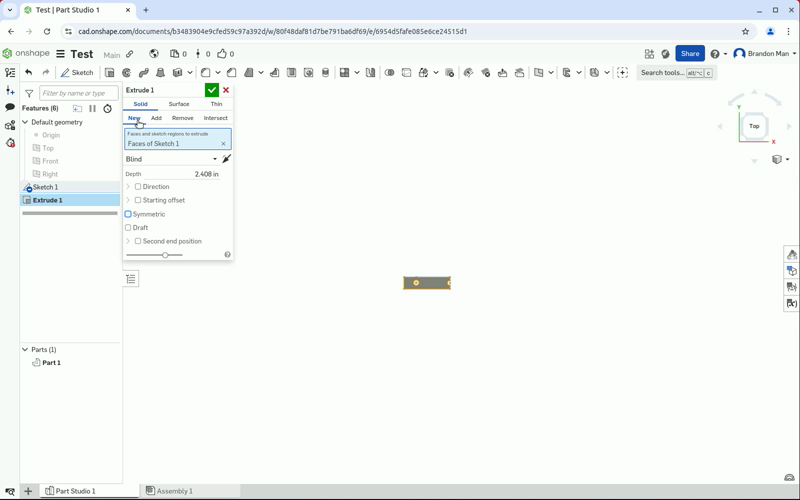
key(space)
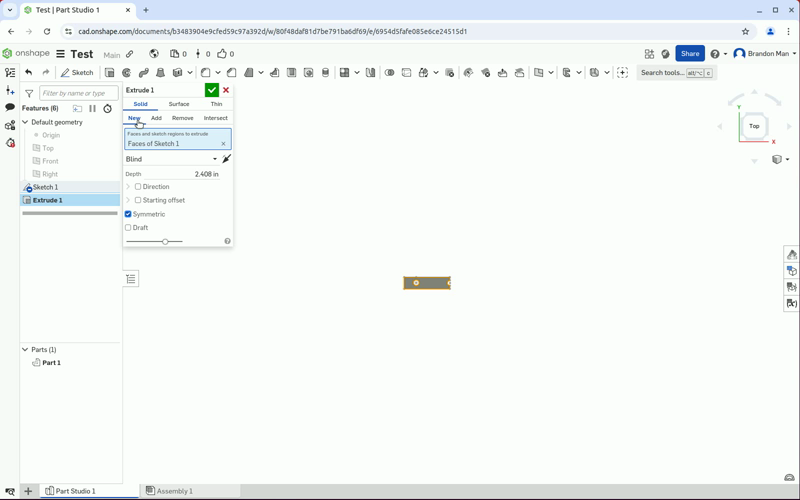
key(enter)
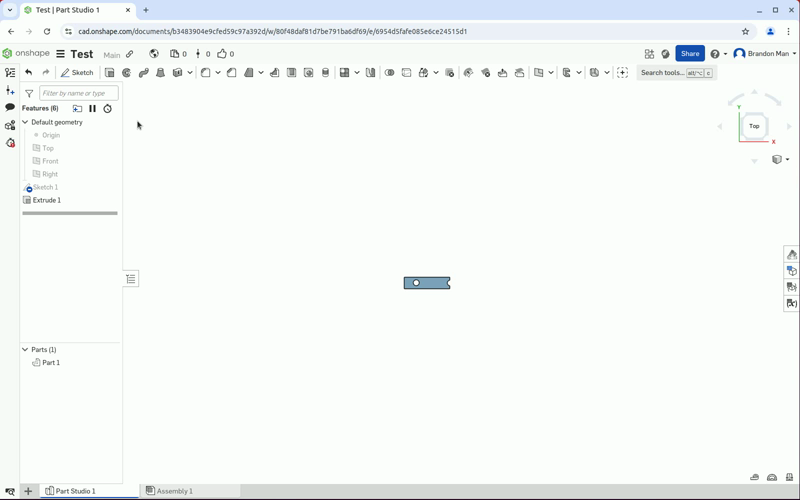
key(shift+h)
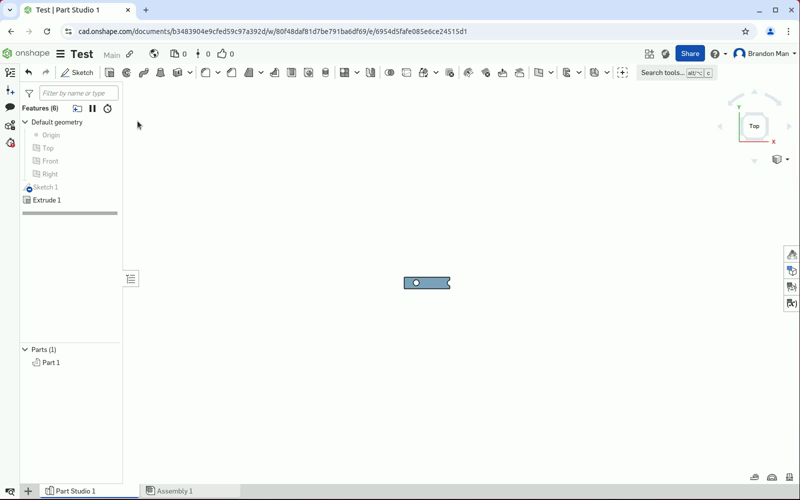
key(shift+h)
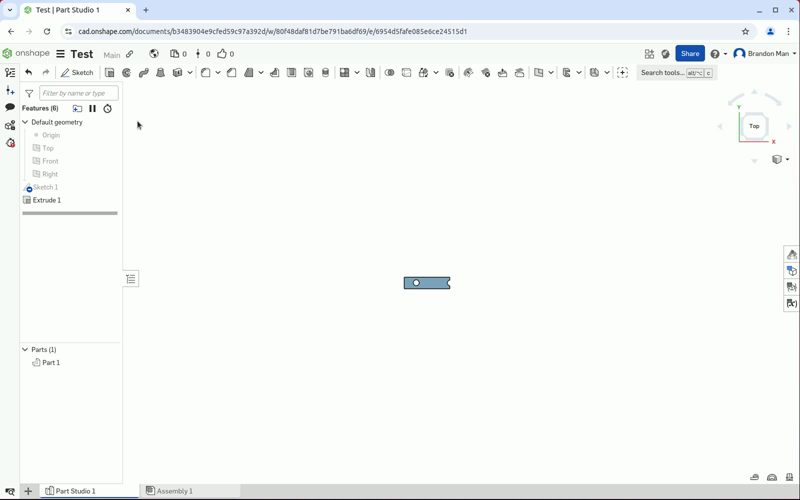
mouse_move(73, 189)
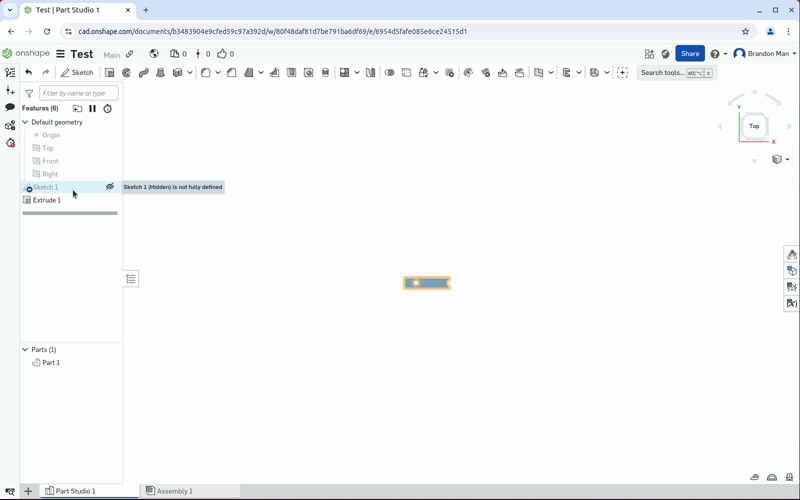
click(73, 189)
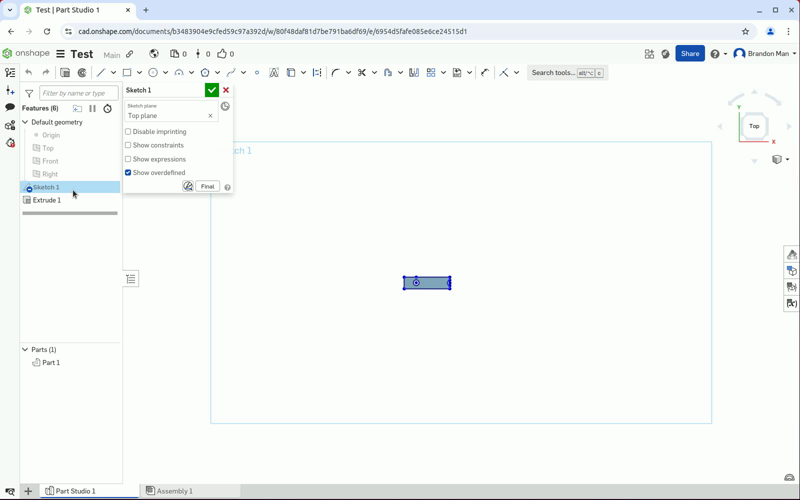
mouse_move(229, 92)
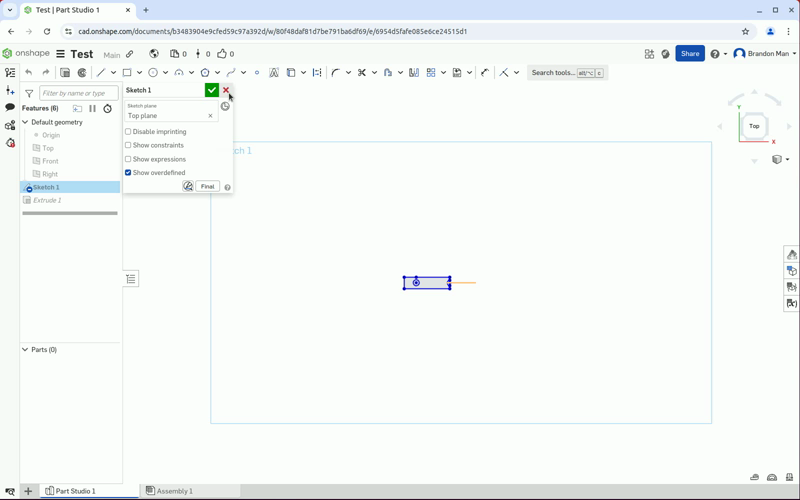
click(229, 92)
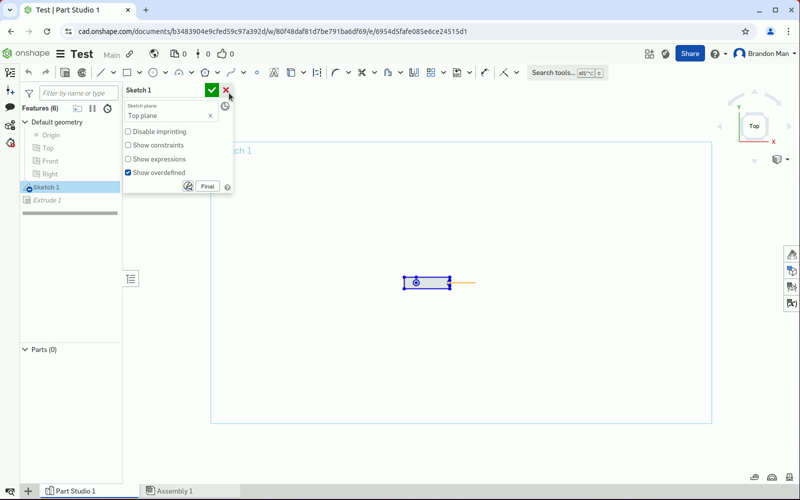
key(shift+s)
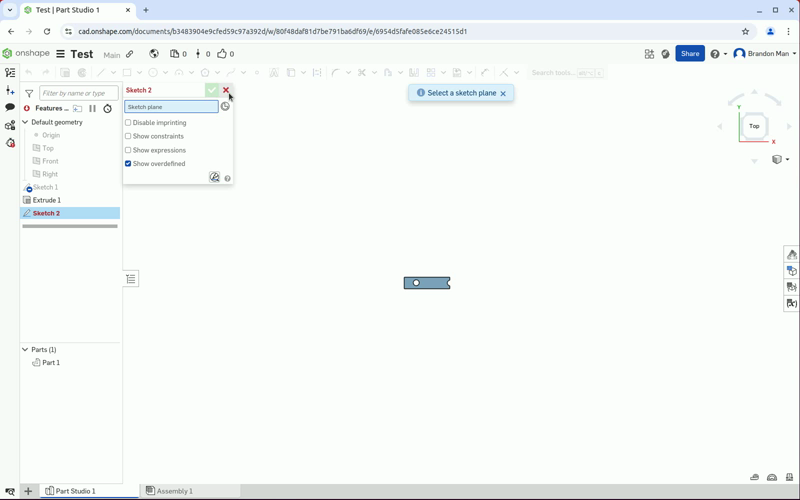
mouse_move(73, 150)
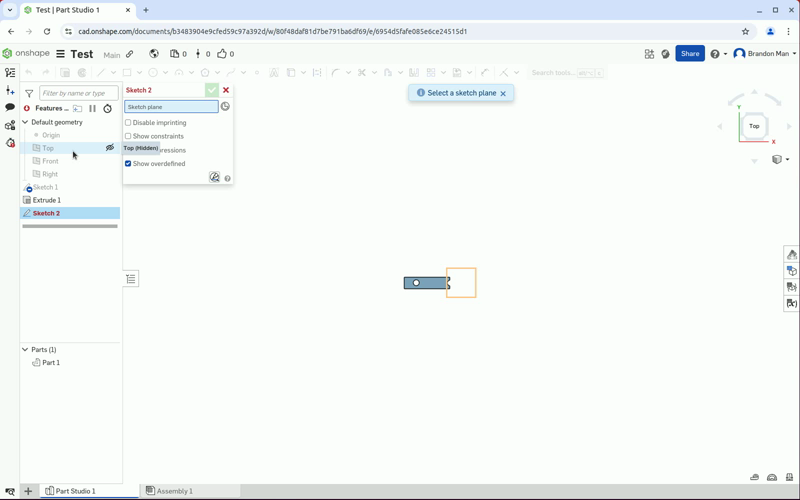
click(73, 150)
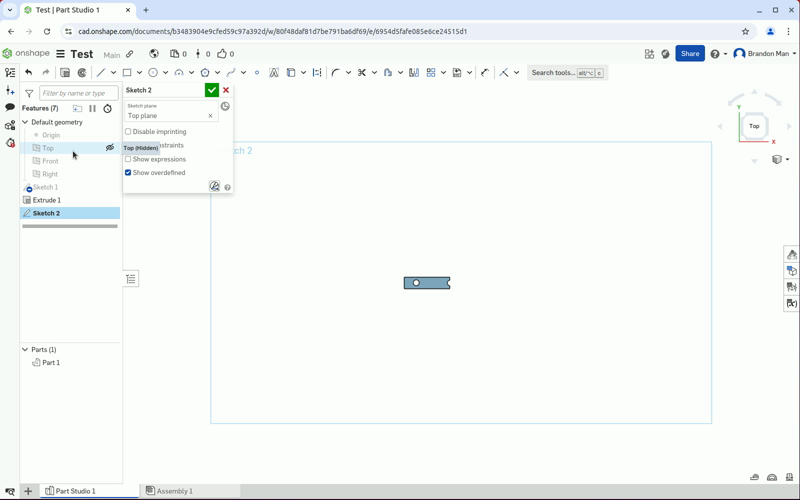
mouse_move(73, 352)
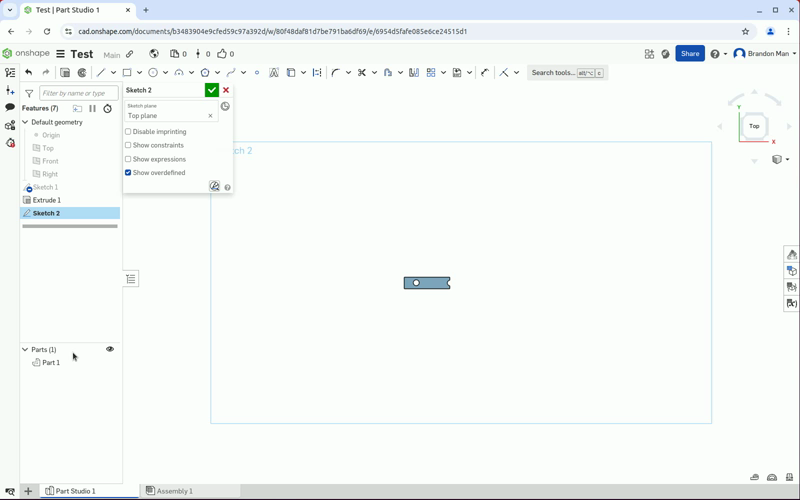
key(y)
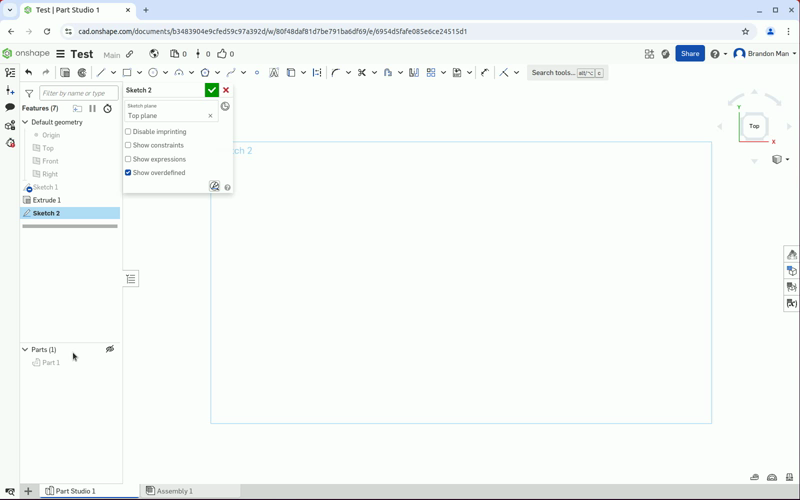
key(l)
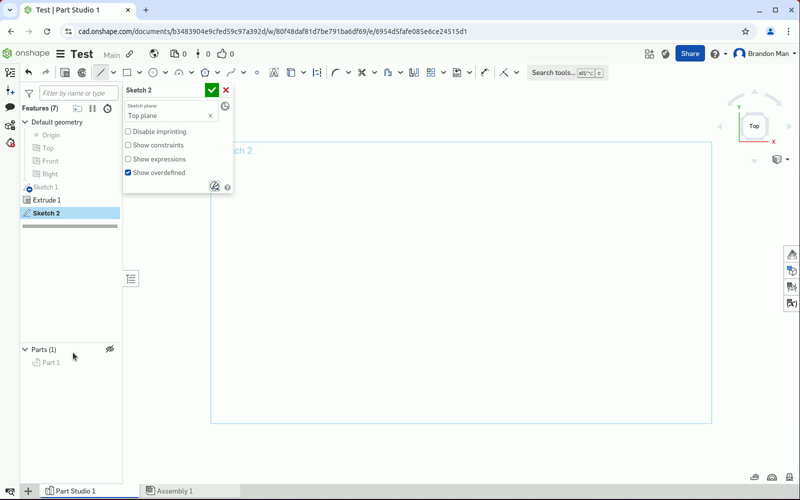
key_down(shift)
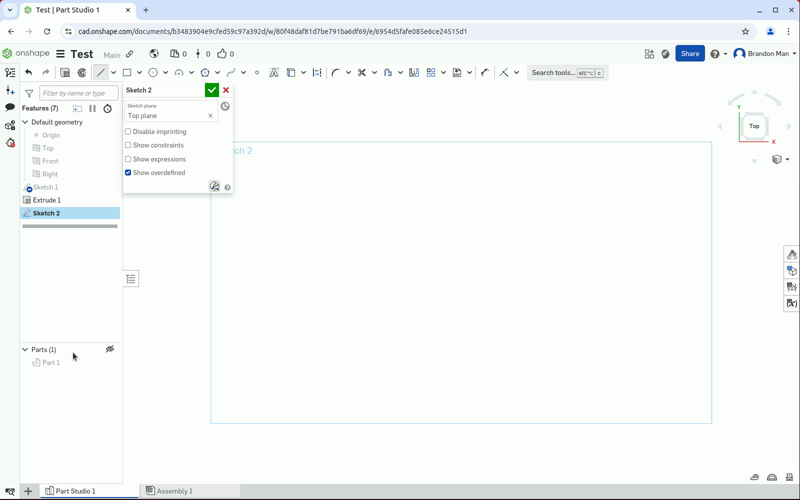
mouse_move(449, 288)
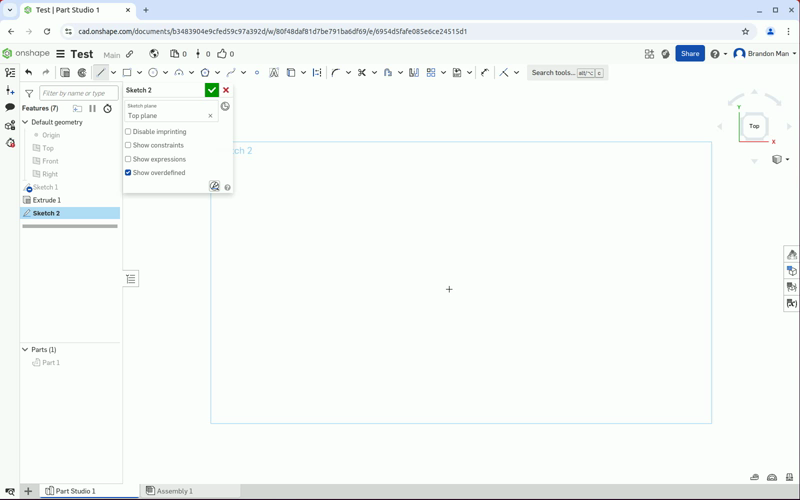
click(449, 288)
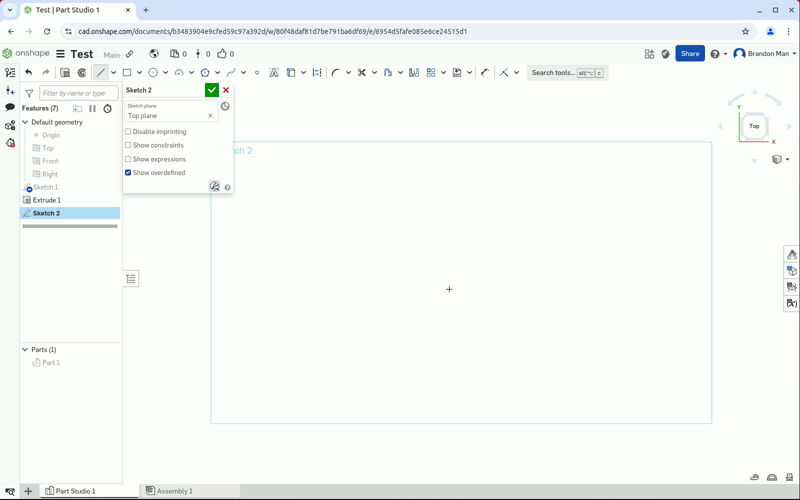
key_up(shift)
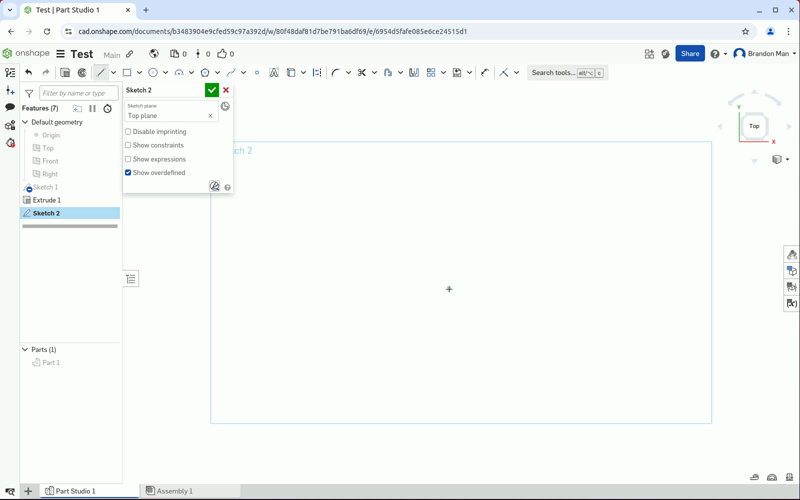
key_down(shift)
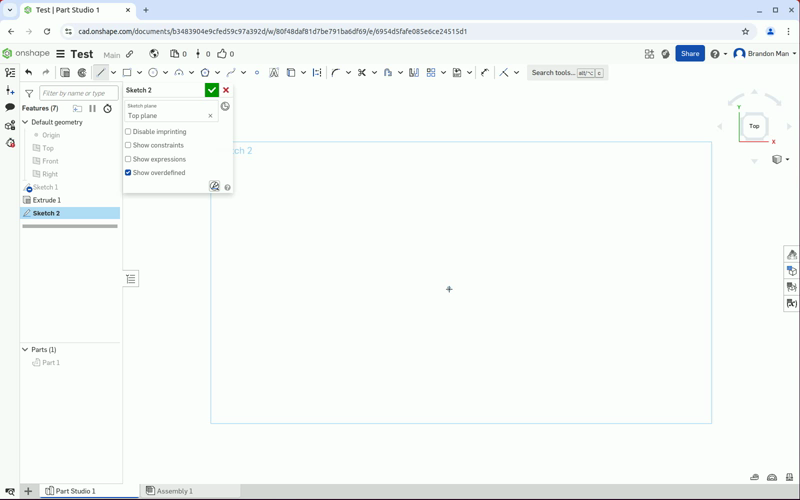
mouse_move(479, 288)
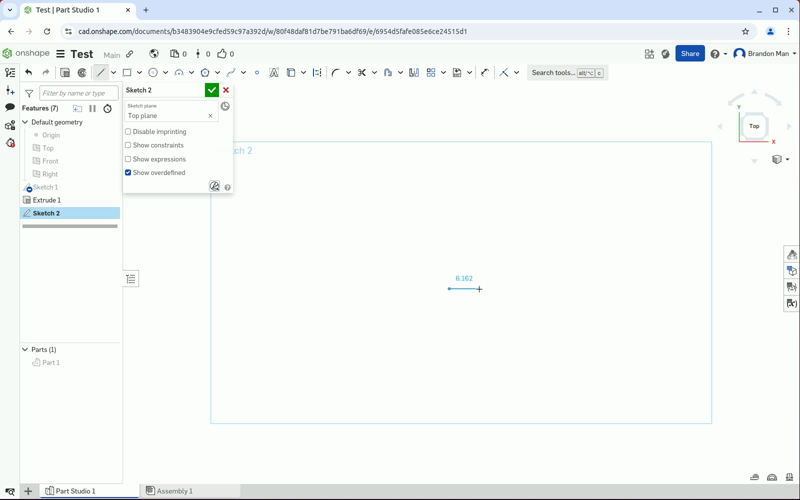
mouse_move(461, 288)
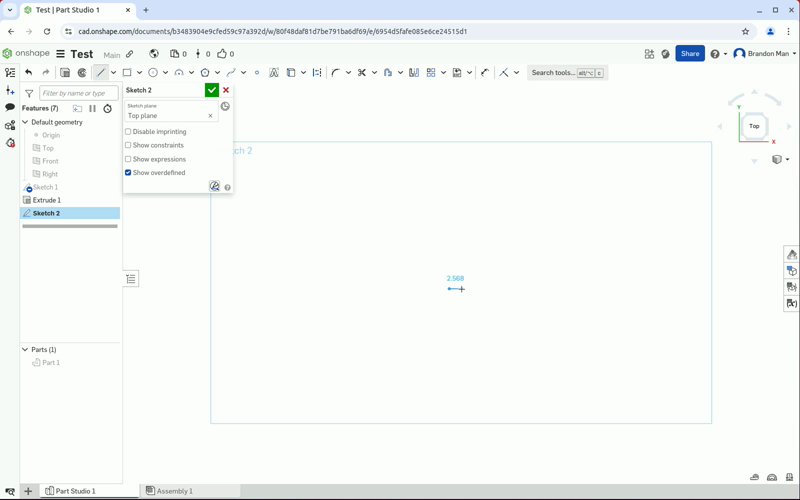
click(461, 288)
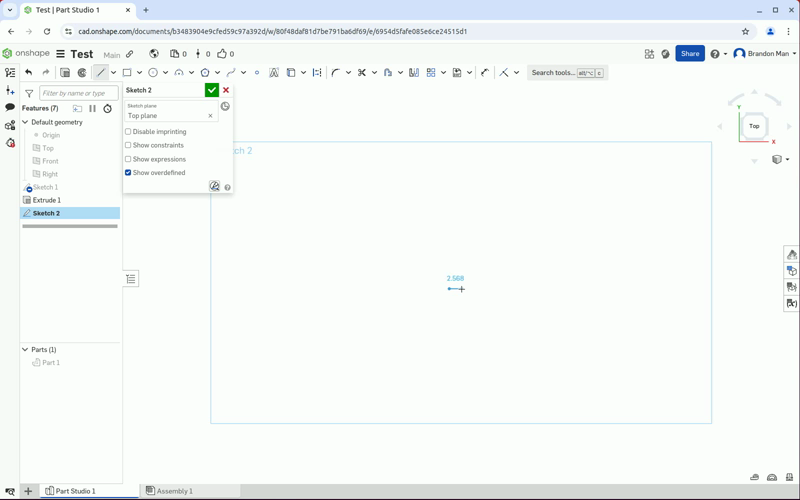
key_up(shift)
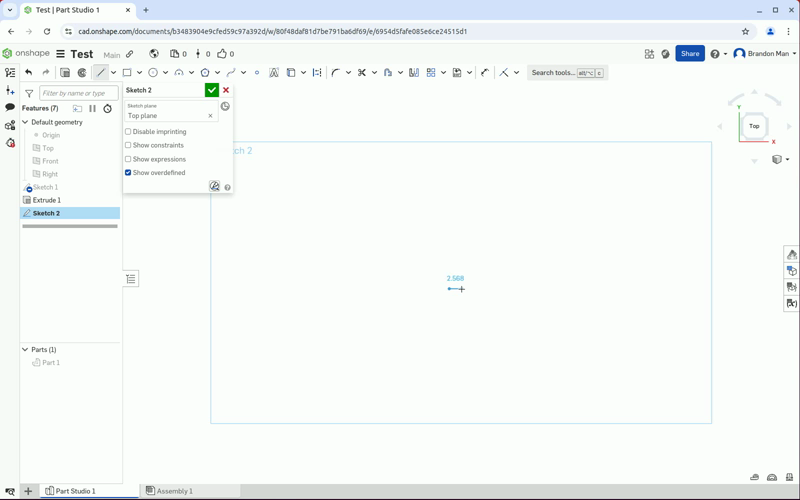
key_down(shift)
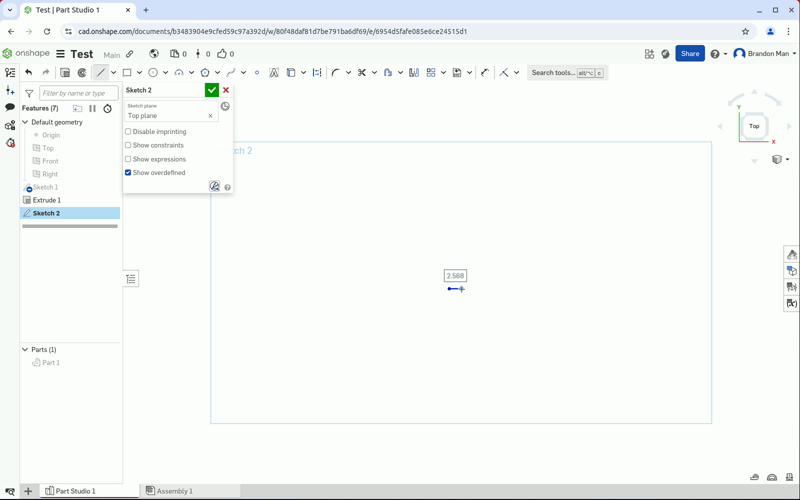
mouse_move(492, 288)
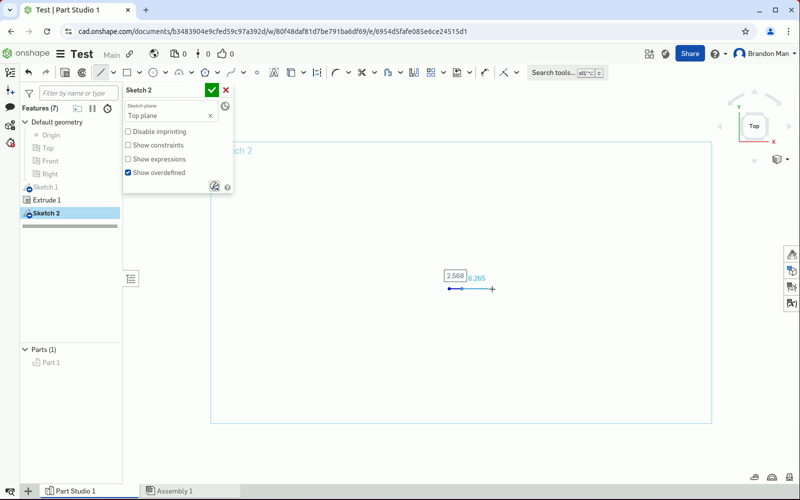
mouse_move(461, 282)
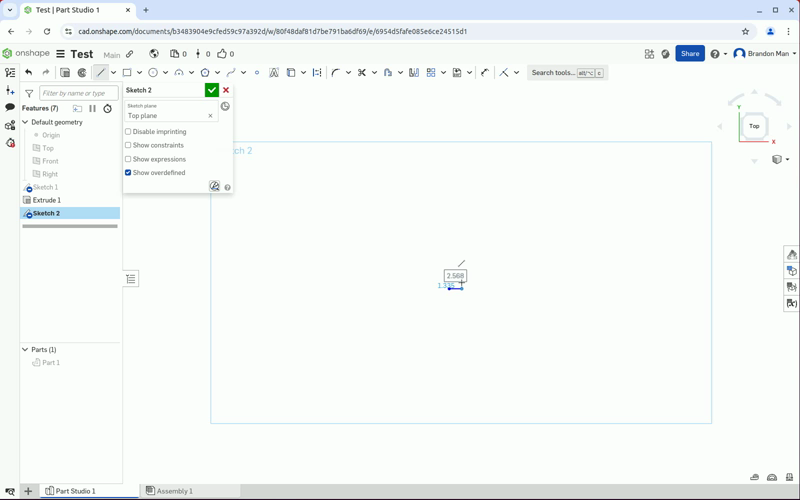
scroll(6)
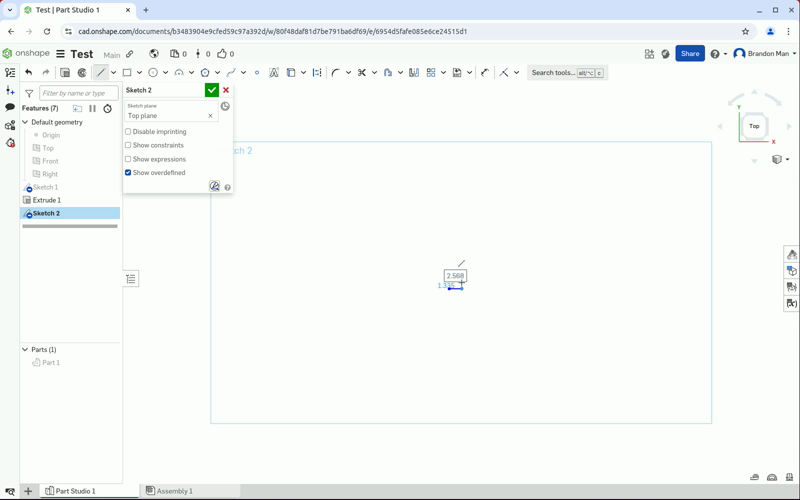
scroll(6)
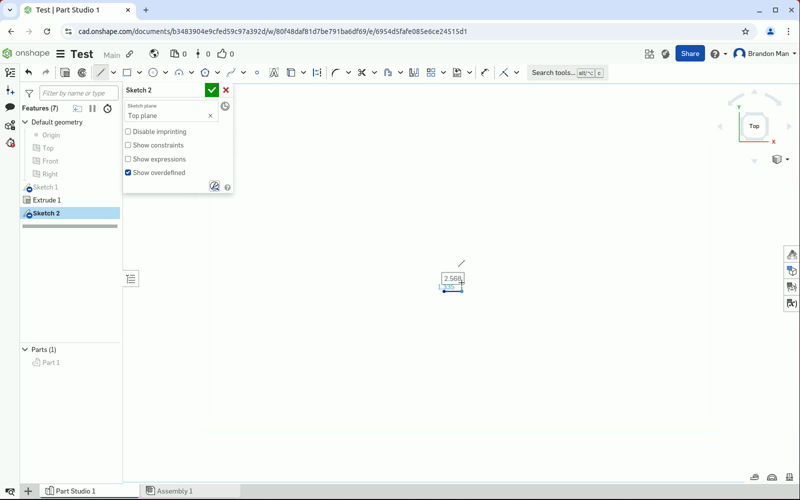
scroll(6)
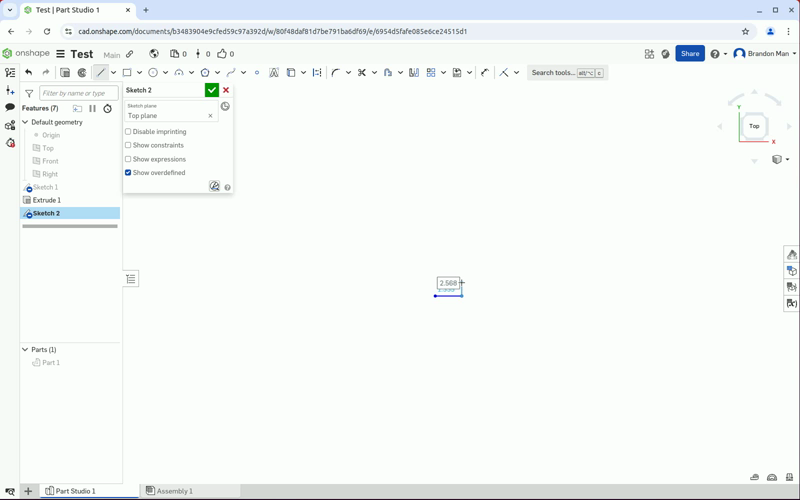
scroll(6)
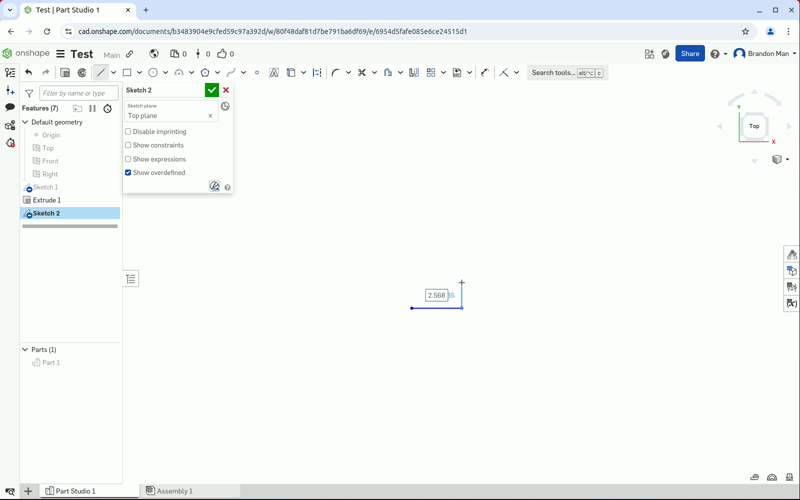
scroll(6)
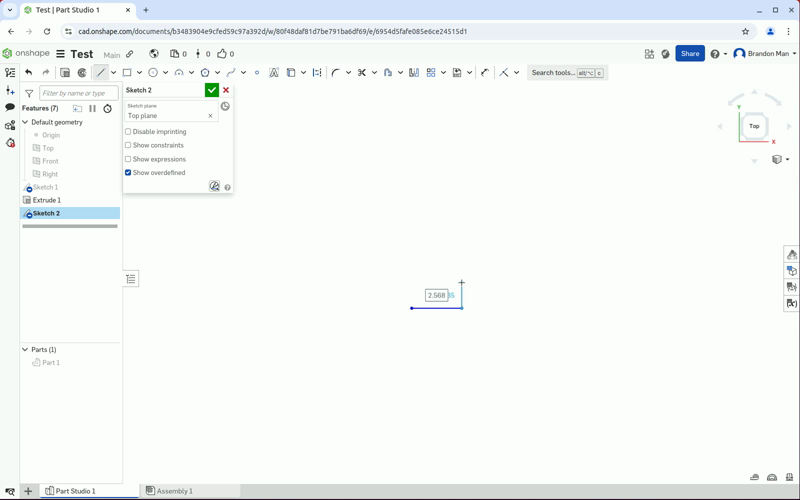
scroll(6)
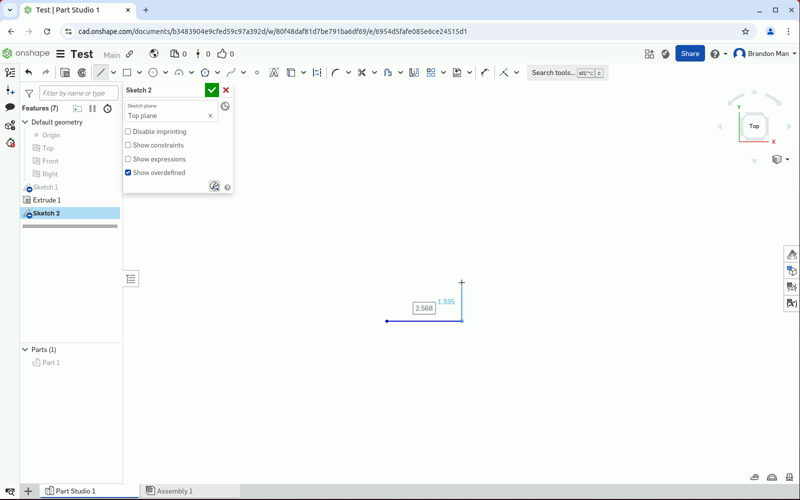
scroll(6)
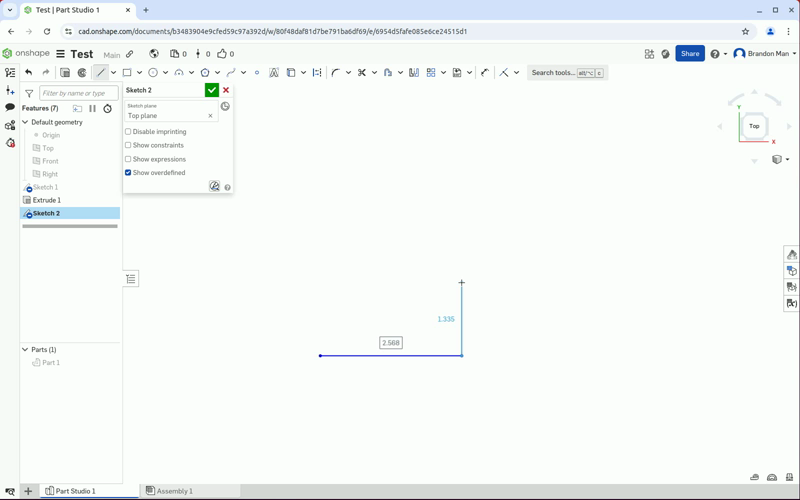
click(461, 282)
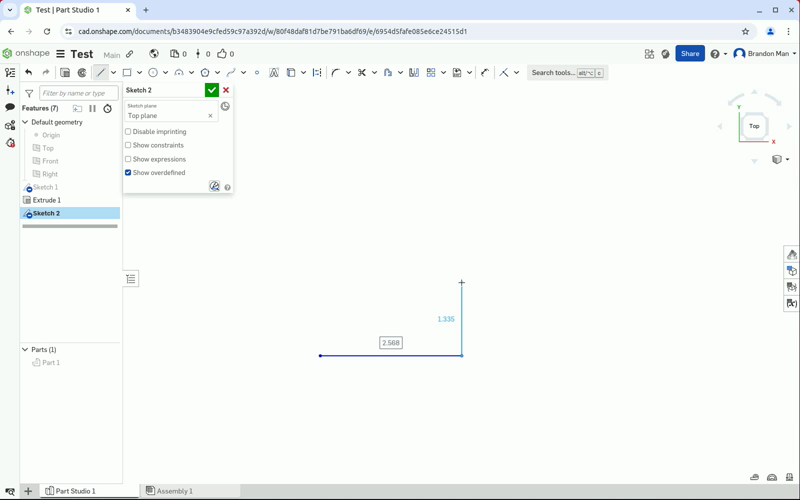
scroll(-6)
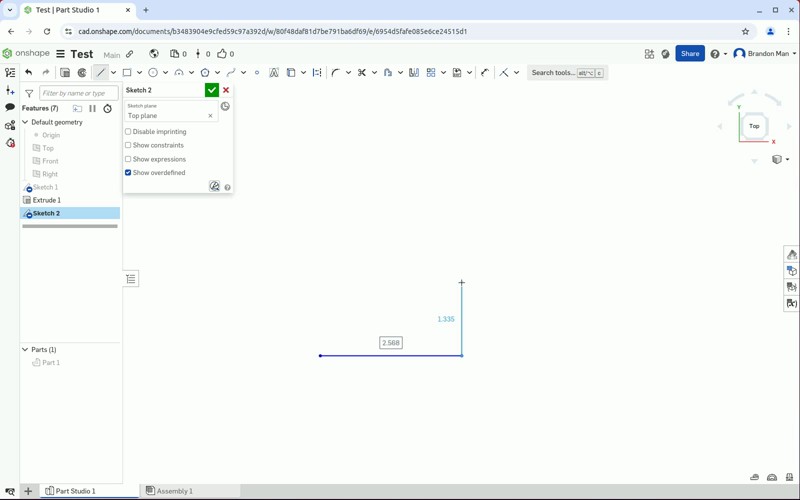
scroll(-6)
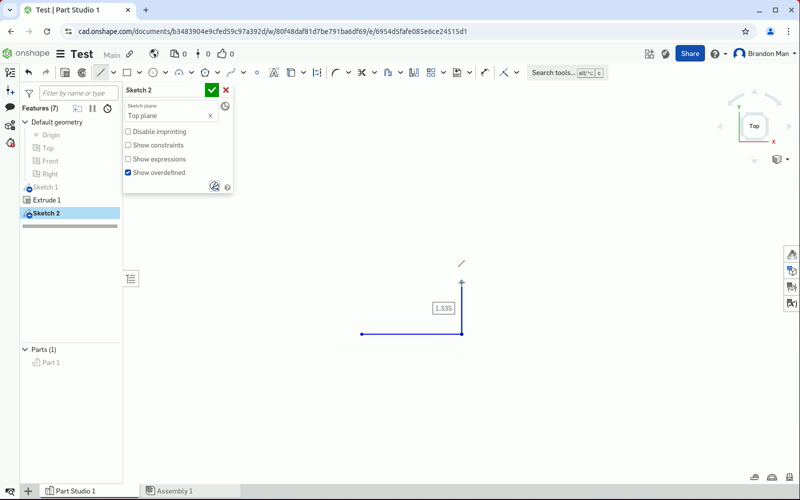
scroll(-6)
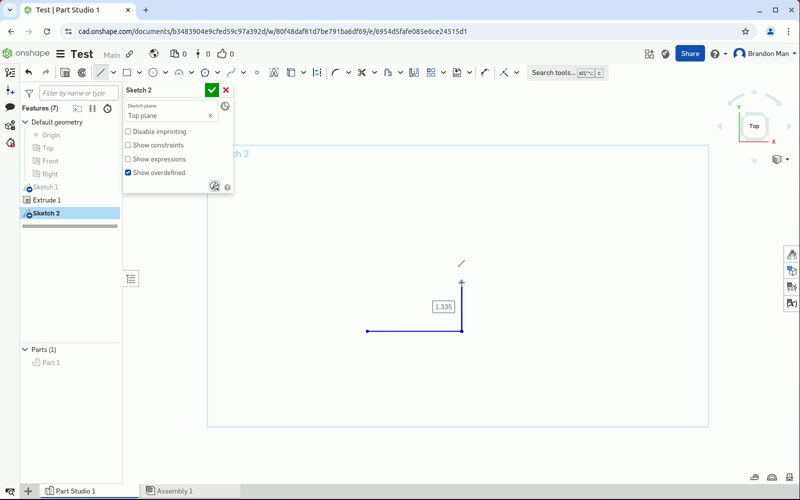
scroll(-6)
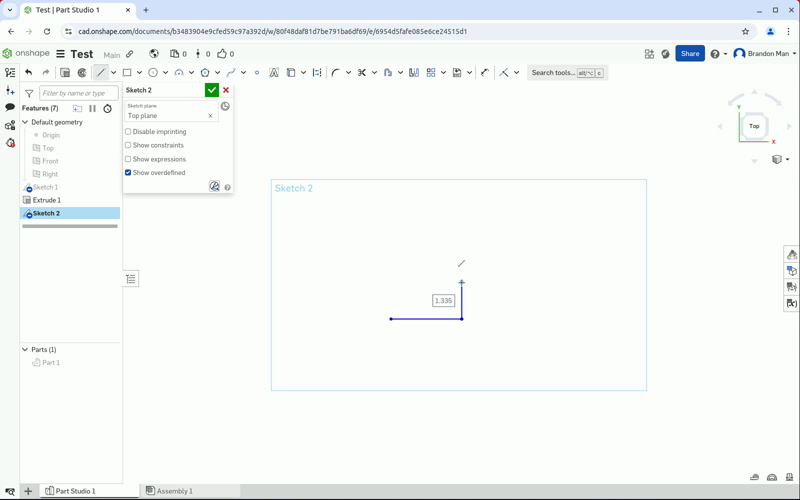
scroll(-6)
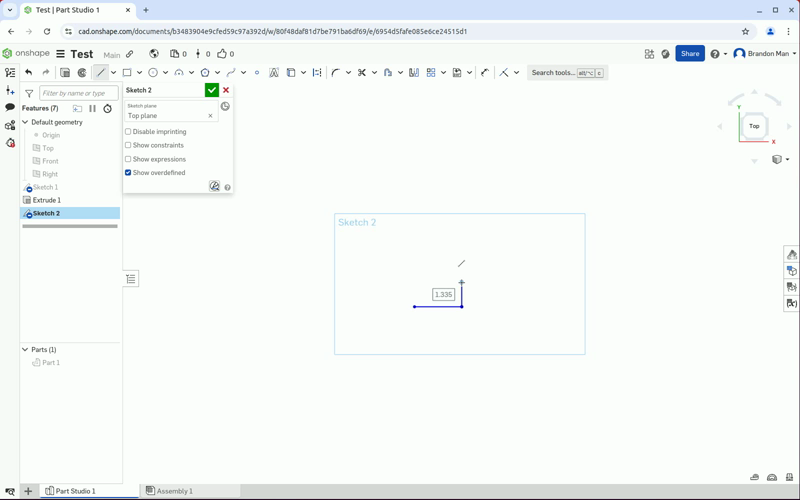
scroll(-6)
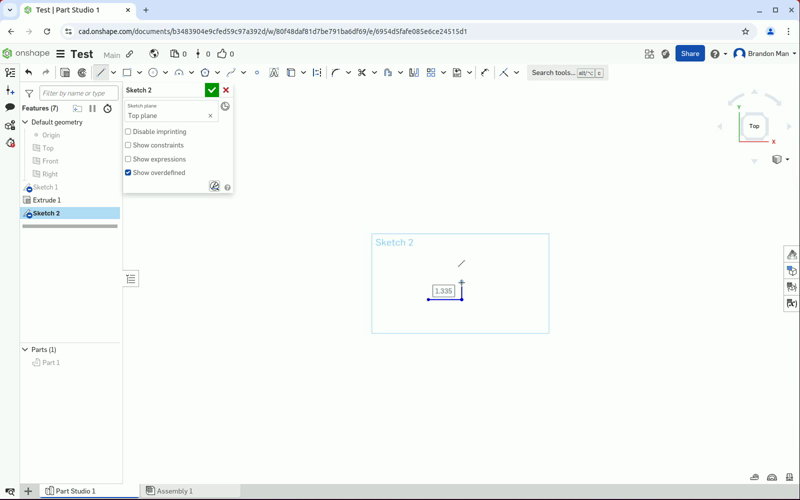
scroll(-6)
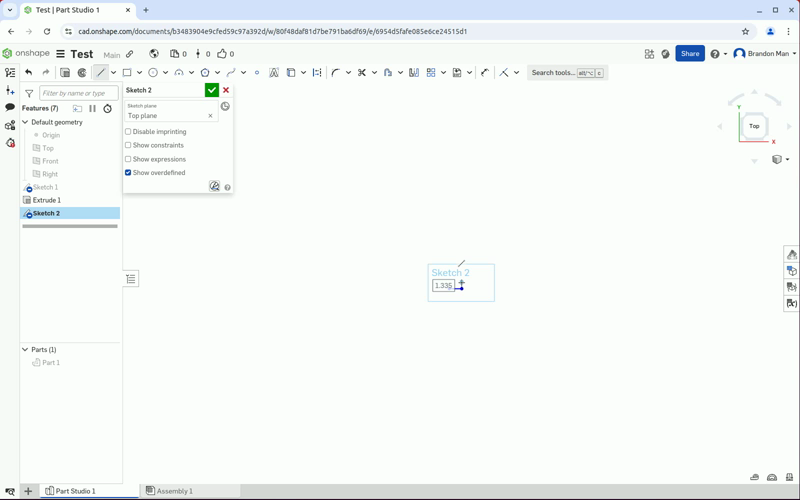
key_up(shift)
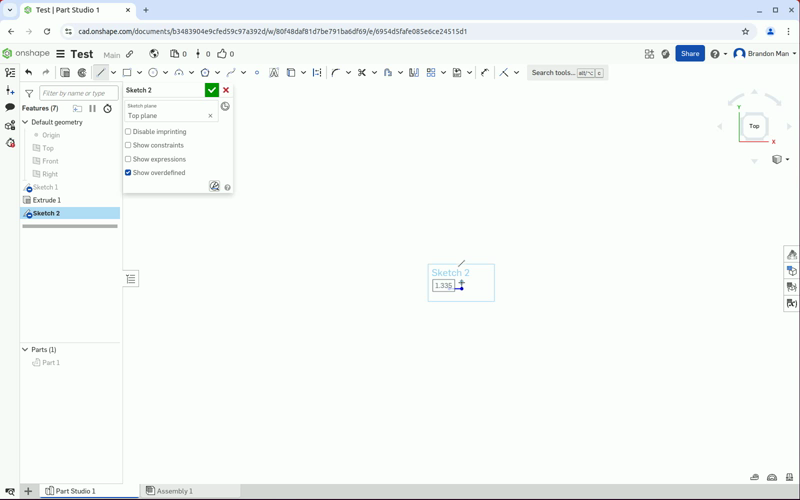
key_down(shift)
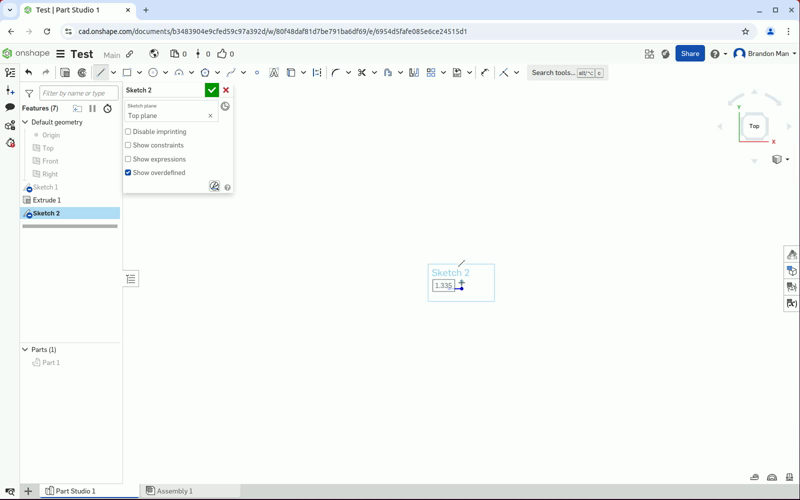
mouse_move(492, 282)
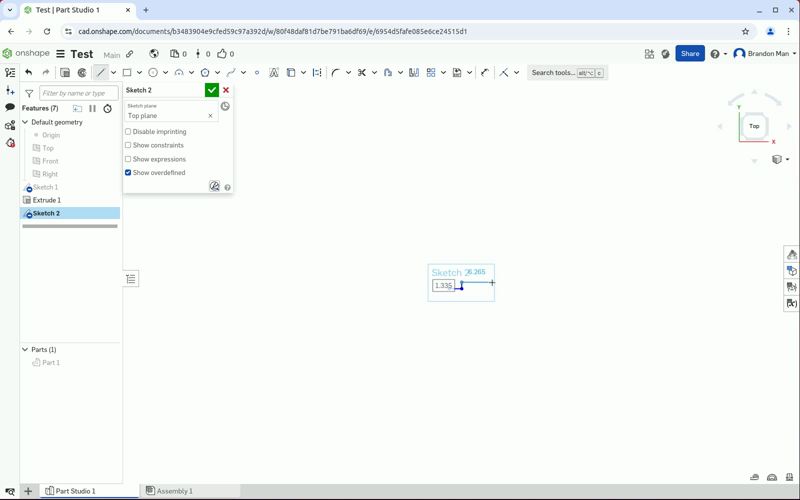
mouse_move(461, 276)
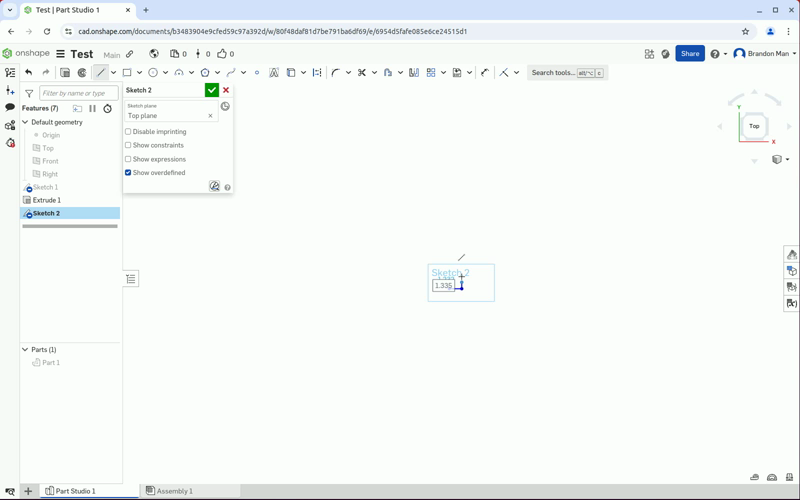
scroll(6)
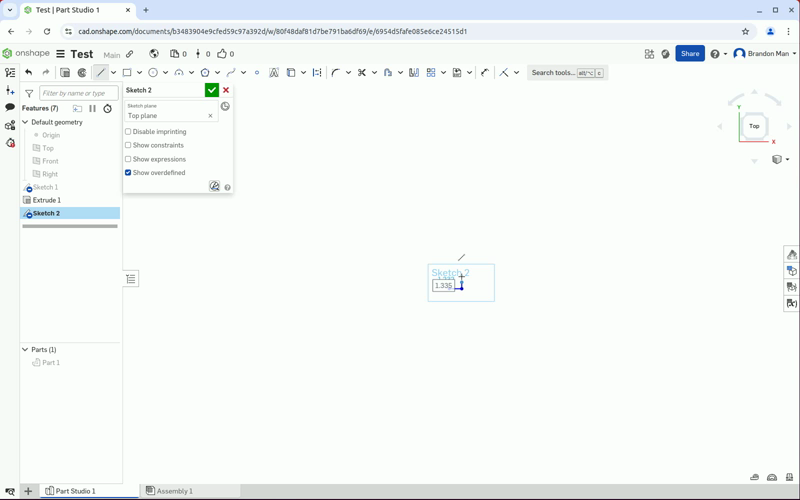
scroll(6)
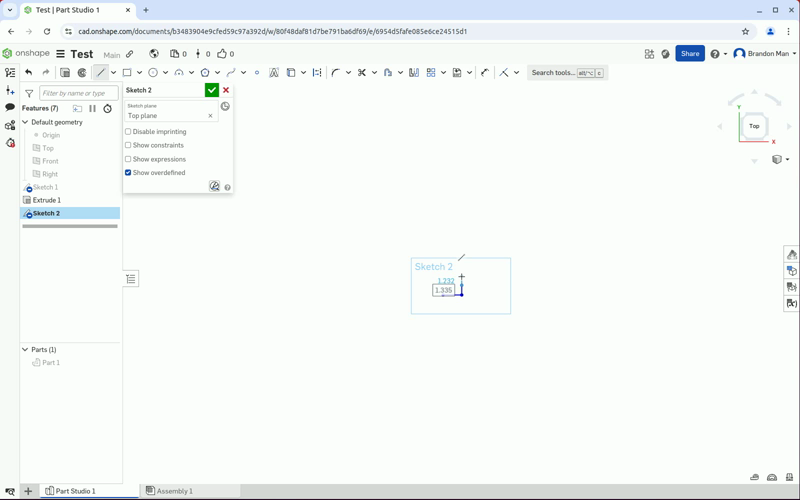
scroll(6)
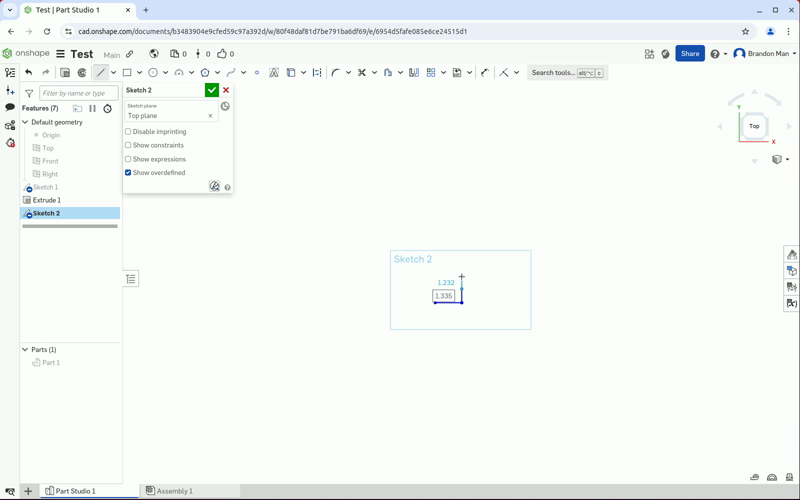
scroll(6)
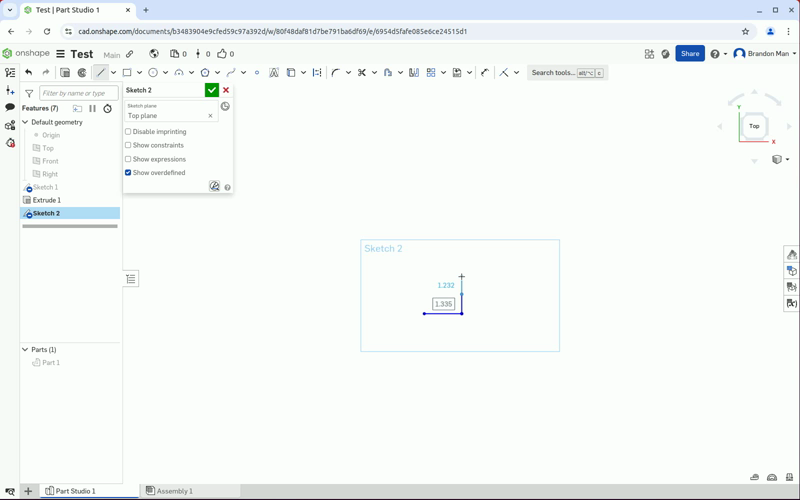
scroll(6)
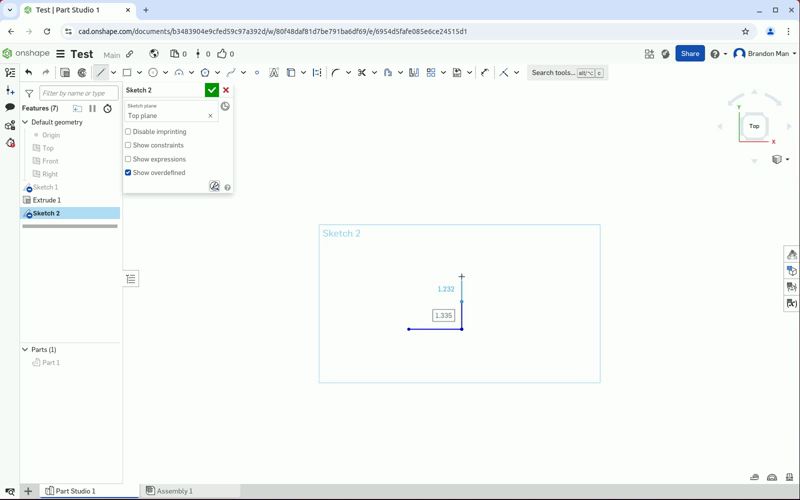
scroll(6)
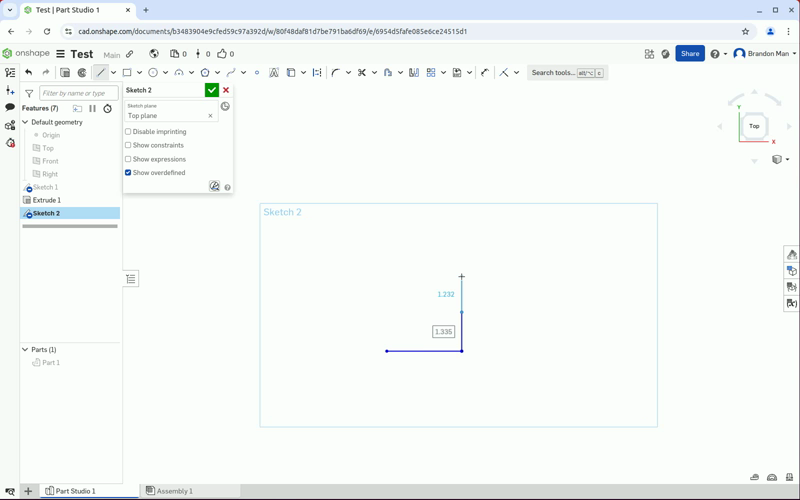
scroll(6)
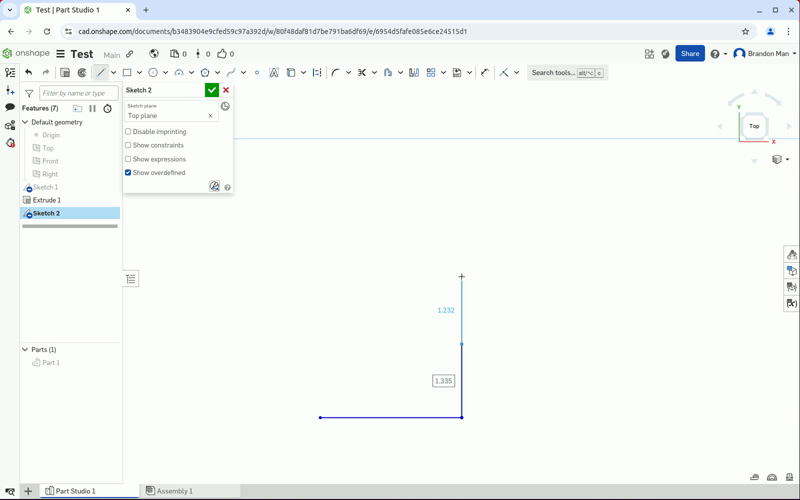
click(461, 276)
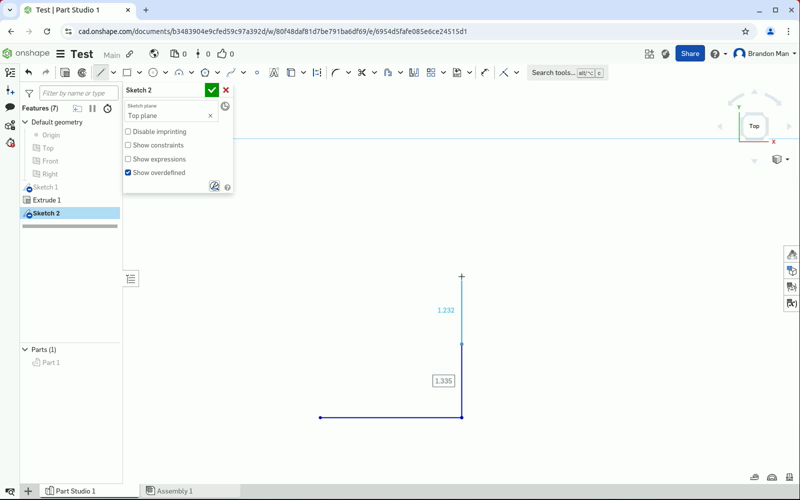
scroll(-6)
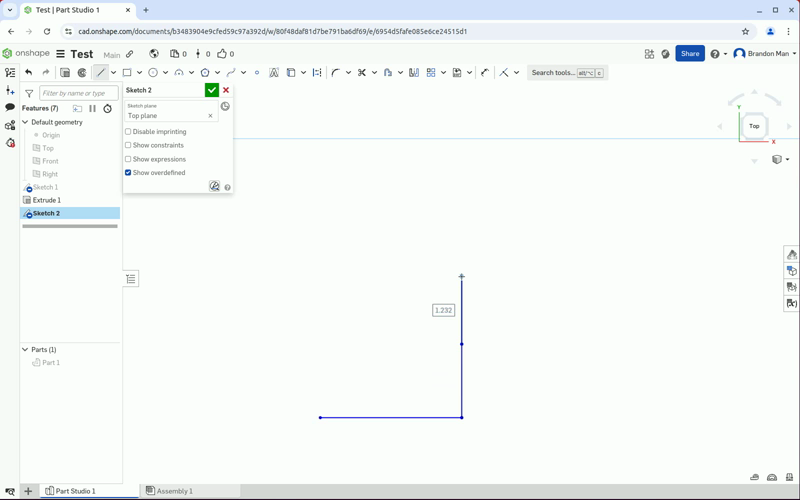
scroll(-6)
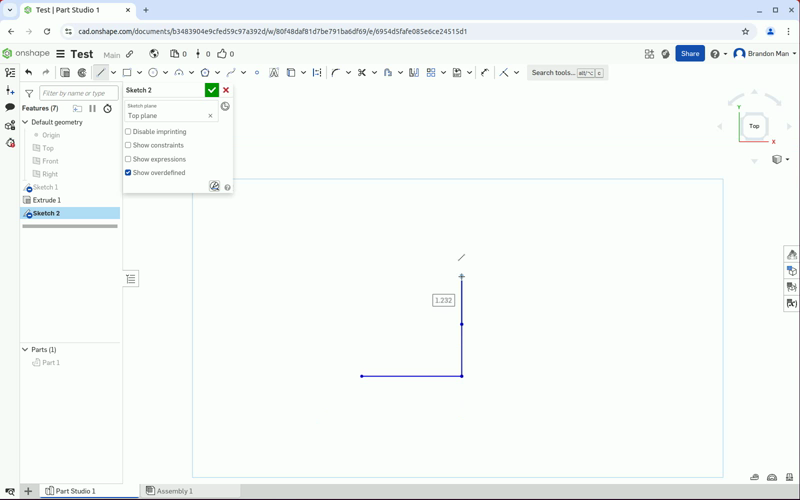
scroll(-6)
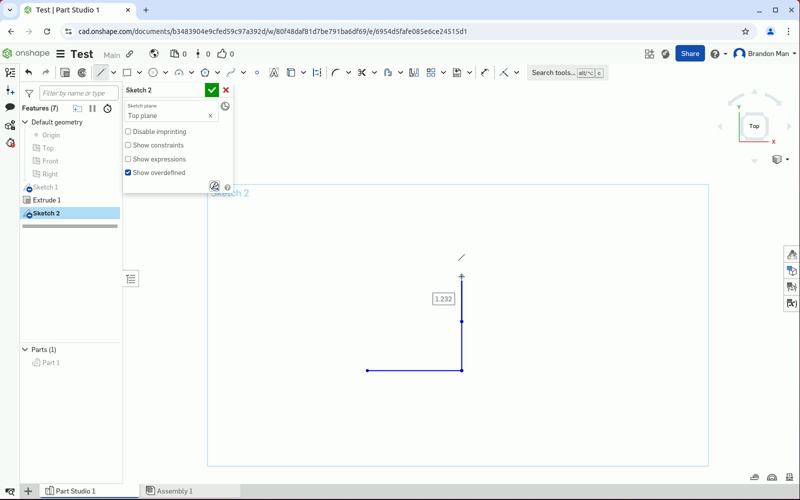
scroll(-6)
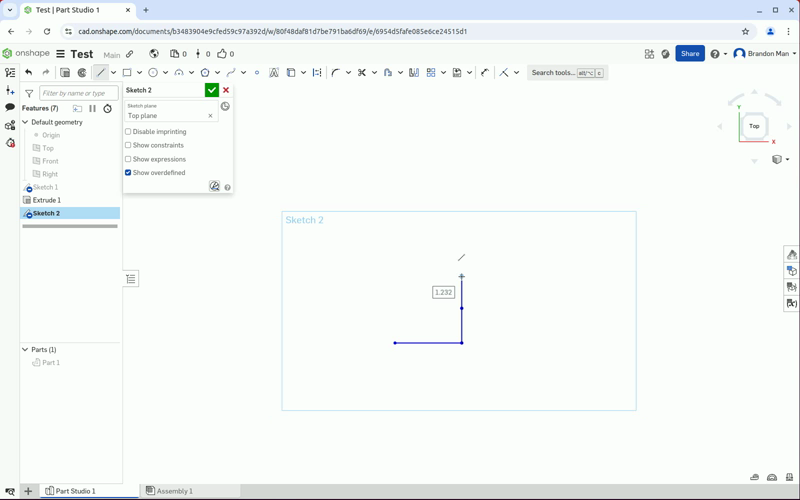
scroll(-6)
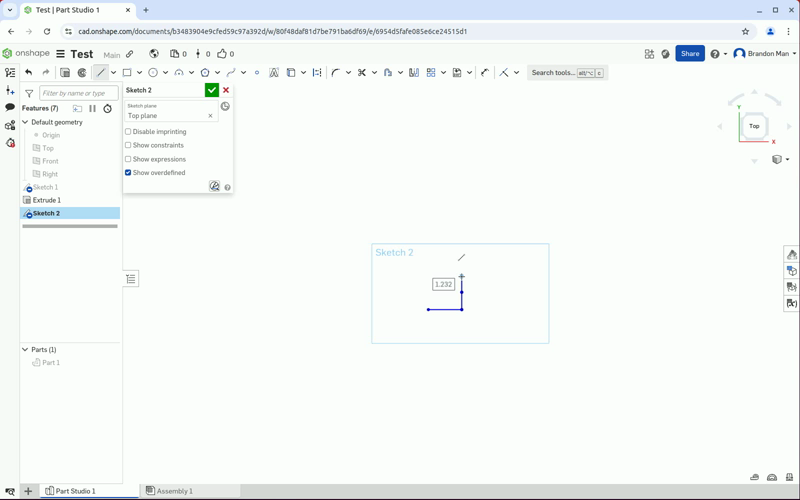
scroll(-6)
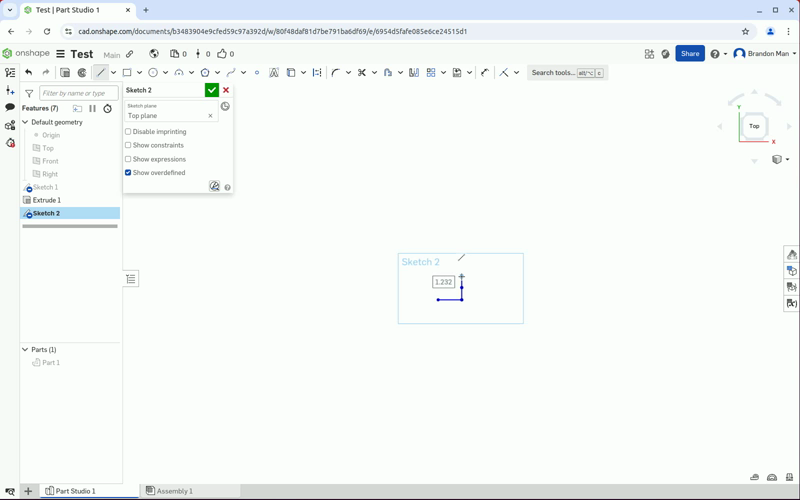
scroll(-6)
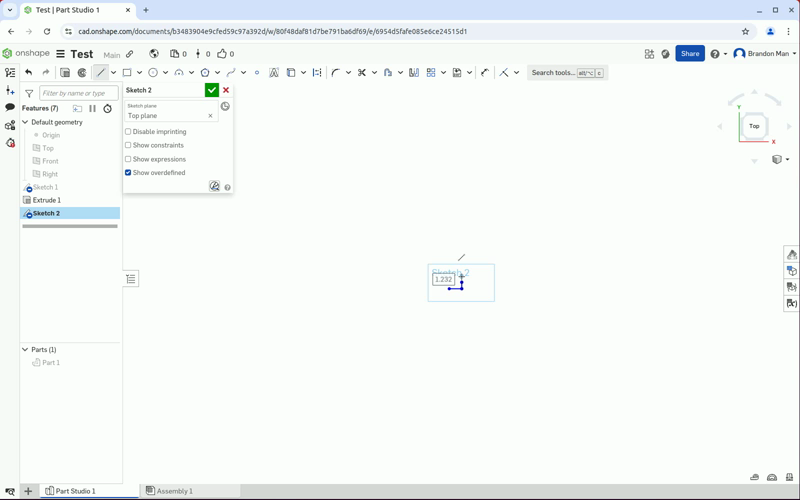
key_up(shift)
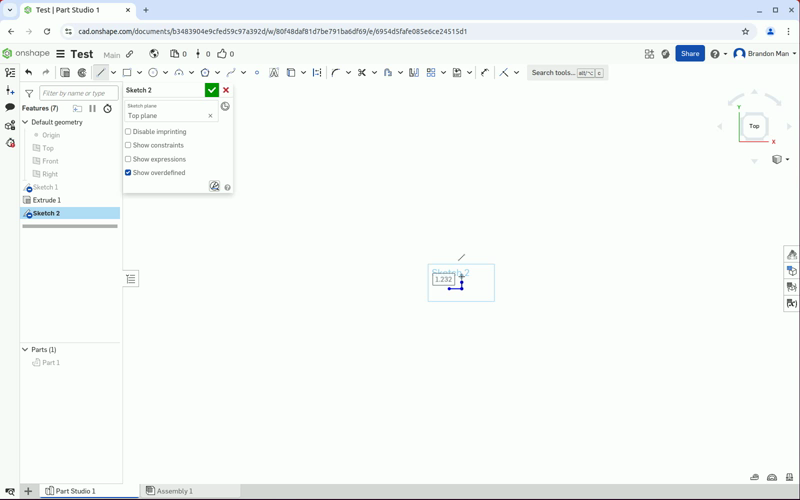
key_down(shift)
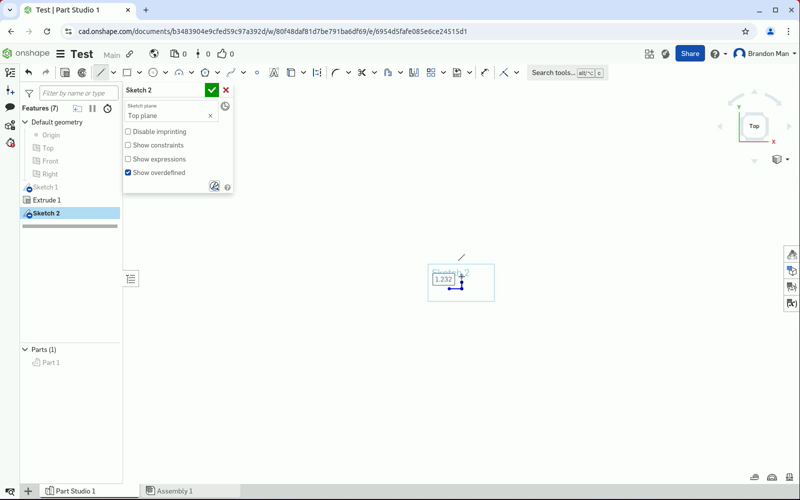
mouse_move(492, 276)
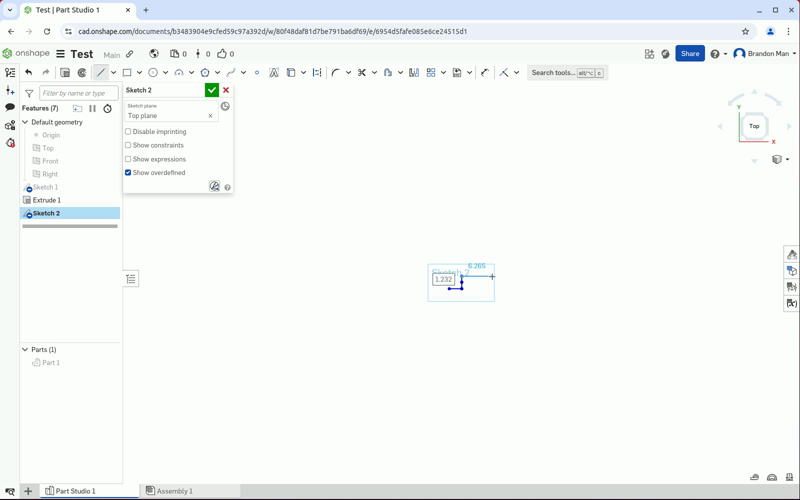
mouse_move(449, 276)
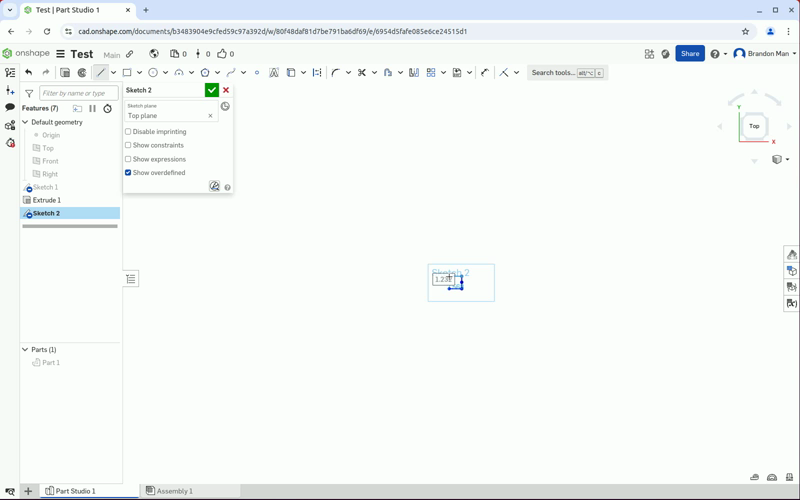
click(449, 276)
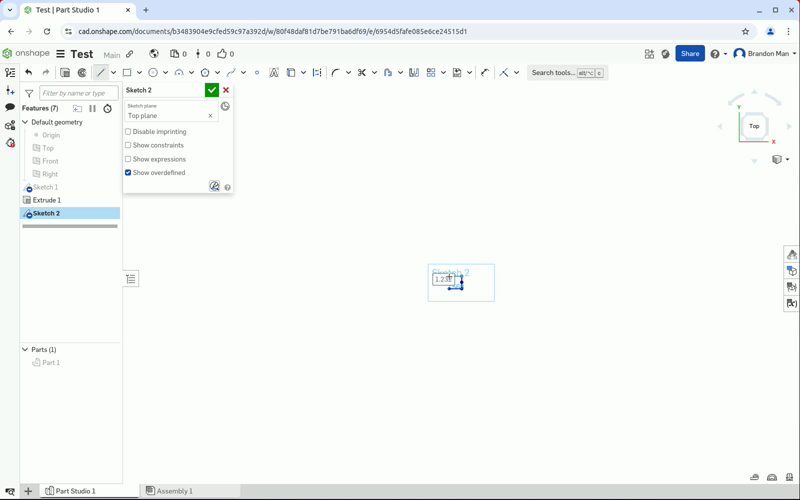
key_up(shift)
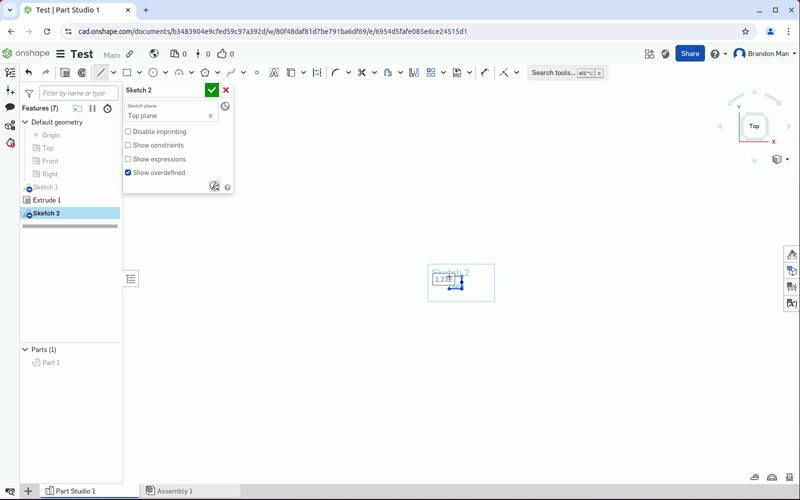
key_down(shift)
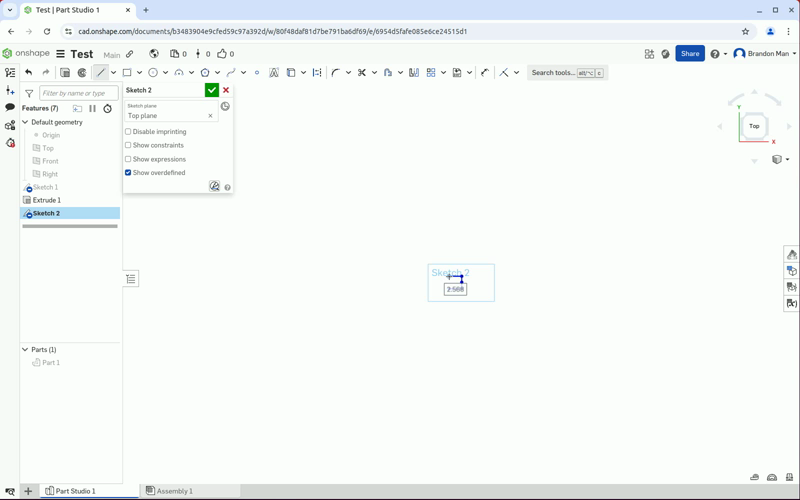
mouse_move(479, 276)
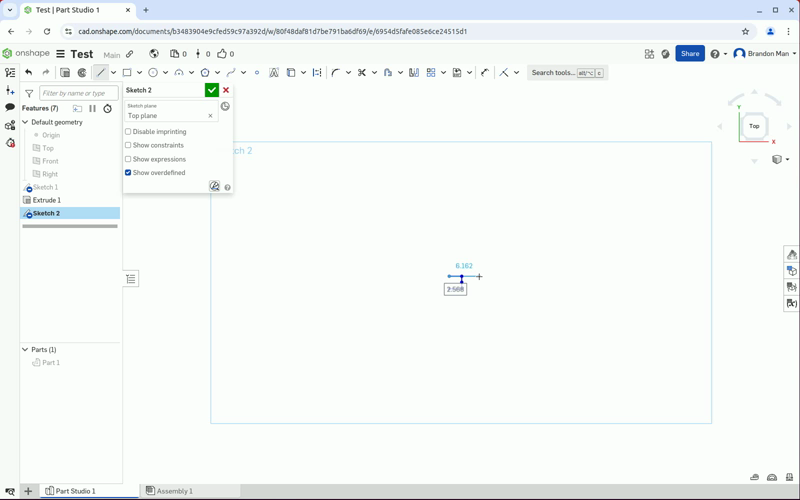
mouse_move(449, 279)
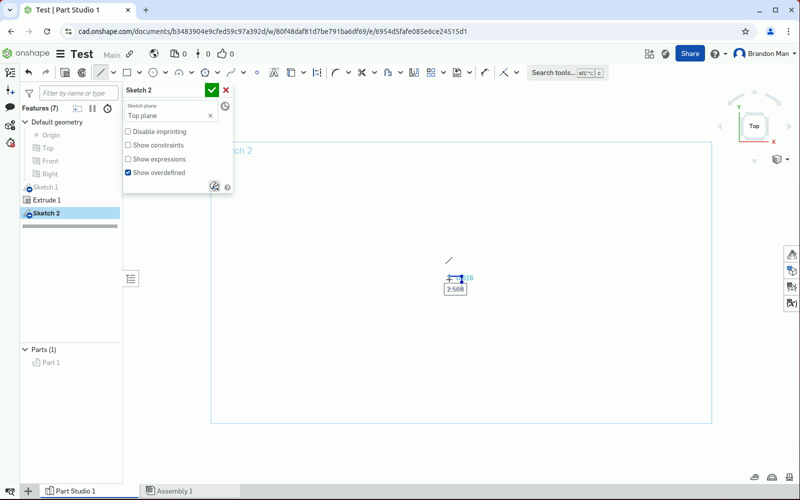
scroll(6)
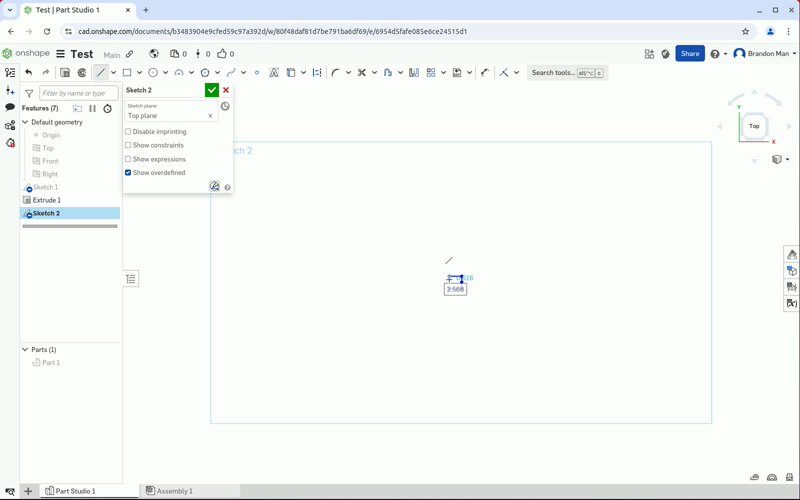
scroll(6)
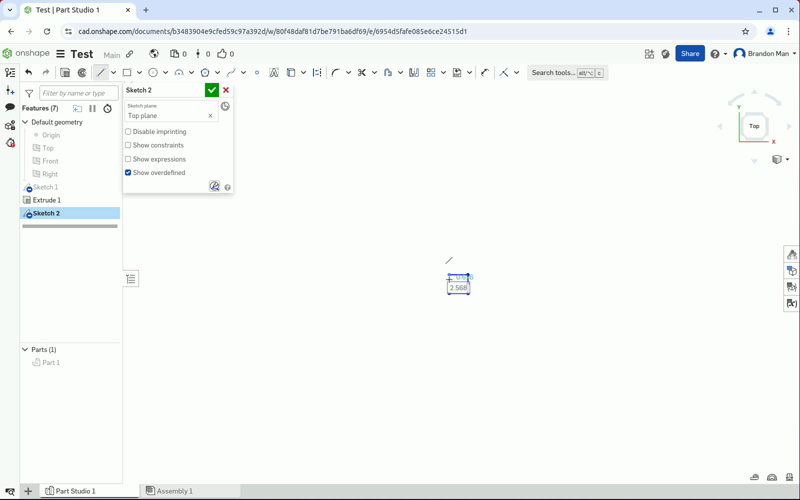
scroll(6)
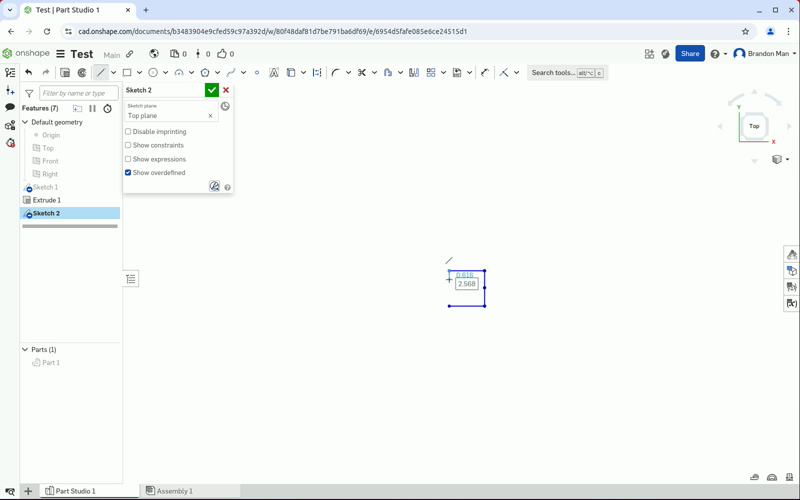
scroll(6)
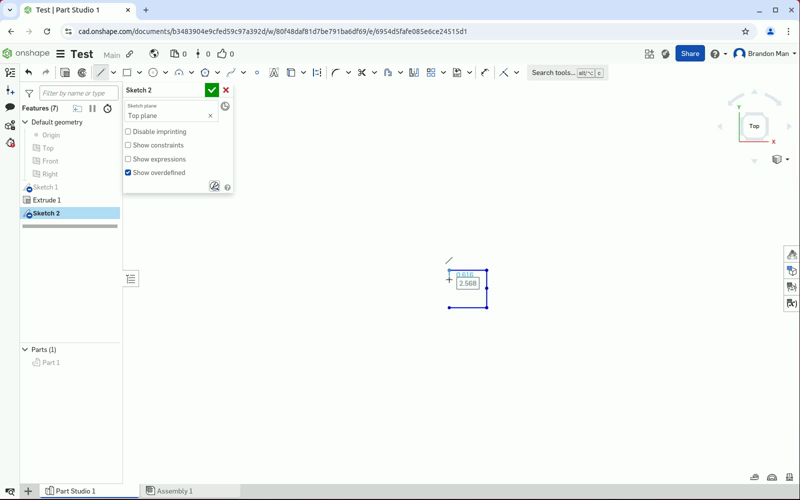
scroll(6)
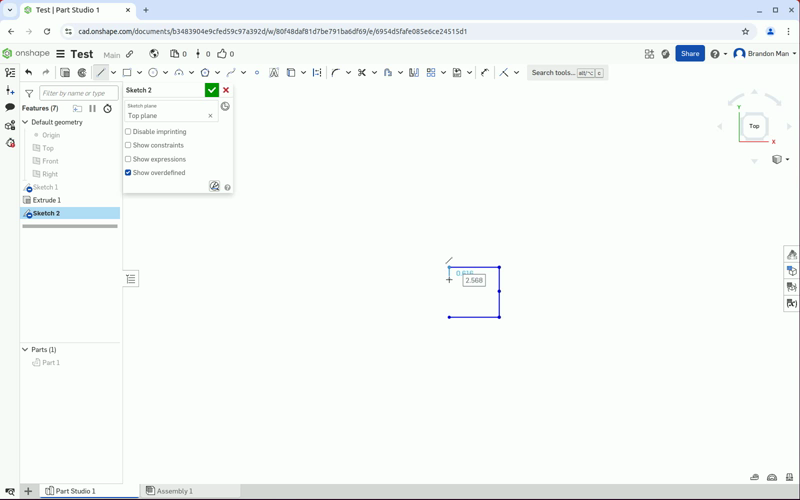
scroll(6)
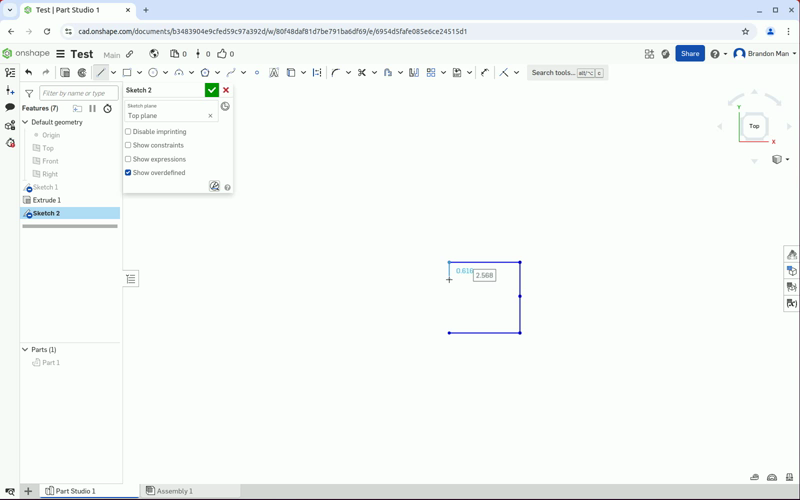
scroll(6)
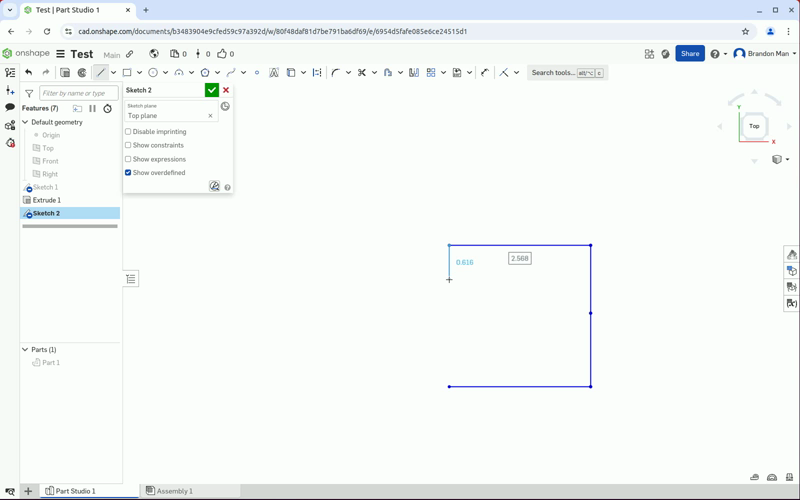
click(449, 279)
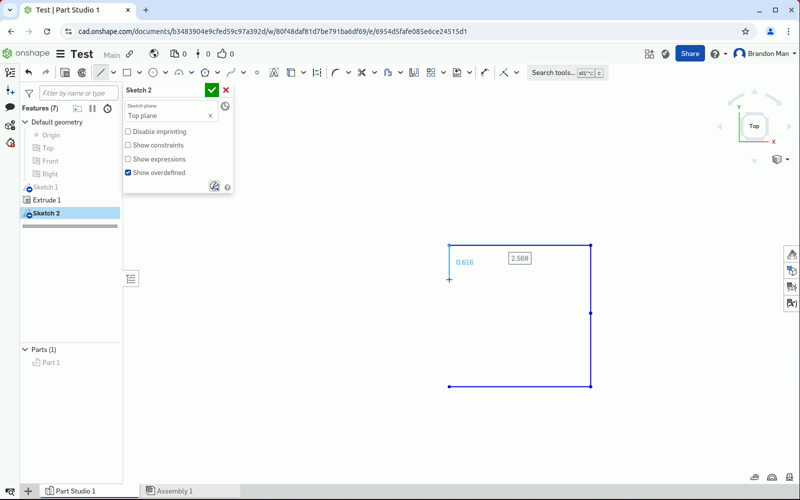
scroll(-6)
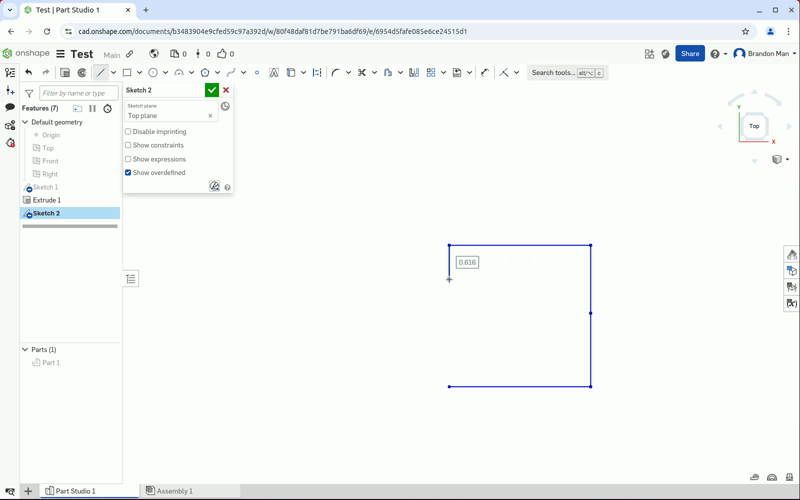
scroll(-6)
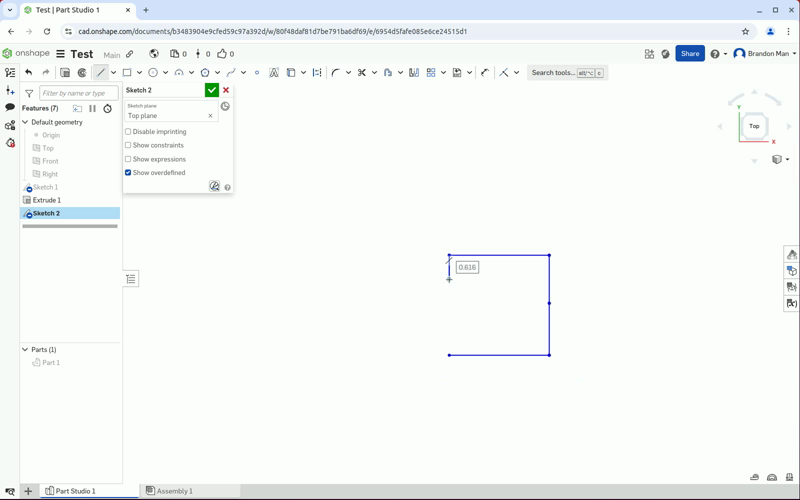
scroll(-6)
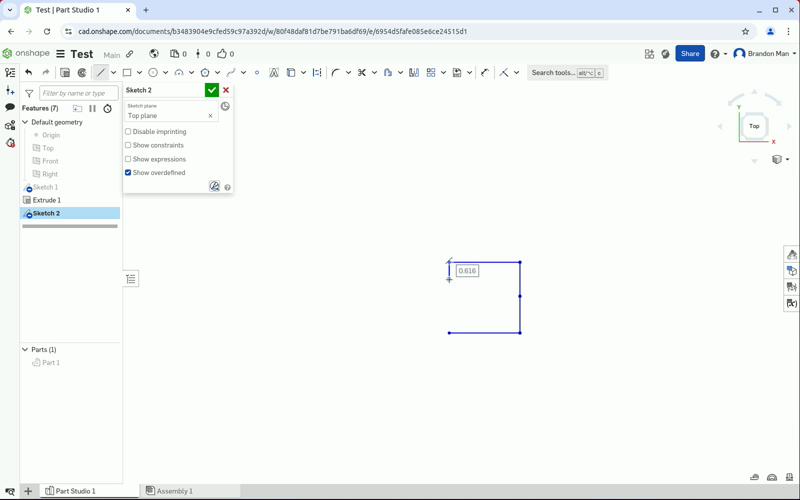
scroll(-6)
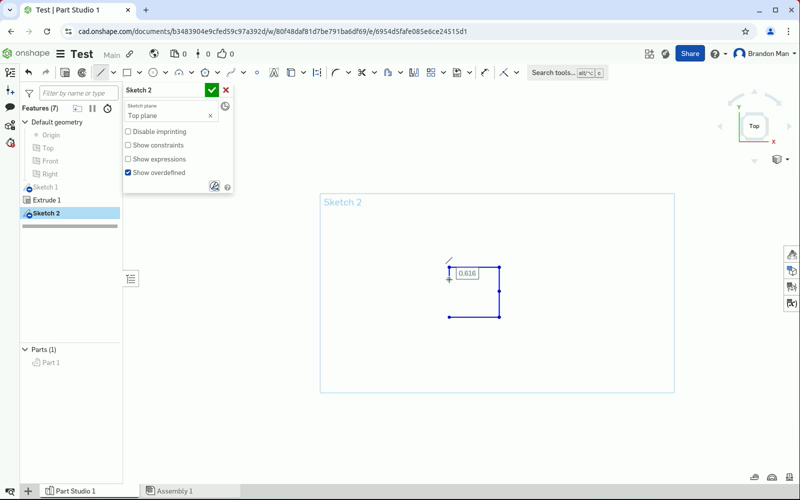
scroll(-6)
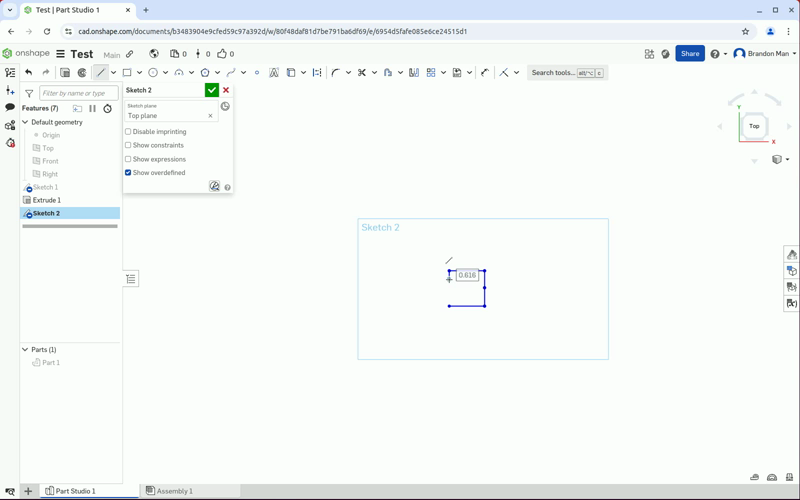
scroll(-6)
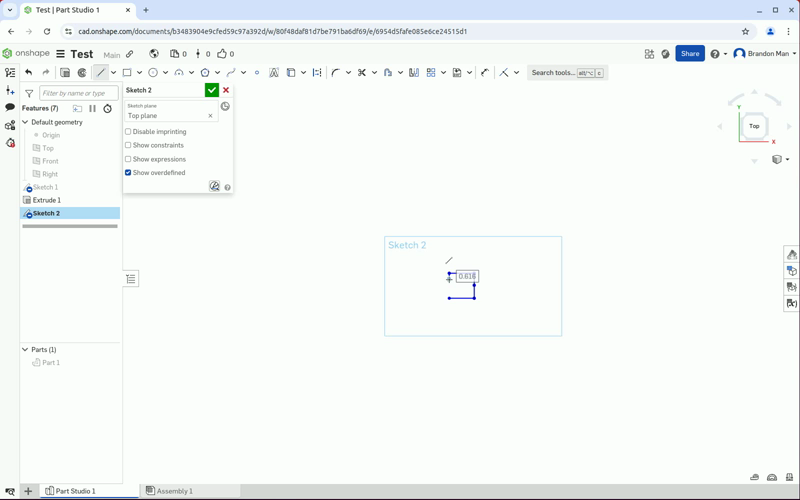
scroll(-6)
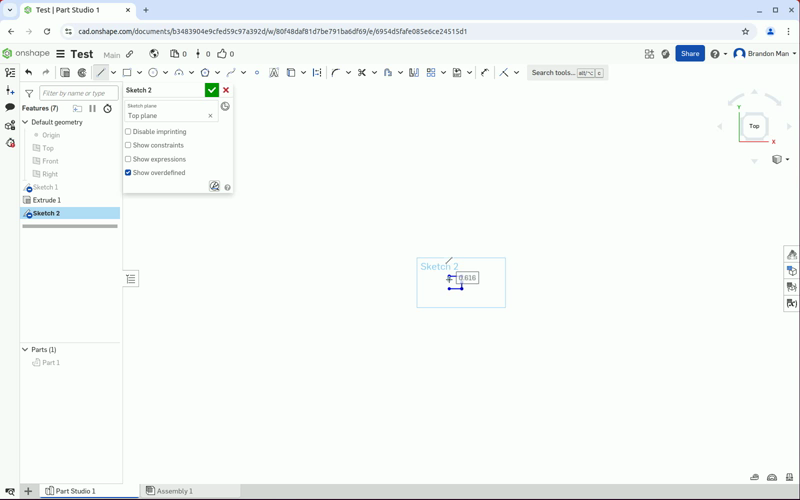
key_up(shift)
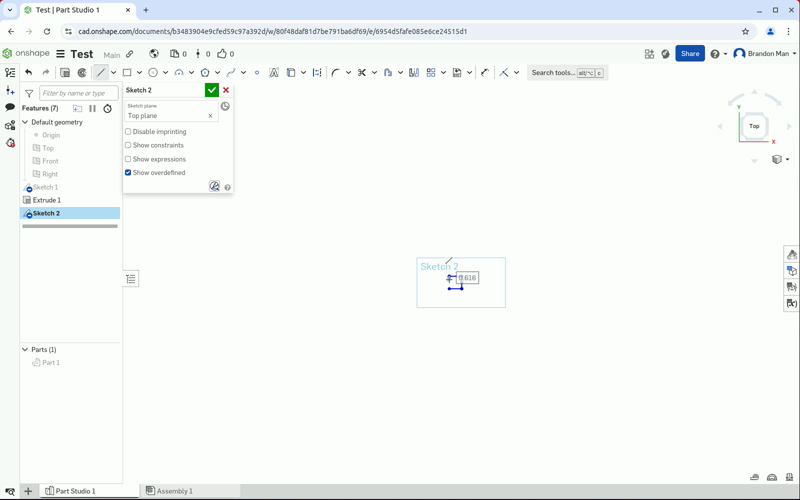
key(esc)
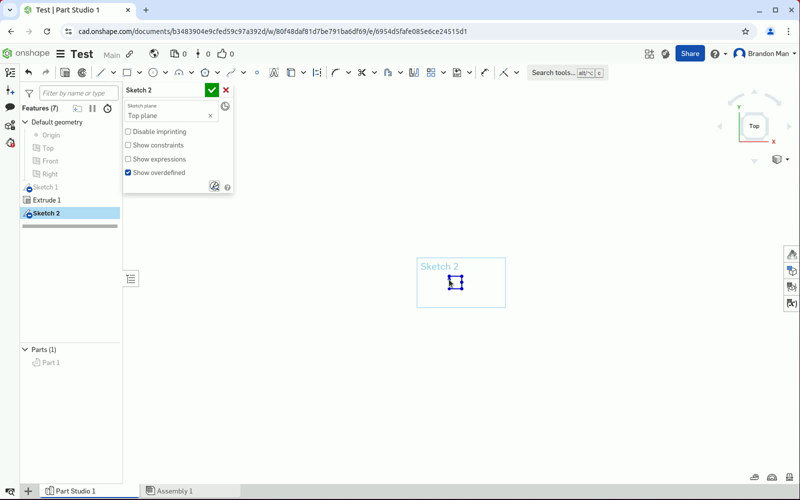
key(a)
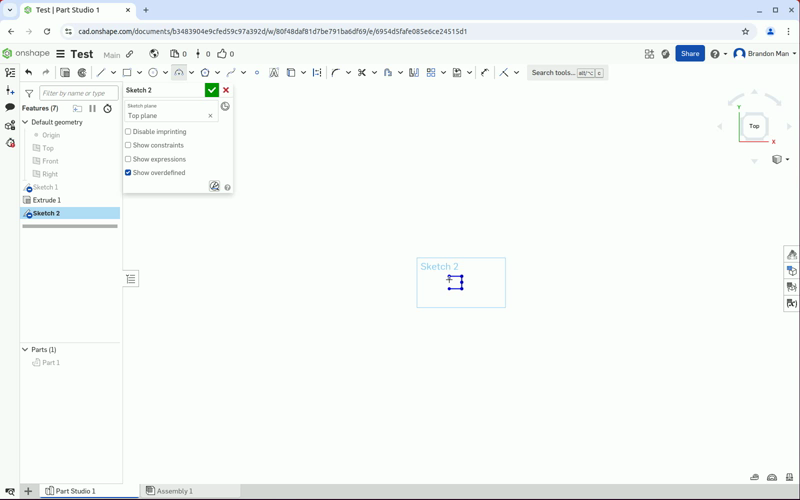
mouse_move(449, 279)
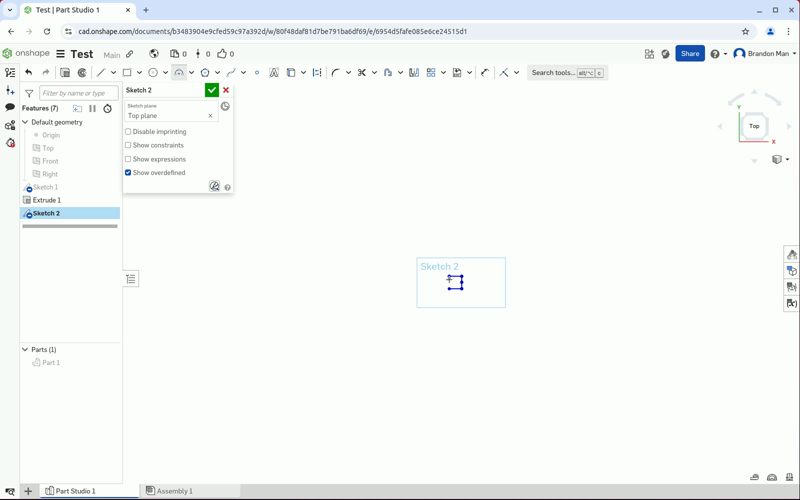
scroll(6)
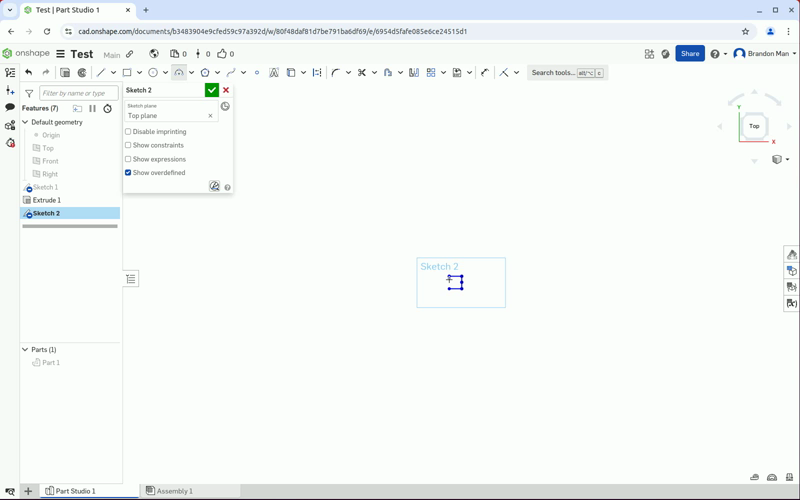
scroll(6)
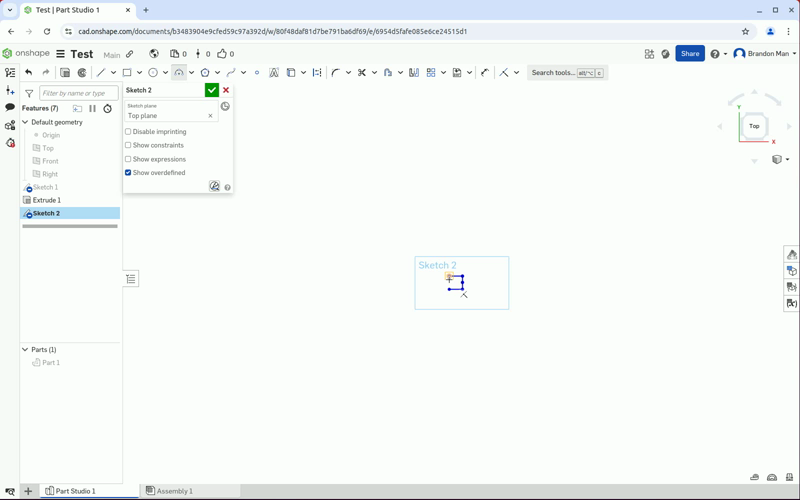
scroll(6)
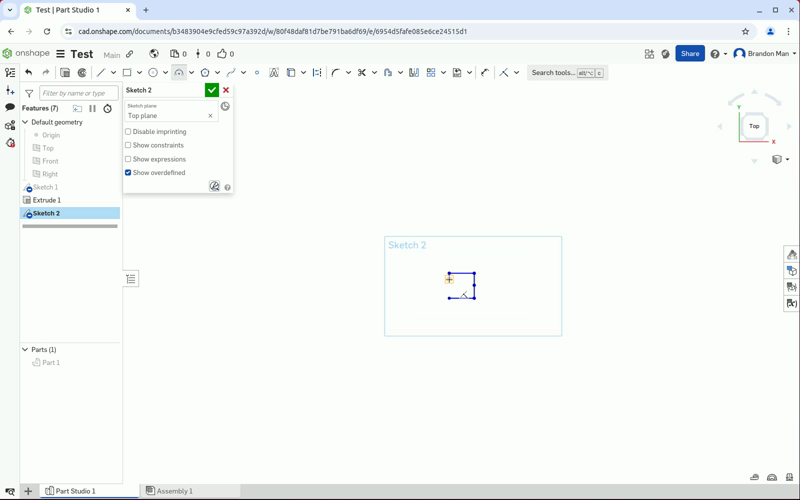
scroll(6)
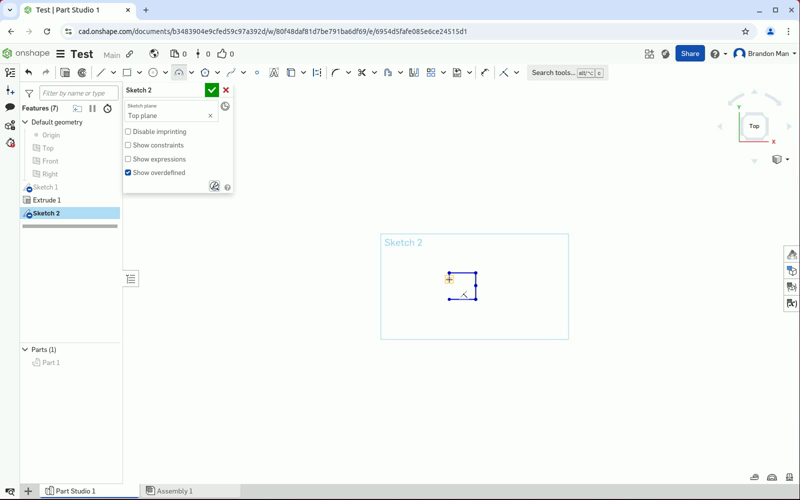
scroll(6)
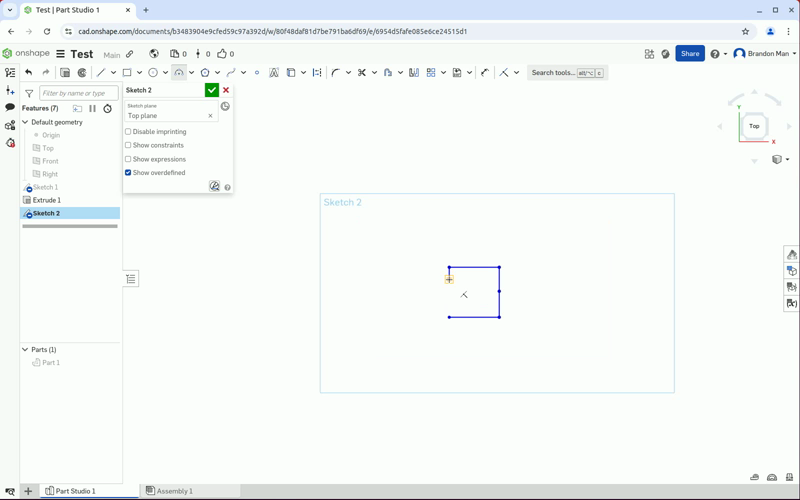
scroll(6)
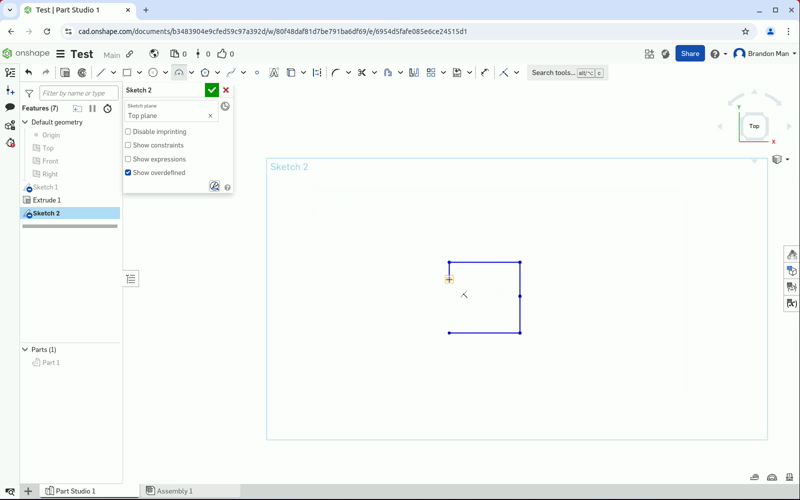
scroll(6)
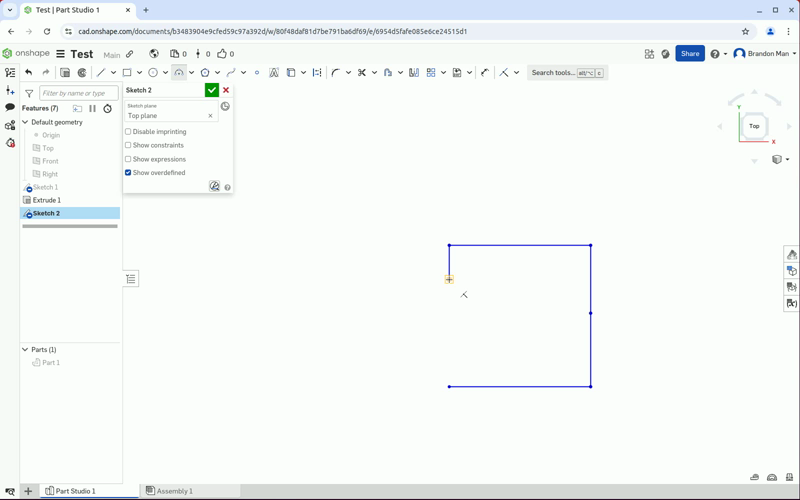
click(449, 279)
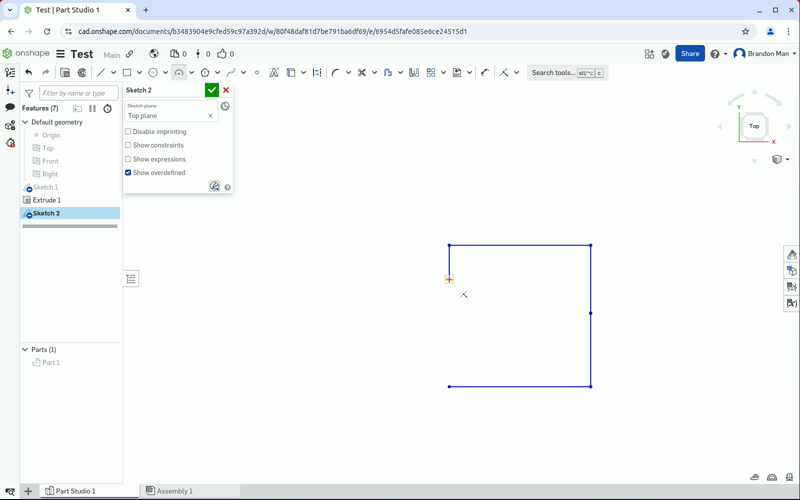
scroll(-6)
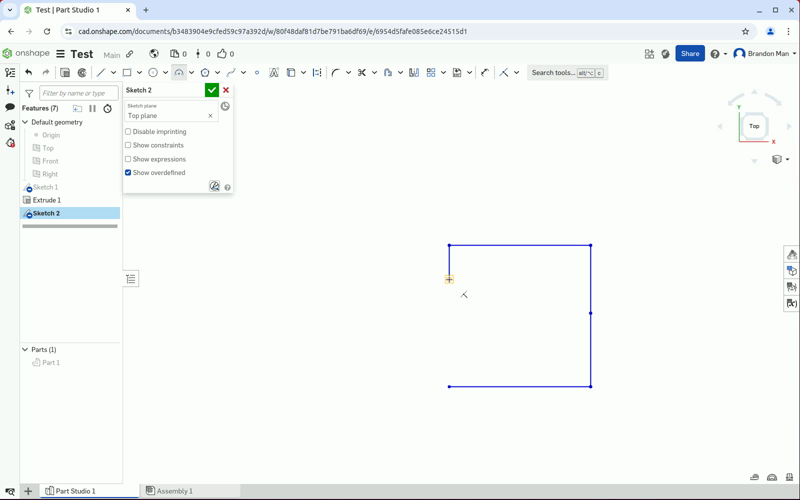
scroll(-6)
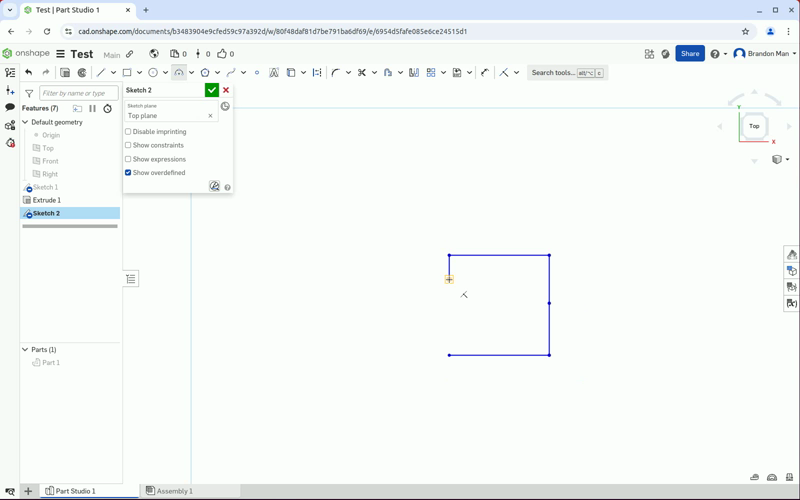
scroll(-6)
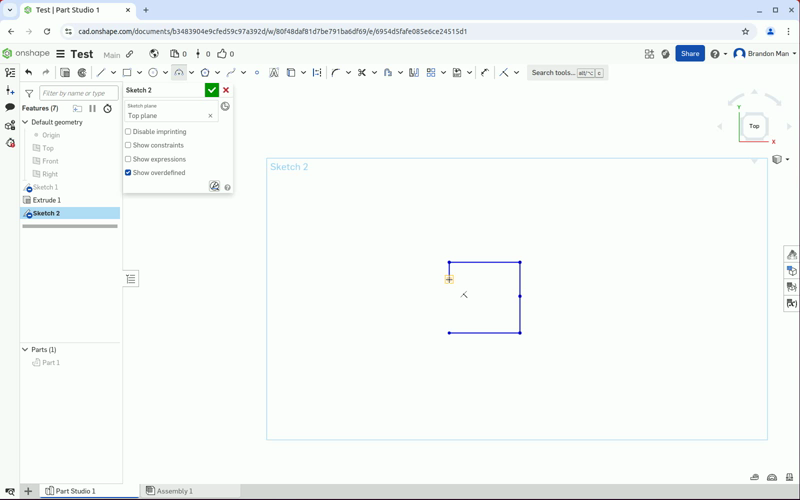
scroll(-6)
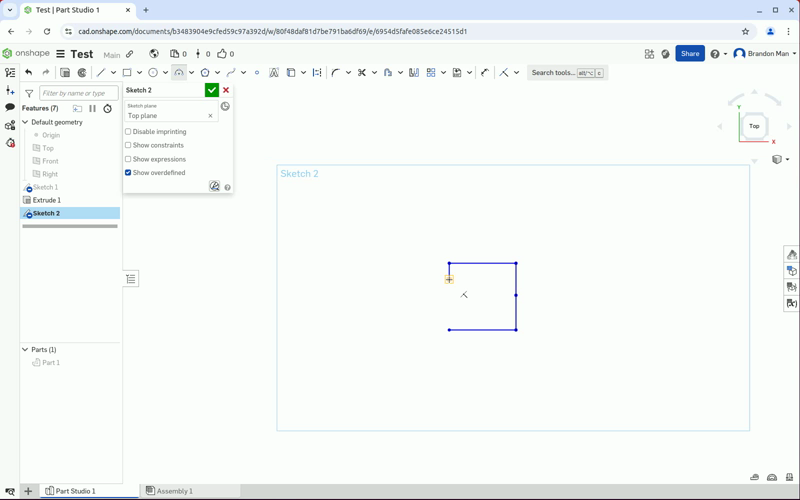
scroll(-6)
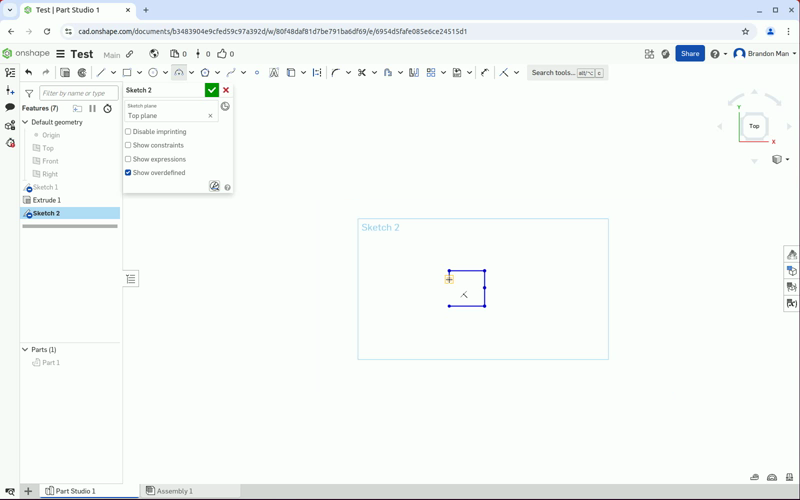
scroll(-6)
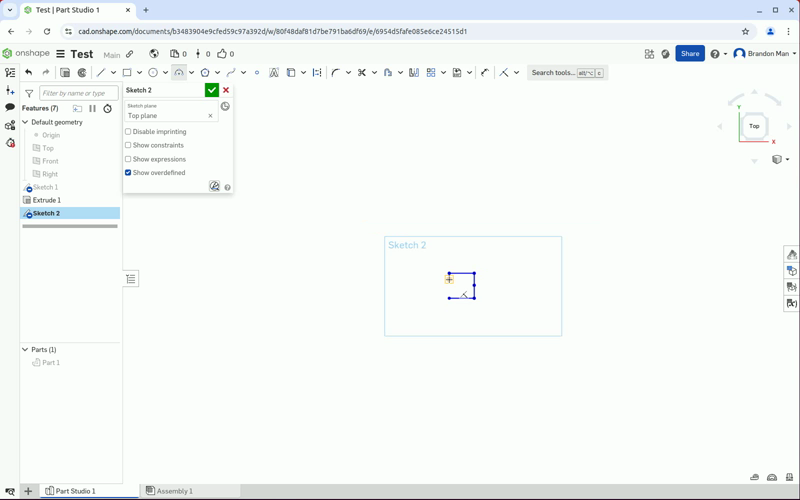
scroll(-6)
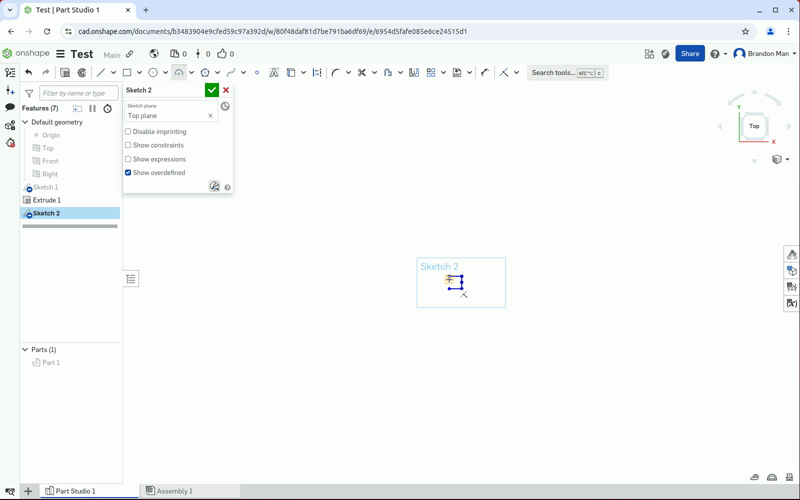
key_down(shift)
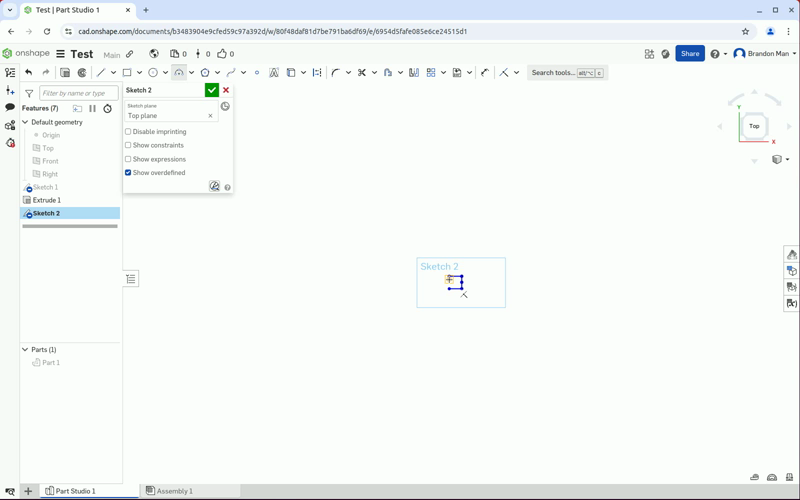
mouse_move(449, 285)
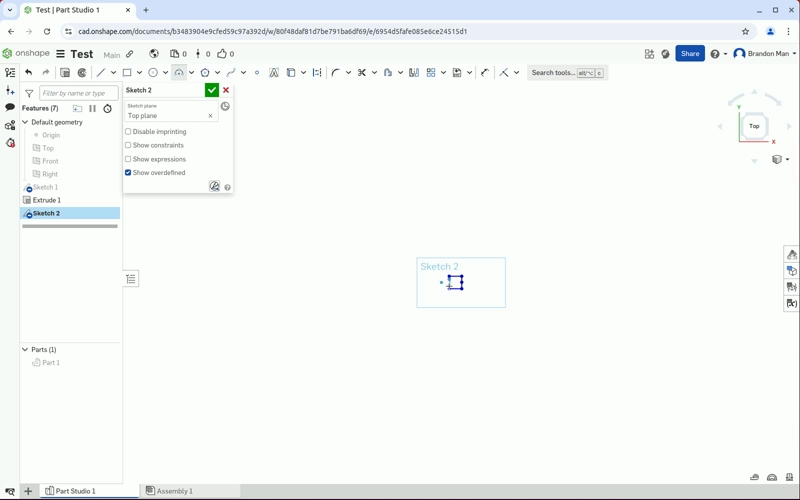
scroll(6)
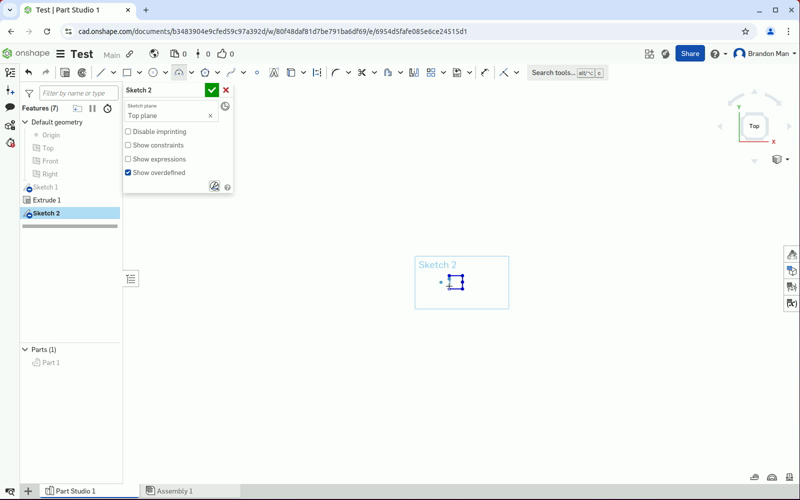
scroll(6)
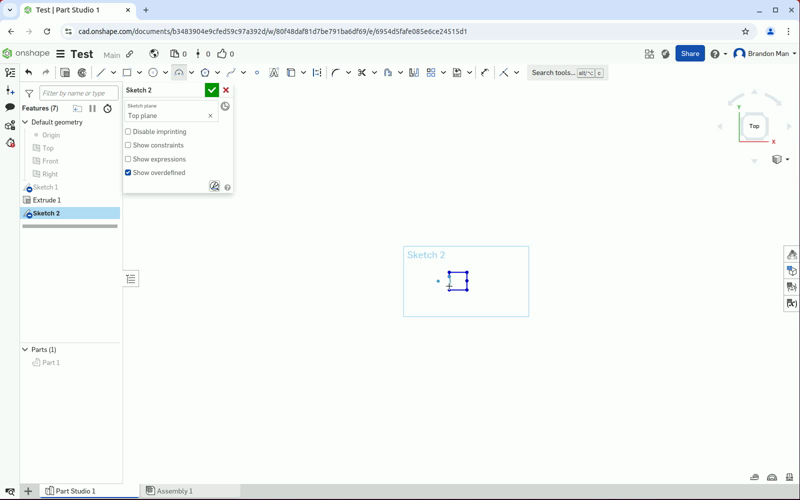
scroll(6)
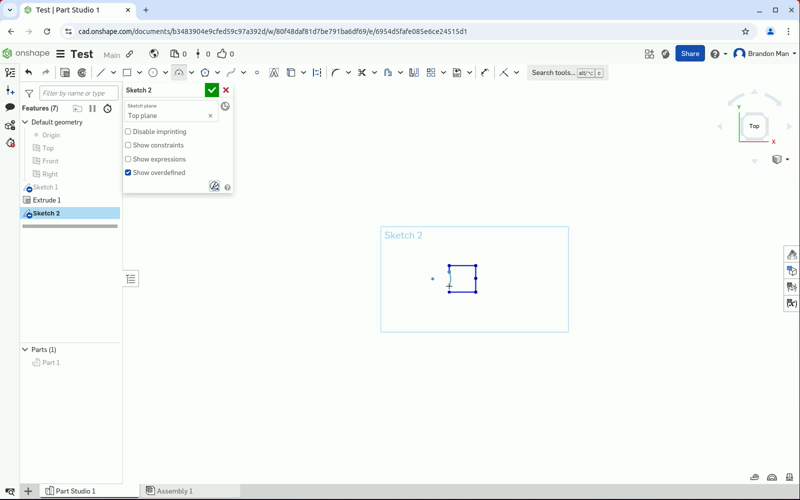
scroll(6)
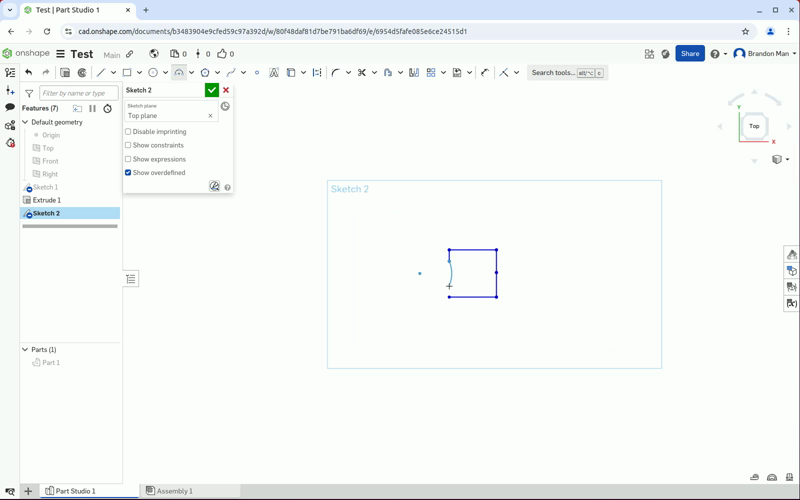
scroll(6)
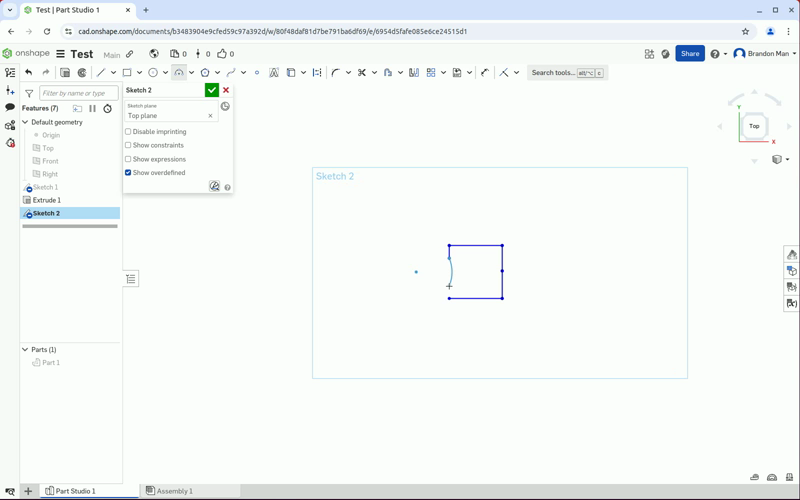
scroll(6)
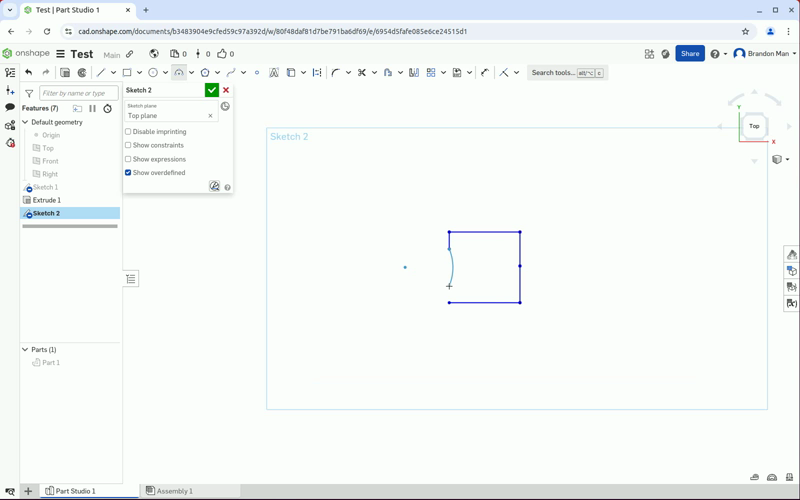
scroll(6)
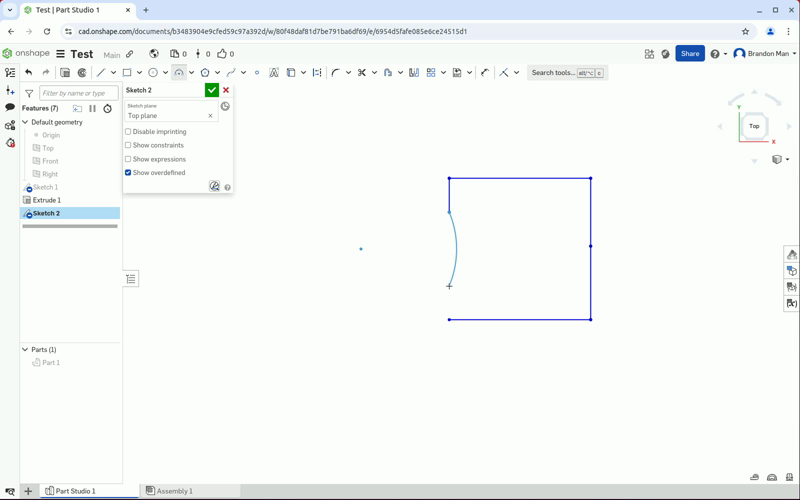
click(449, 285)
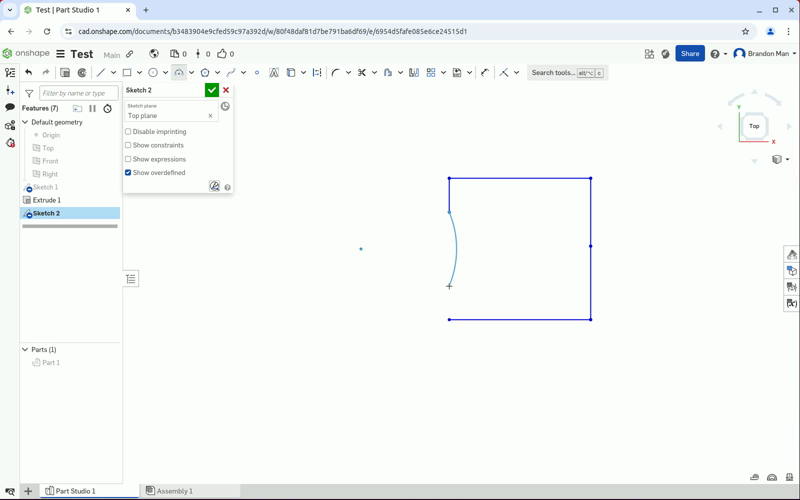
scroll(-6)
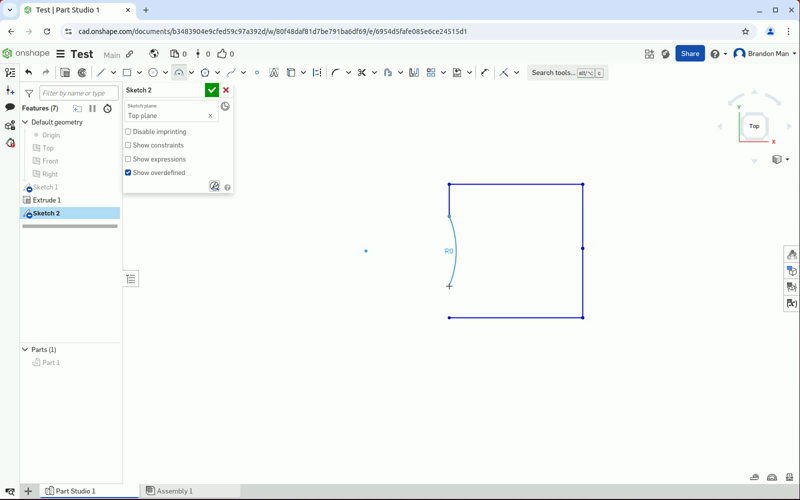
scroll(-6)
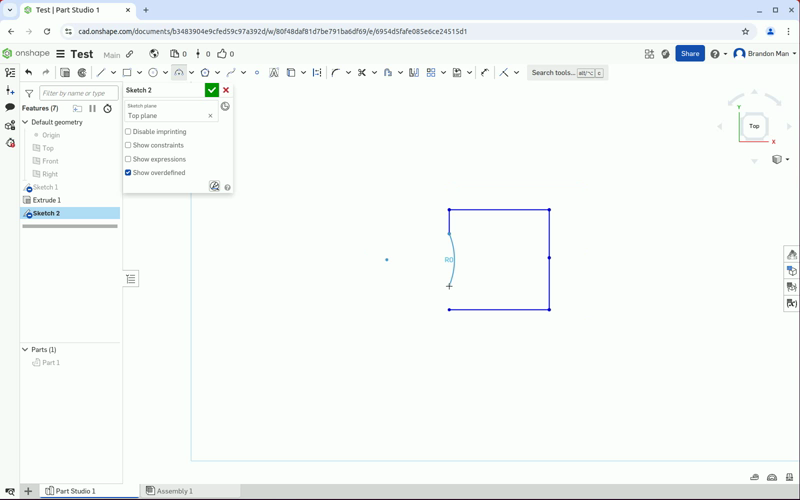
scroll(-6)
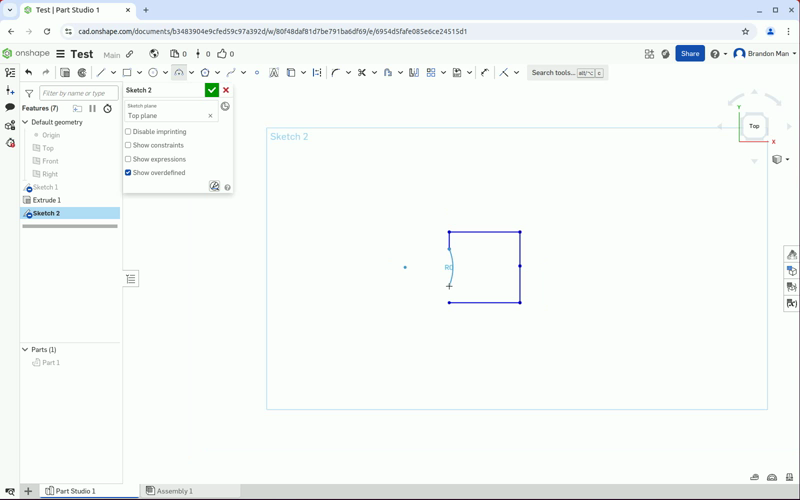
scroll(-6)
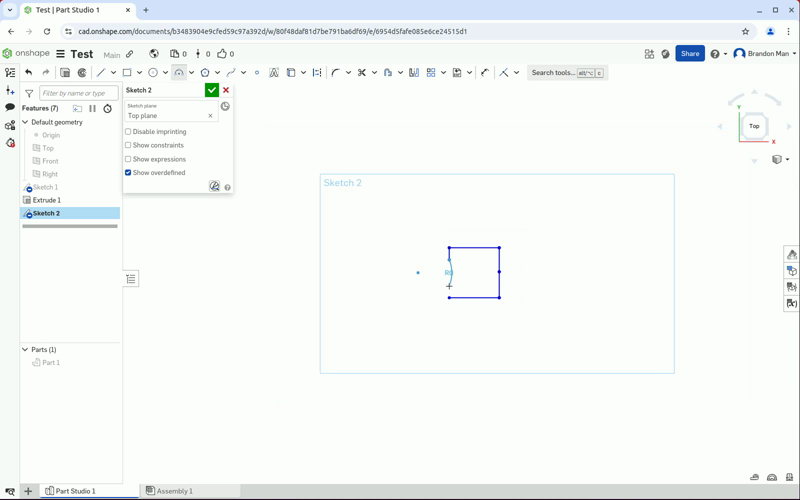
scroll(-6)
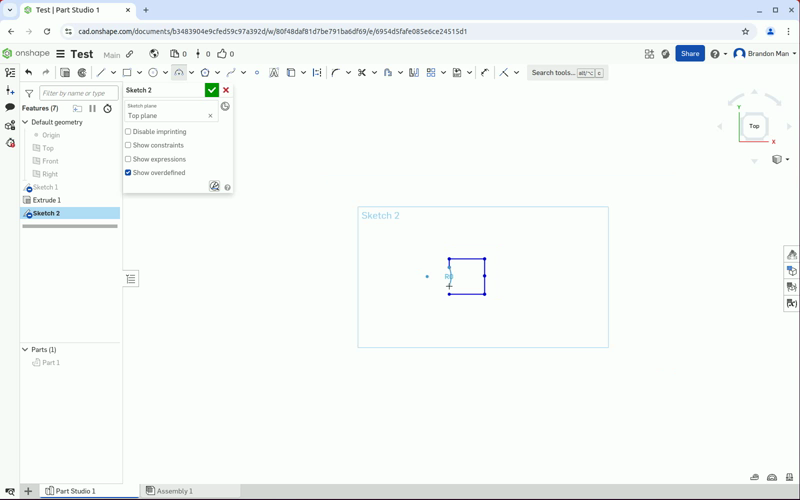
scroll(-6)
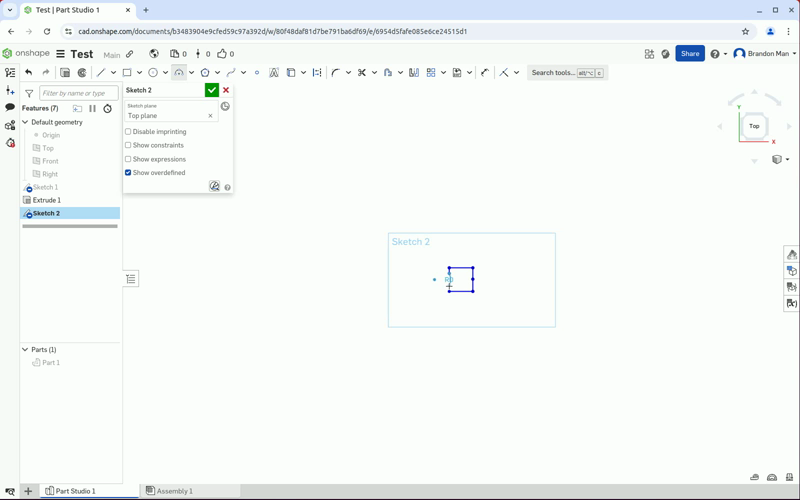
scroll(-6)
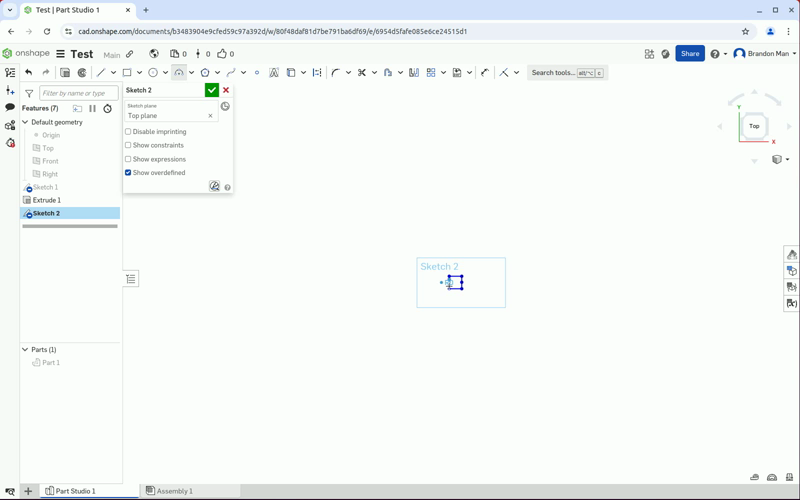
mouse_move(452, 282)
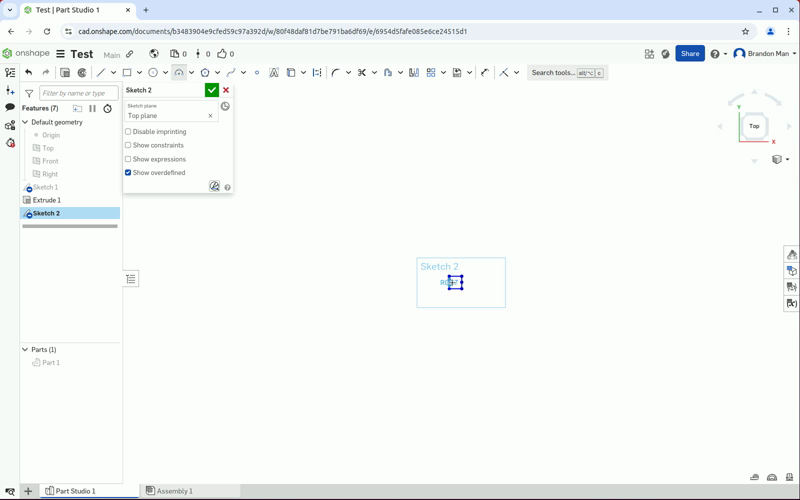
scroll(6)
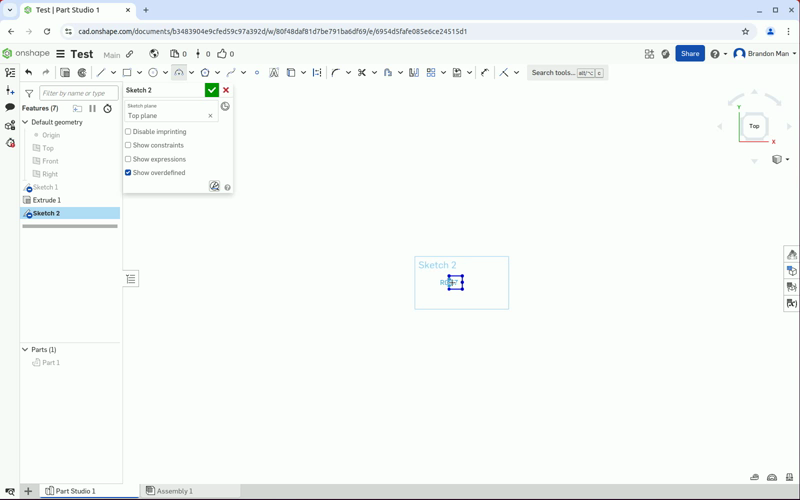
scroll(6)
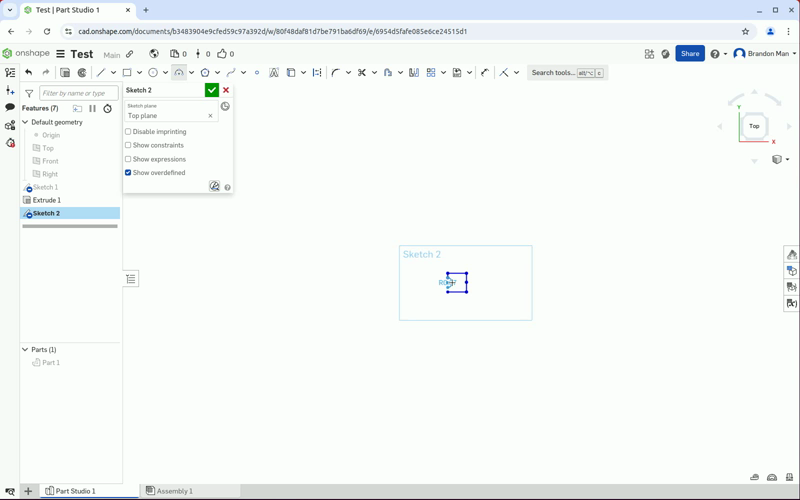
scroll(6)
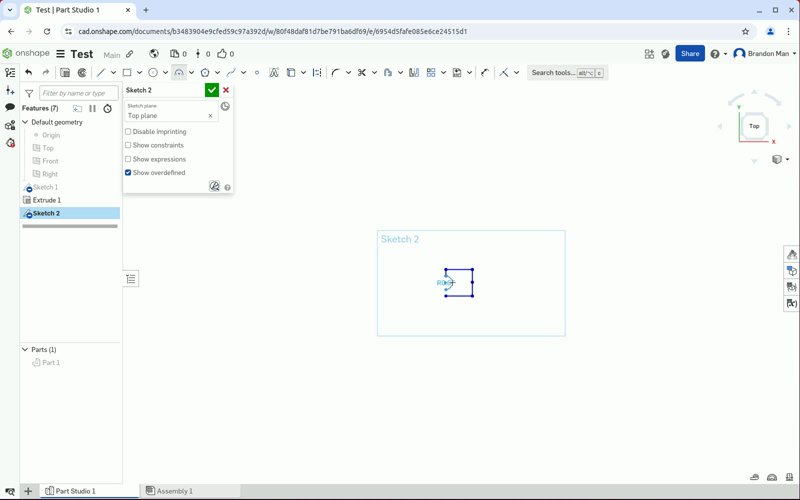
scroll(6)
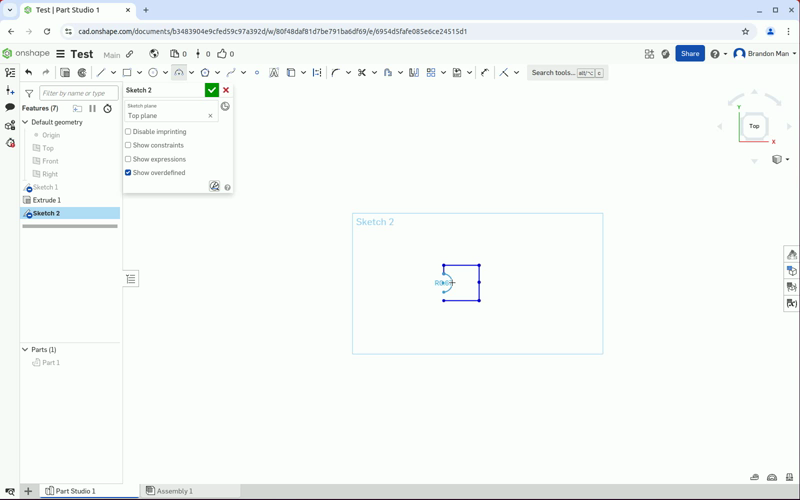
scroll(6)
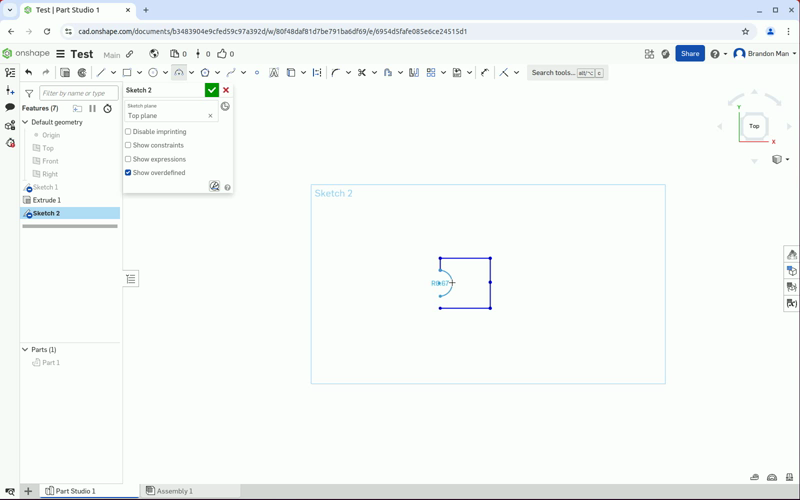
scroll(6)
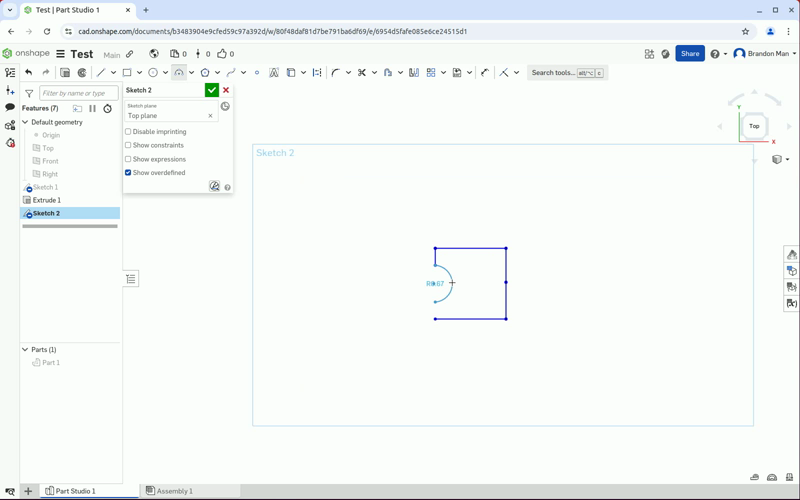
scroll(6)
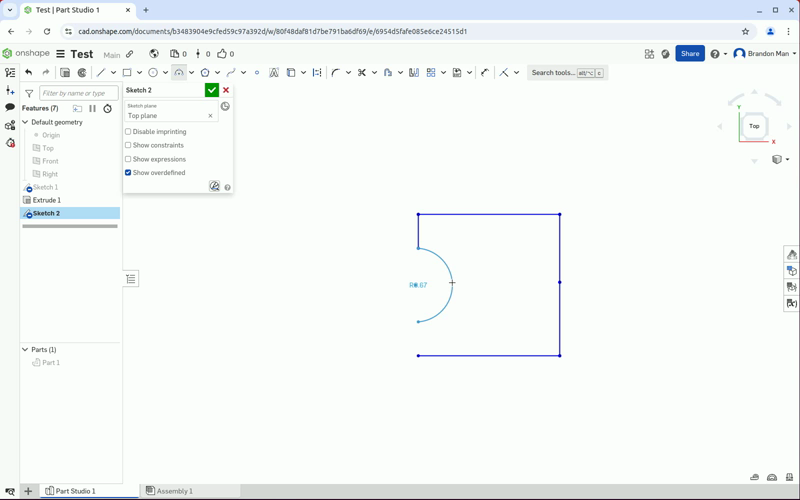
click(452, 282)
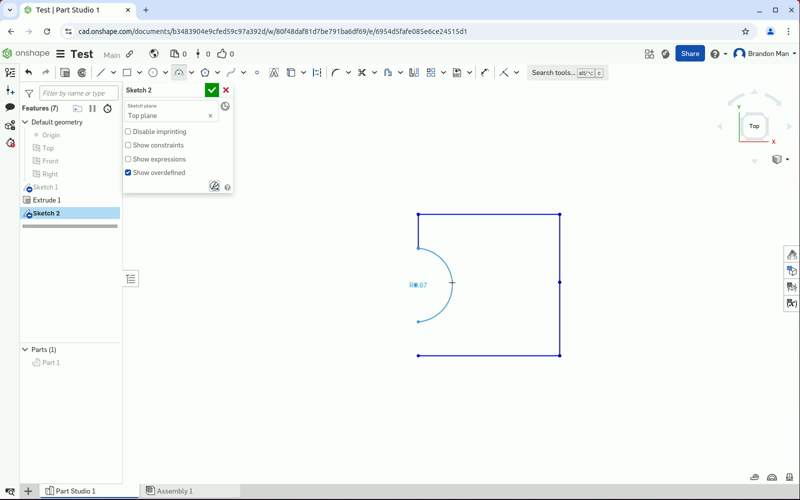
scroll(-6)
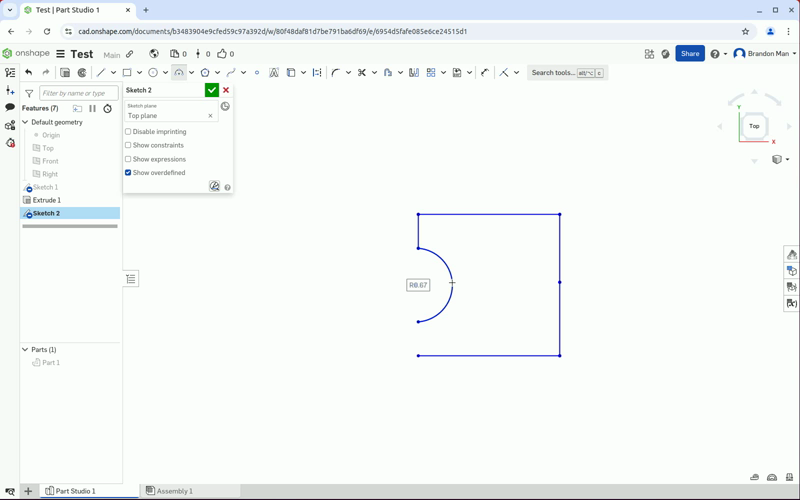
scroll(-6)
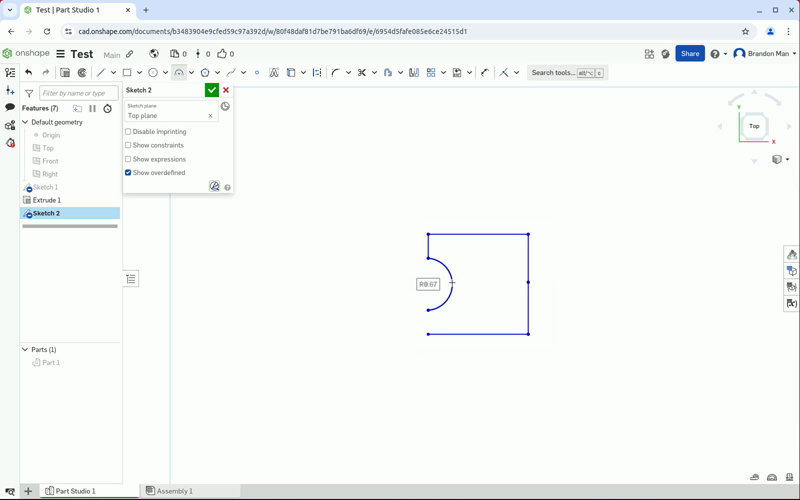
scroll(-6)
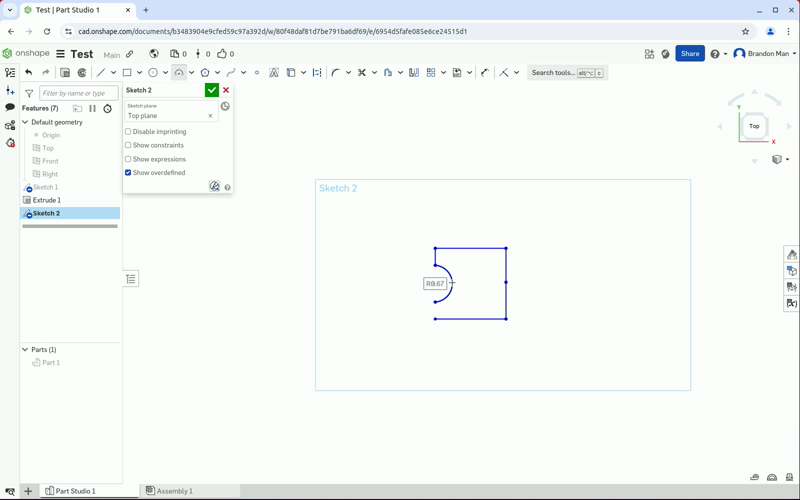
scroll(-6)
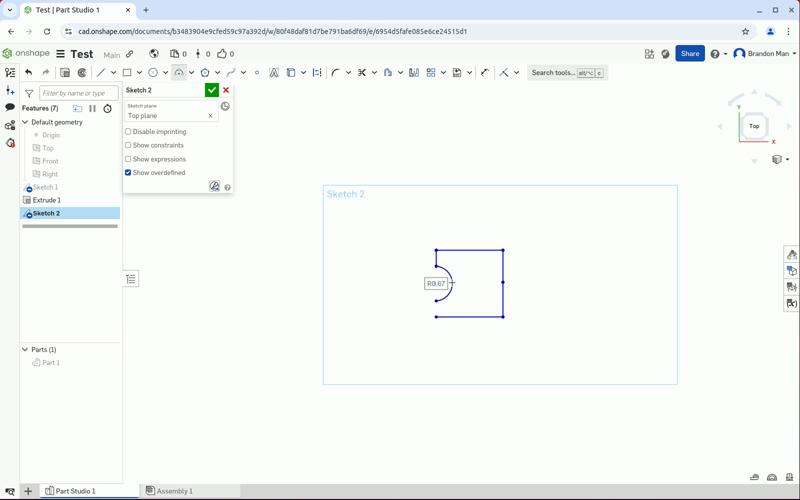
scroll(-6)
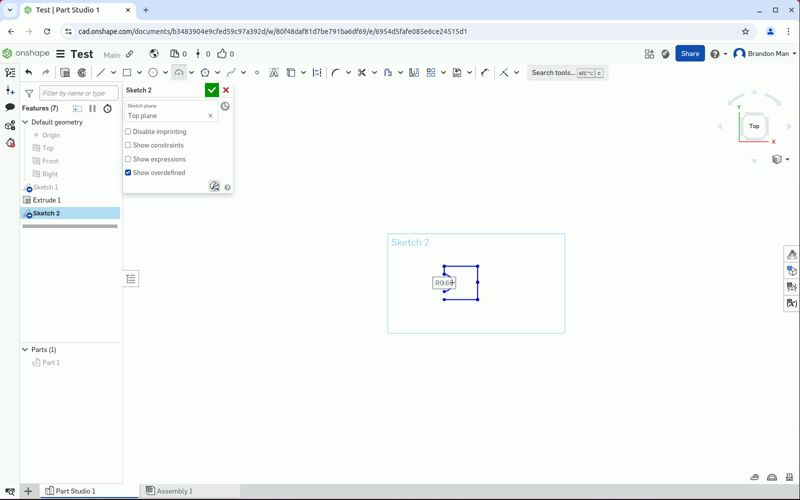
scroll(-6)
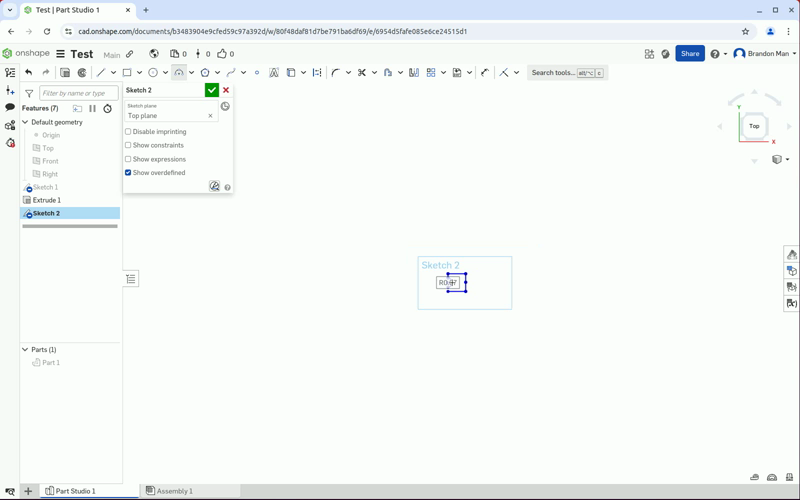
scroll(-6)
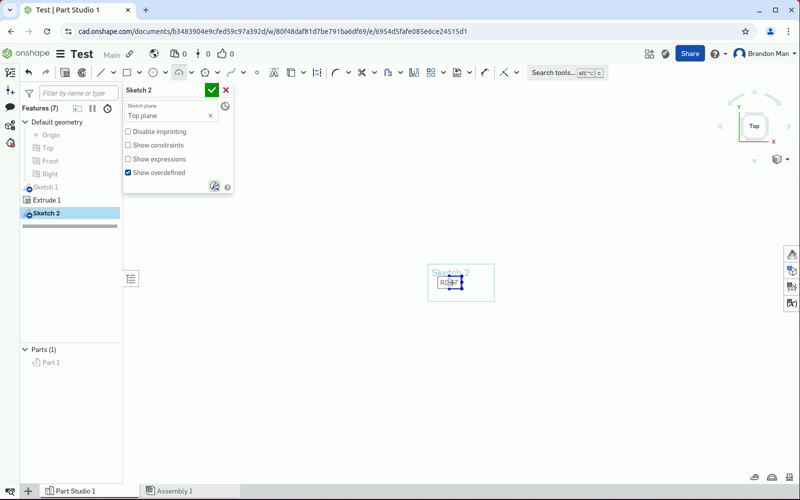
key_up(shift)
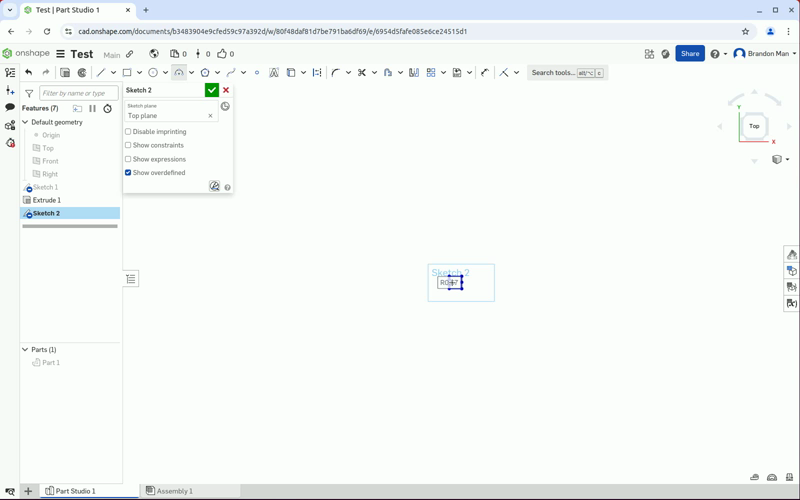
key(esc)
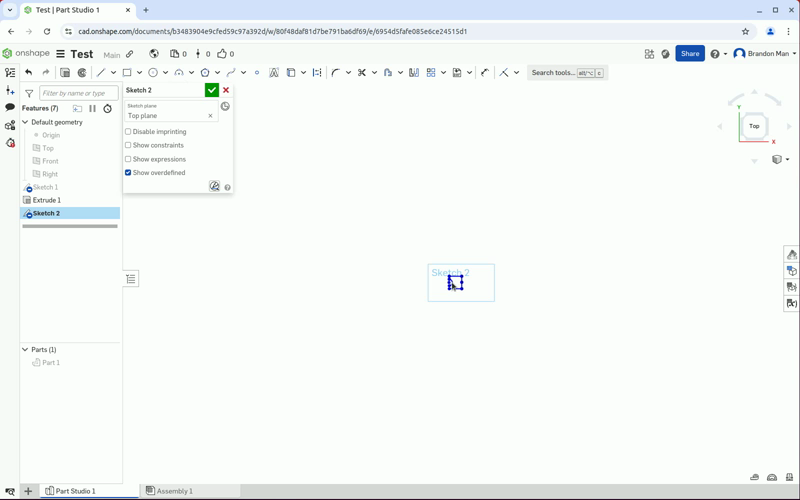
key(l)
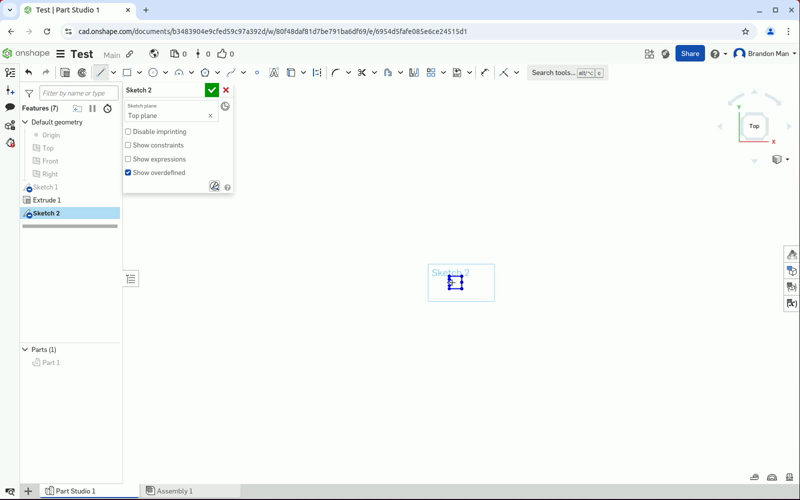
mouse_move(449, 285)
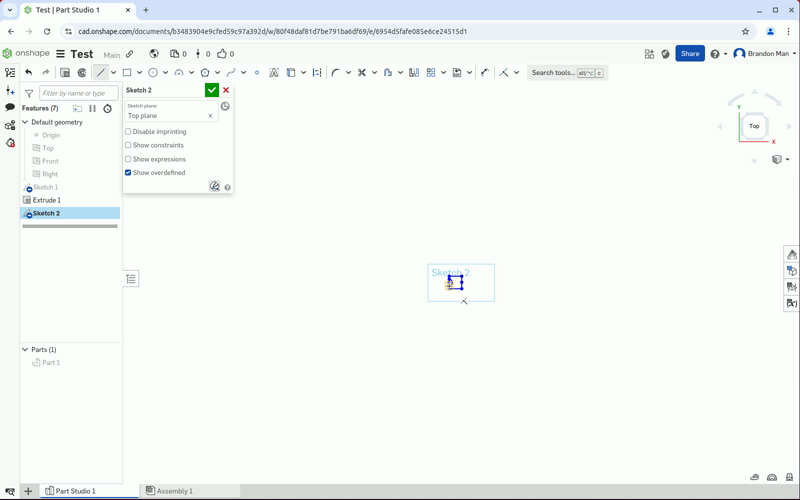
scroll(6)
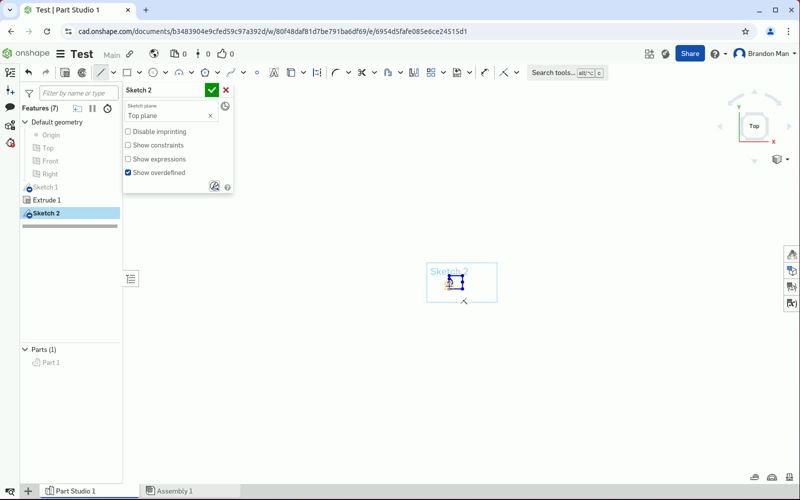
scroll(6)
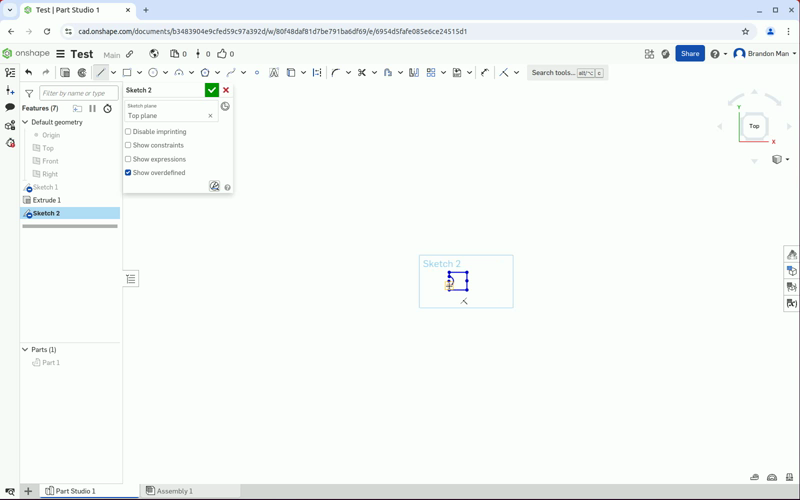
scroll(6)
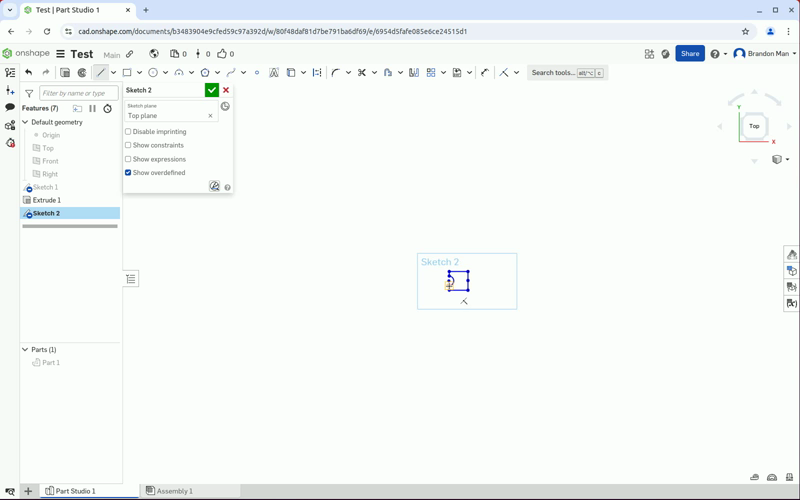
scroll(6)
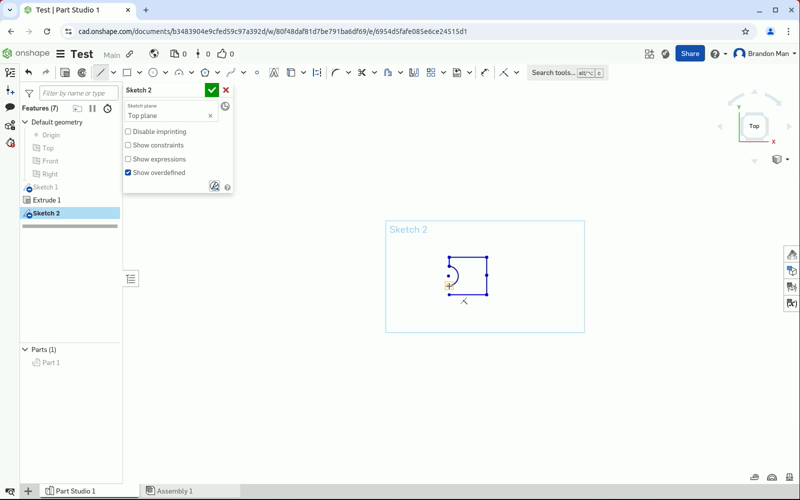
scroll(6)
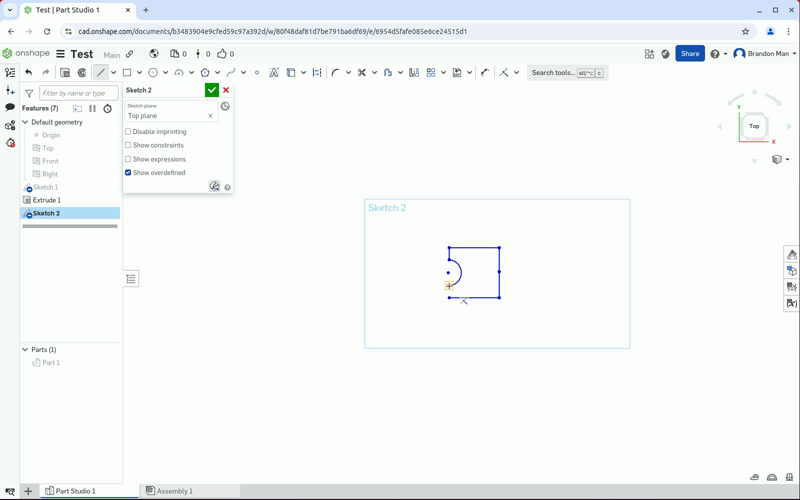
scroll(6)
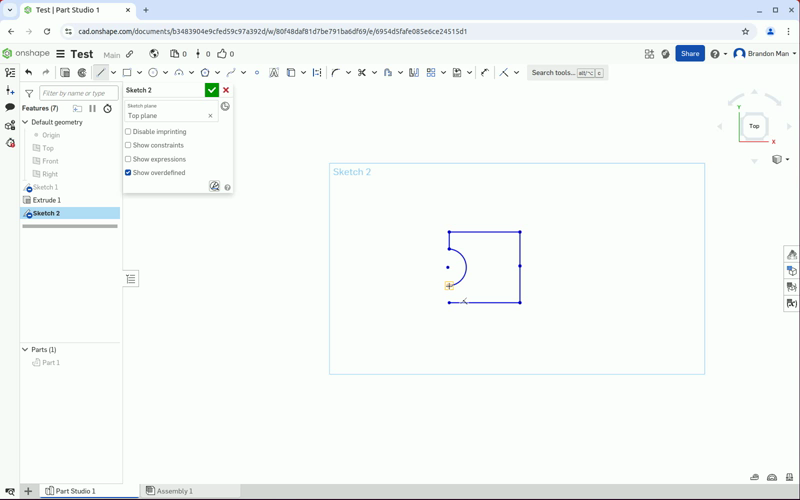
scroll(6)
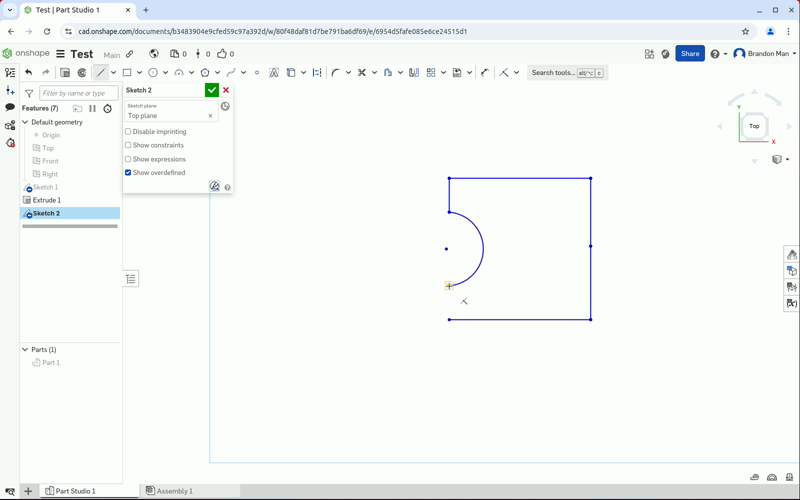
click(449, 285)
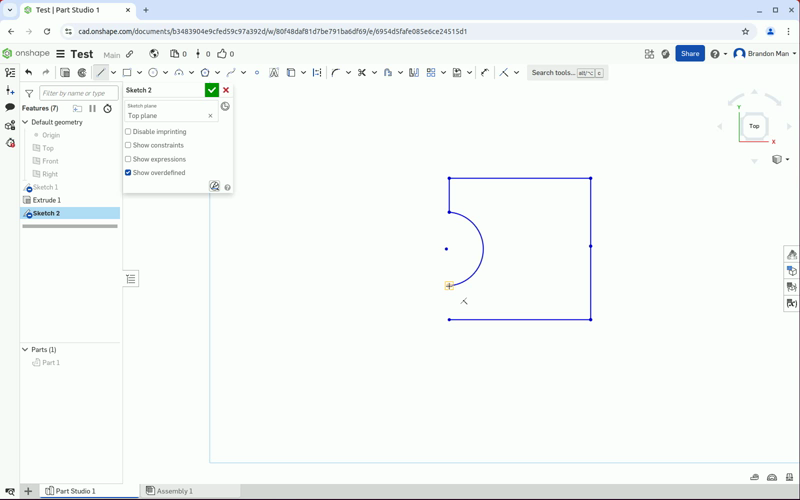
scroll(-6)
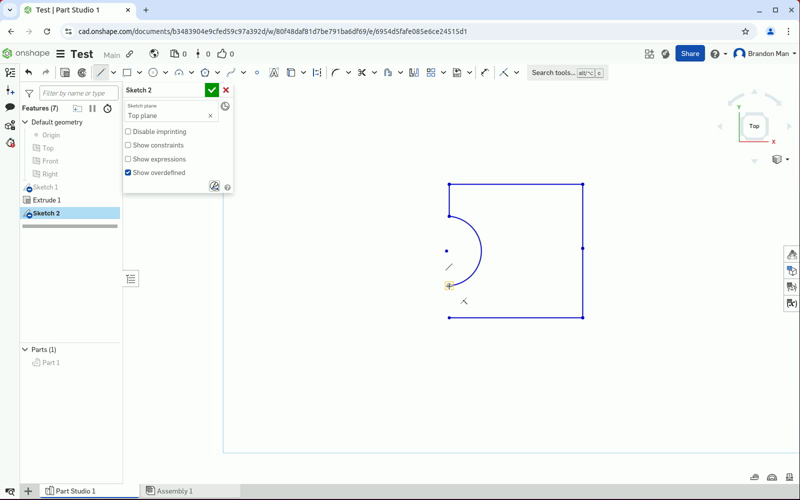
scroll(-6)
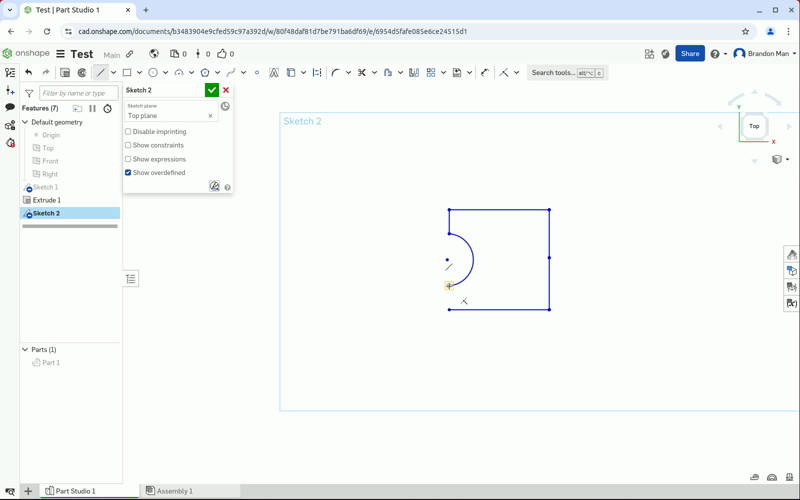
scroll(-6)
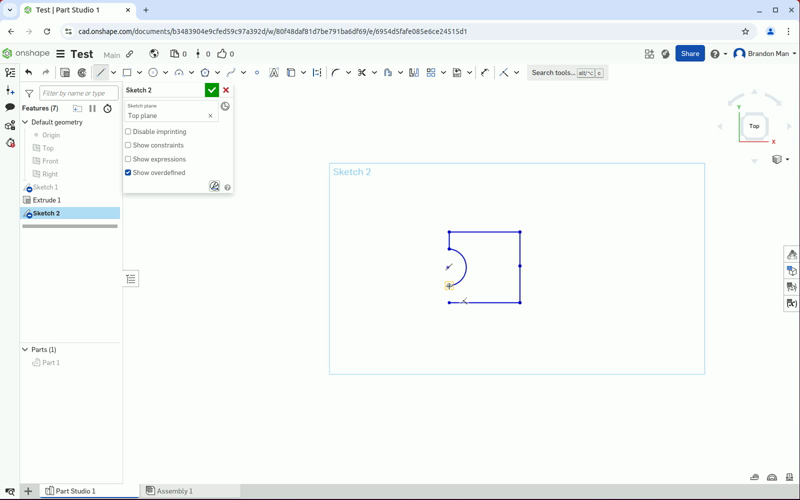
scroll(-6)
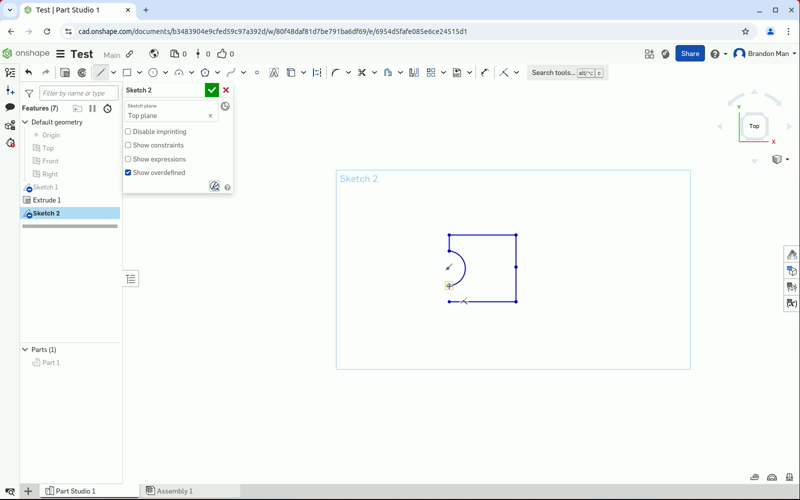
scroll(-6)
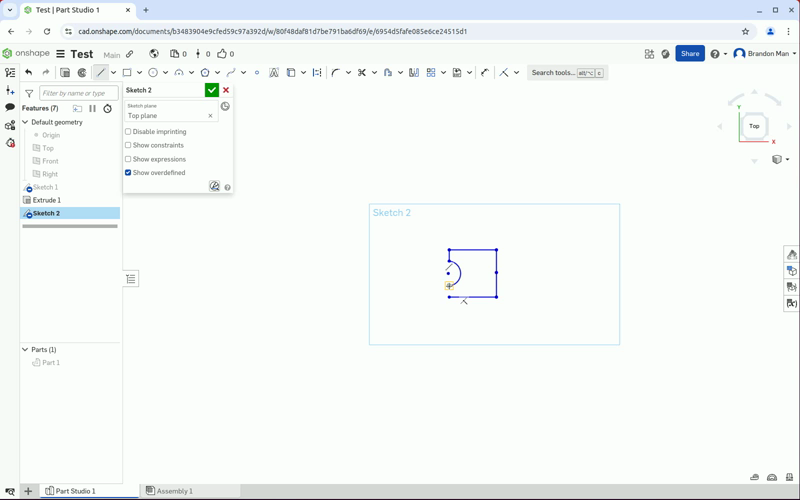
scroll(-6)
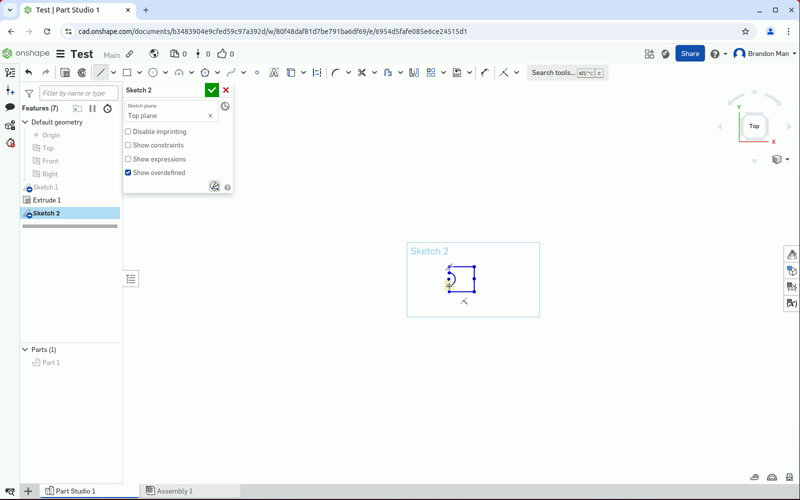
scroll(-6)
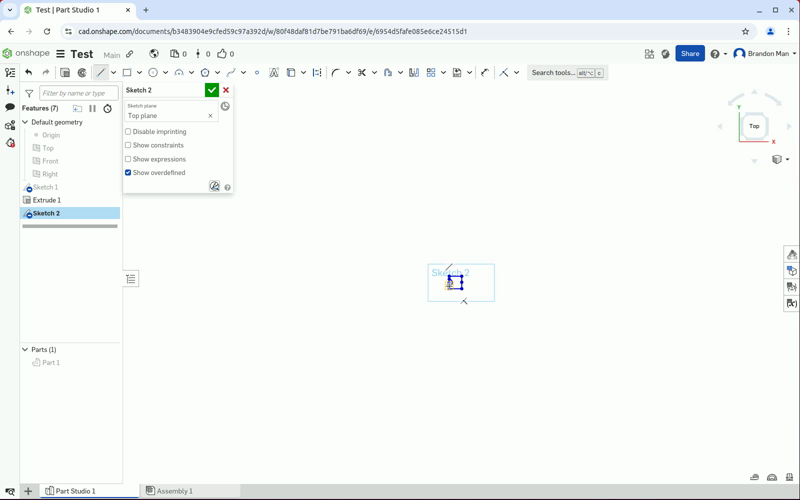
mouse_move(479, 285)
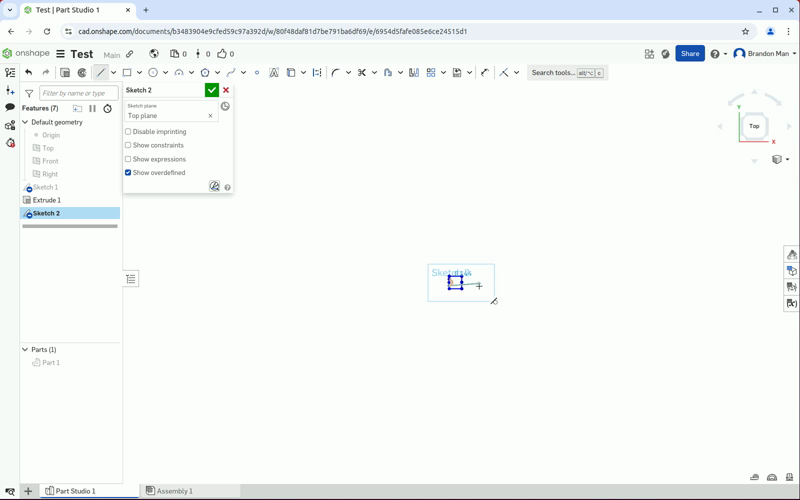
key_down(shift)
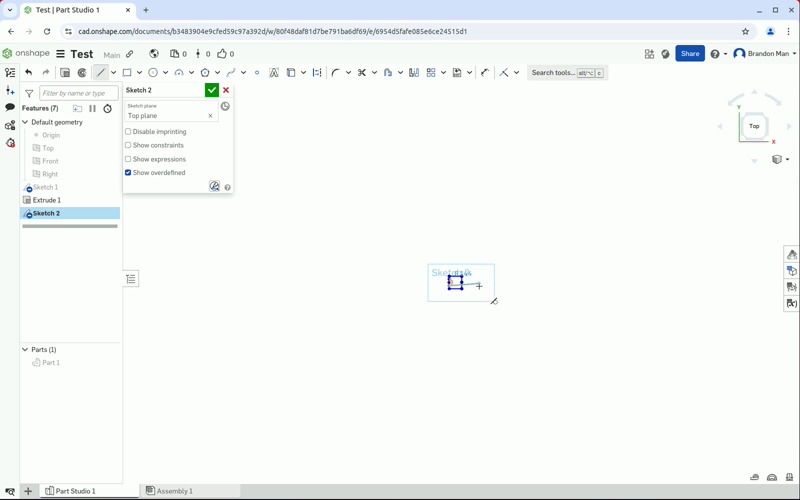
mouse_move(449, 288)
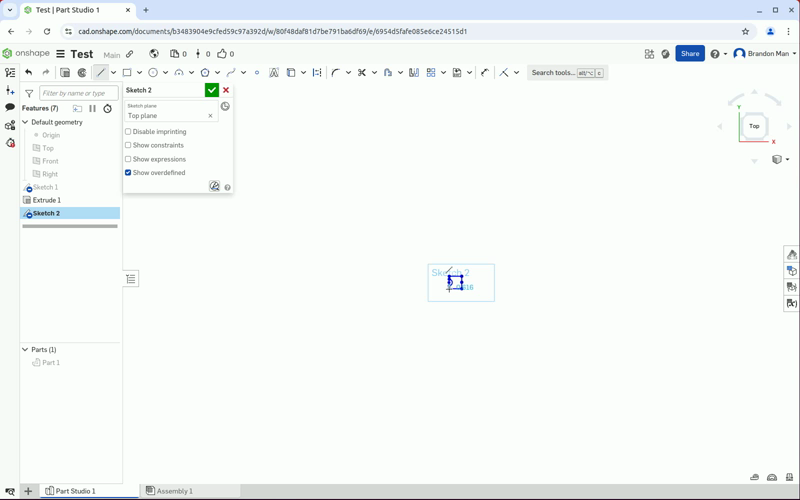
scroll(6)
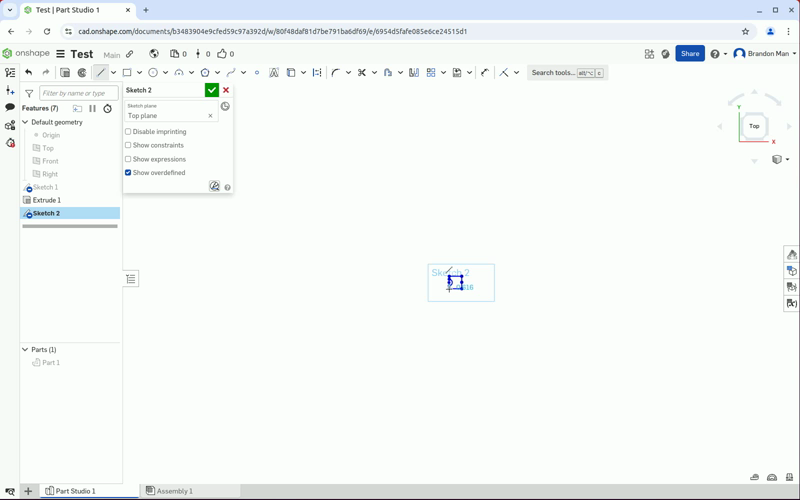
scroll(6)
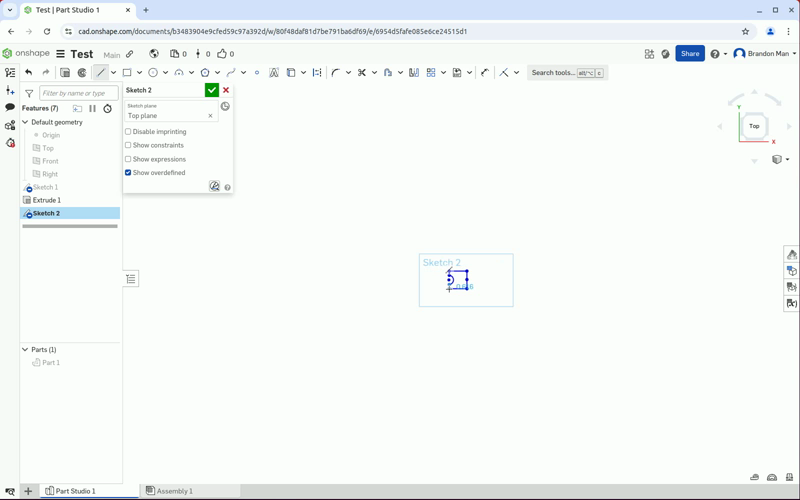
scroll(6)
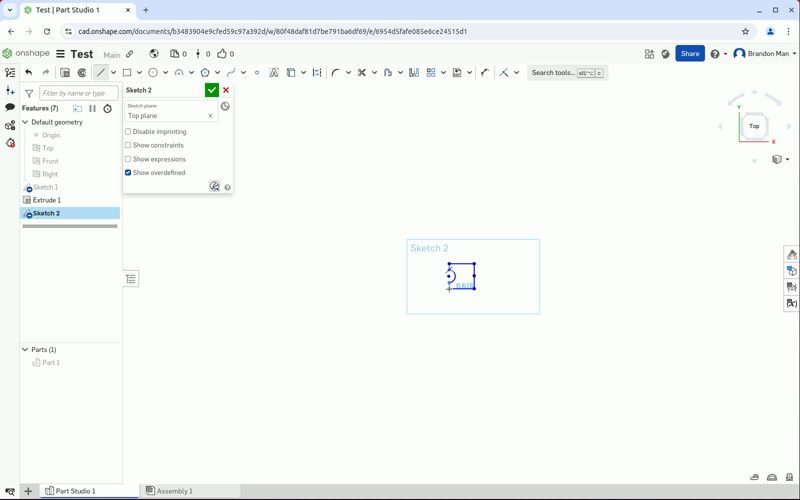
scroll(6)
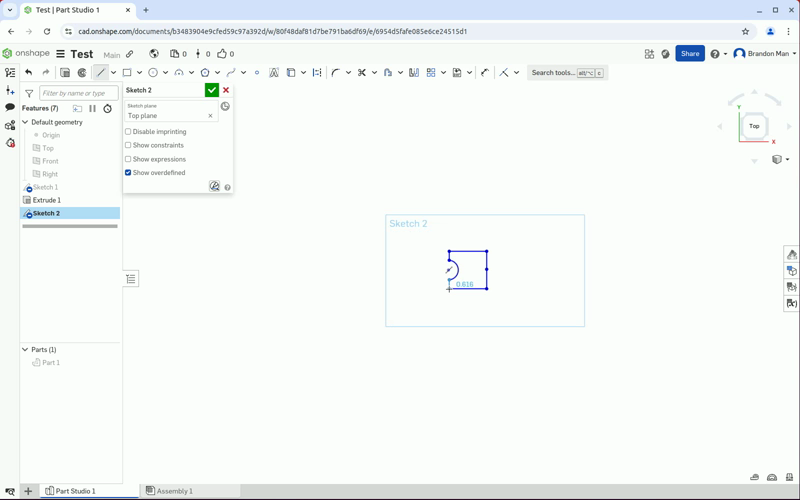
scroll(6)
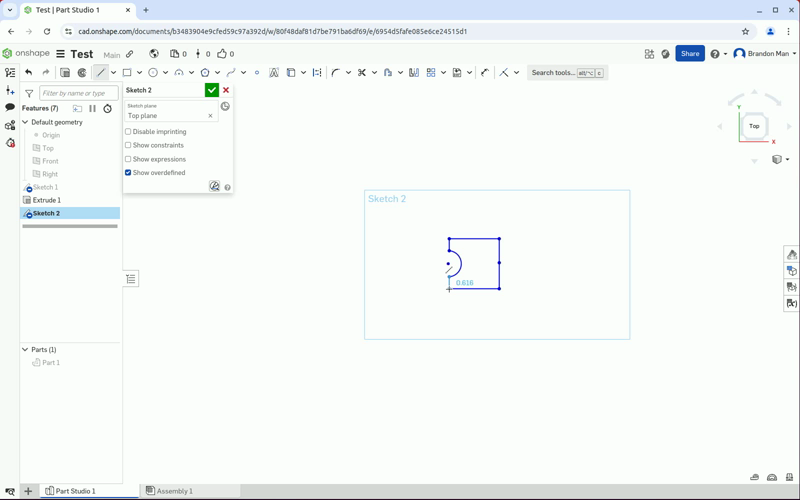
scroll(6)
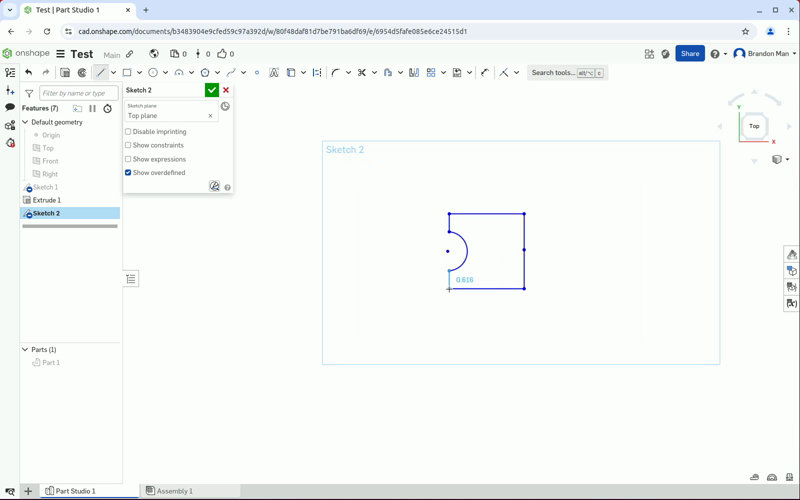
scroll(6)
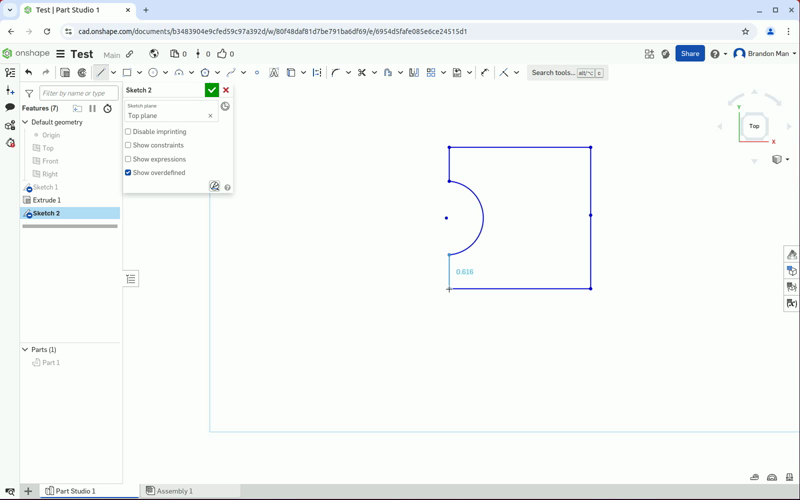
key_up(shift)
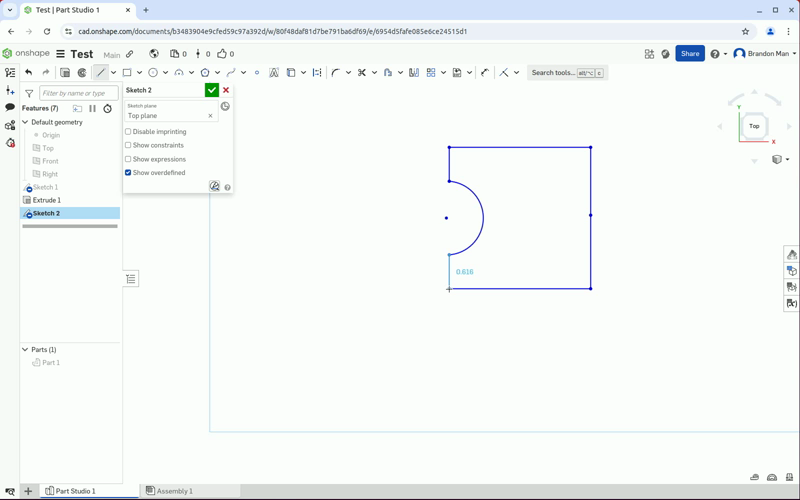
click(449, 288)
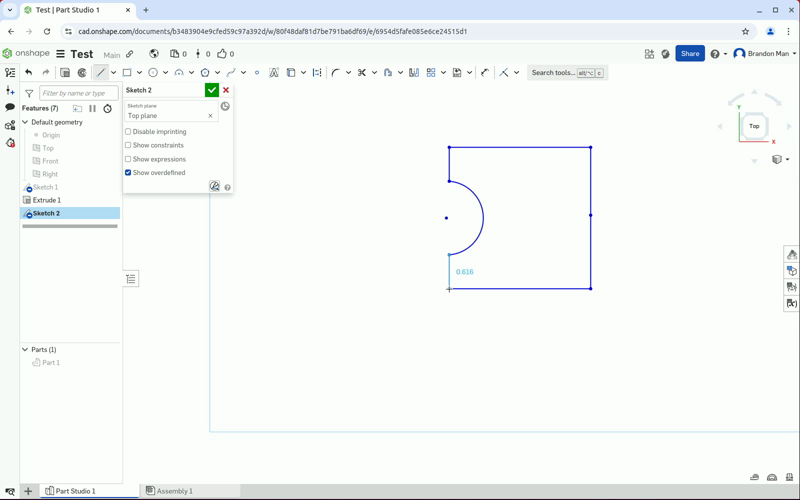
scroll(-6)
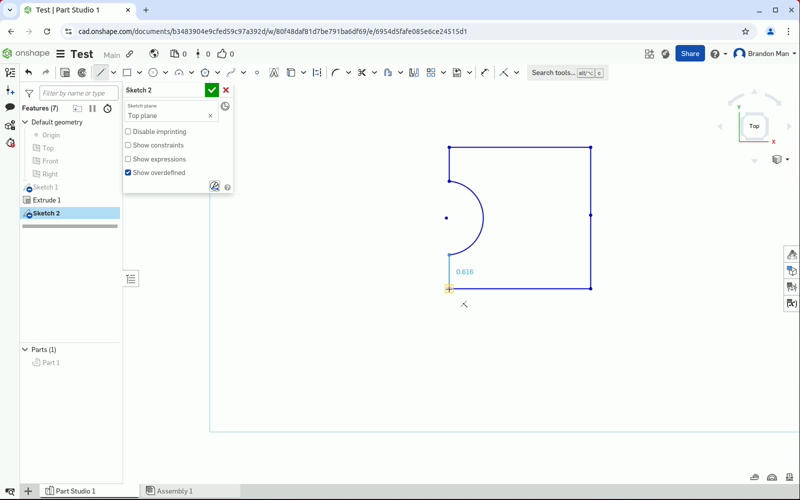
scroll(-6)
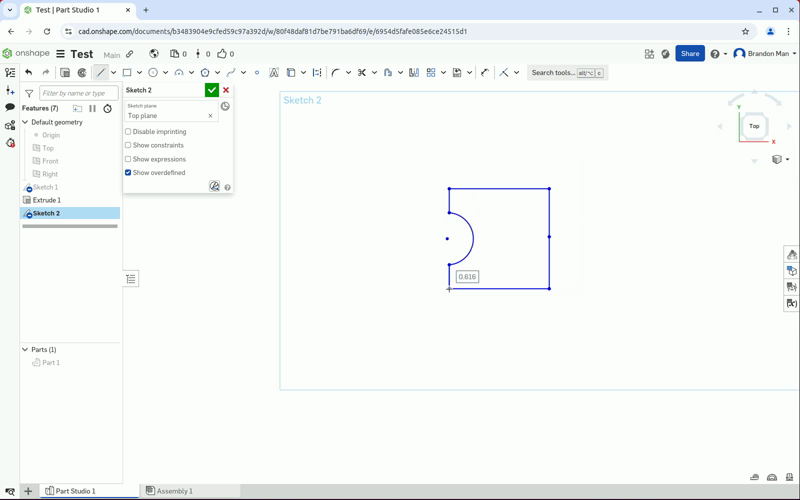
scroll(-6)
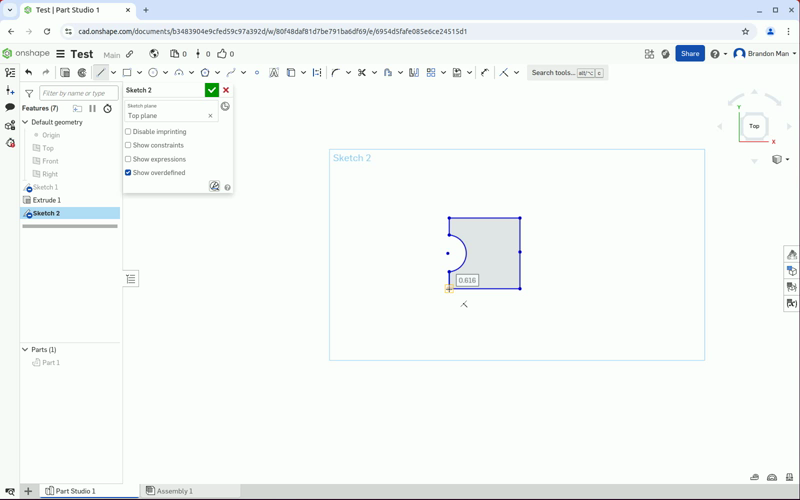
scroll(-6)
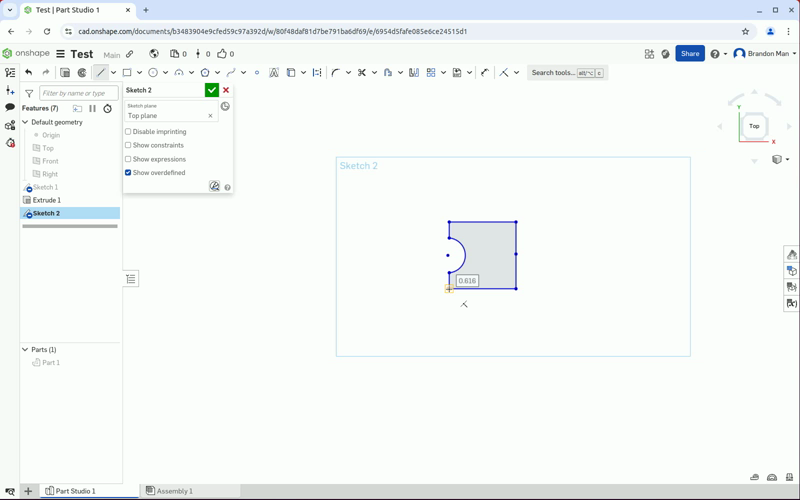
scroll(-6)
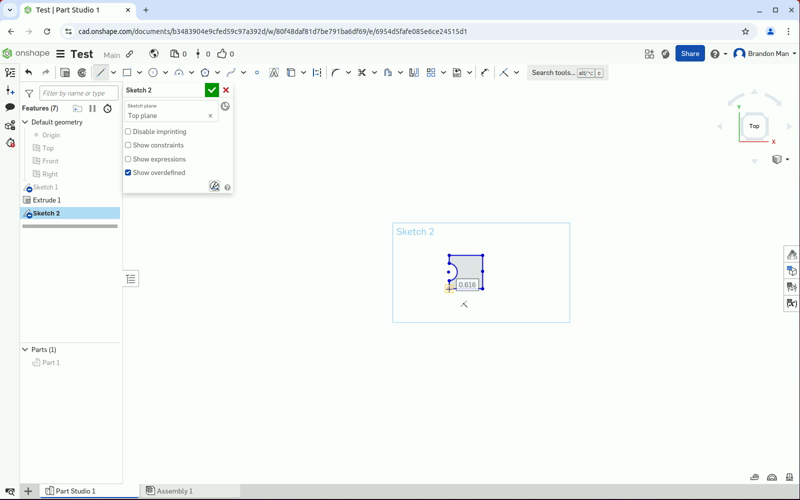
scroll(-6)
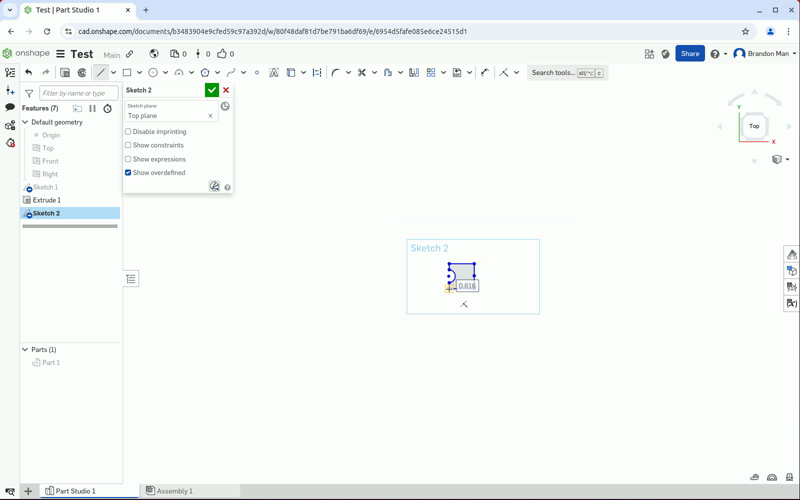
scroll(-6)
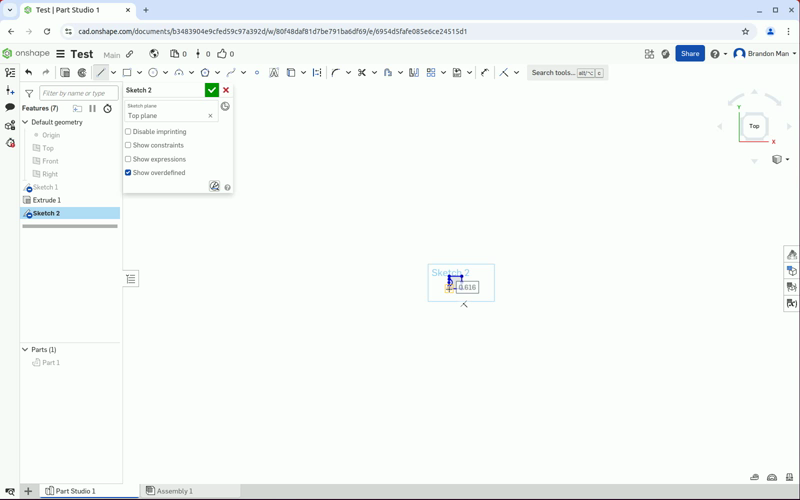
key(esc)
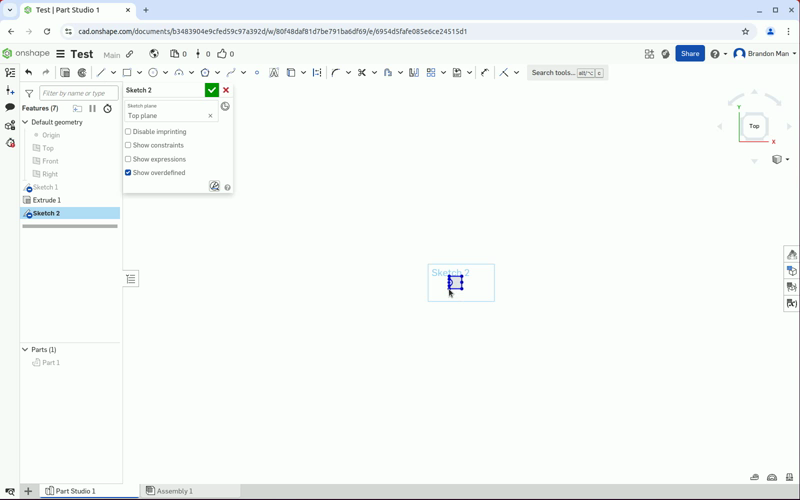
mouse_move(458, 277)
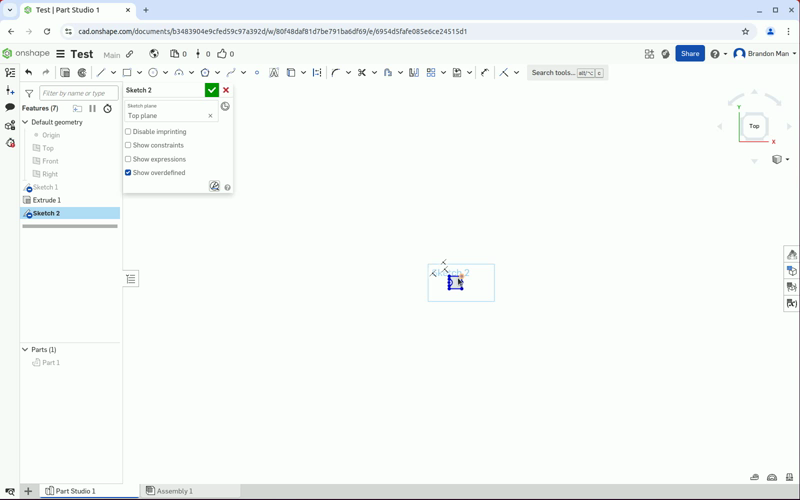
scroll(6)
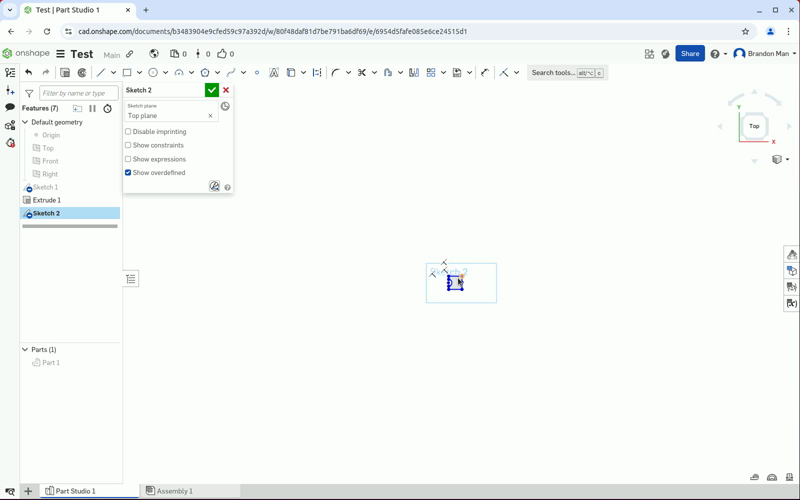
scroll(6)
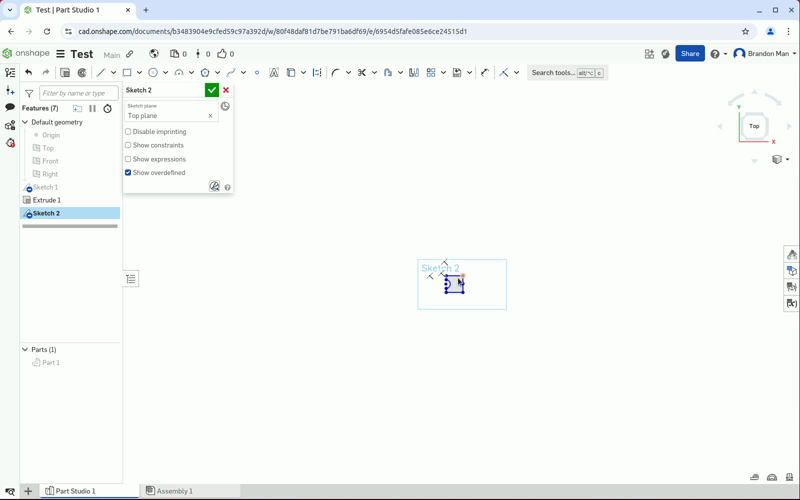
scroll(6)
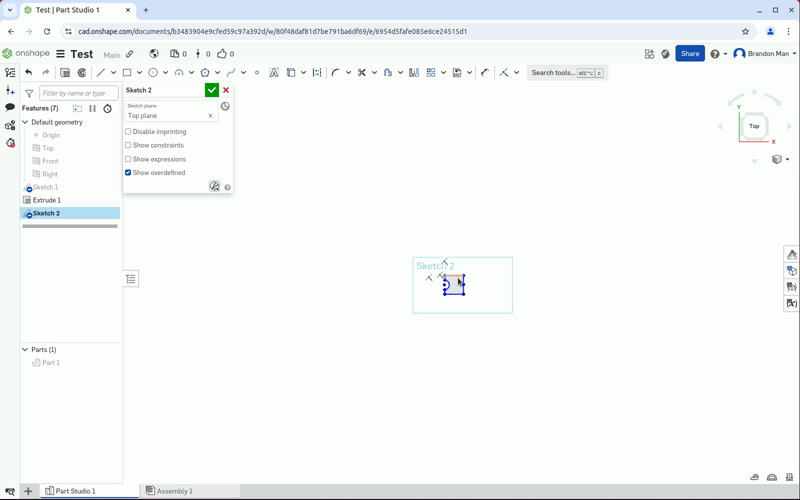
scroll(6)
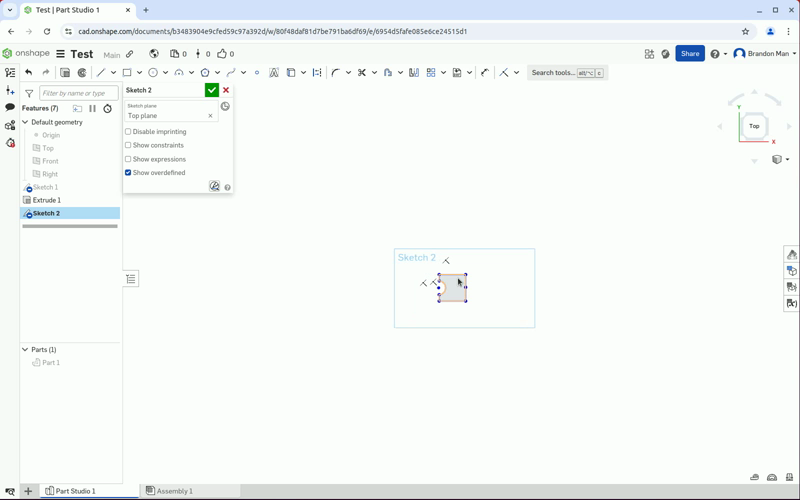
scroll(6)
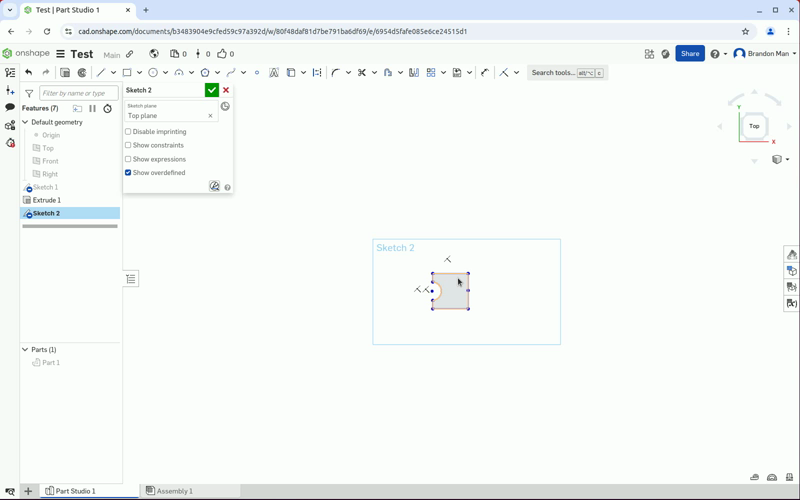
scroll(6)
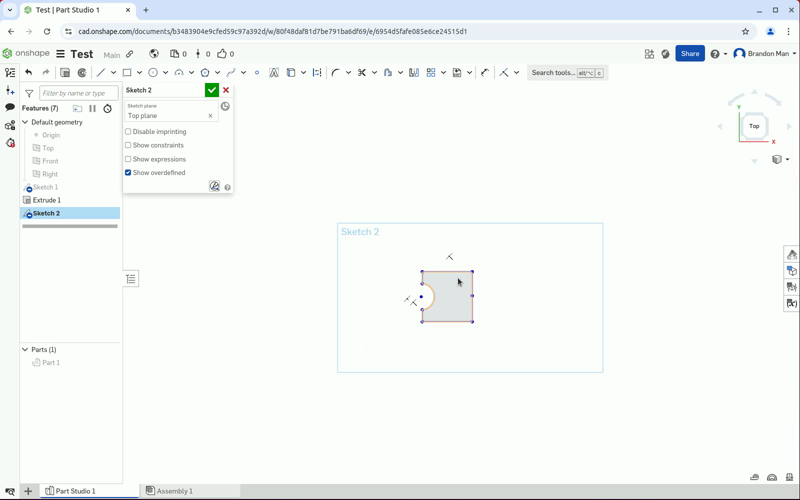
scroll(6)
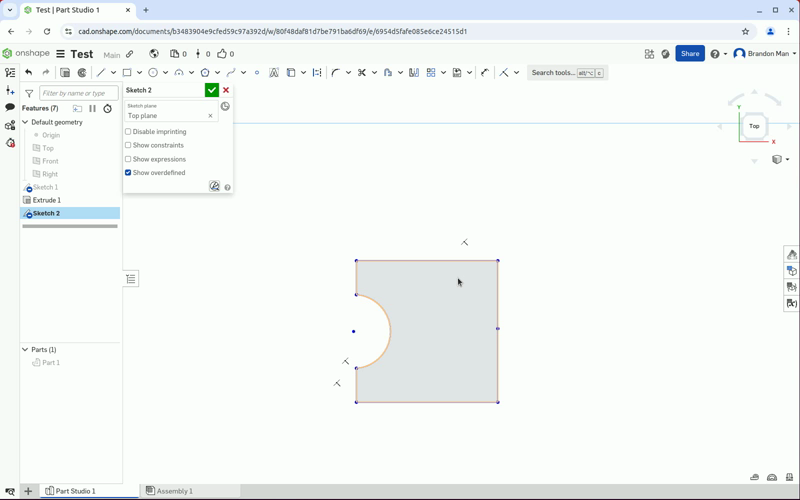
click(458, 277)
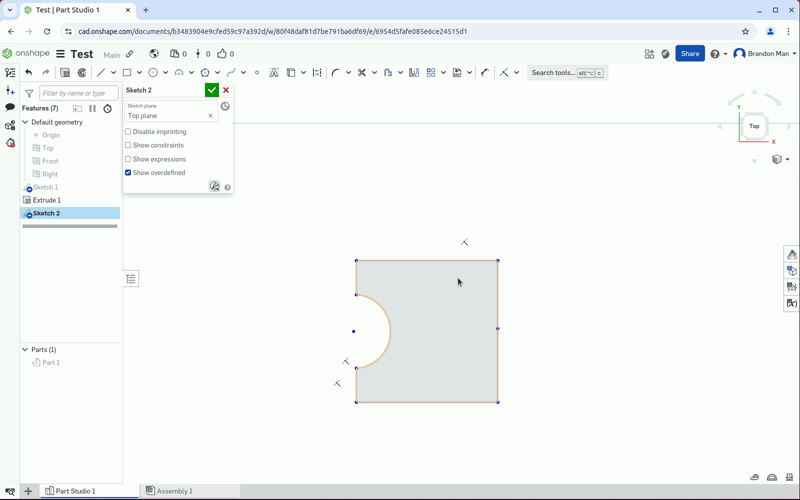
scroll(-6)
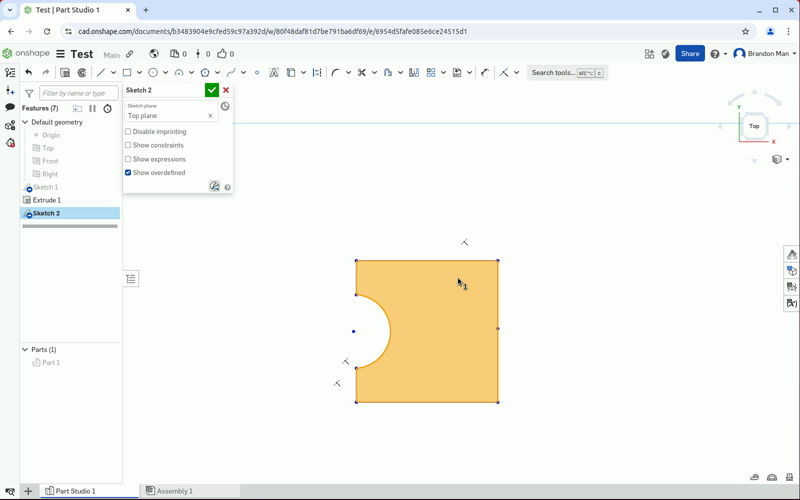
scroll(-6)
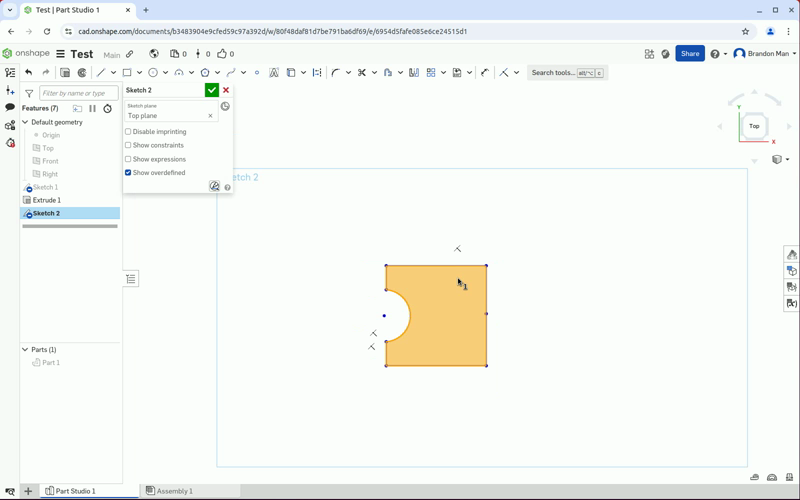
scroll(-6)
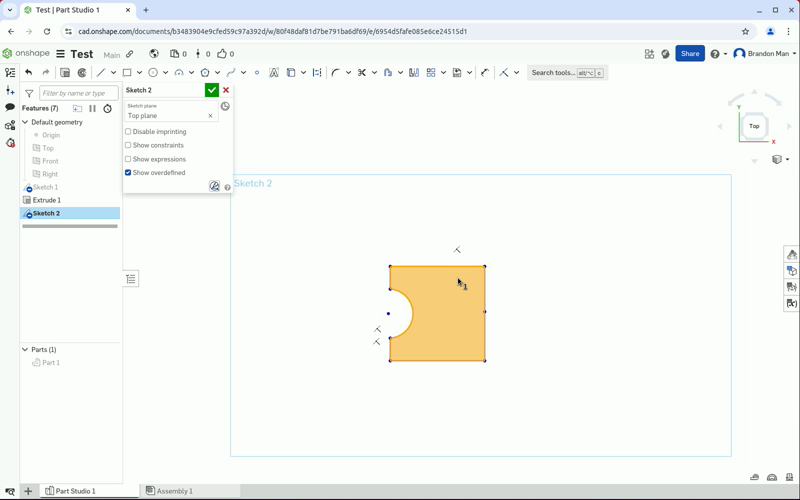
scroll(-6)
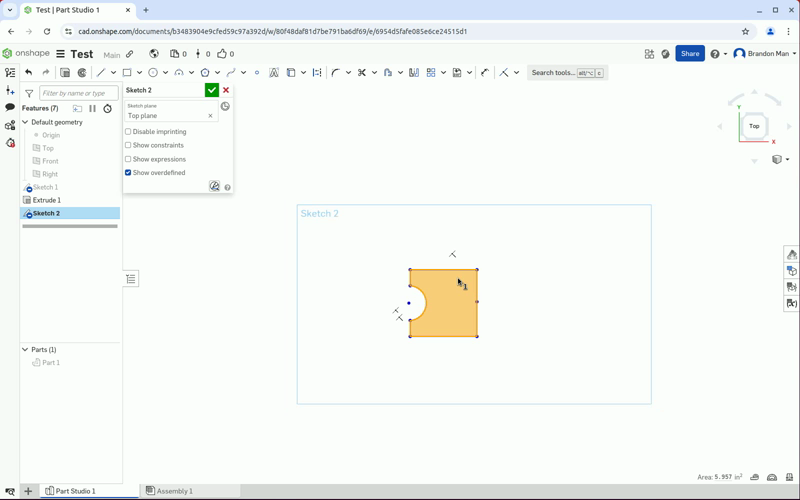
scroll(-6)
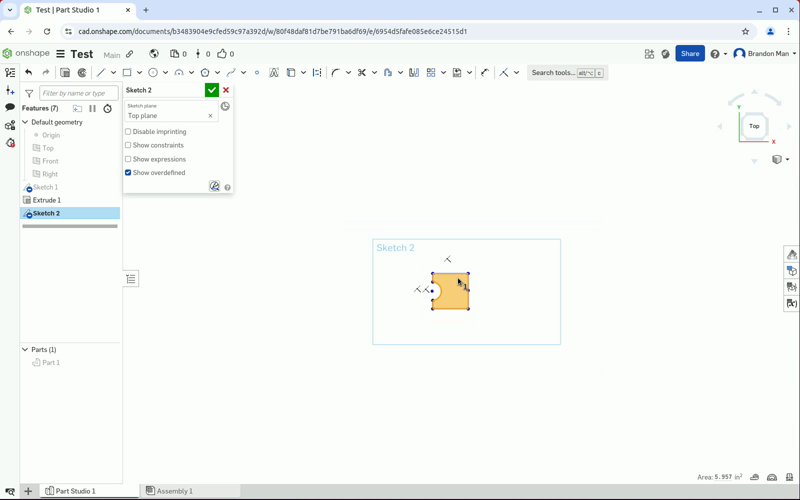
scroll(-6)
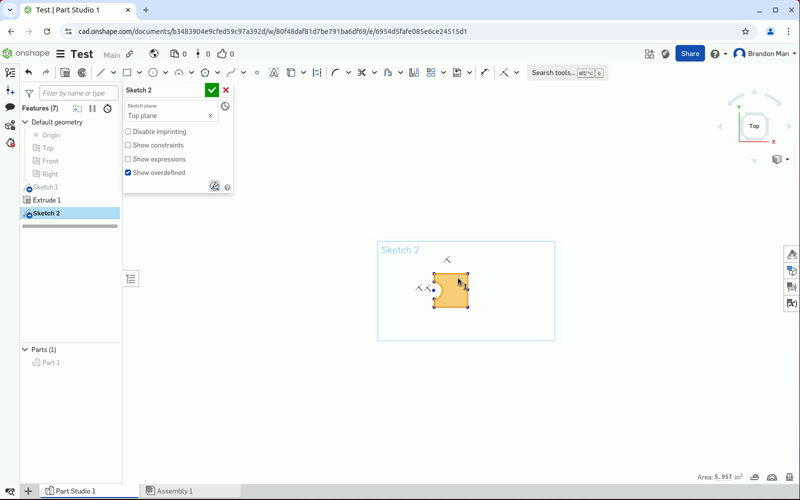
scroll(-6)
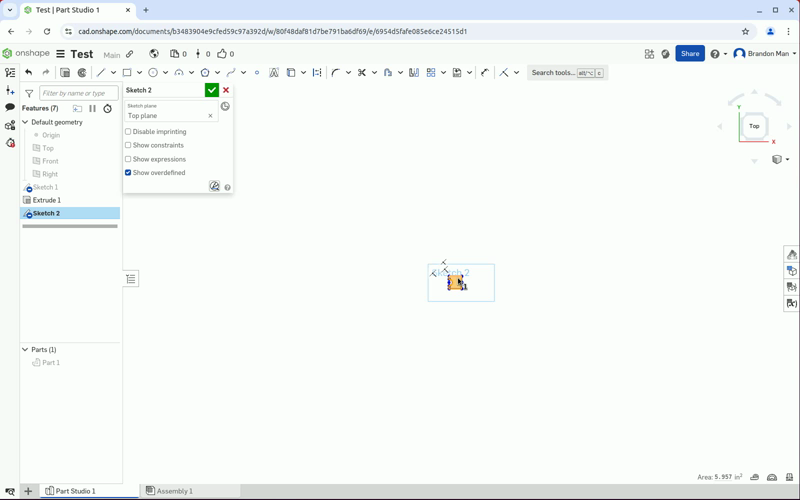
mouse_move(73, 352)
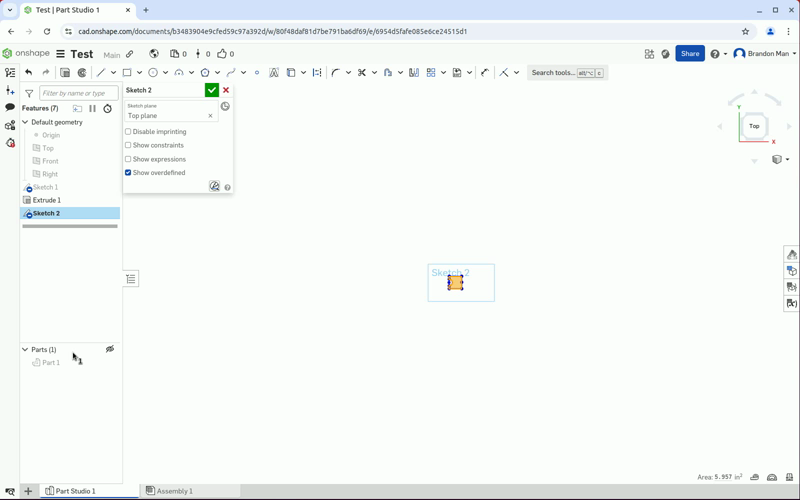
key(shift+y)
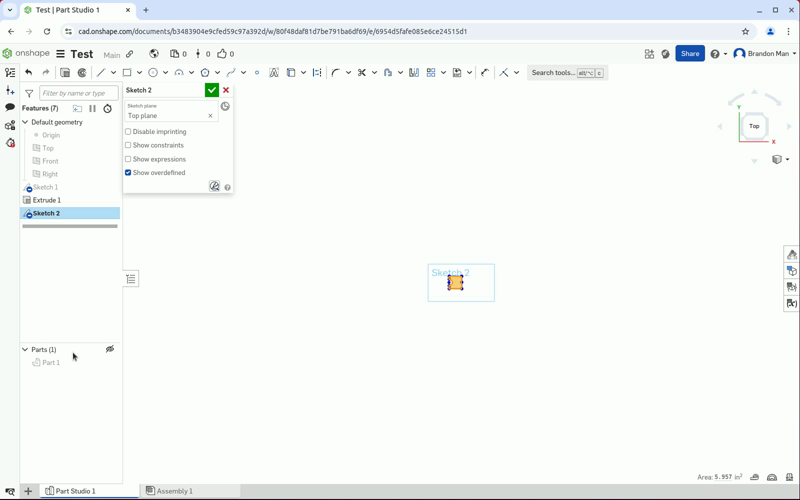
key(shift+e)
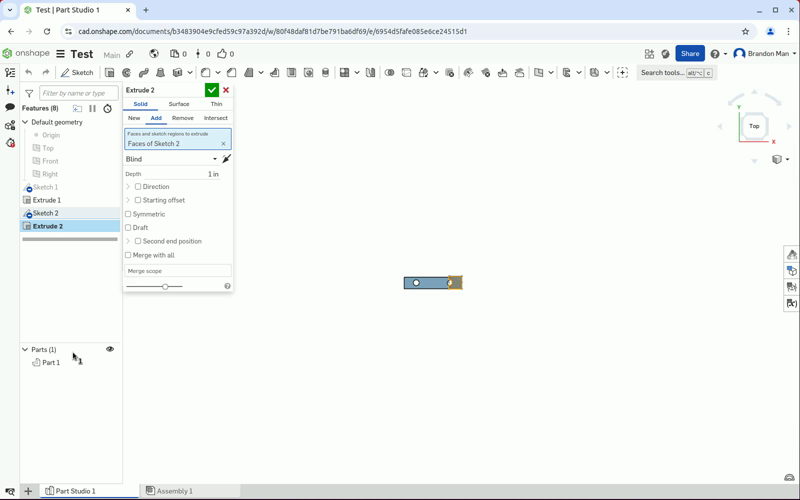
mouse_move(143, 106)
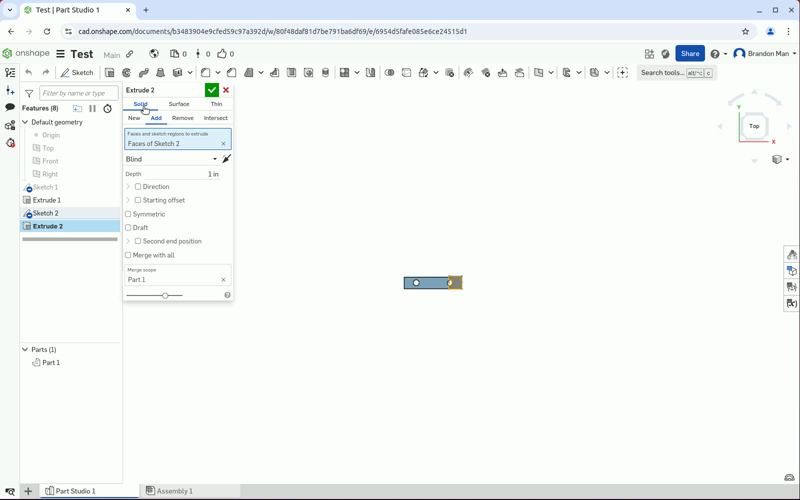
click(143, 106)
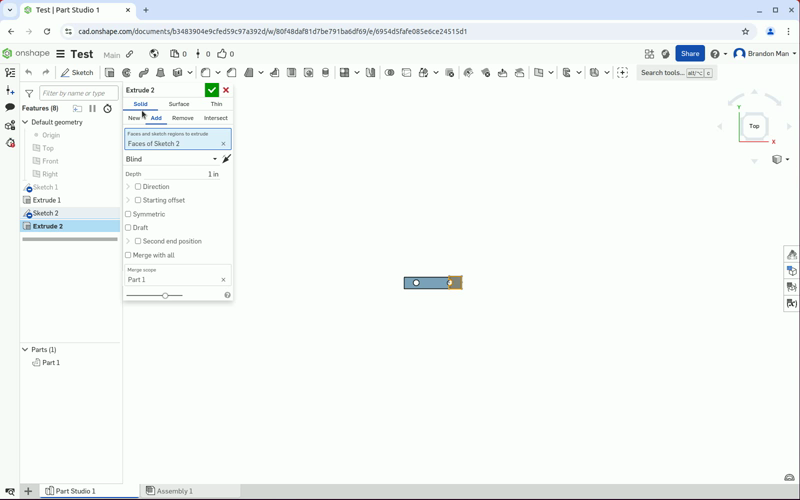
mouse_move(137, 120)
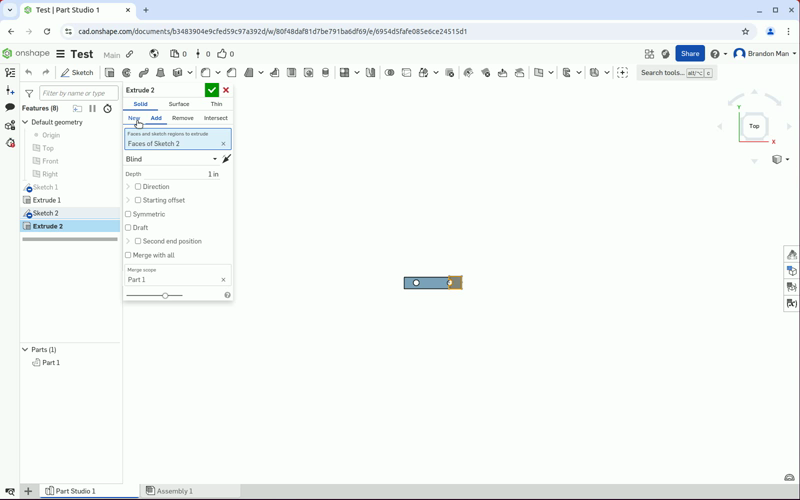
click(137, 120)
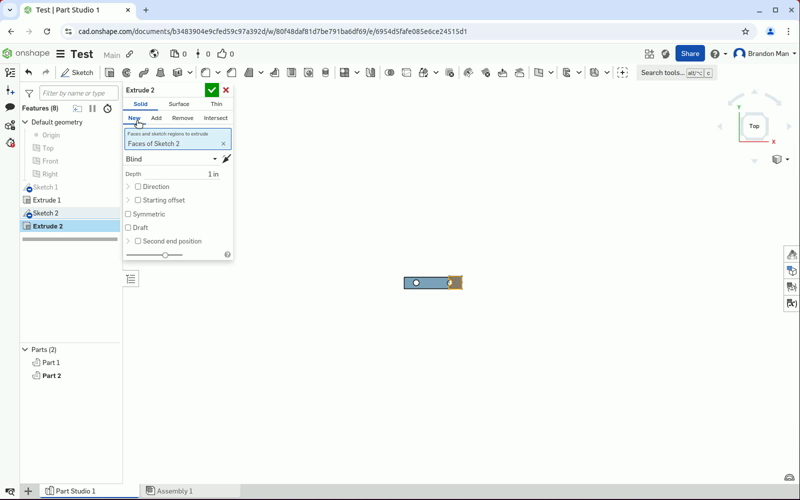
key(tab, 4)
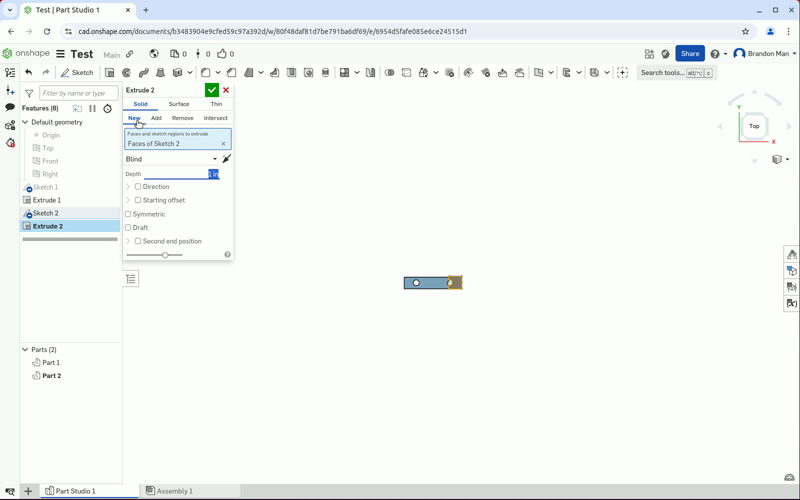
text(2.408)
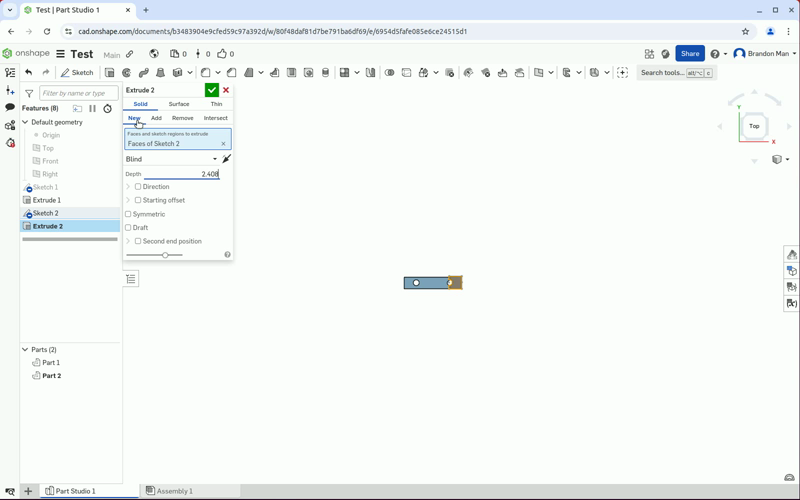
key(tab, 3)
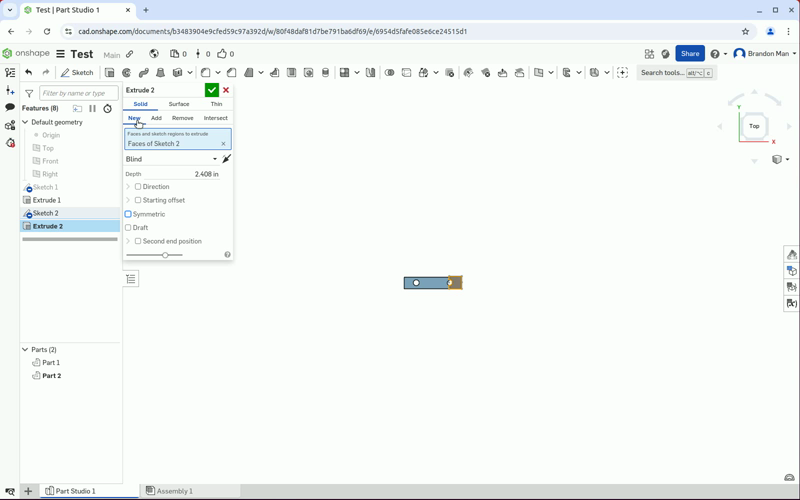
key(space)
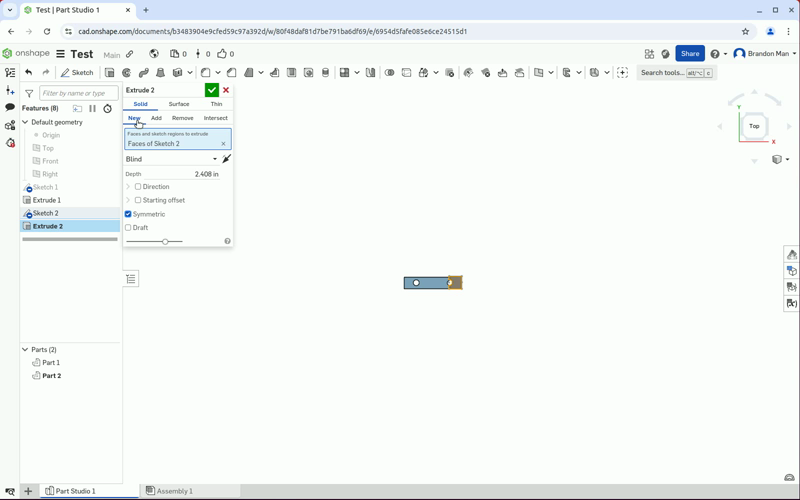
key(enter)
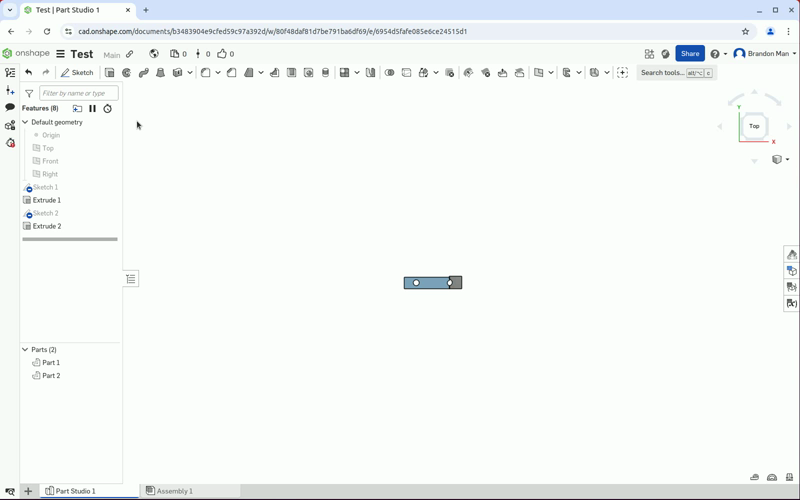
key(shift+h)
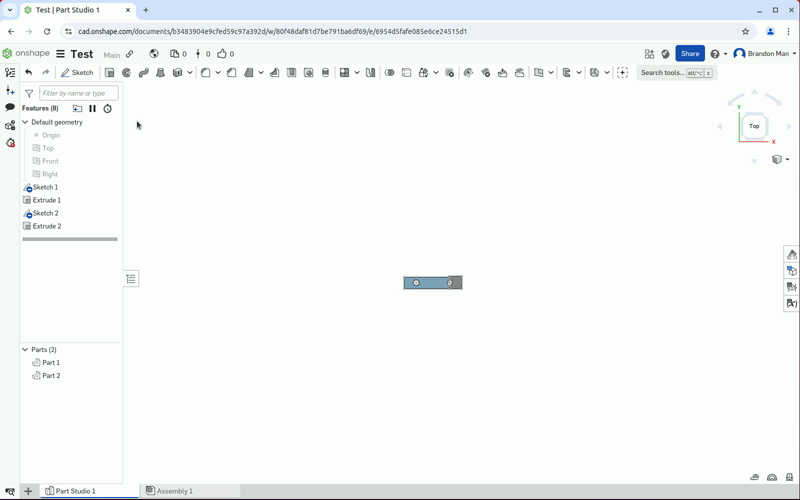
key(shift+h)
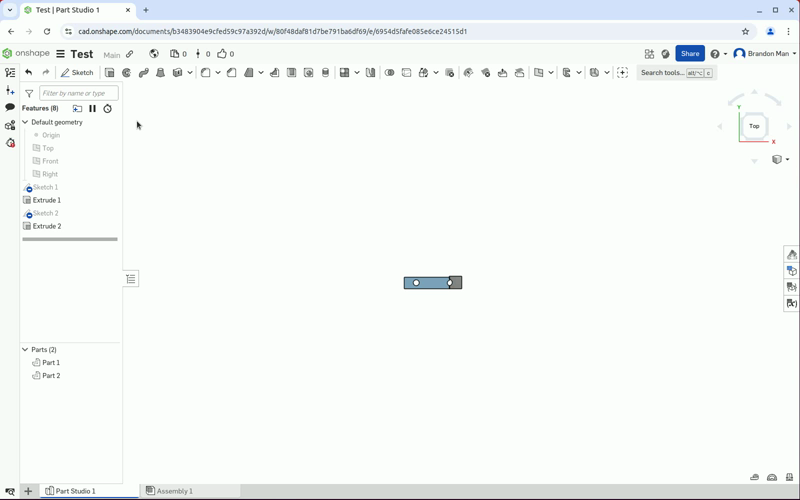
mouse_move(73, 189)
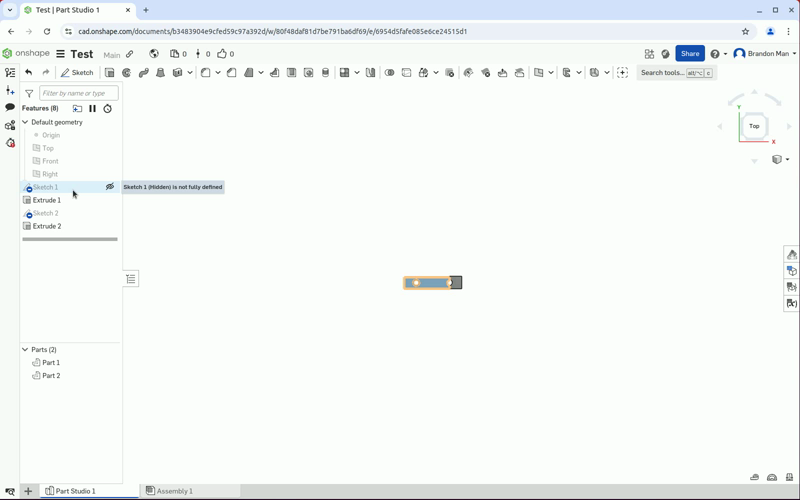
click(73, 189)
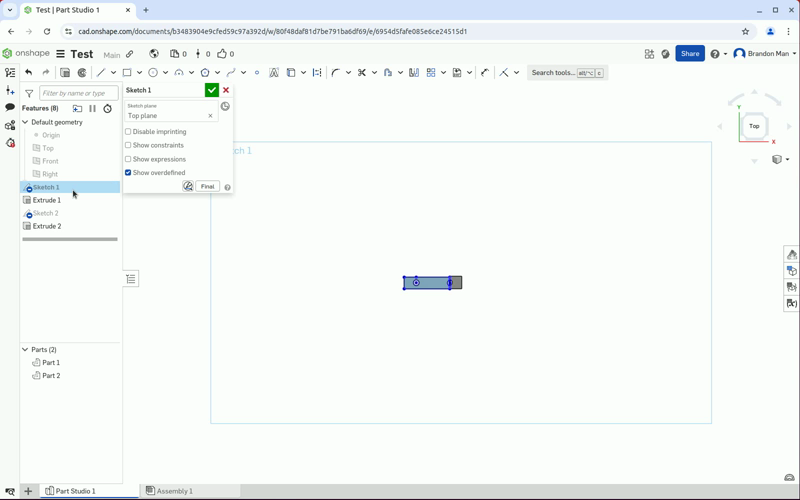
mouse_move(229, 92)
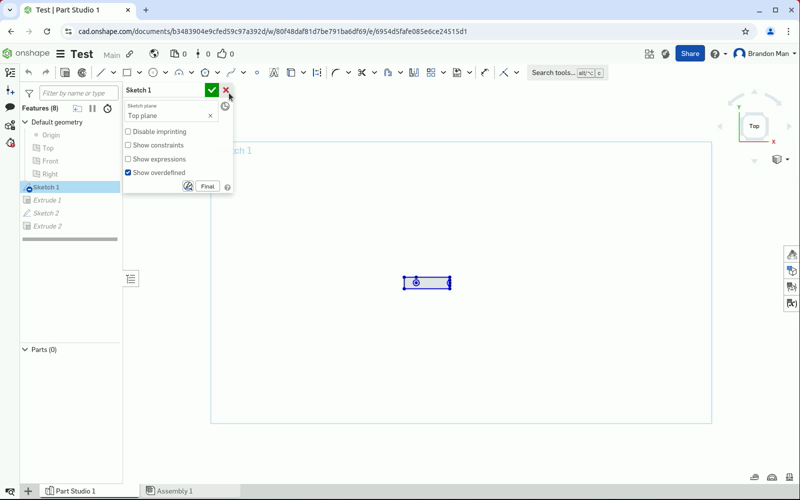
click(229, 92)
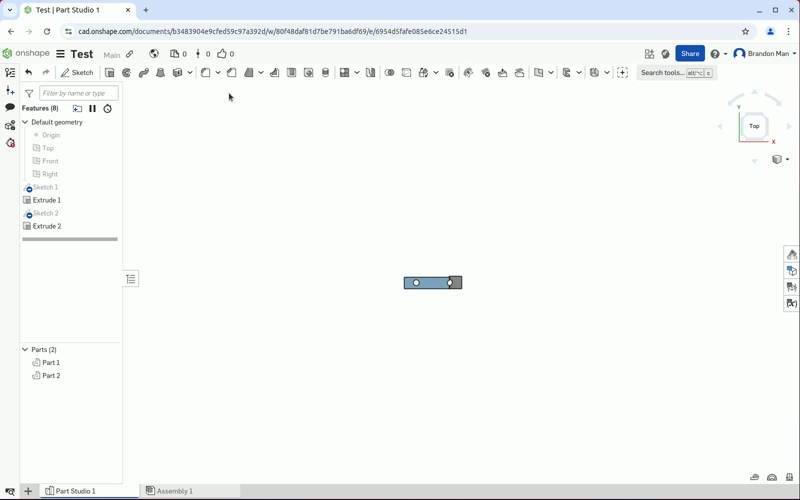
mouse_move(73, 352)
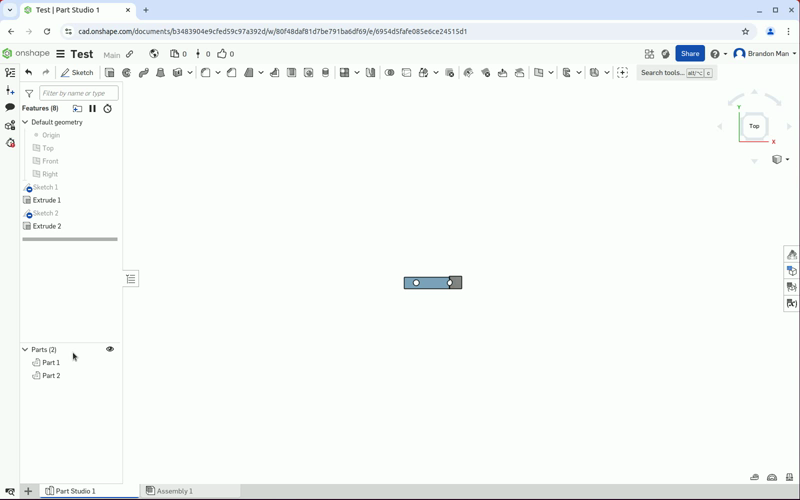
key(y)
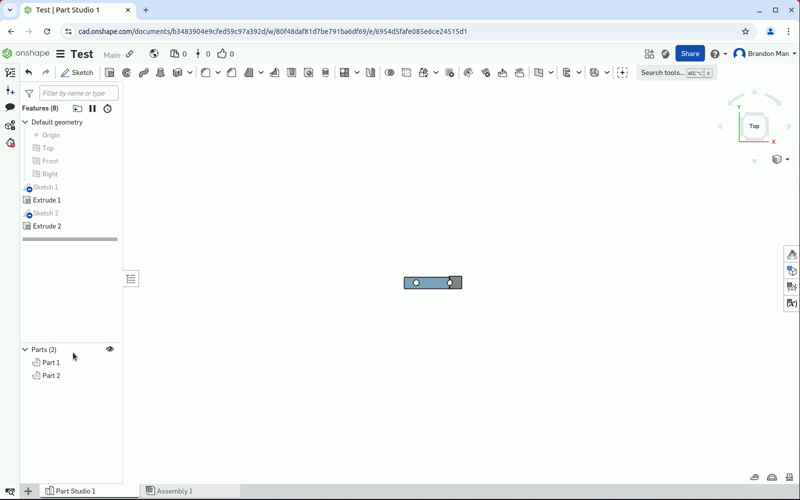
key(shift+p)
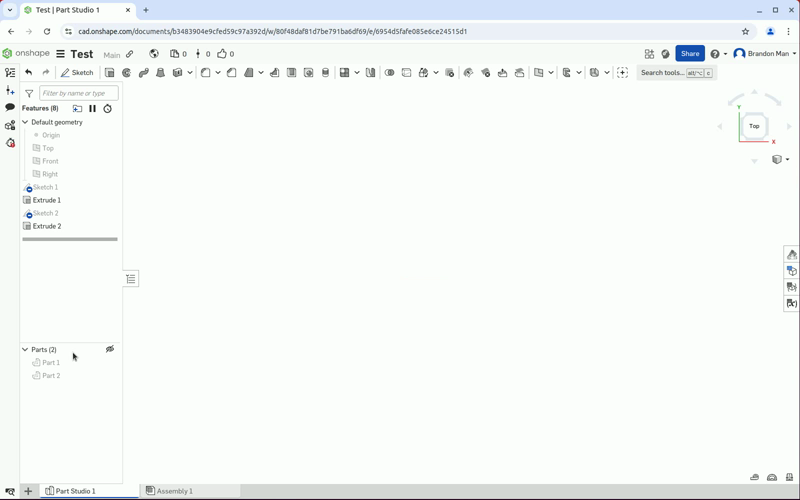
key(space)
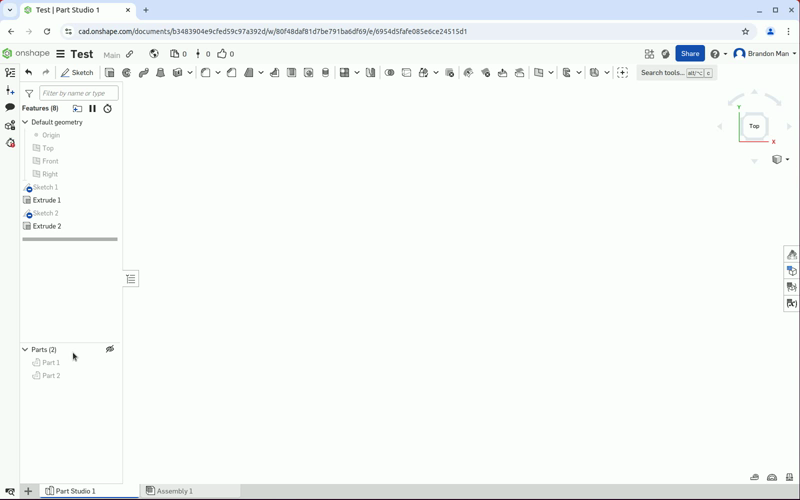
key_down(shift)
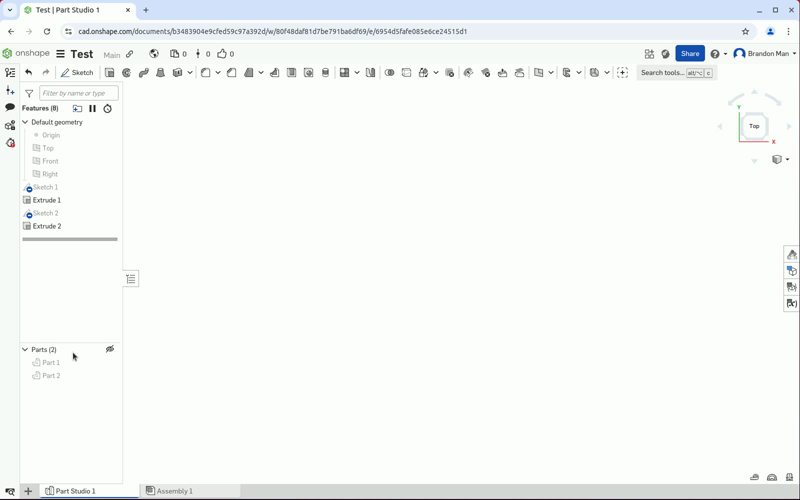
key(up)
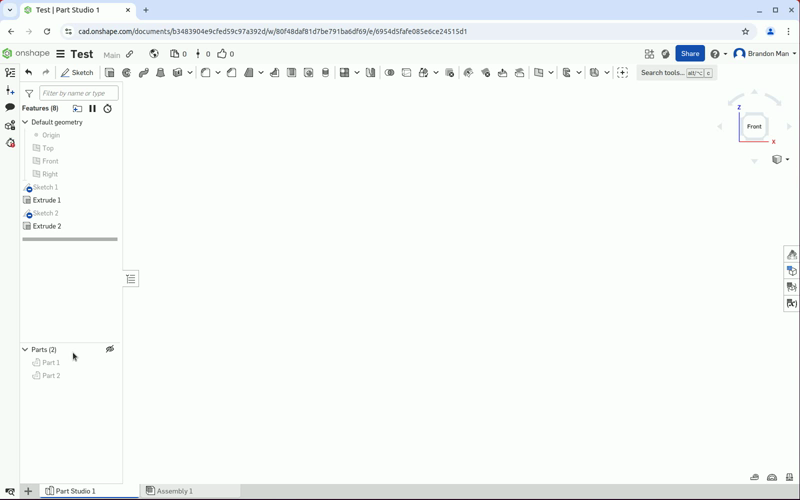
key_up(shift)
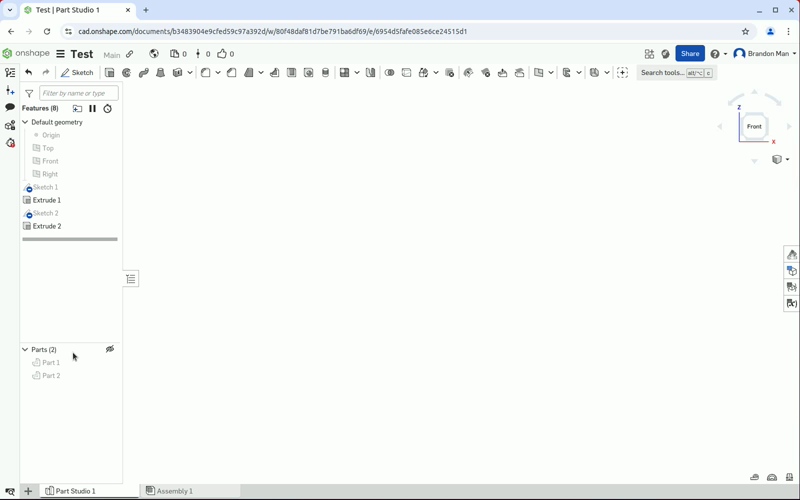
key(space)
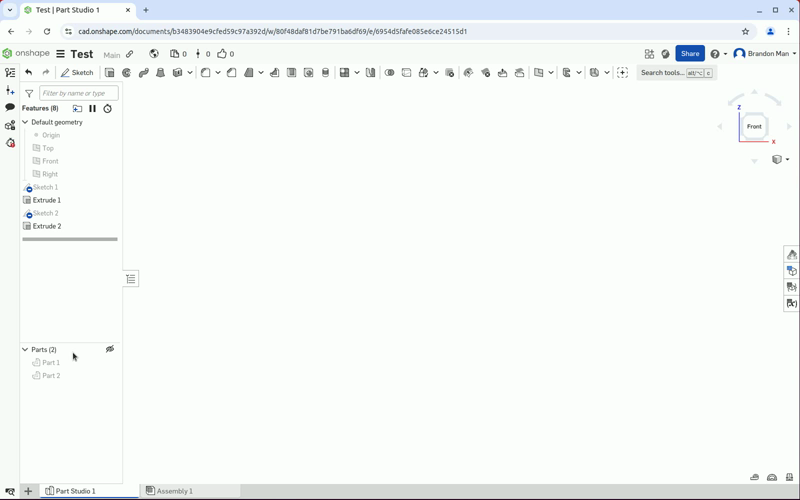
key_down(shift)
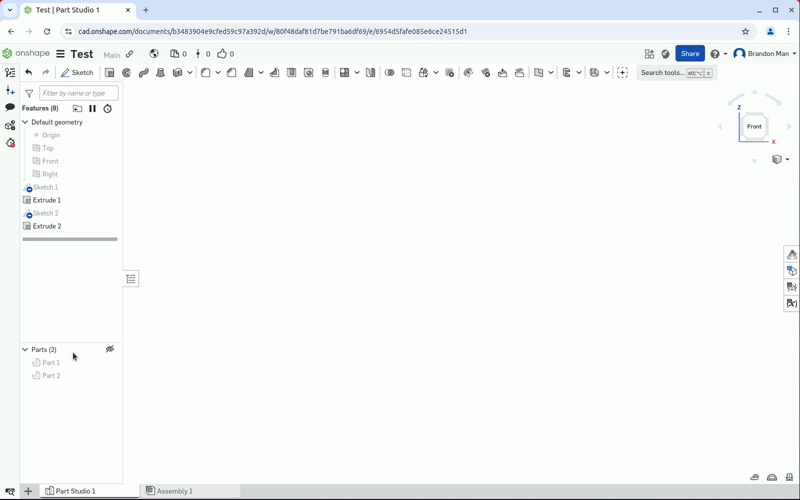
key(left)
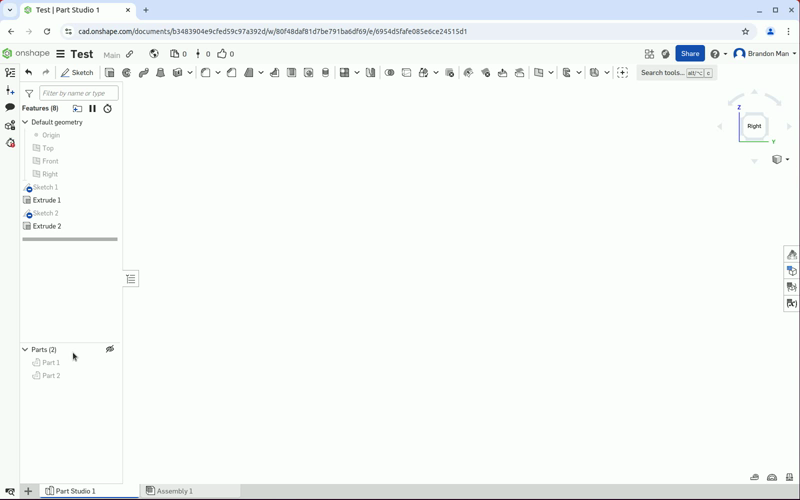
key_up(shift)
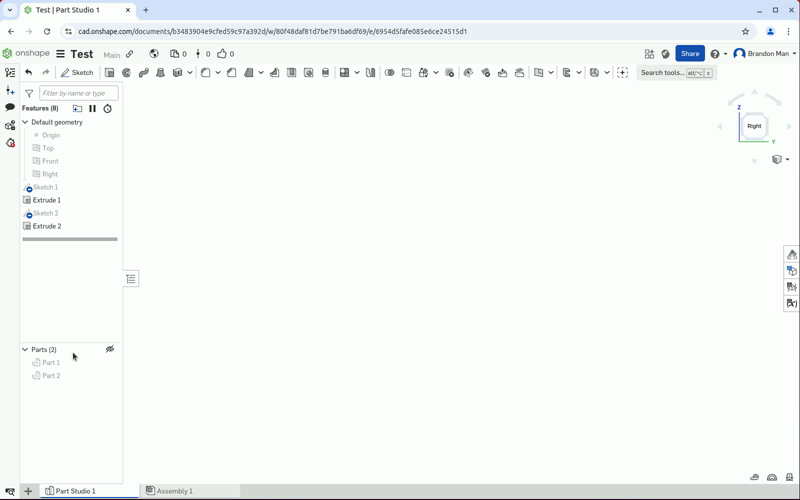
mouse_move(73, 352)
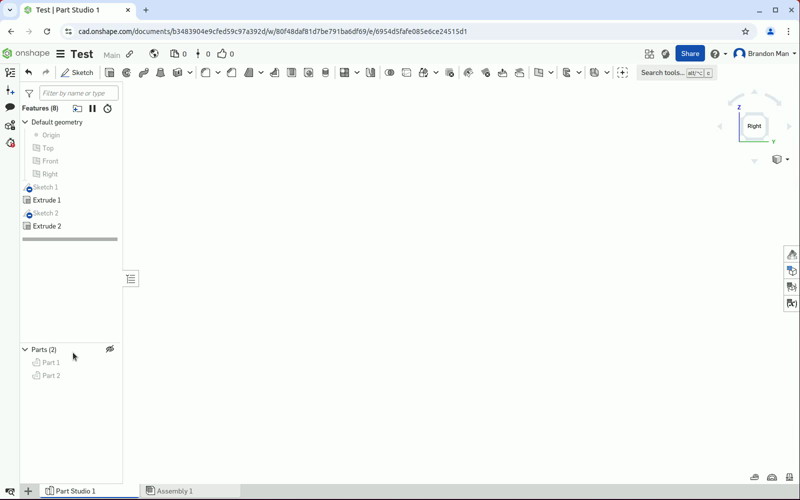
key(shift+y)
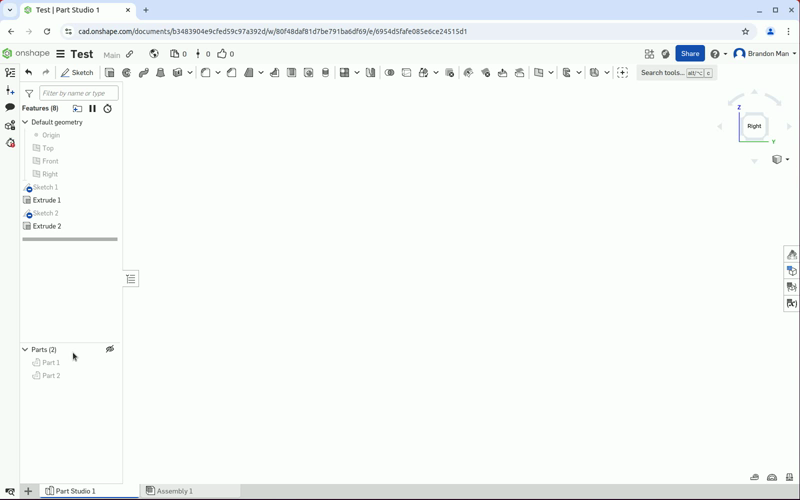
key(shift+s)
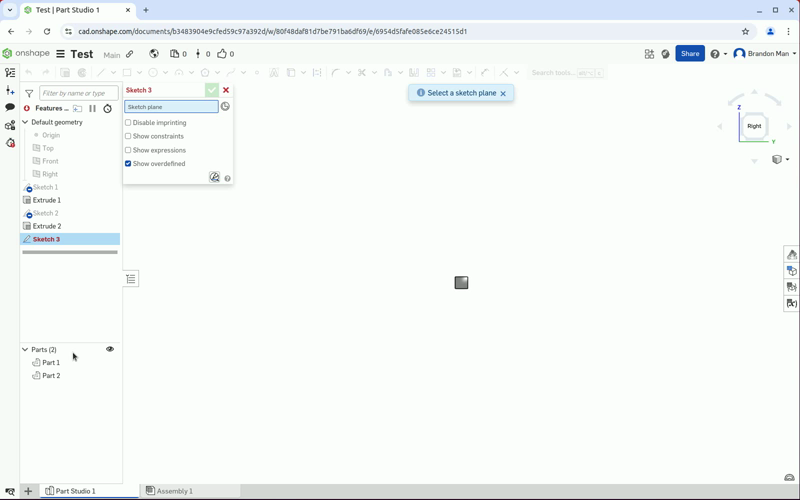
mouse_move(73, 176)
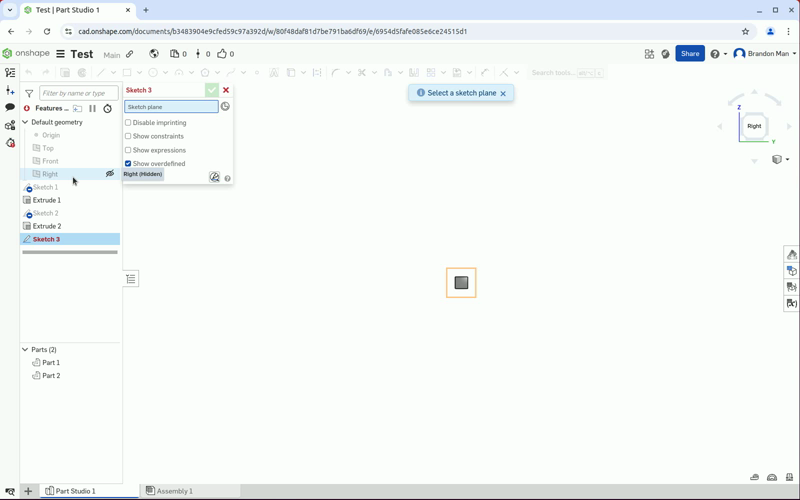
click(73, 176)
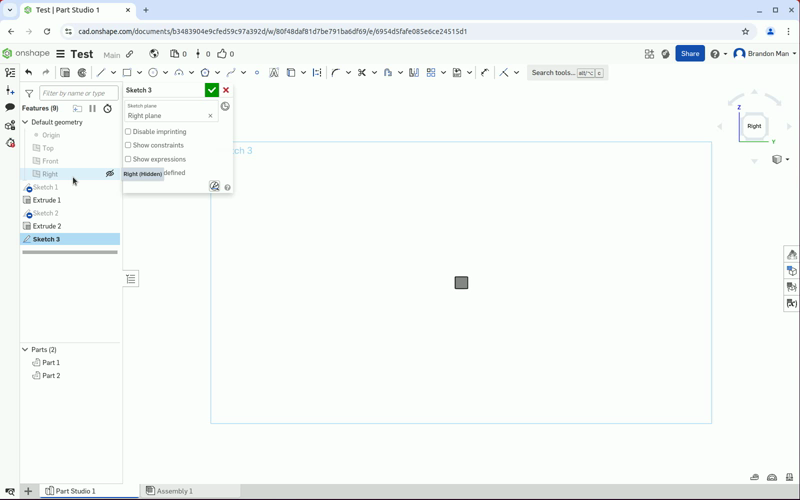
mouse_move(73, 352)
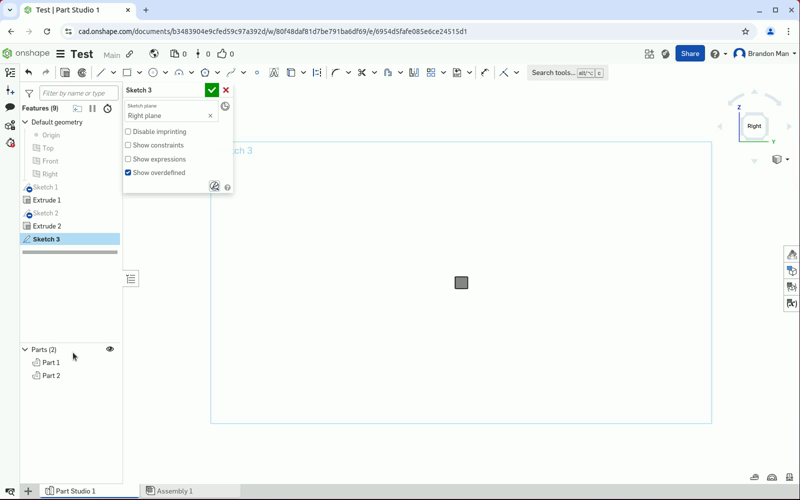
key(y)
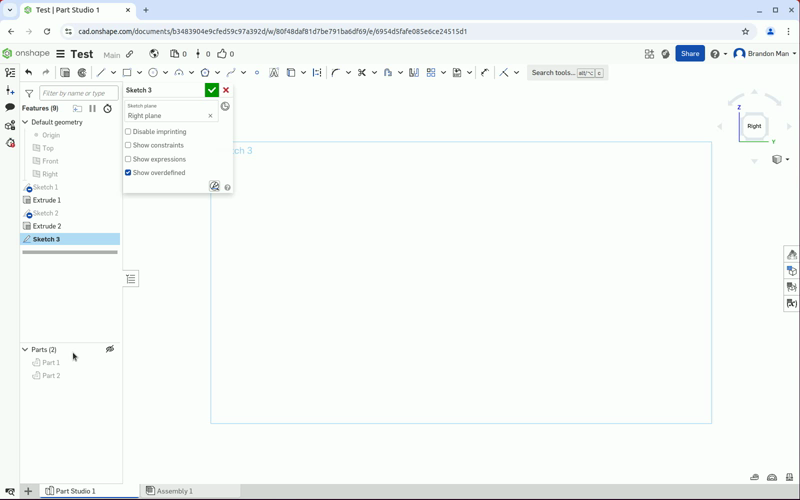
key(c)
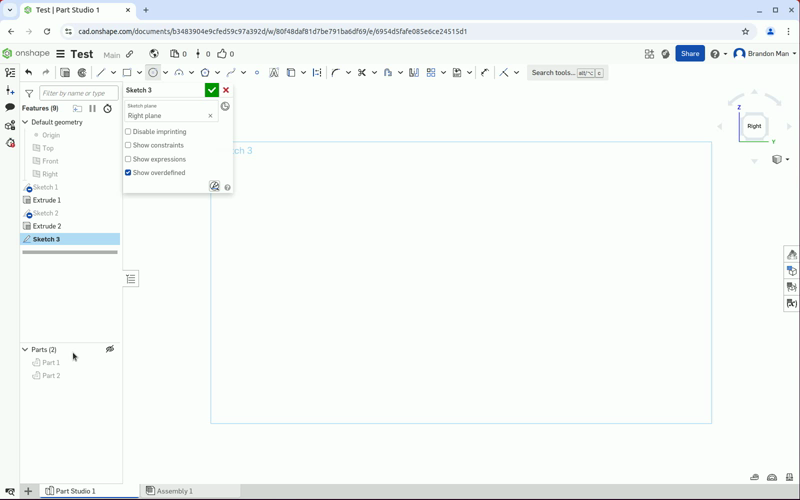
key_down(shift)
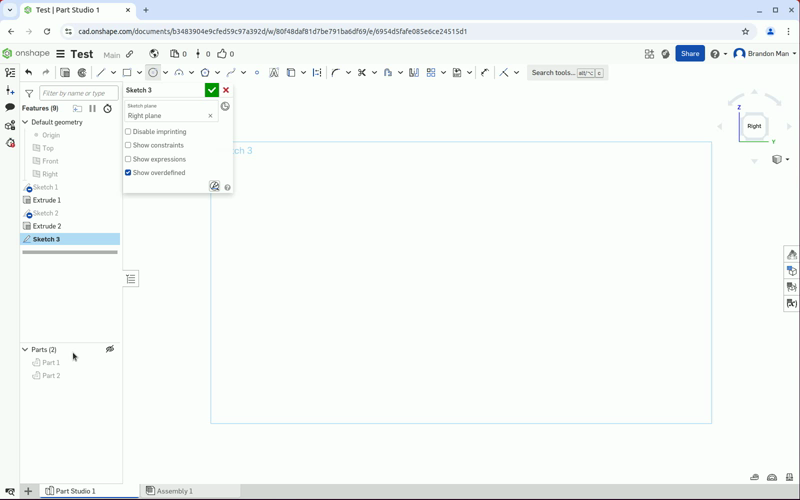
mouse_move(461, 282)
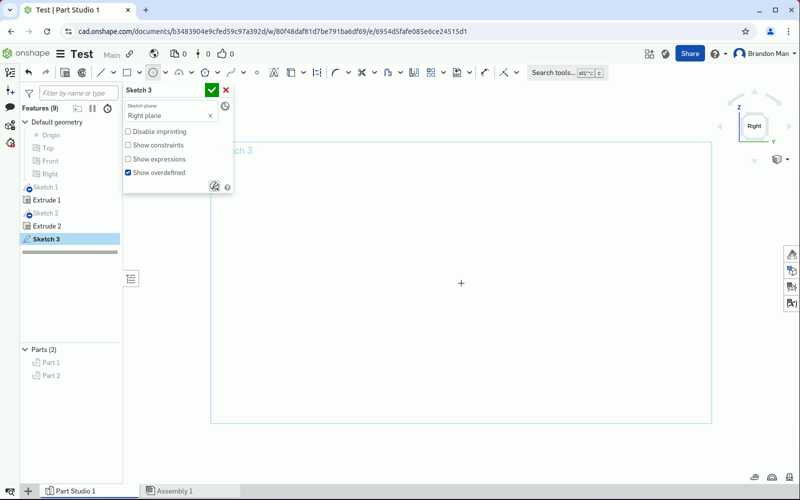
click(461, 282)
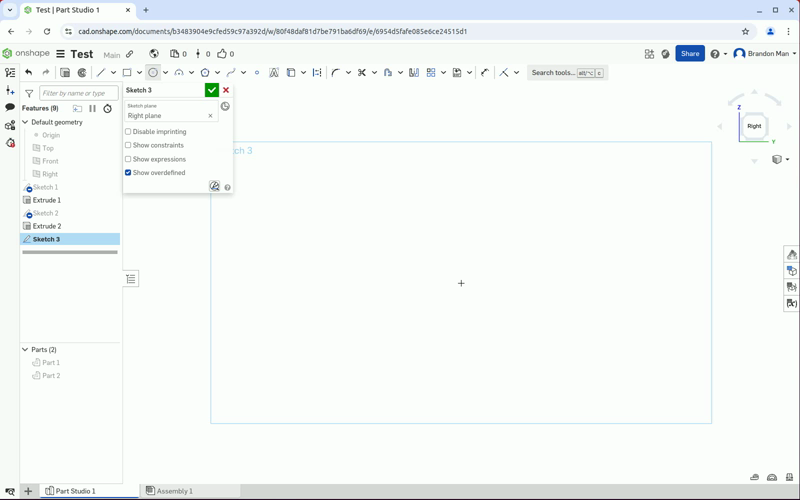
key_up(shift)
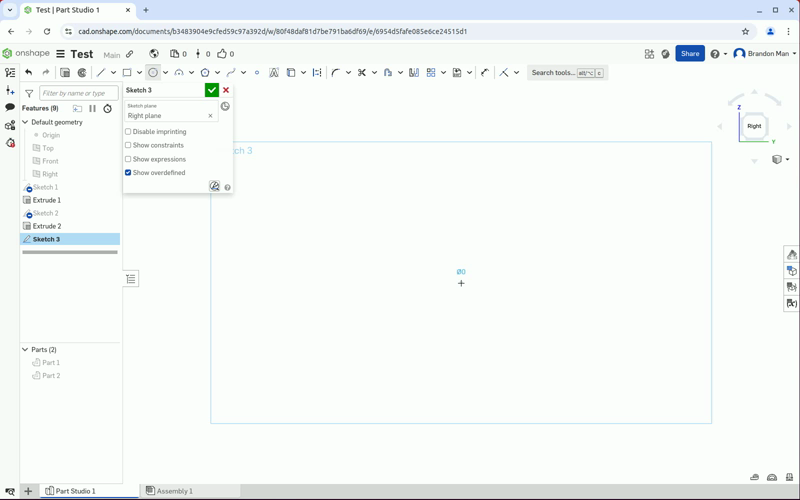
mouse_move(467, 282)
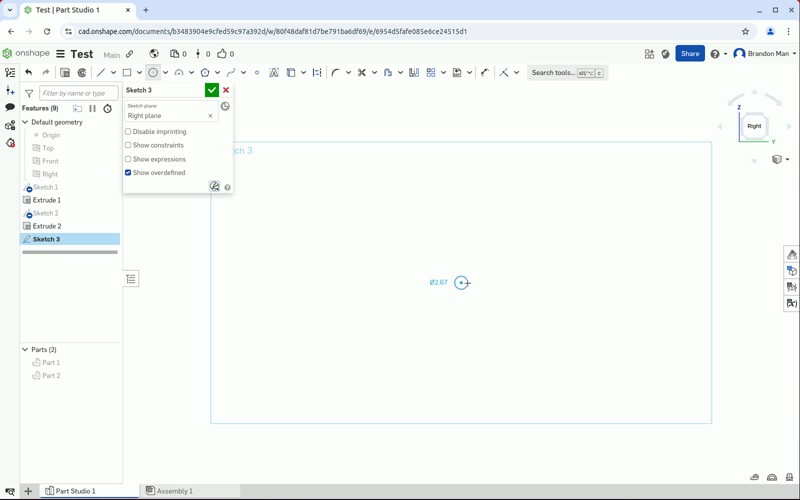
click(467, 282)
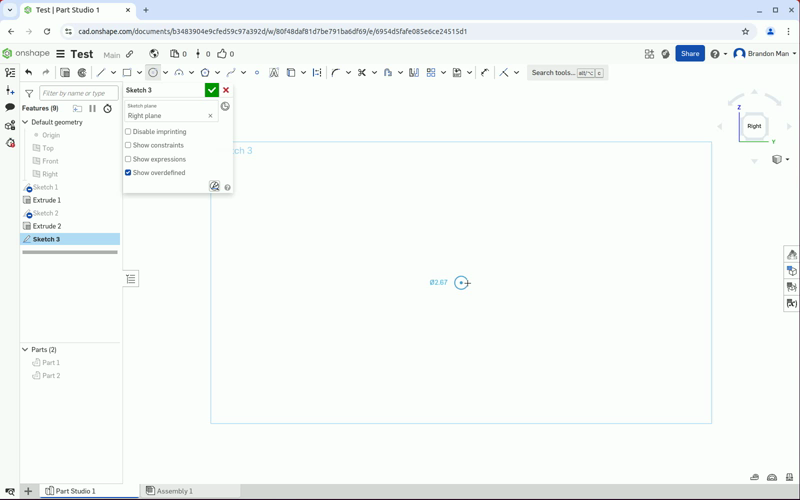
key(esc)
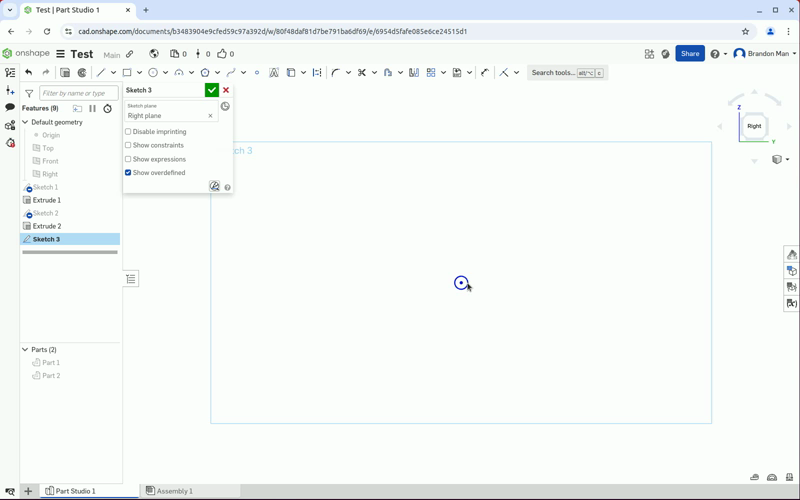
mouse_move(457, 280)
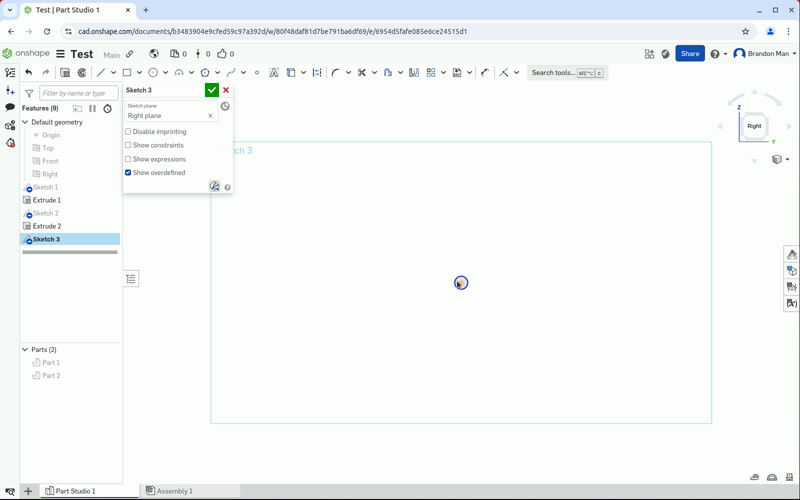
scroll(6)
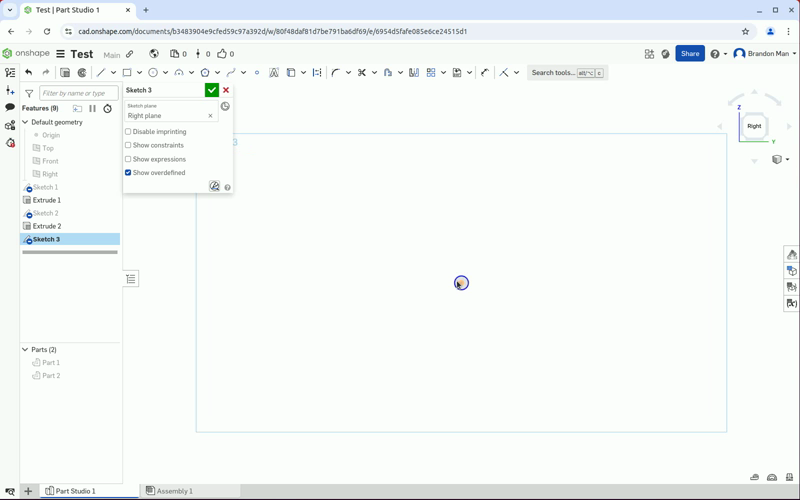
scroll(6)
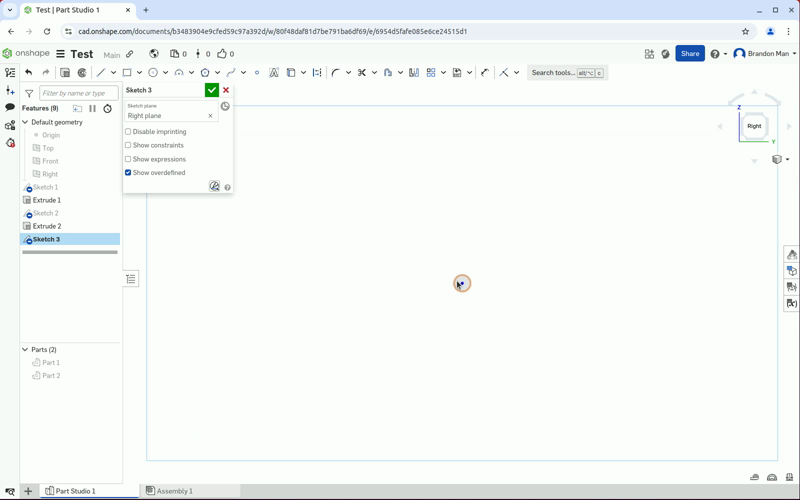
scroll(6)
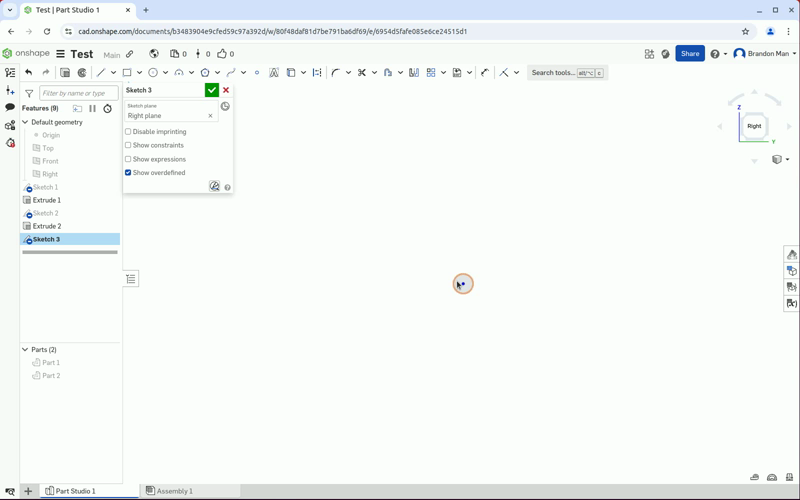
scroll(6)
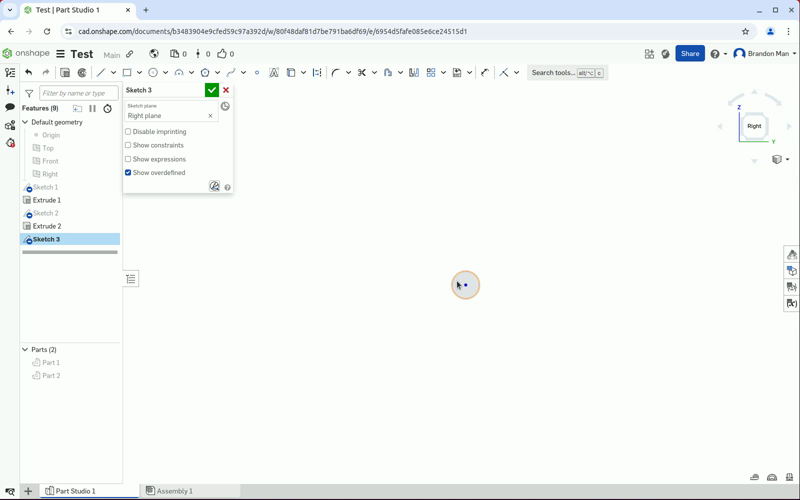
scroll(6)
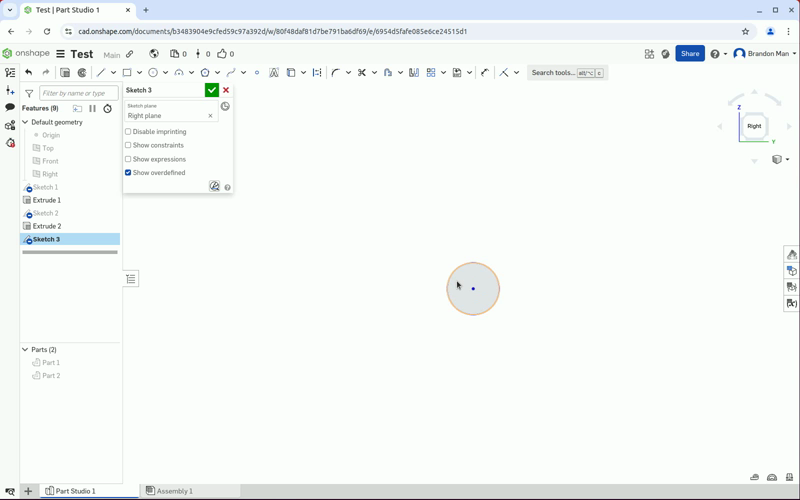
scroll(6)
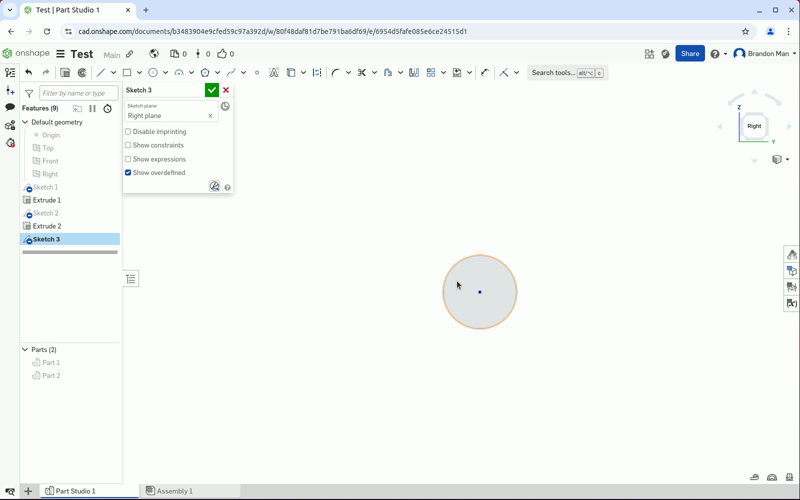
scroll(6)
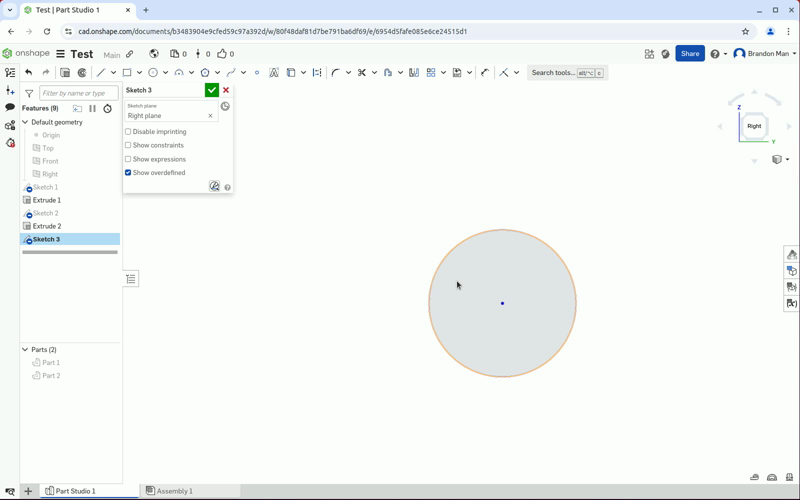
click(457, 280)
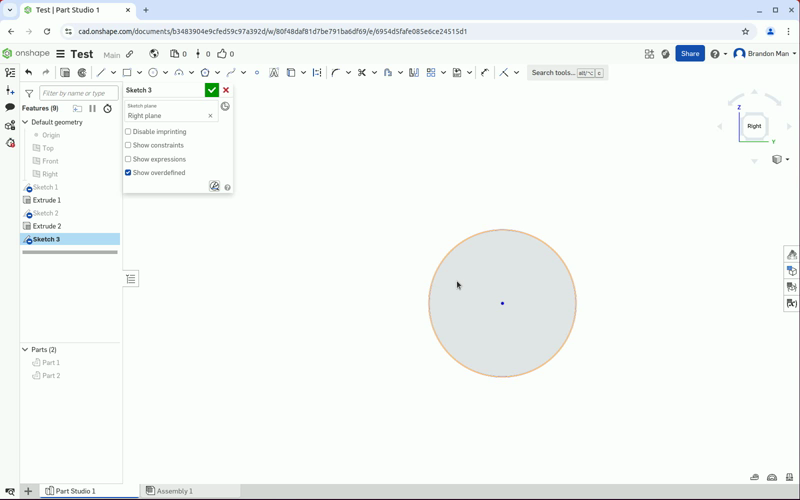
scroll(-6)
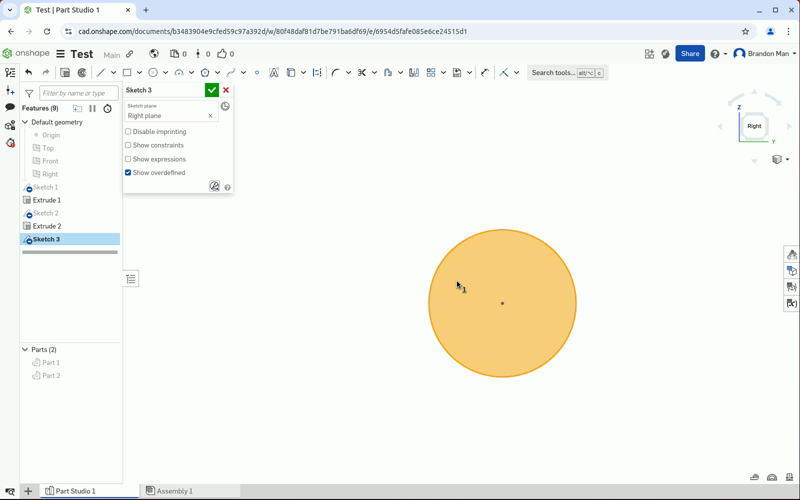
scroll(-6)
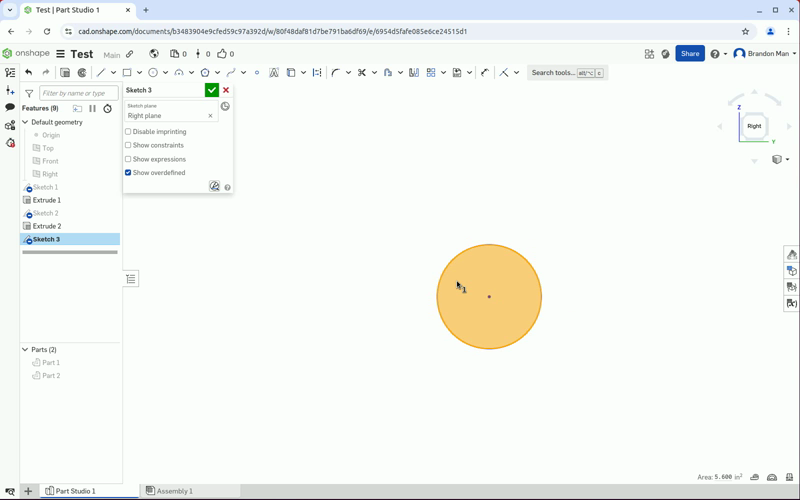
scroll(-6)
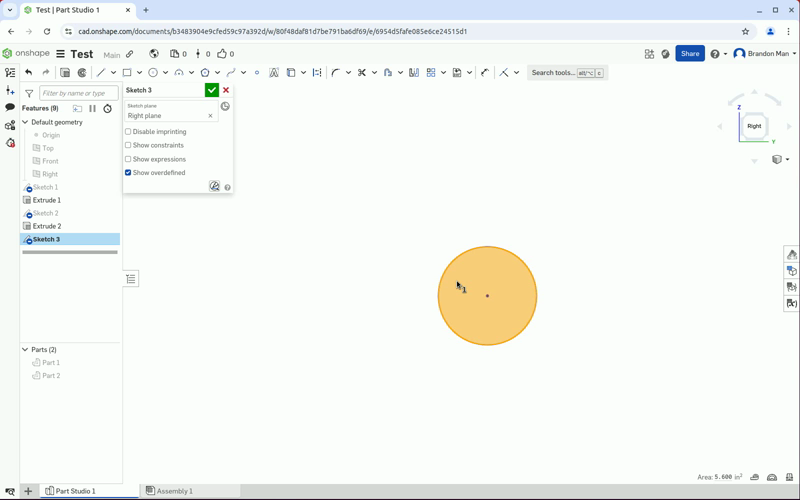
scroll(-6)
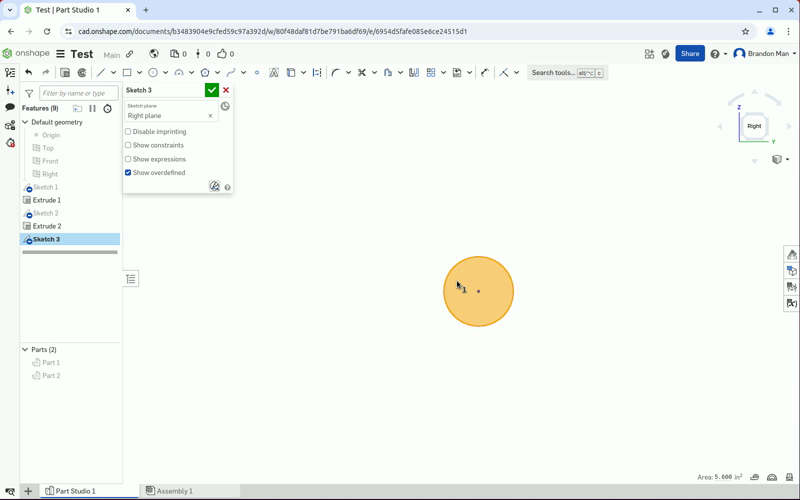
scroll(-6)
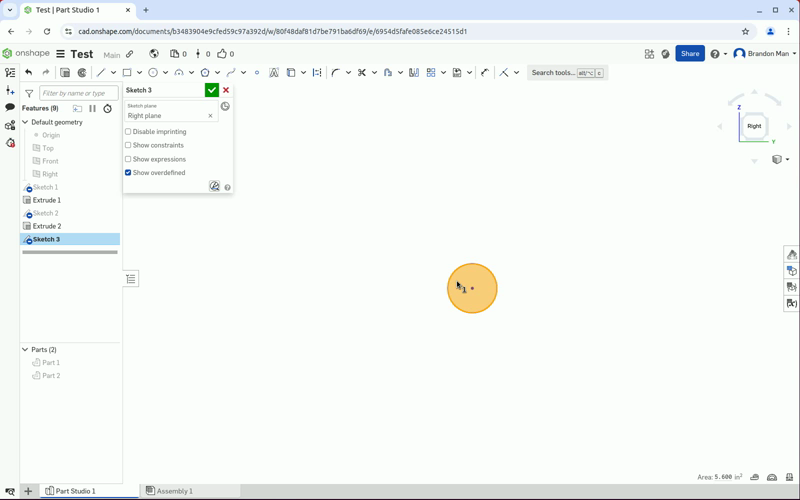
scroll(-6)
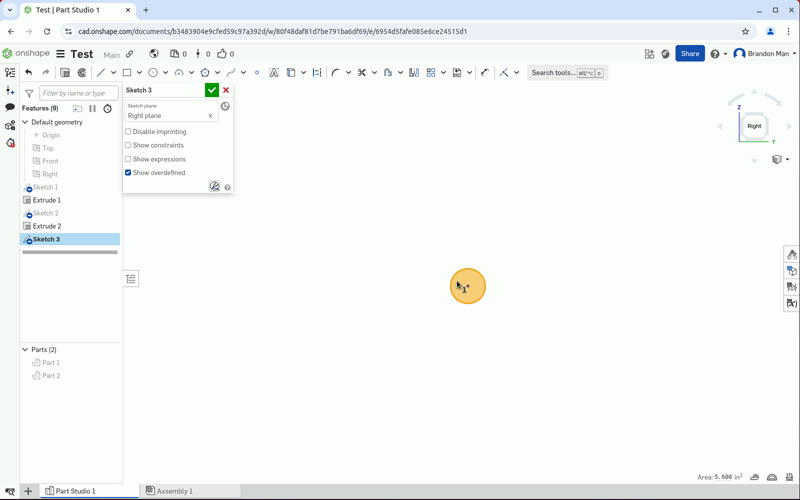
scroll(-6)
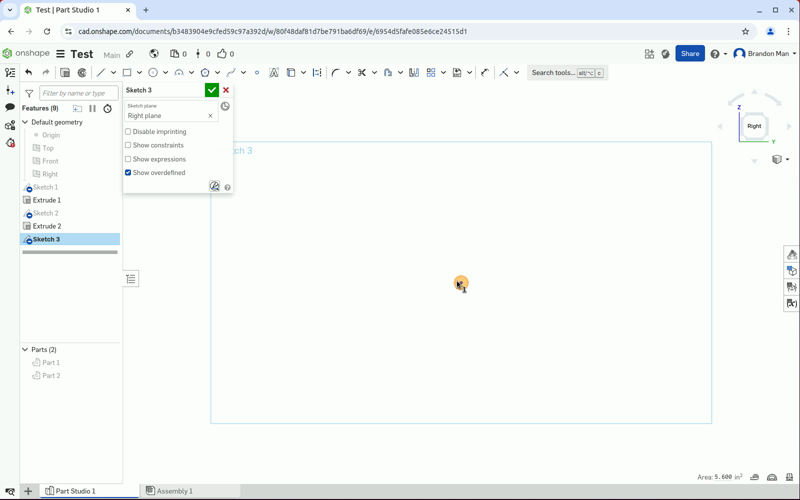
mouse_move(73, 352)
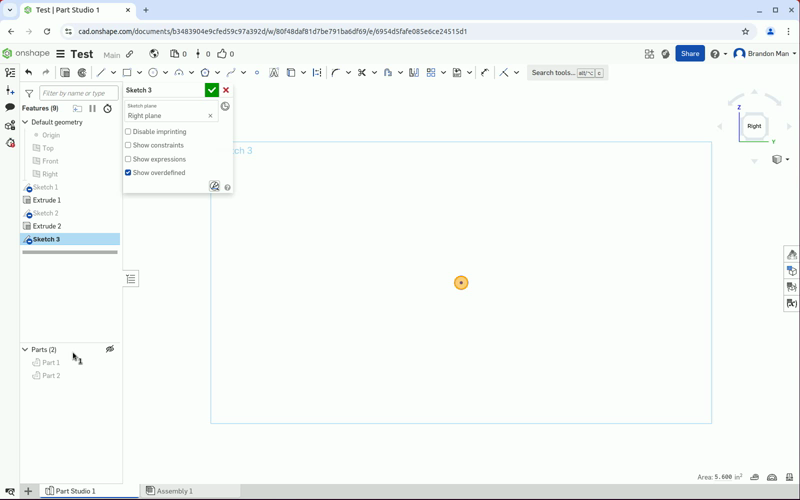
key(shift+y)
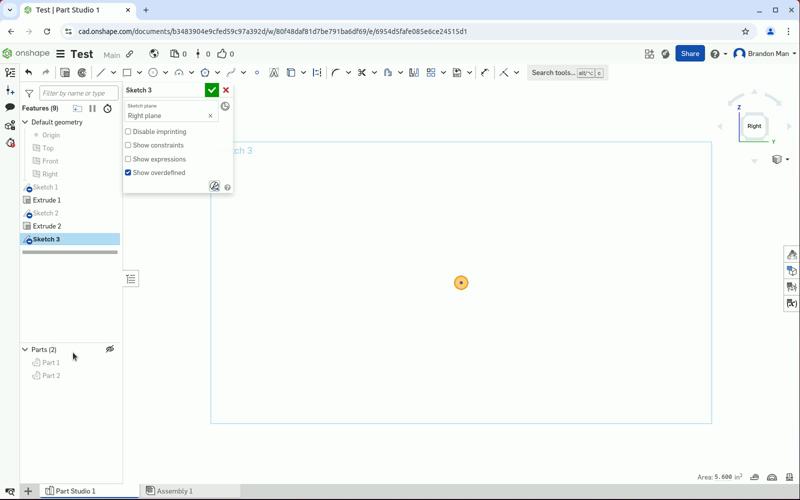
key(shift+e)
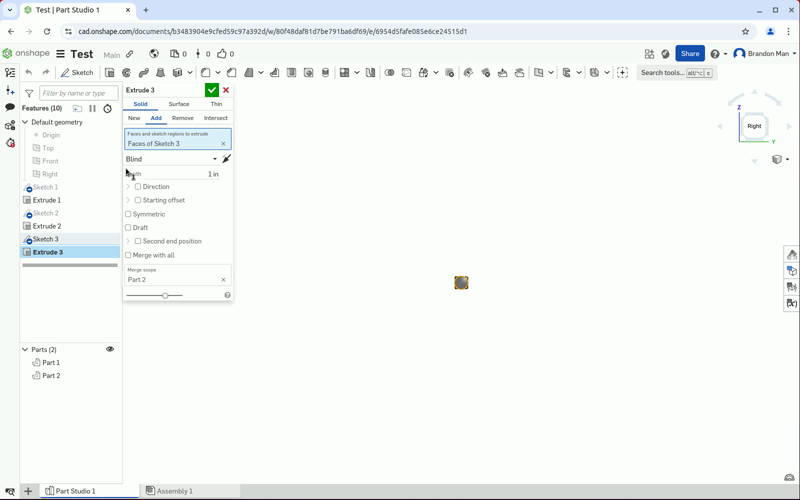
mouse_move(143, 106)
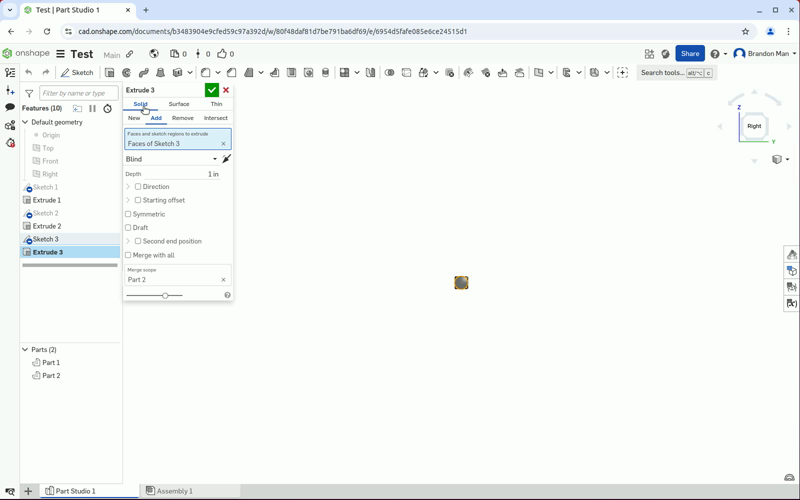
click(143, 106)
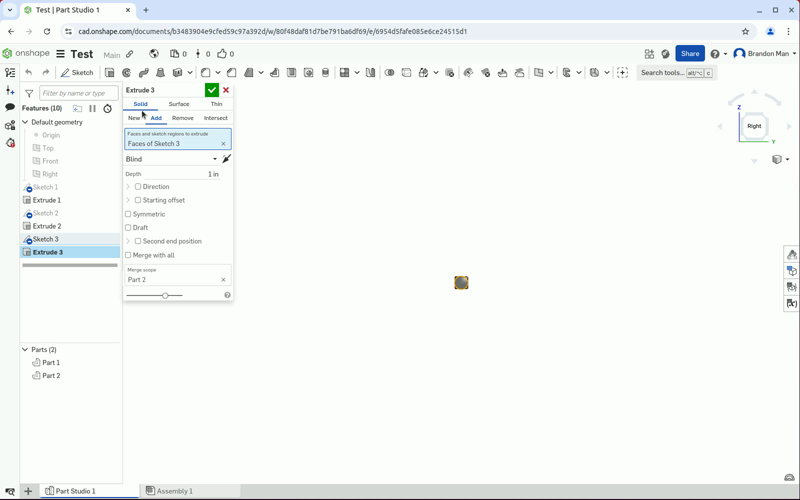
mouse_move(137, 120)
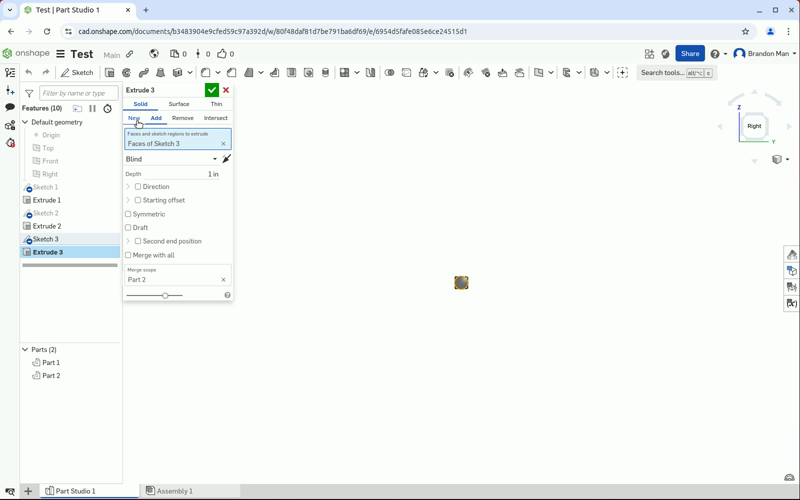
click(137, 120)
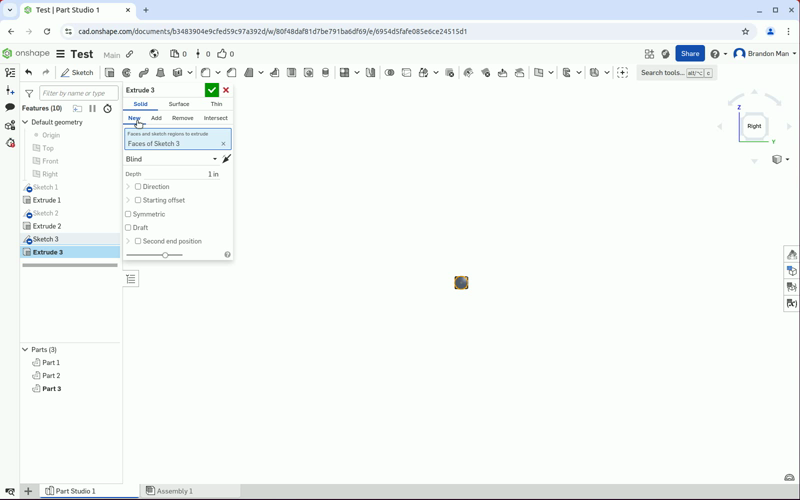
key(tab, 4)
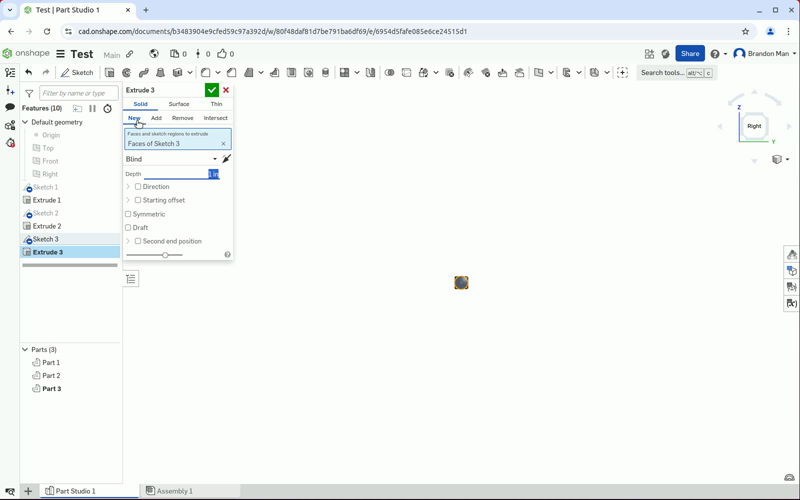
text(23.108)
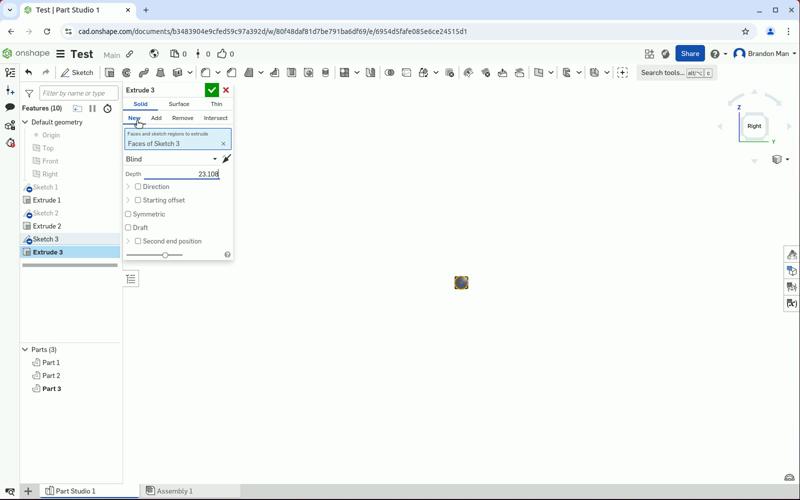
key(enter)
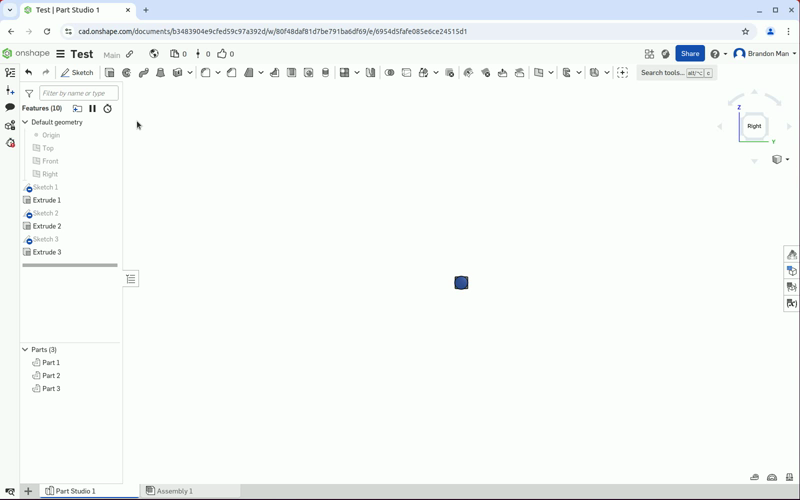
key(shift+h)
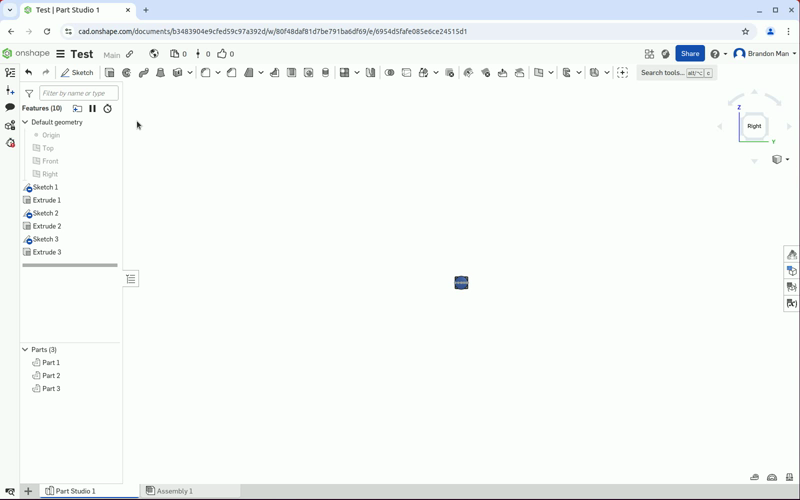
key(shift+h)
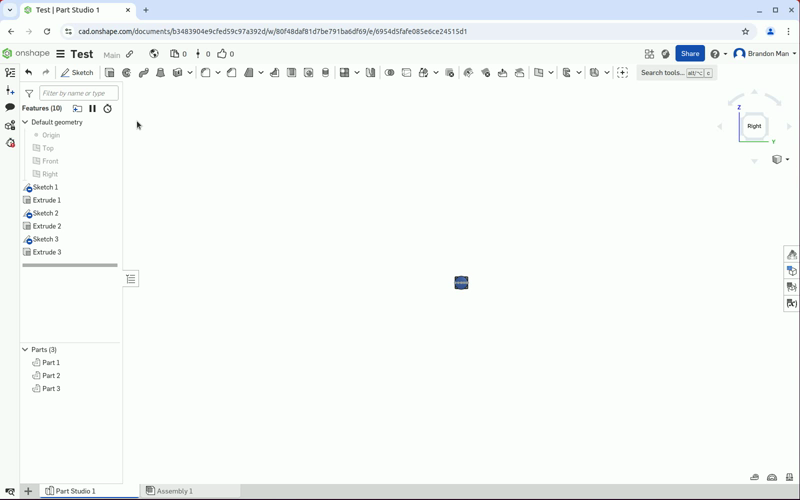
key(shift+7)
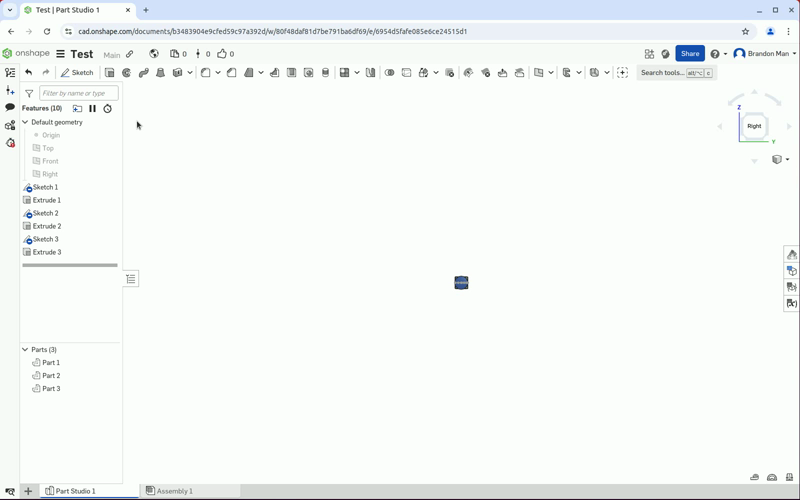
key(right, 2)
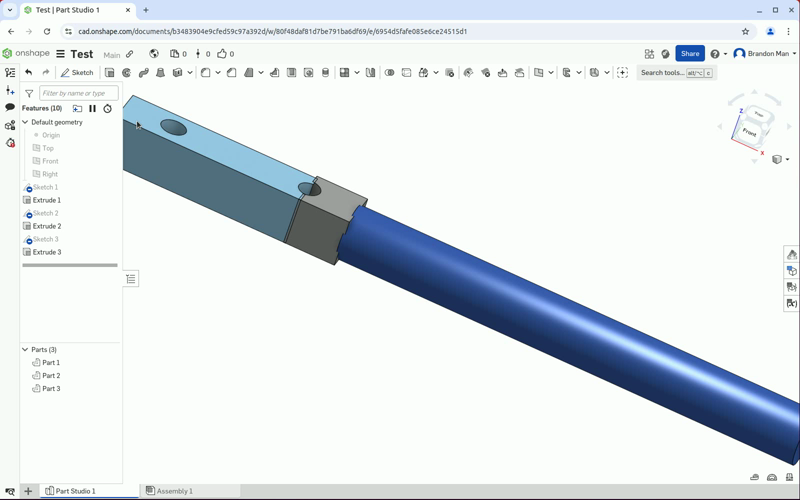
key(down, 2)
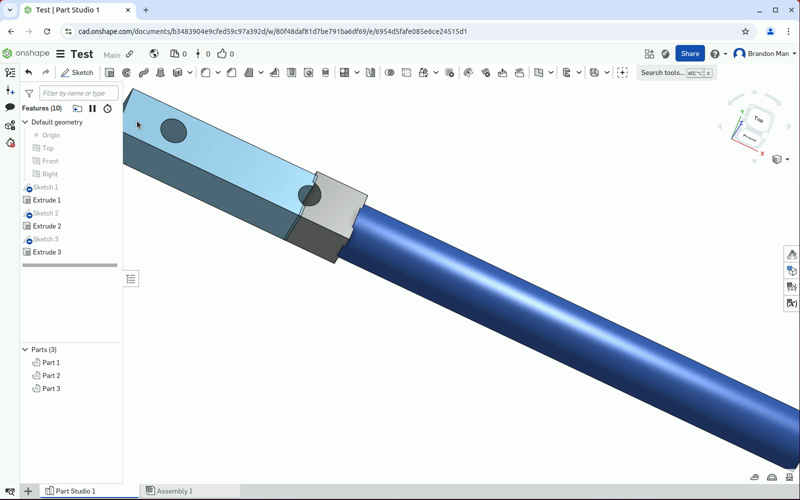
key(up, 2)
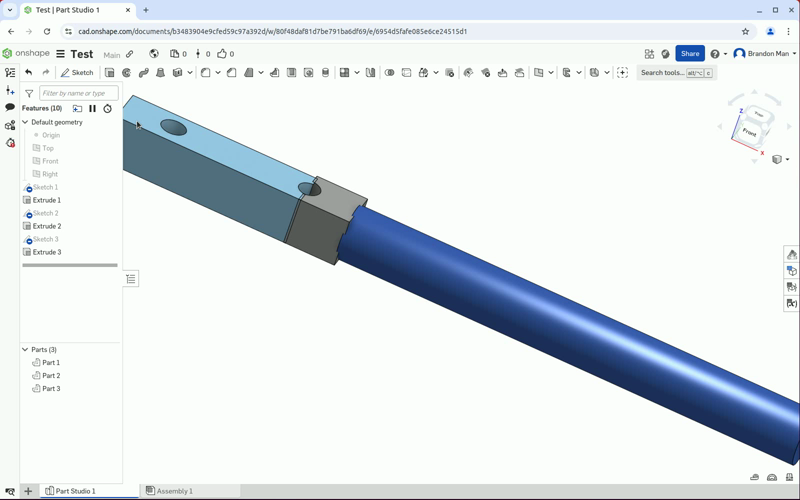
key(left, 2)
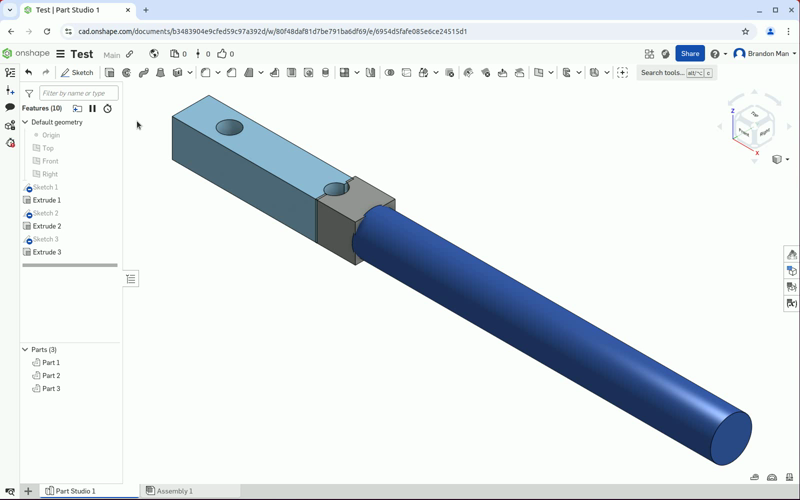
mouse_move(73, 189)
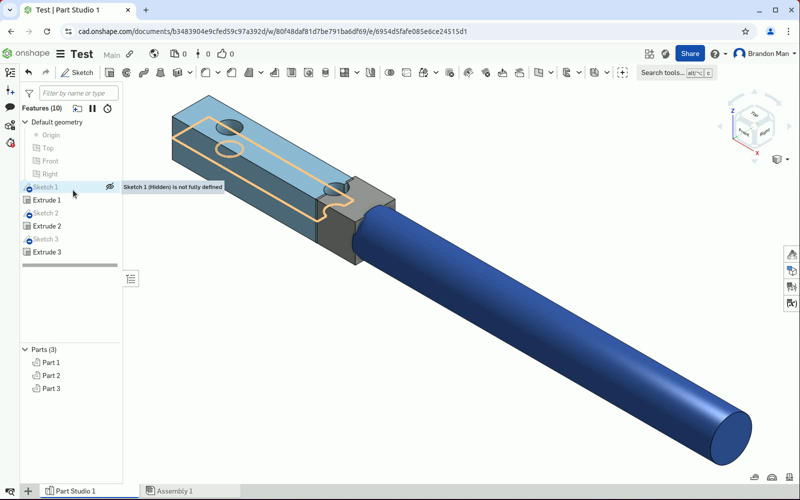
click(73, 189)